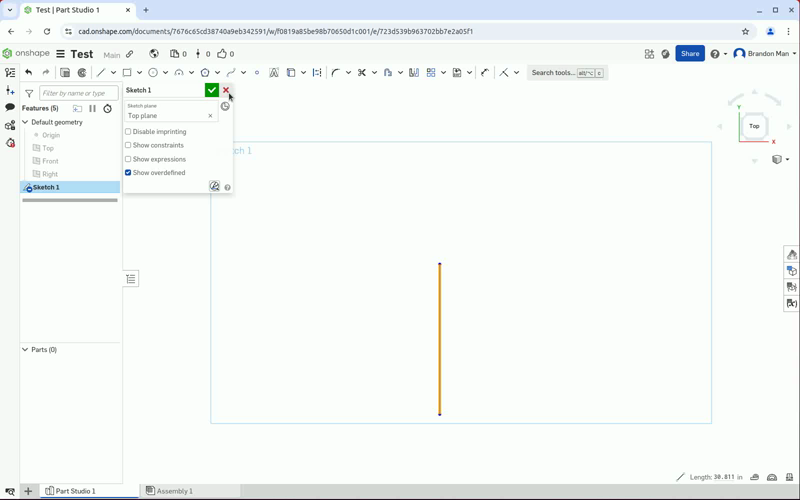
key(shift+h)
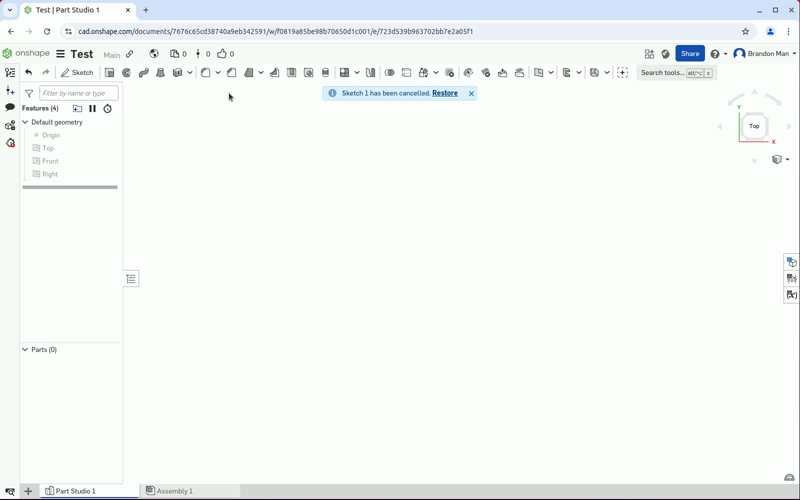
mouse_move(73, 352)
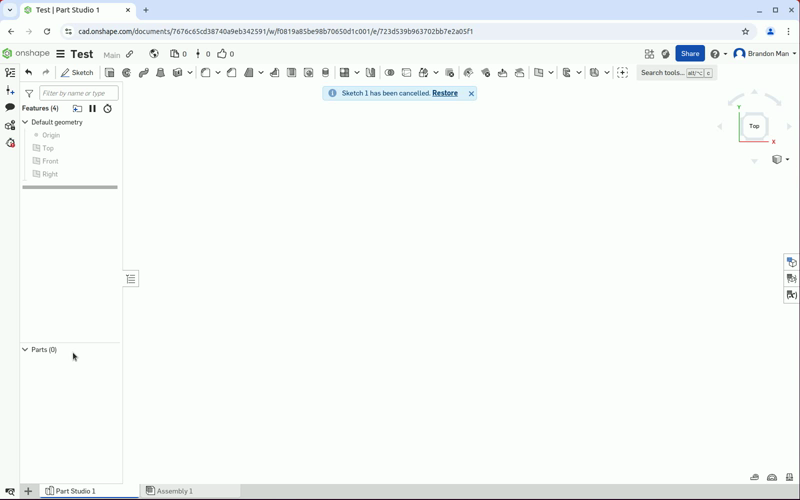
key(y)
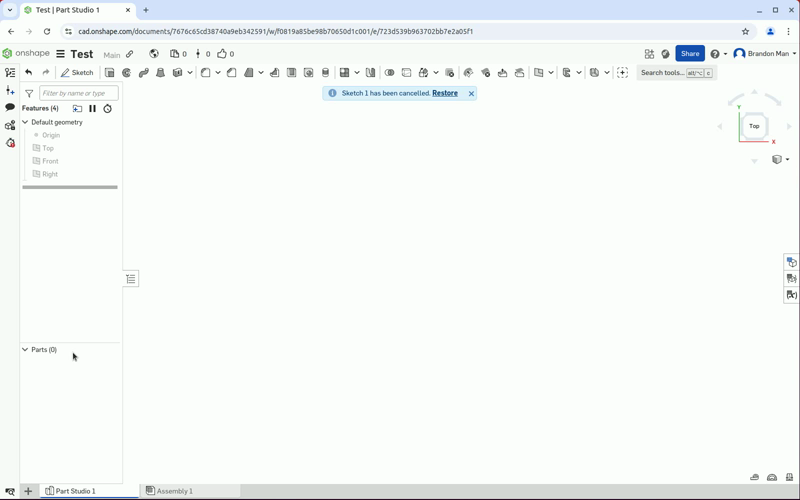
key(shift+p)
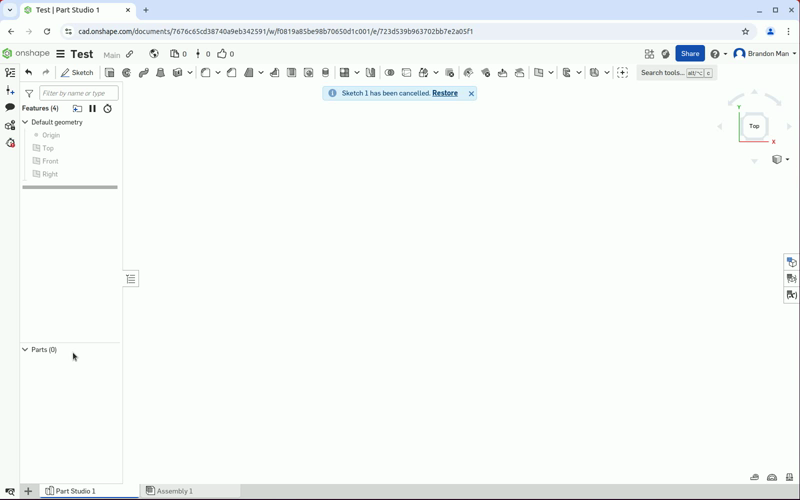
key(space)
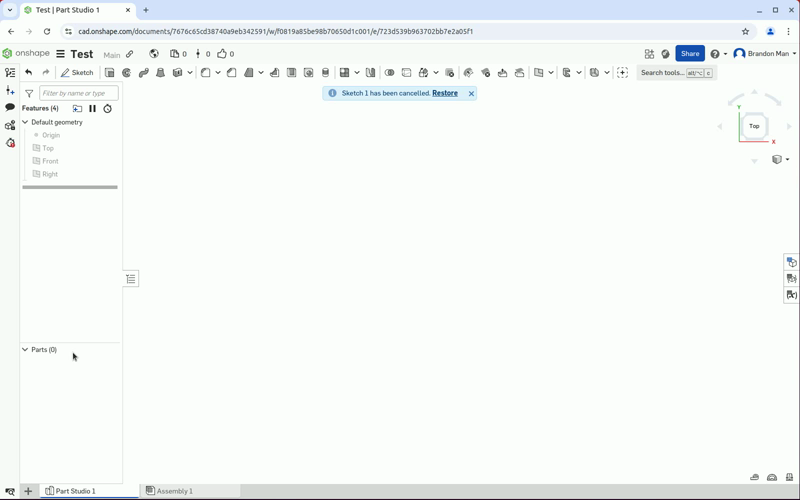
key_down(shift)
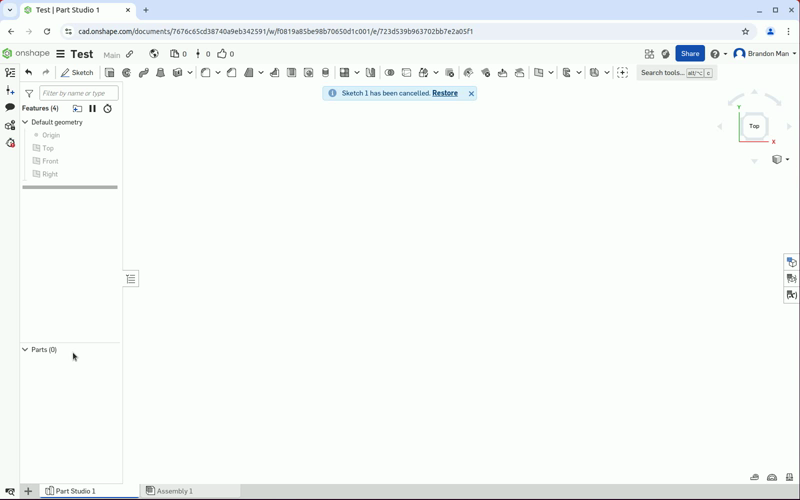
key(up)
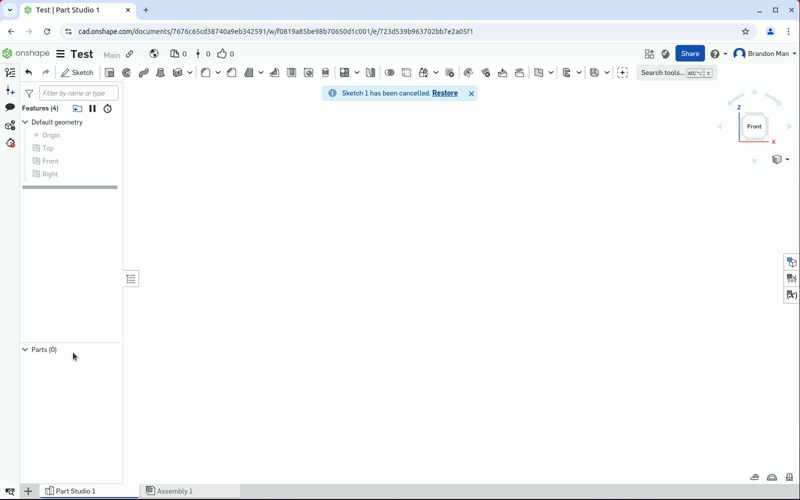
key_up(shift)
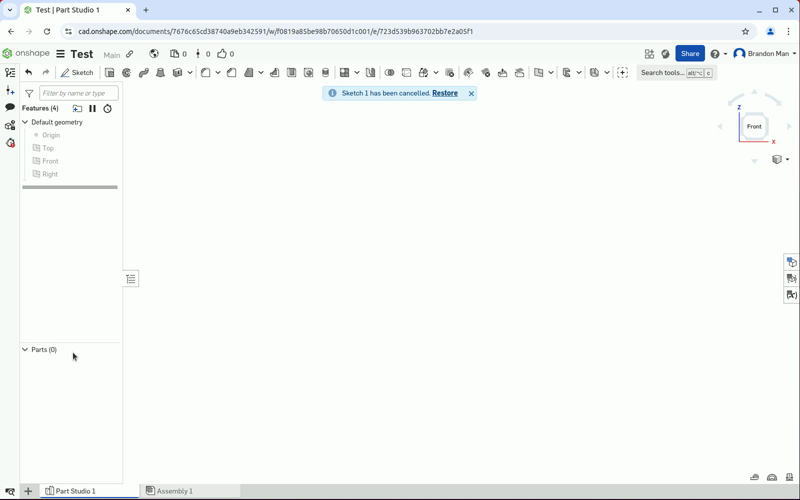
mouse_move(73, 352)
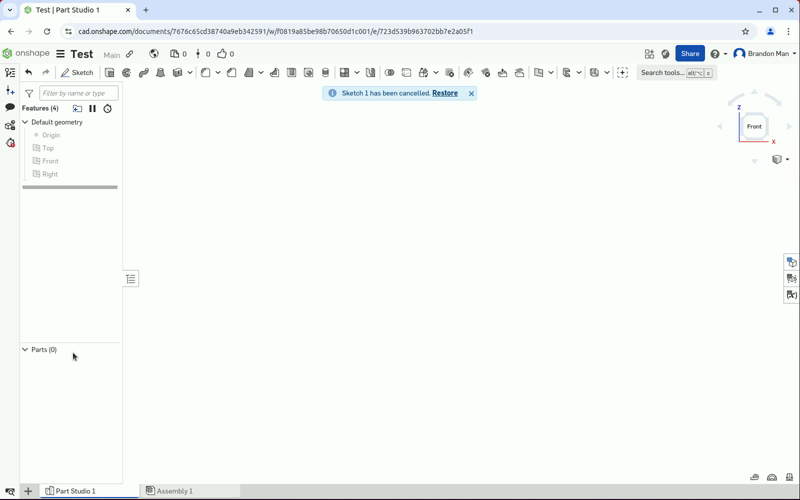
key(shift+y)
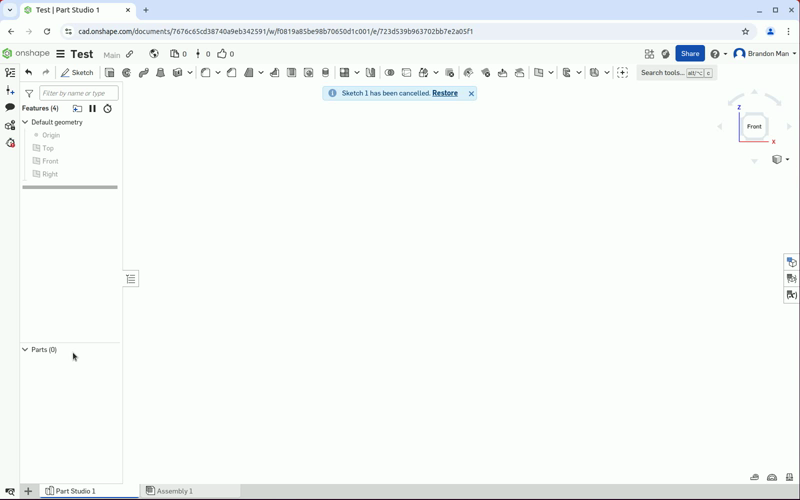
key(shift+s)
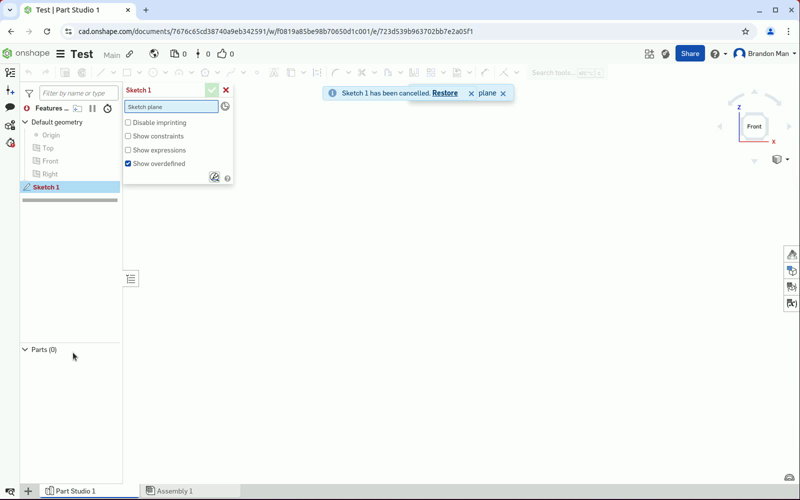
mouse_move(73, 163)
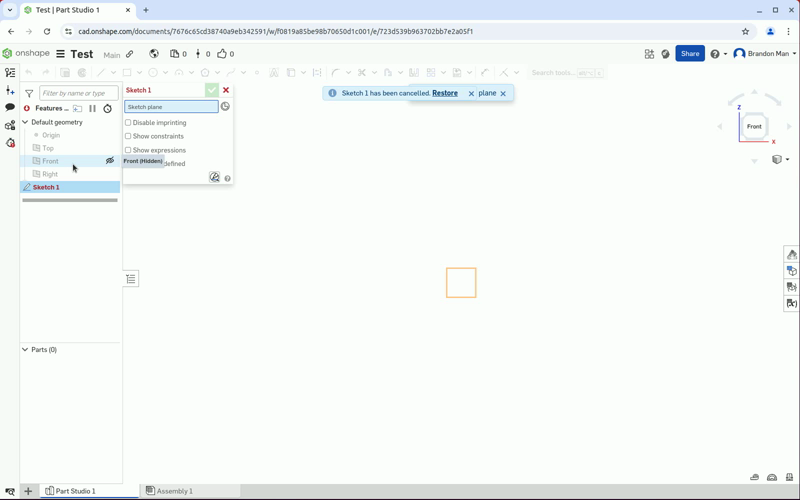
click(73, 163)
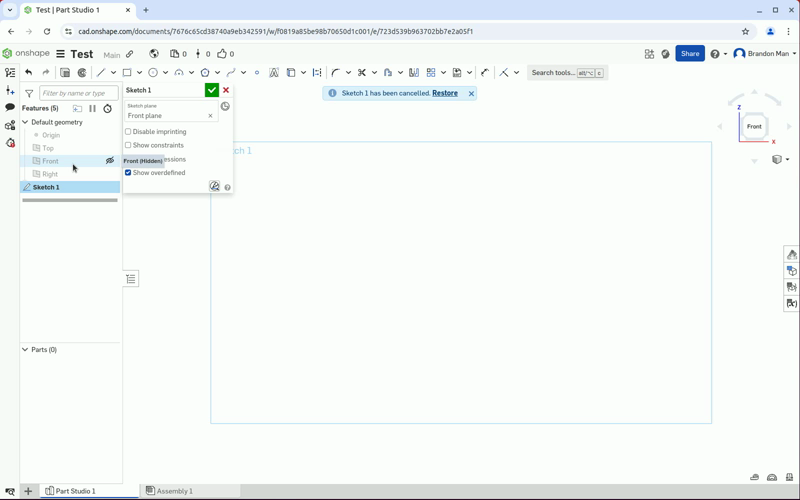
mouse_move(73, 352)
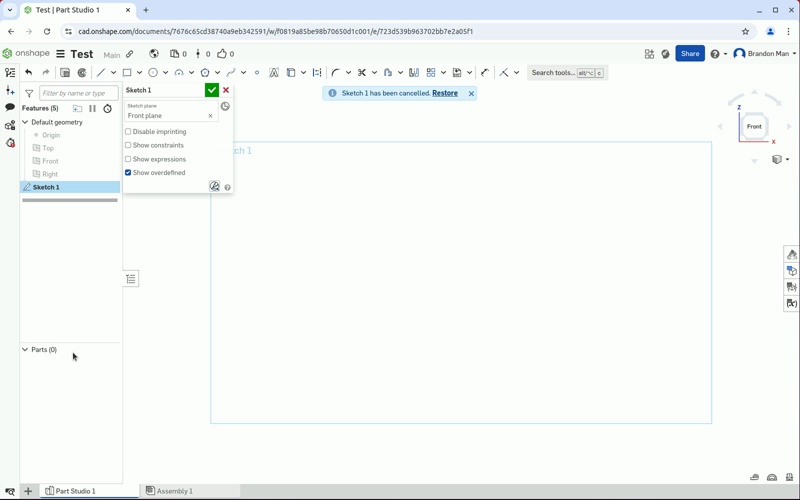
key(y)
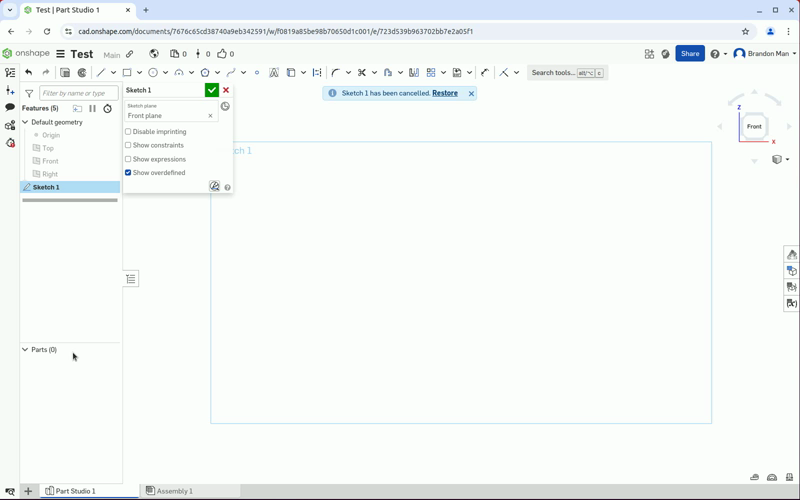
key(a)
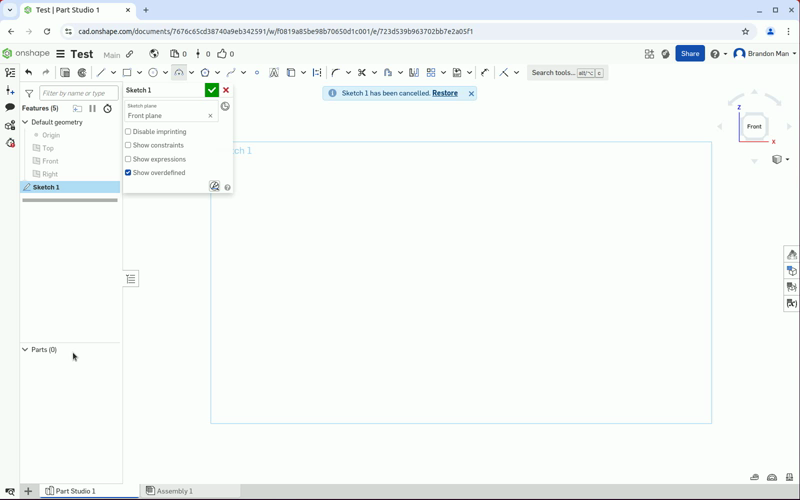
key_down(shift)
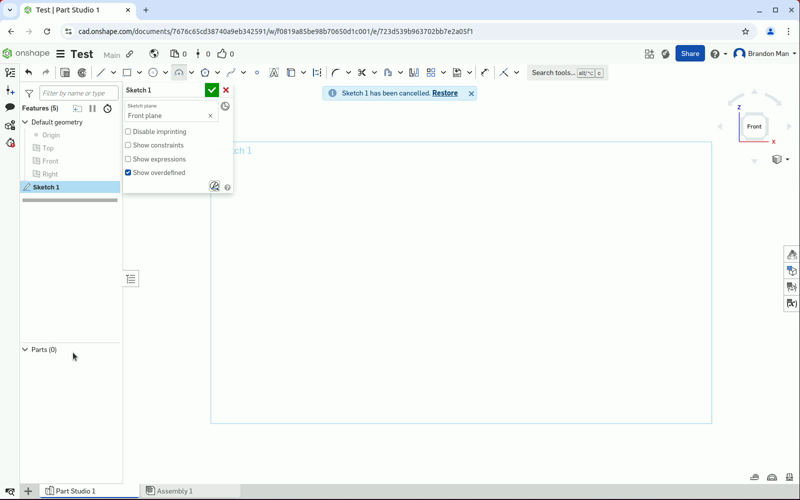
mouse_move(446, 223)
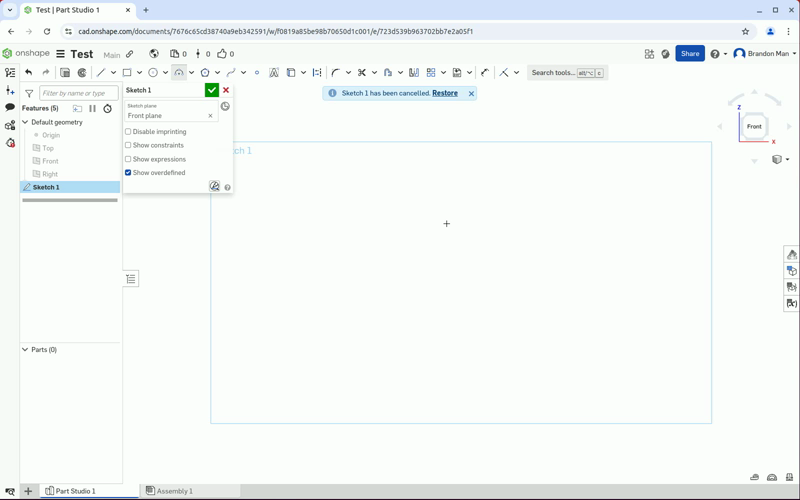
click(446, 223)
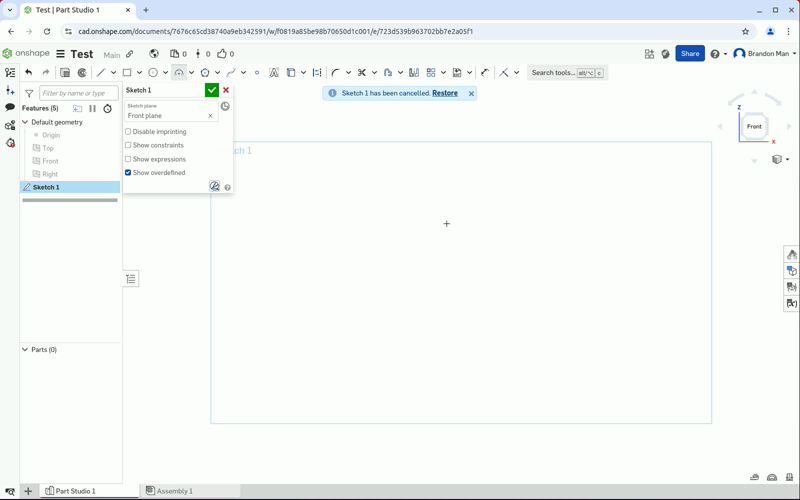
key_up(shift)
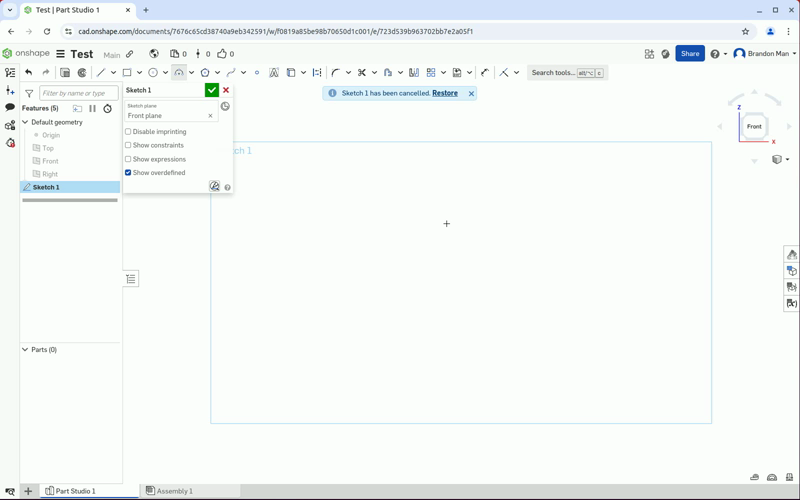
key_down(shift)
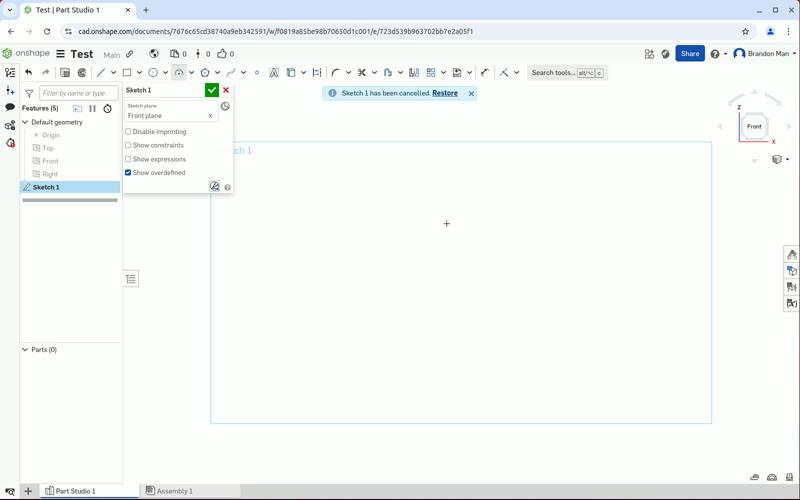
mouse_move(476, 223)
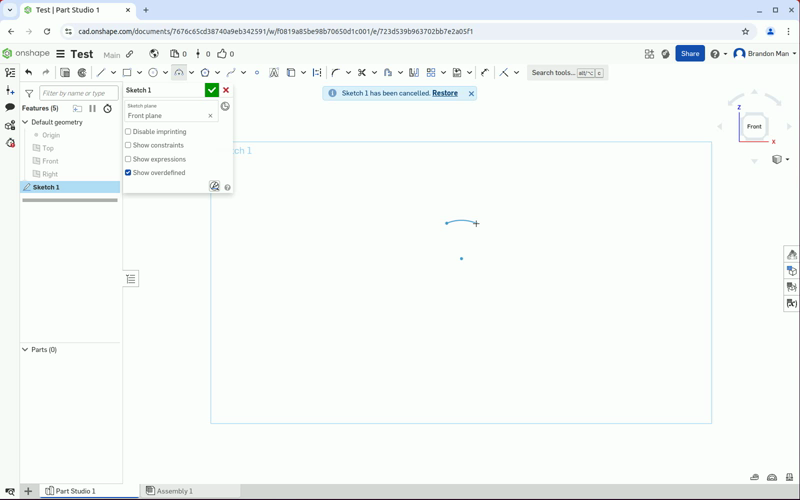
click(476, 223)
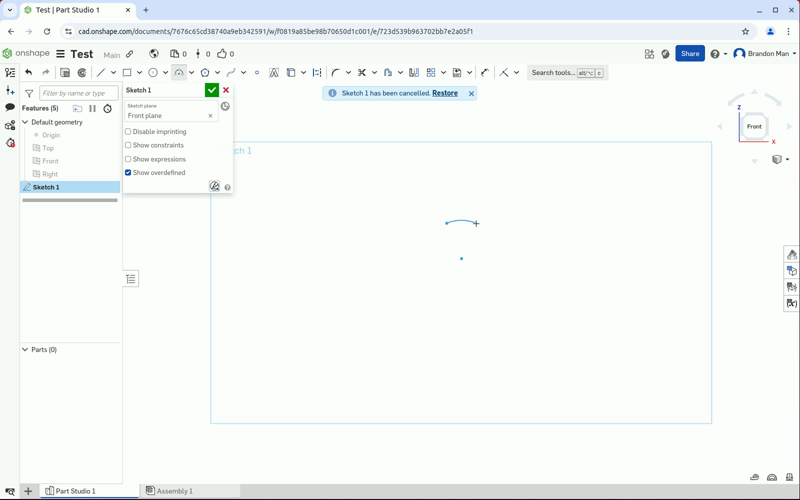
mouse_move(461, 210)
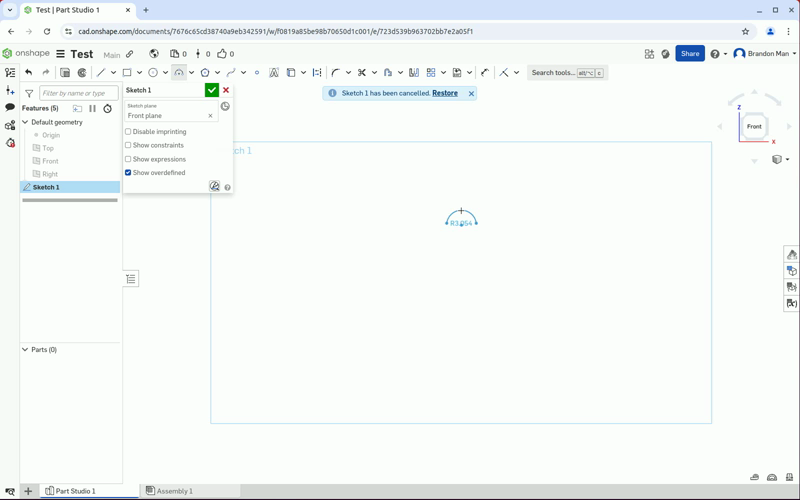
click(461, 210)
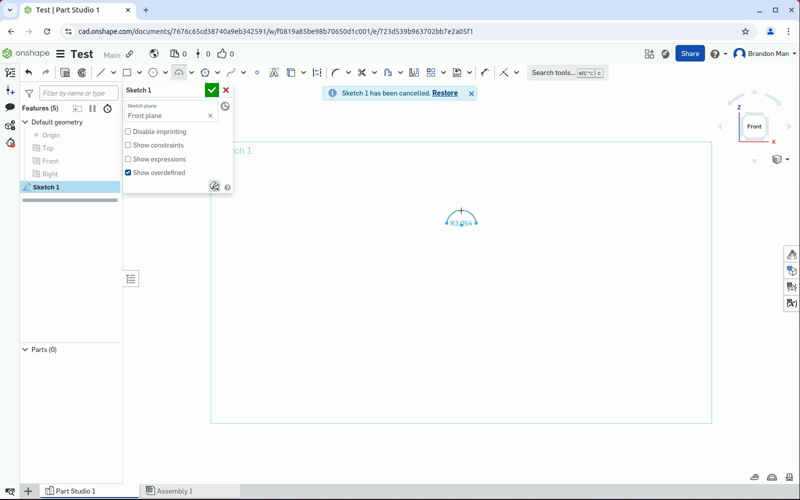
key_up(shift)
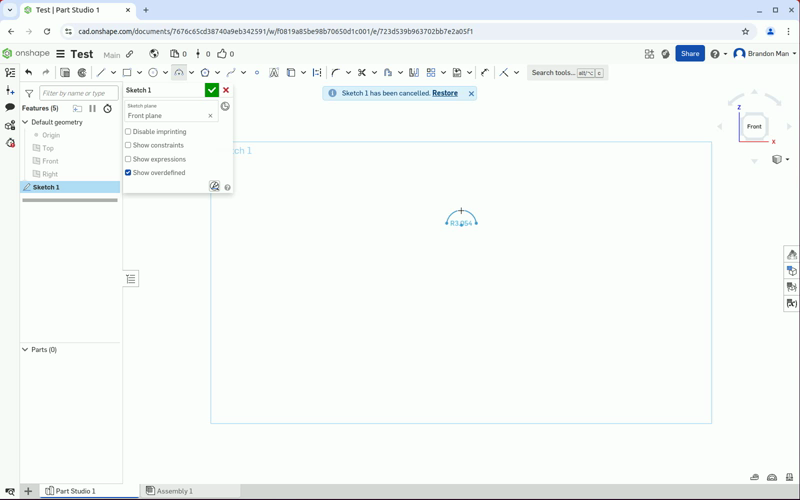
key(esc)
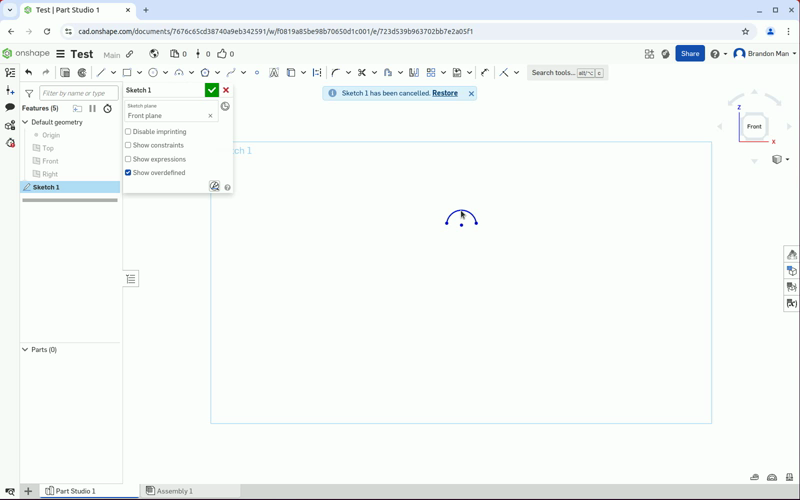
key(l)
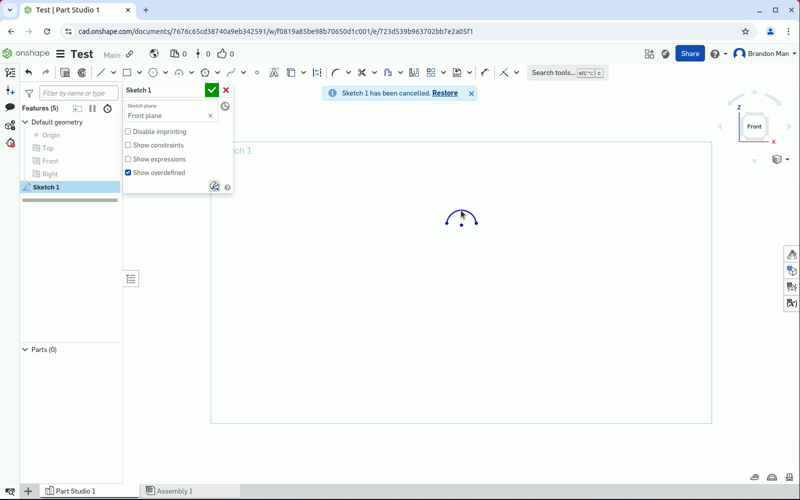
mouse_move(476, 223)
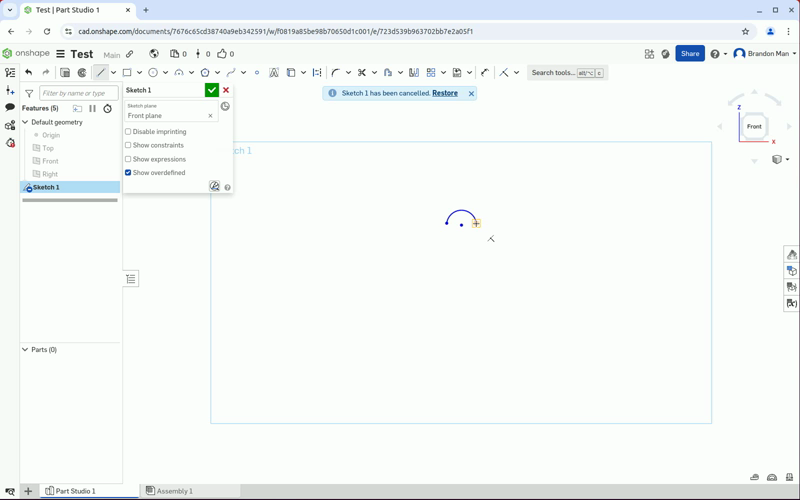
click(476, 223)
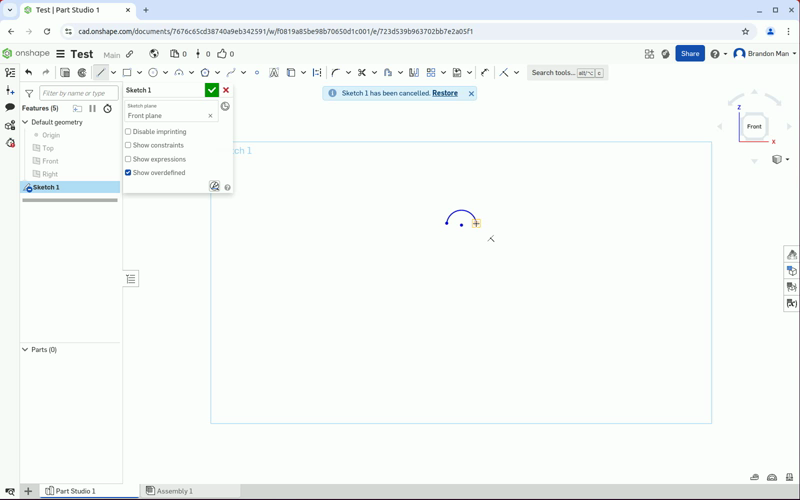
key_down(shift)
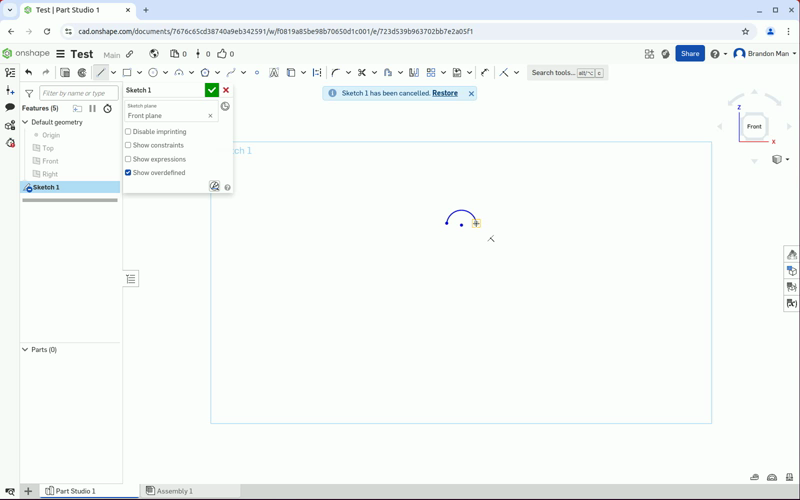
mouse_move(506, 223)
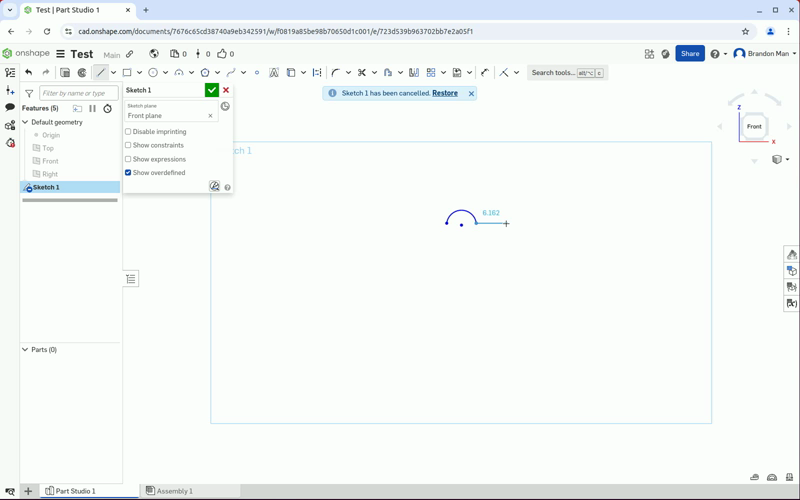
mouse_move(470, 176)
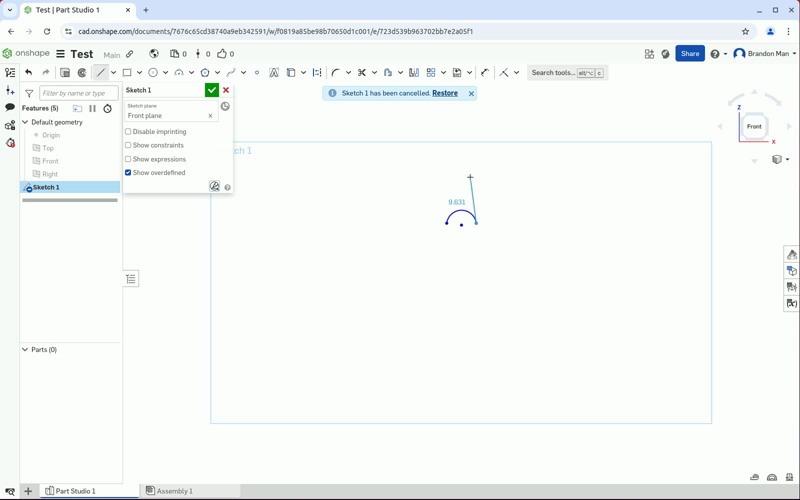
click(470, 176)
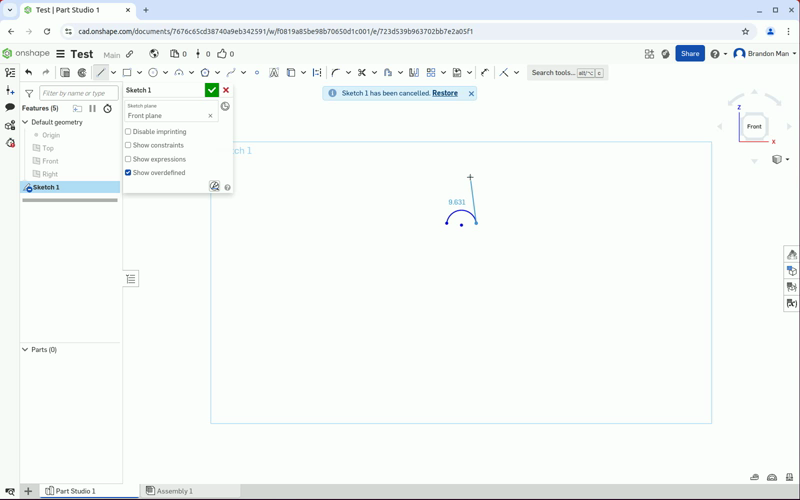
key_up(shift)
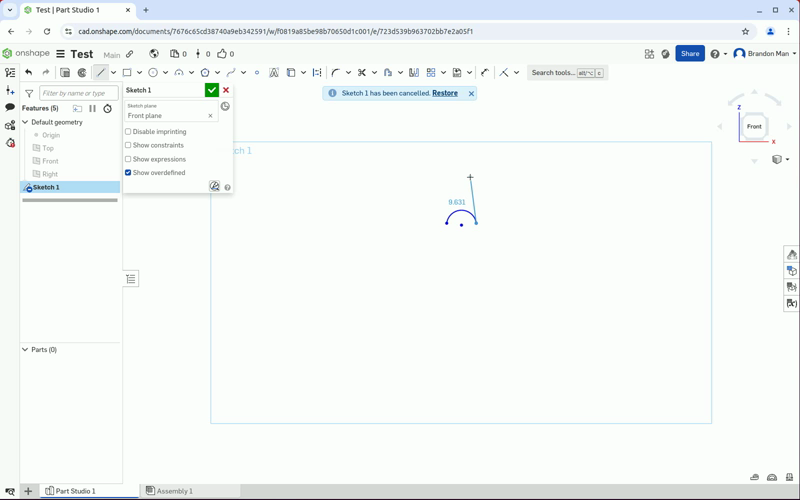
key(esc)
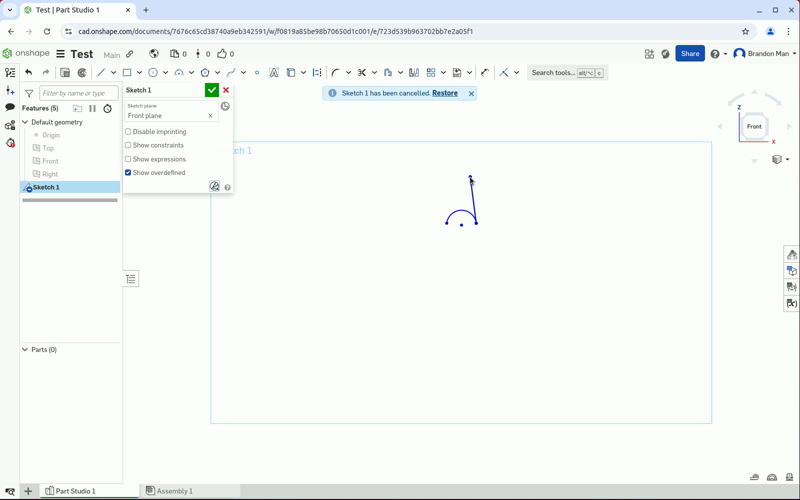
key(a)
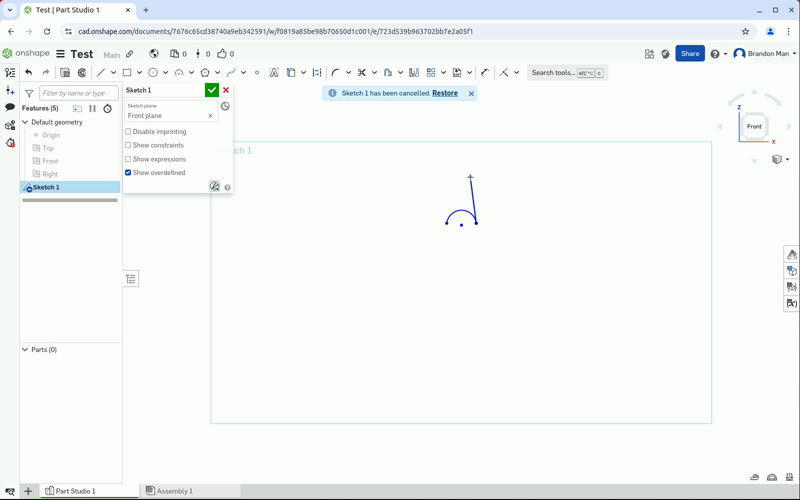
mouse_move(470, 176)
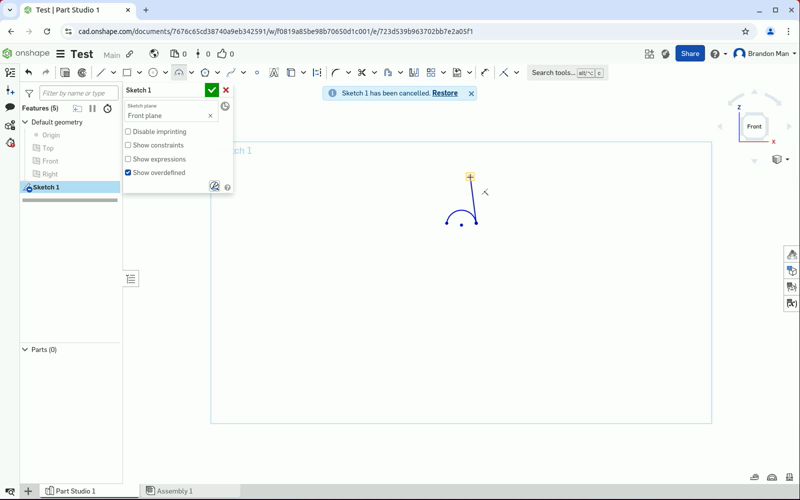
click(470, 176)
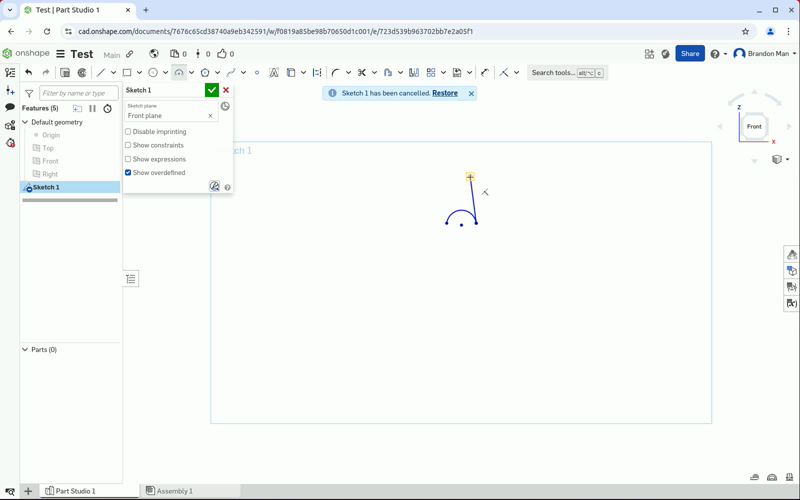
key_down(shift)
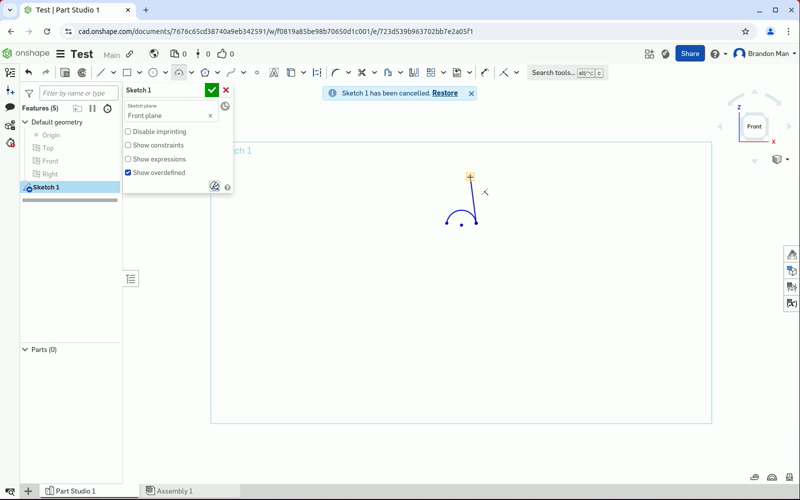
mouse_move(452, 176)
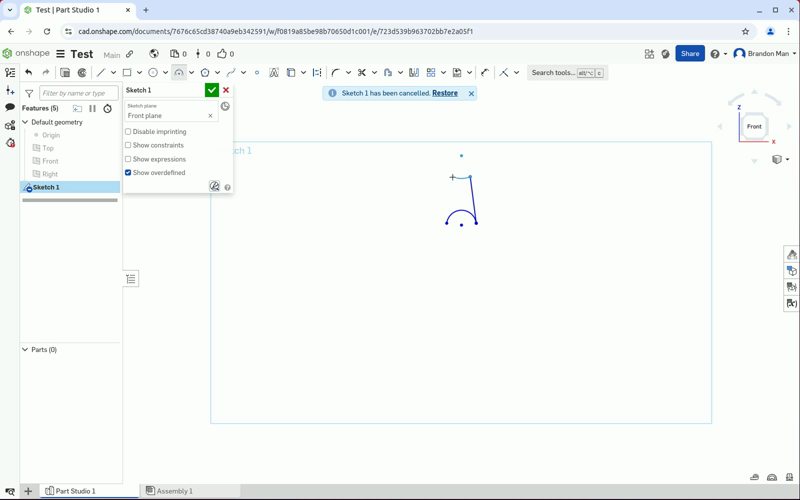
click(452, 176)
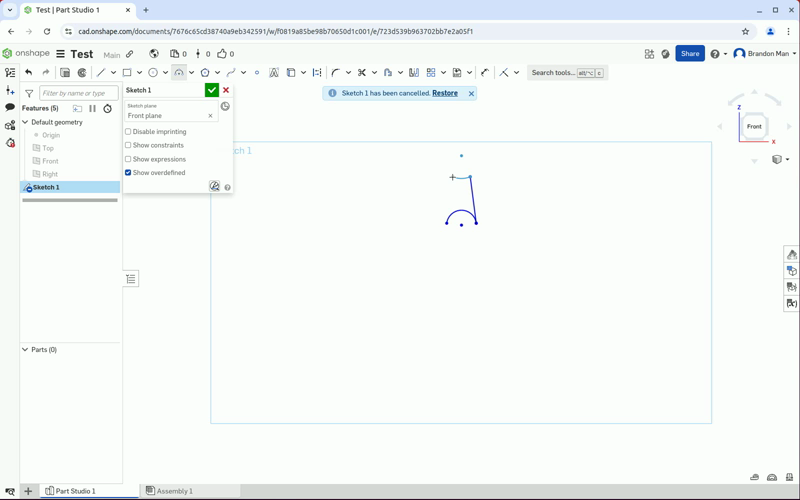
mouse_move(461, 186)
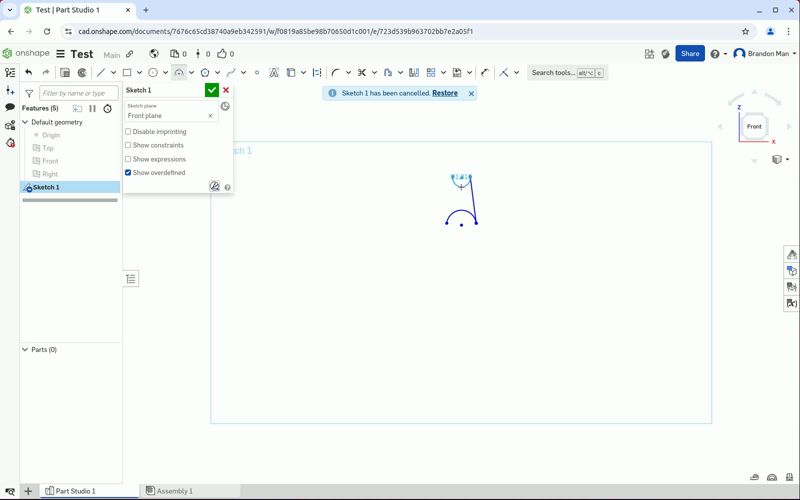
click(461, 186)
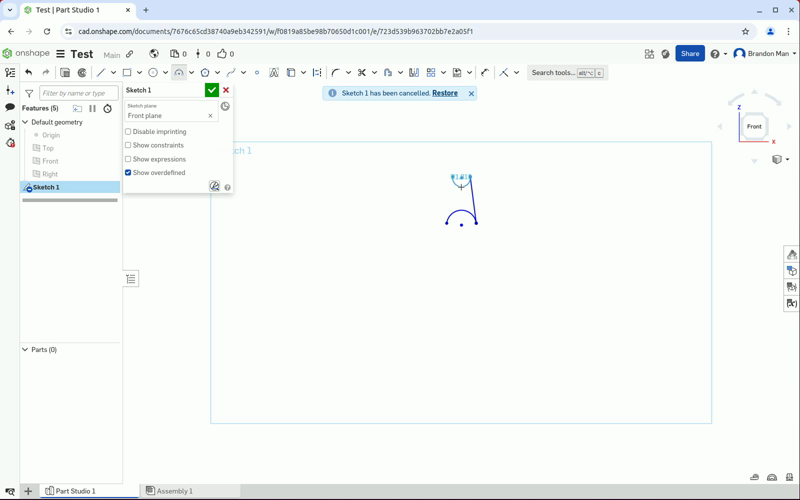
key_up(shift)
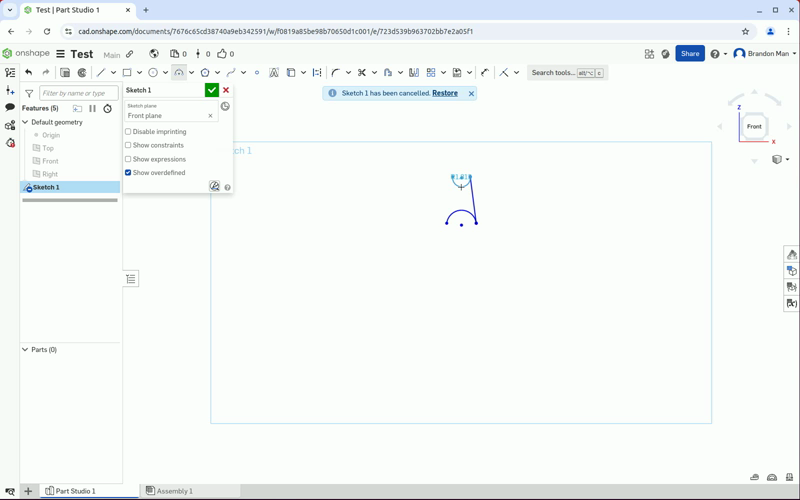
key(esc)
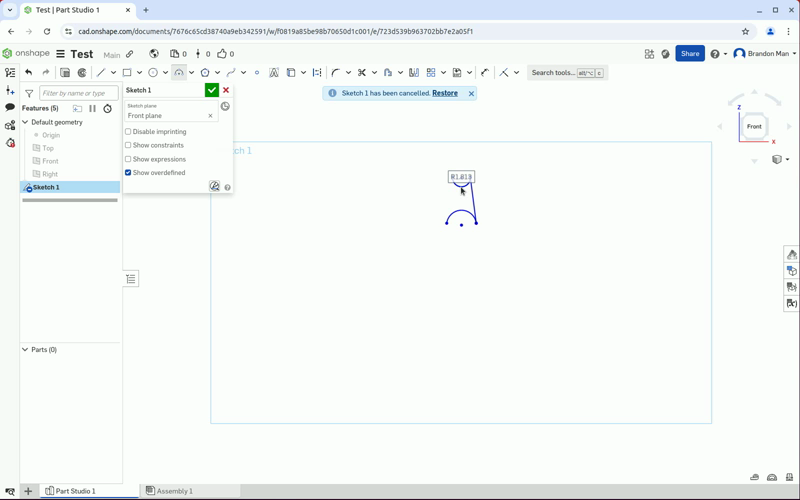
key(l)
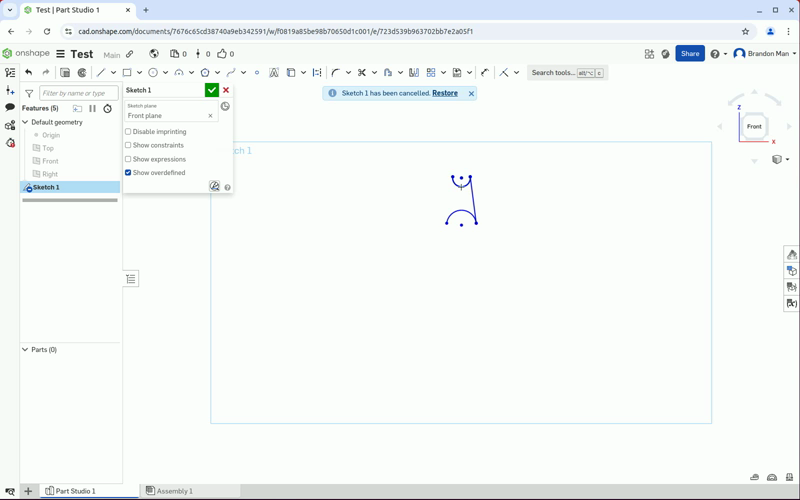
mouse_move(452, 176)
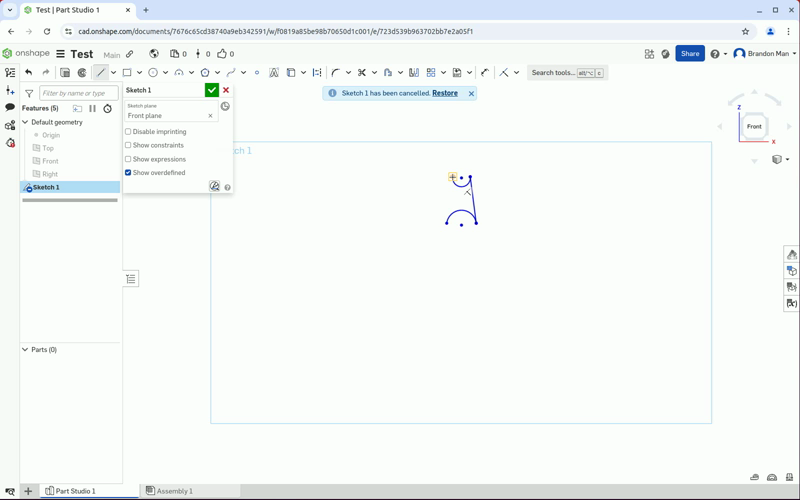
click(452, 176)
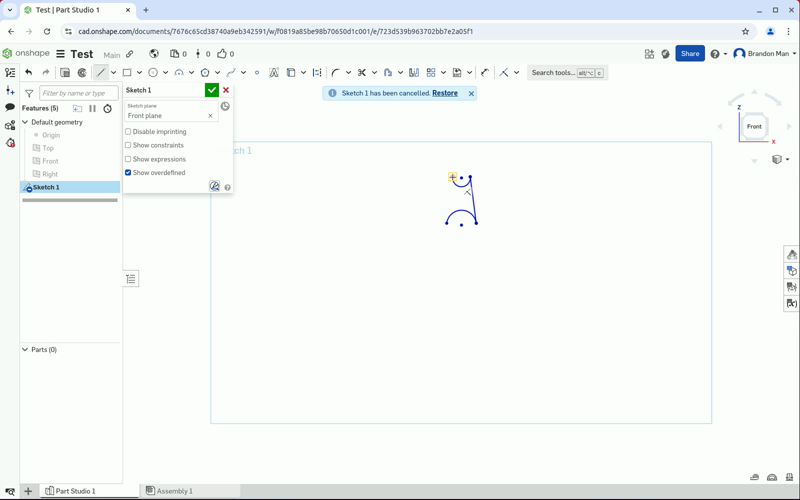
mouse_move(482, 176)
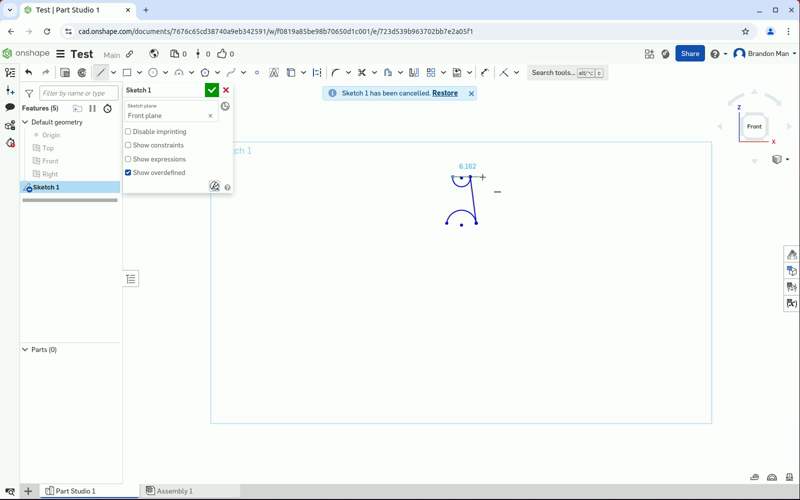
key_down(shift)
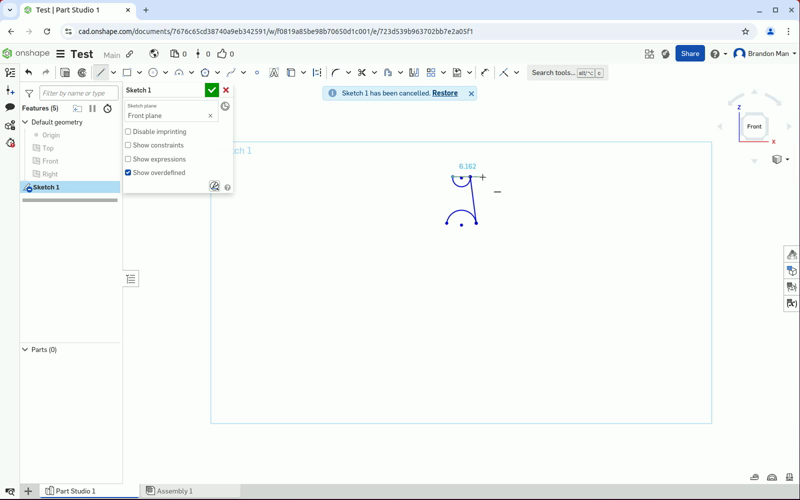
mouse_move(446, 223)
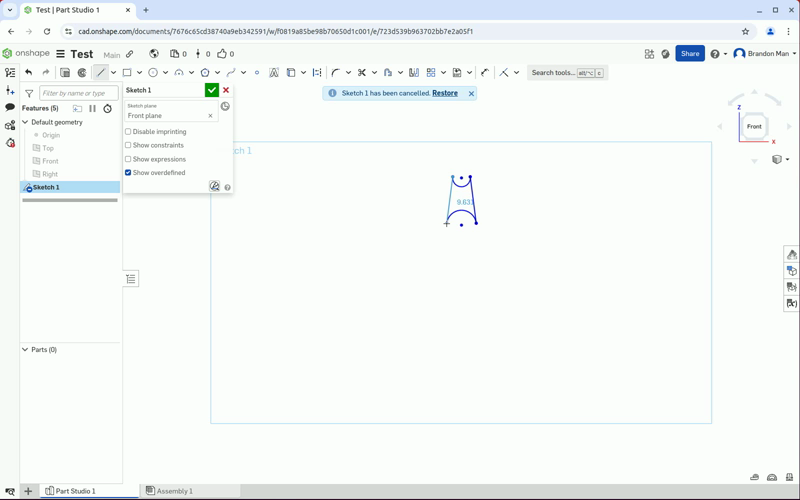
key_up(shift)
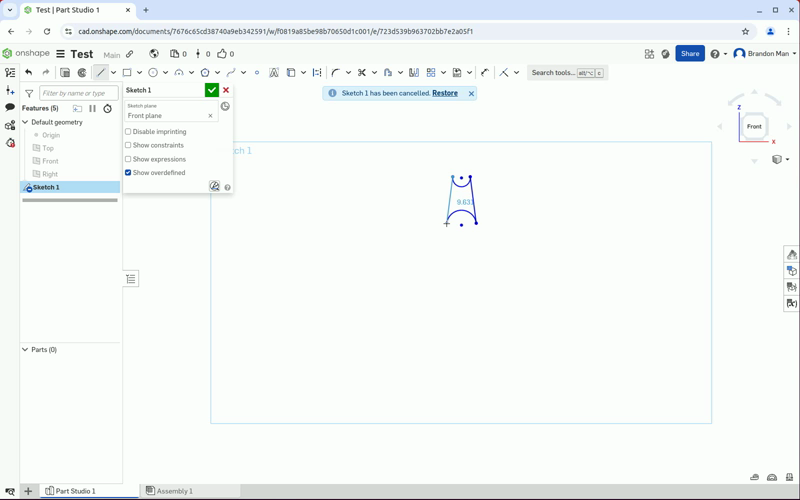
click(446, 223)
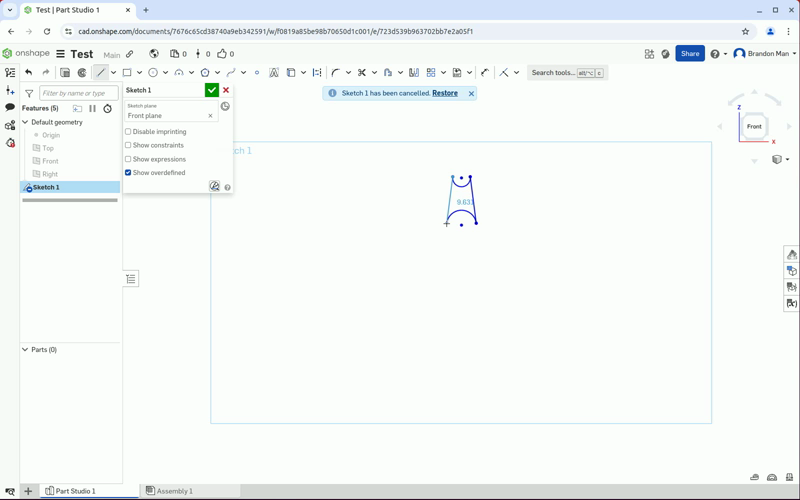
key(esc)
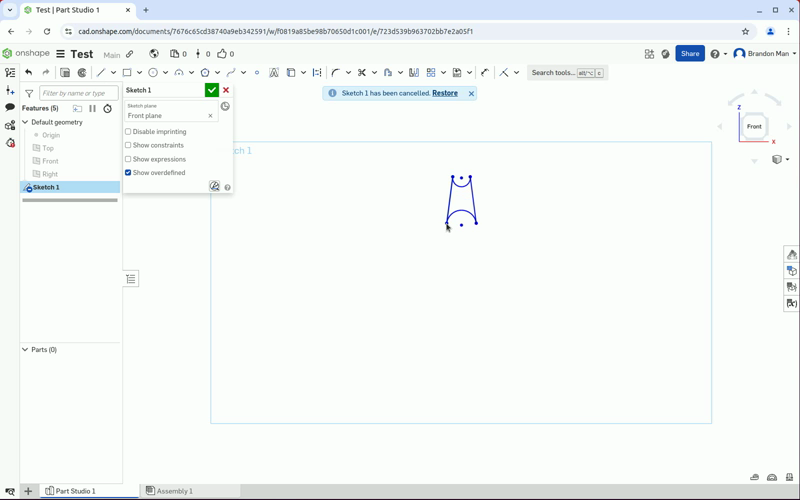
key(c)
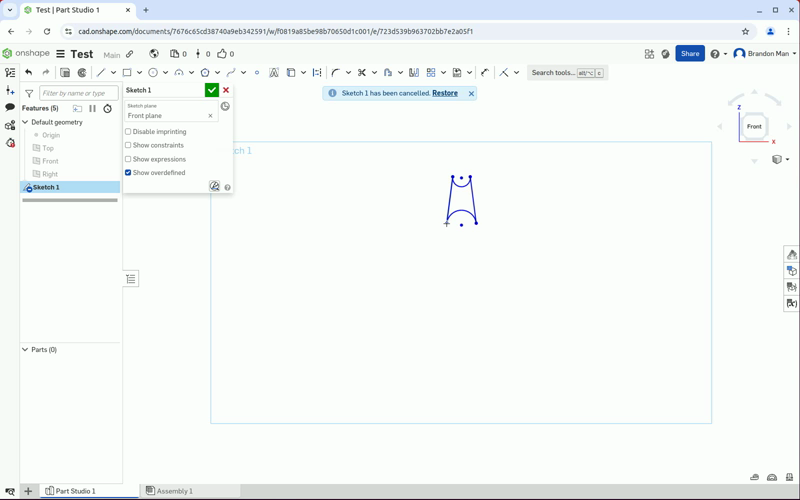
key_down(shift)
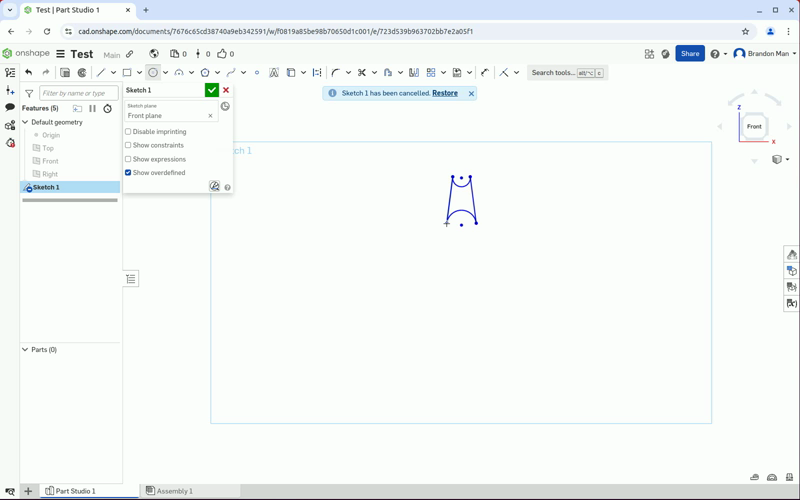
mouse_move(458, 191)
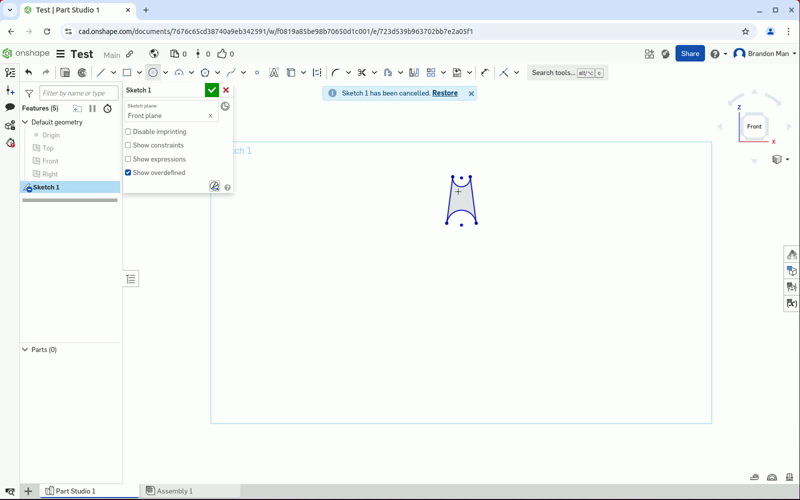
click(458, 191)
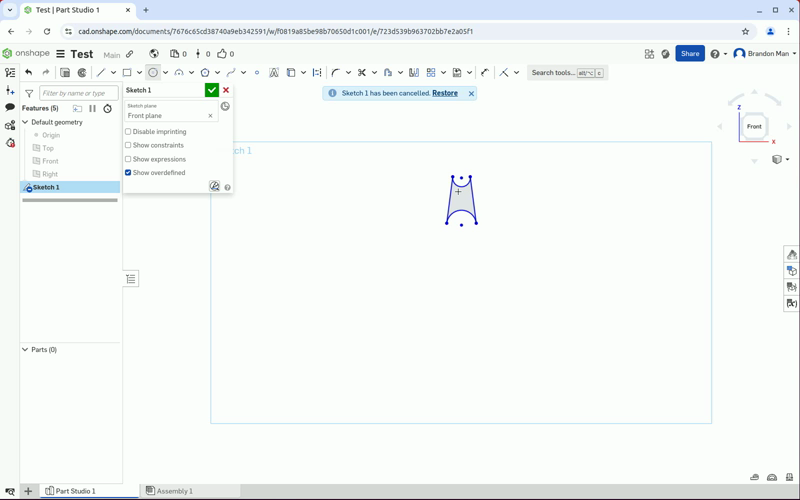
key_up(shift)
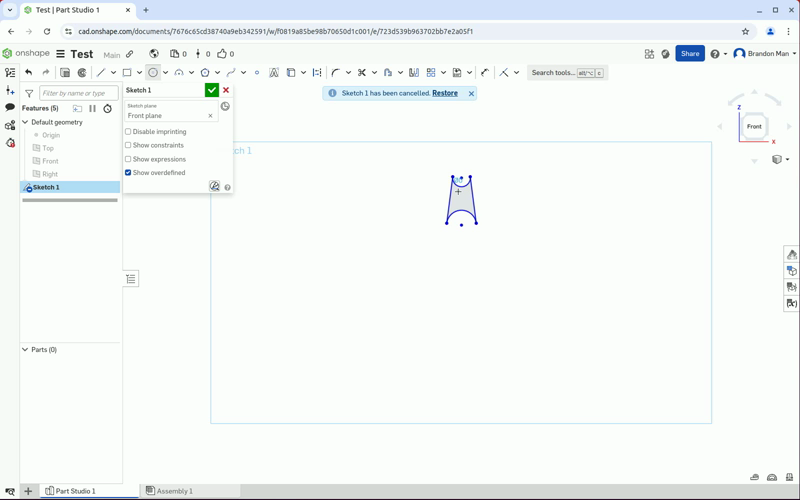
mouse_move(461, 191)
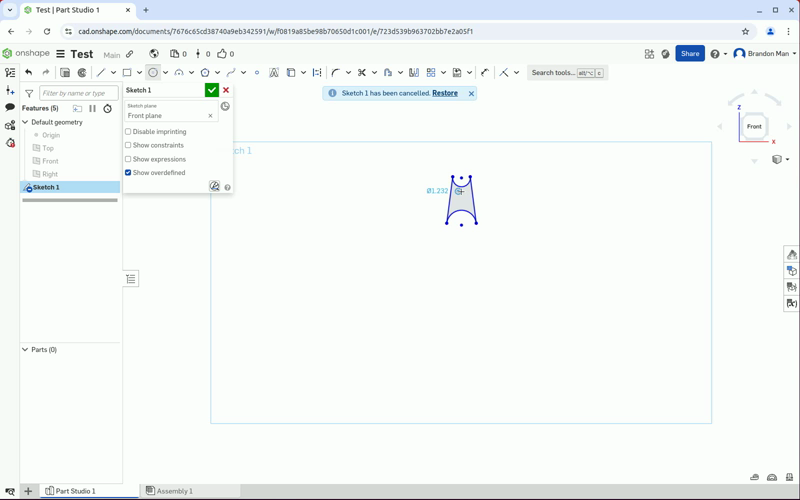
scroll(6)
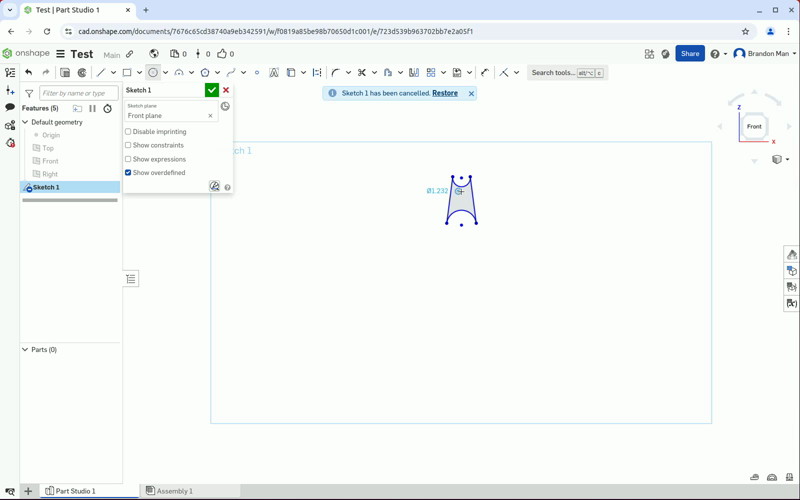
scroll(6)
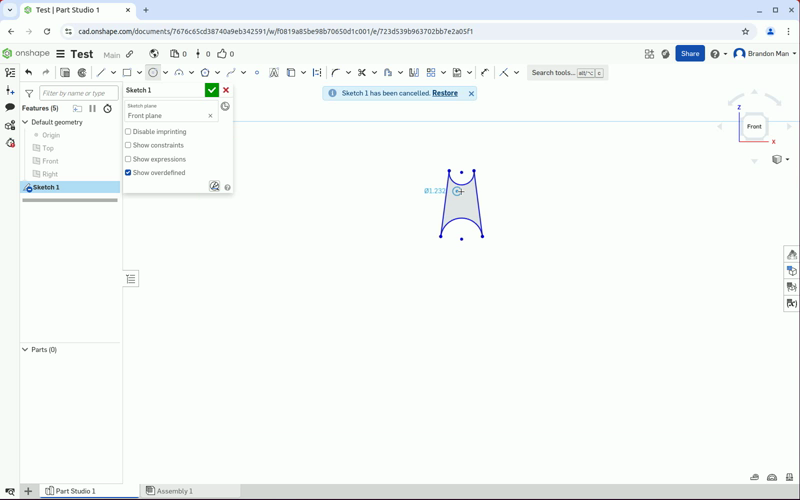
scroll(6)
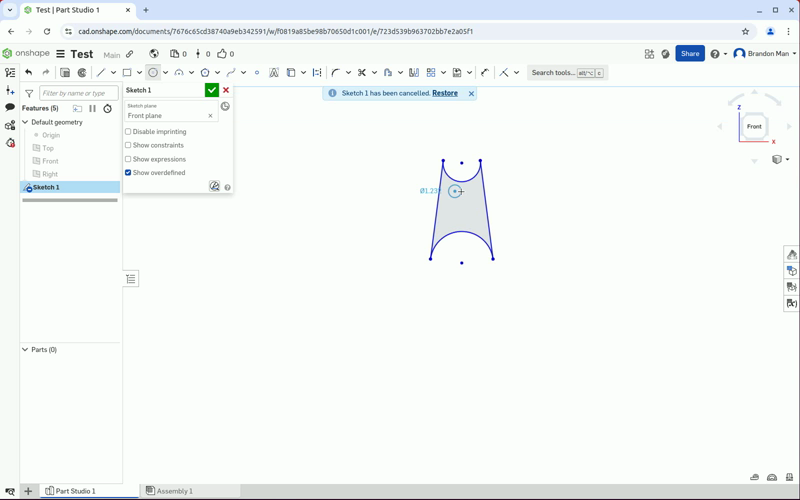
scroll(6)
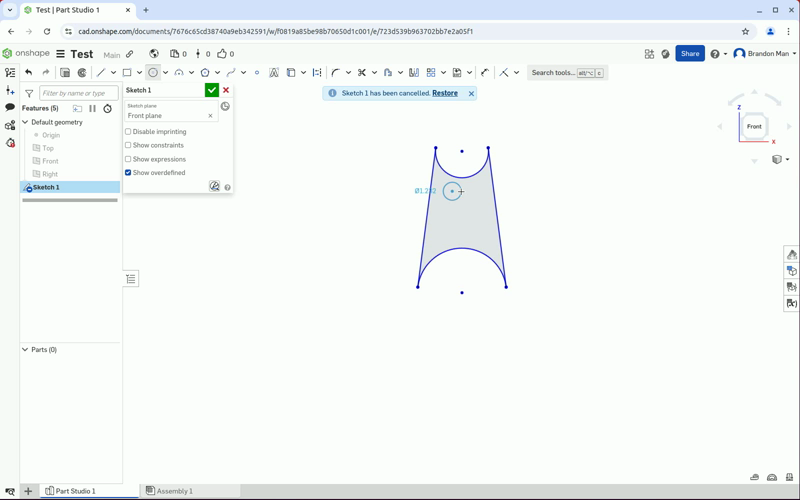
scroll(6)
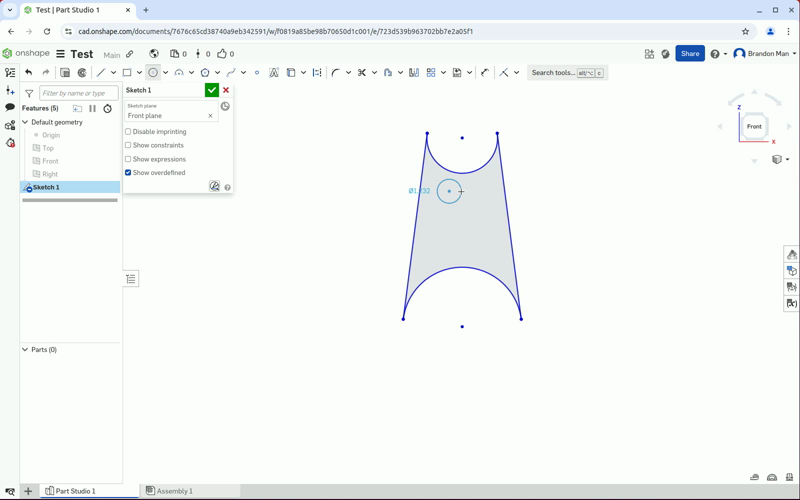
scroll(6)
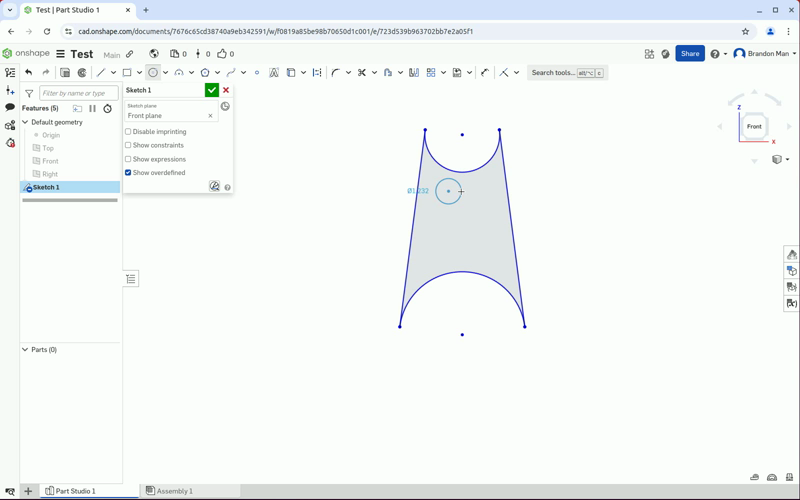
scroll(6)
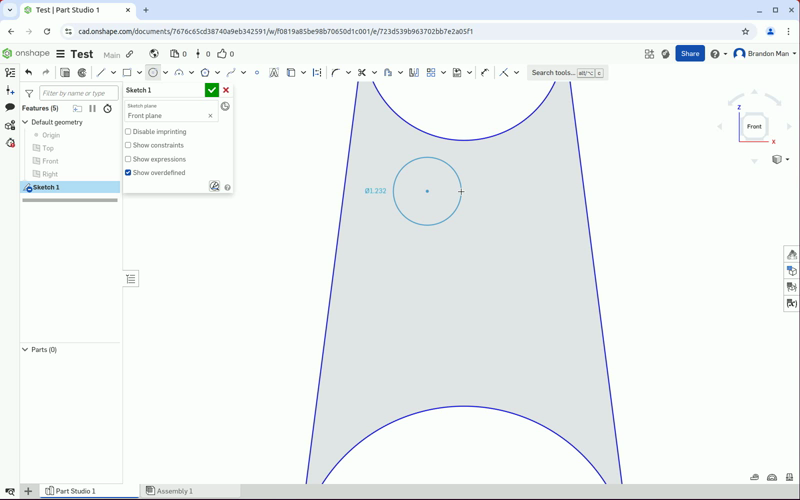
click(461, 191)
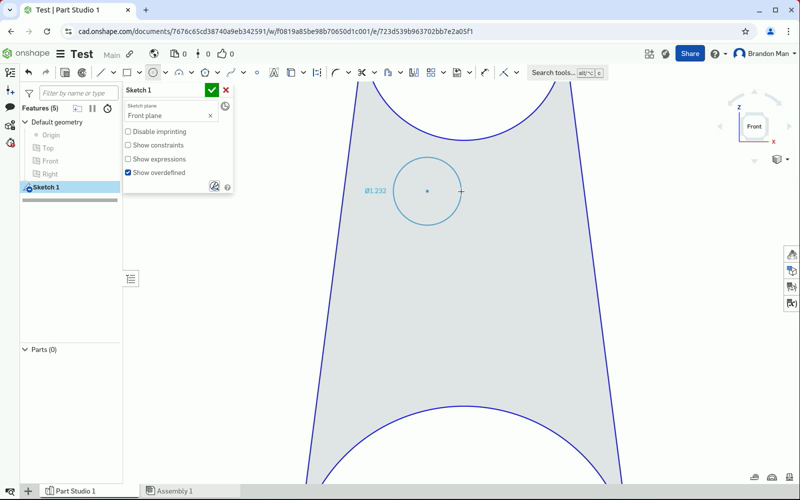
scroll(-6)
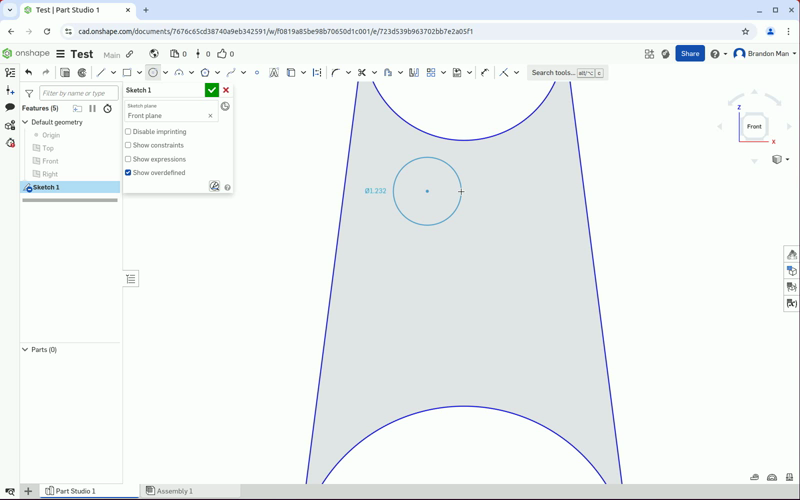
scroll(-6)
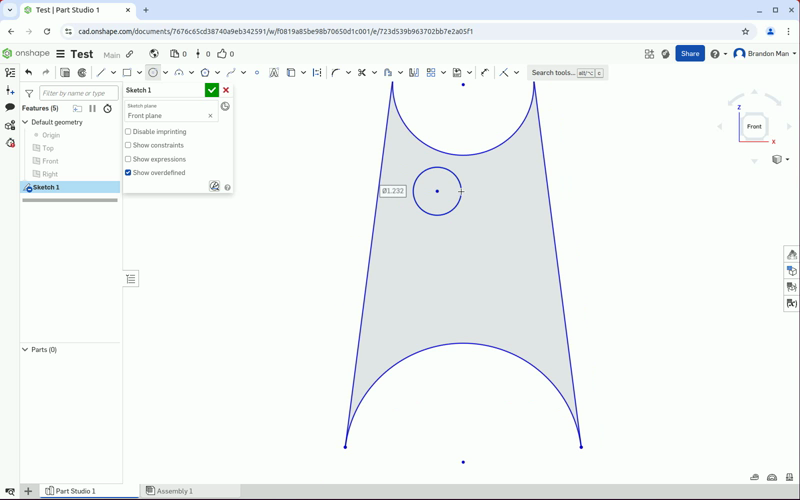
scroll(-6)
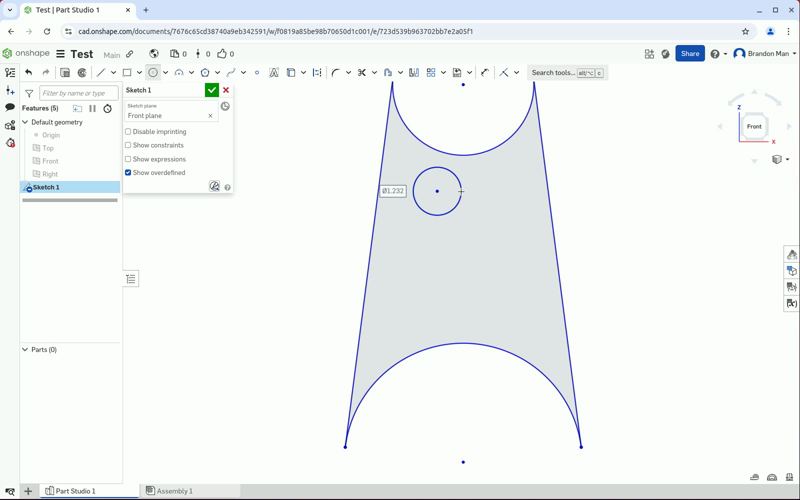
scroll(-6)
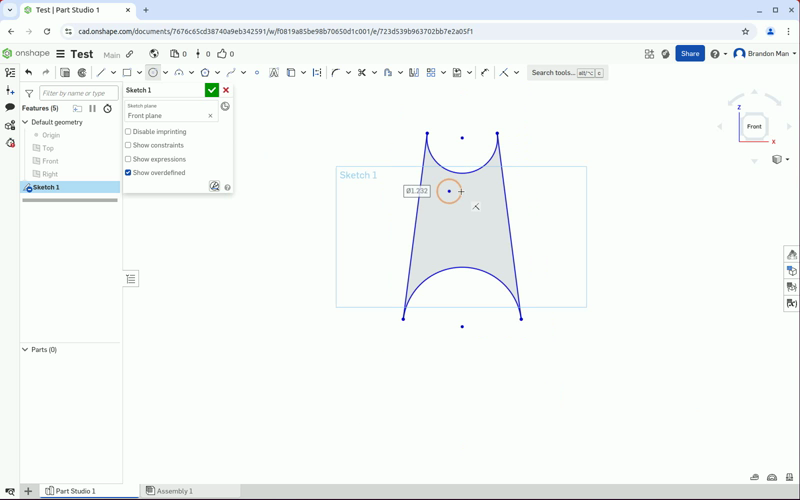
scroll(-6)
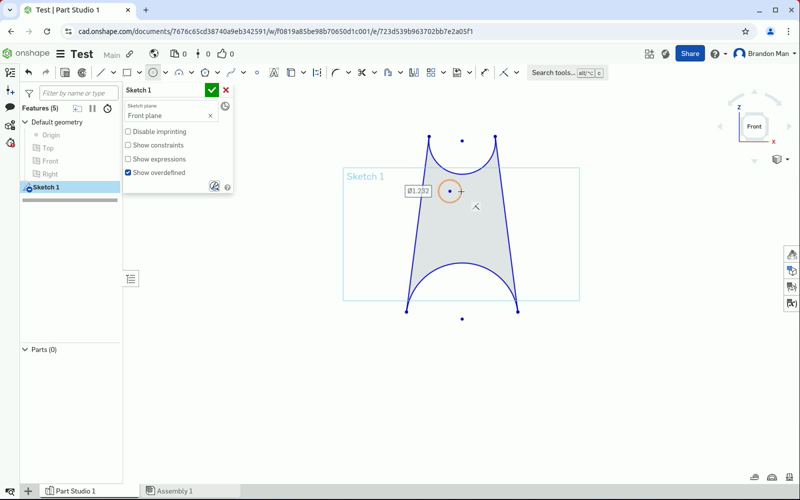
scroll(-6)
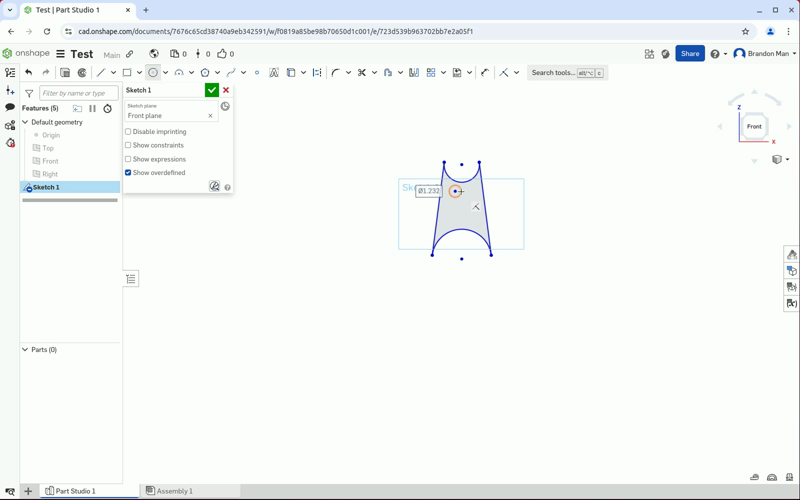
scroll(-6)
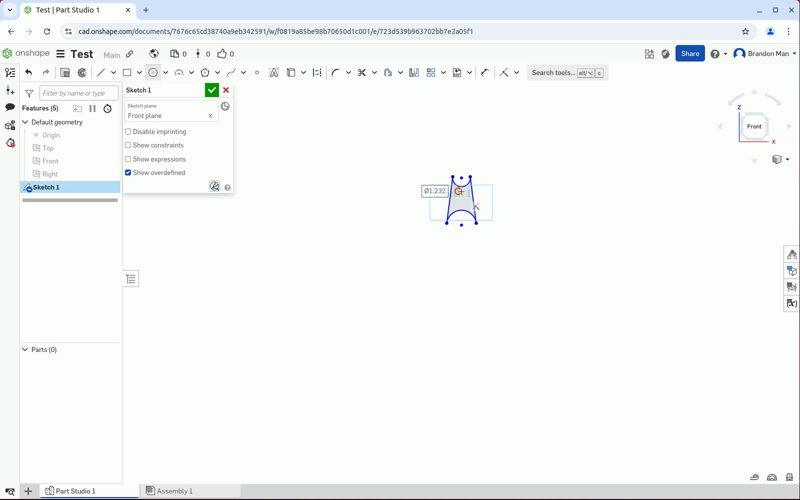
key(esc)
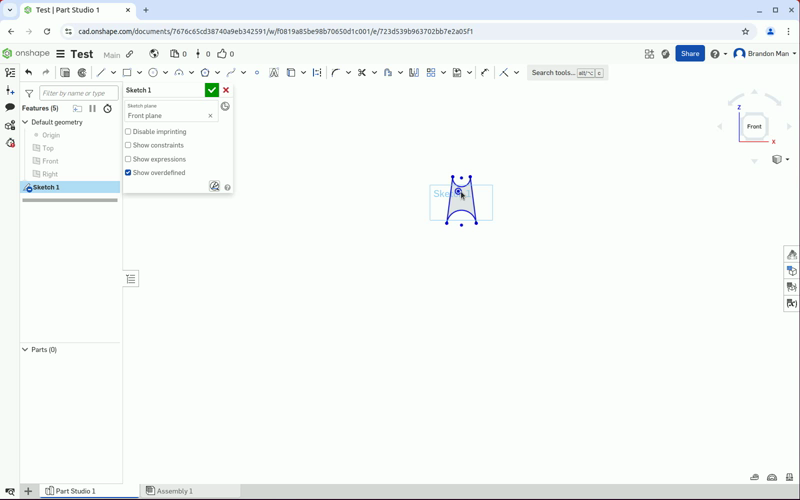
mouse_move(465, 206)
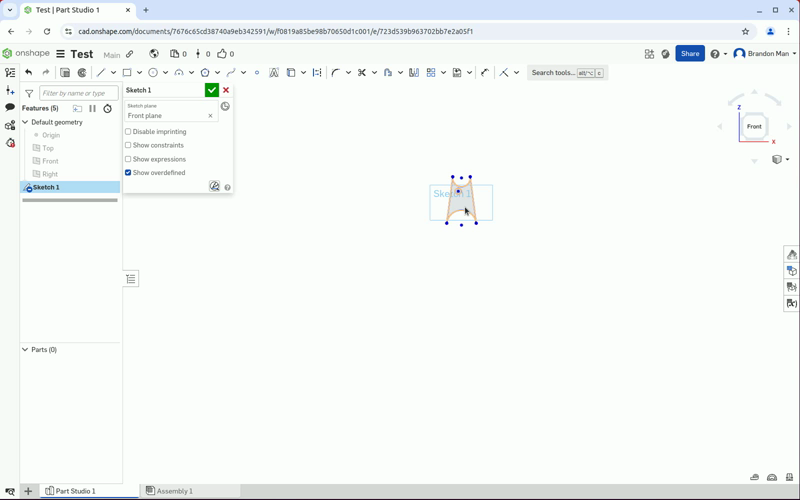
scroll(6)
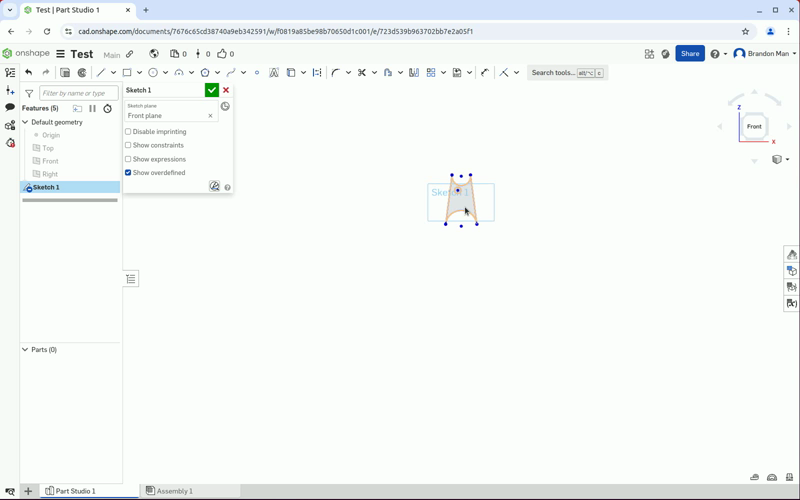
scroll(6)
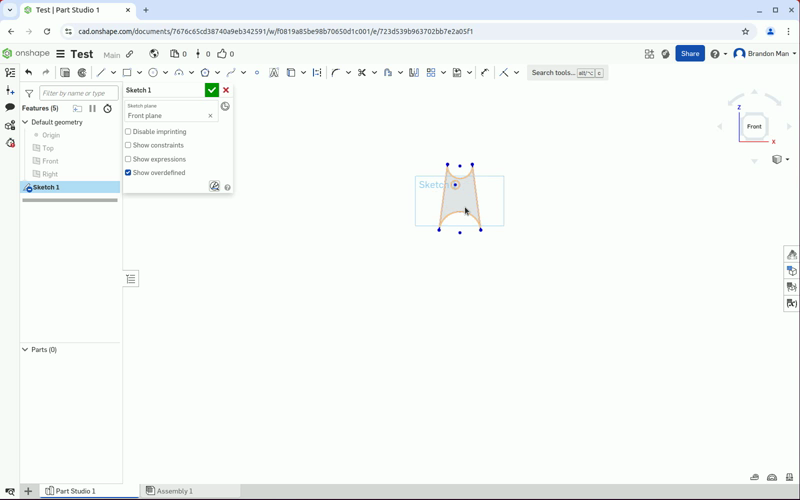
scroll(6)
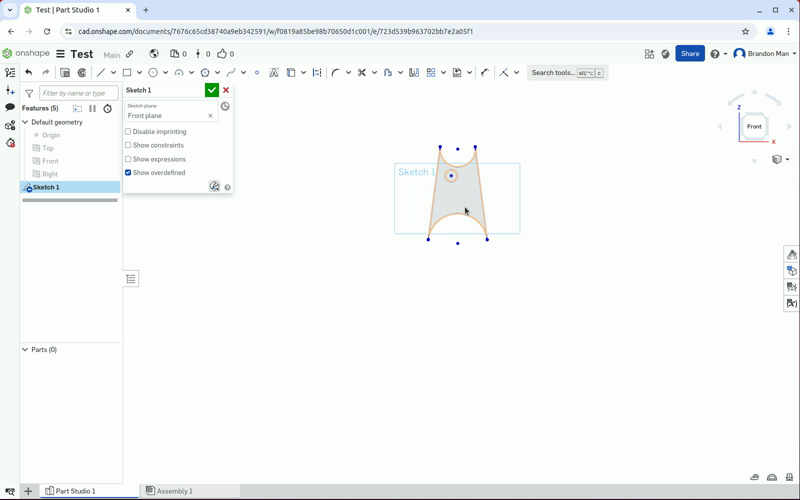
scroll(6)
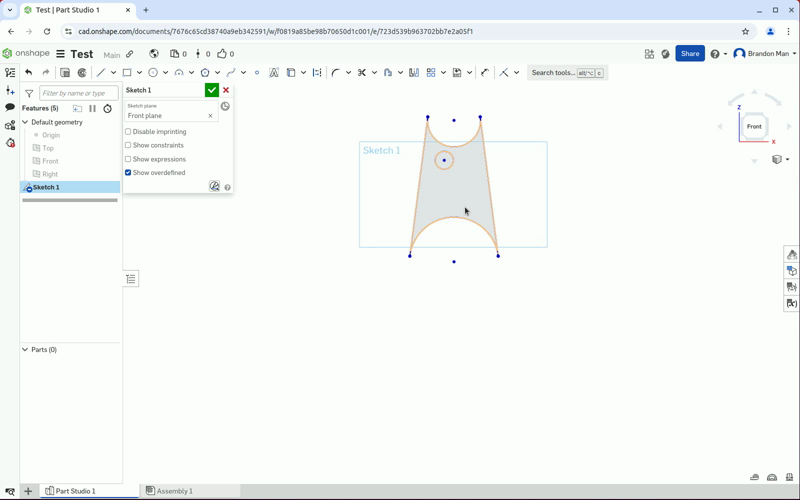
scroll(6)
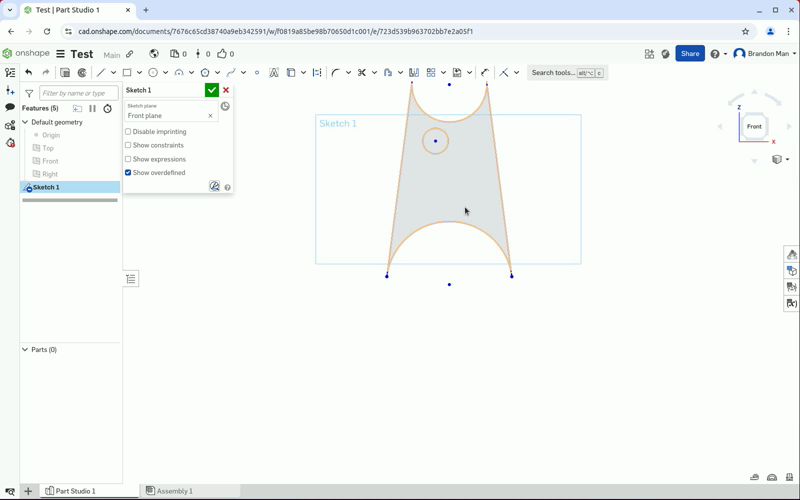
scroll(6)
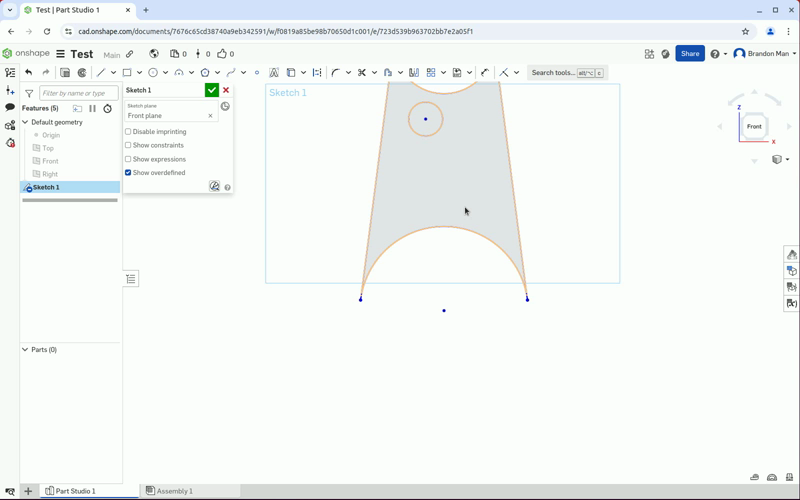
scroll(6)
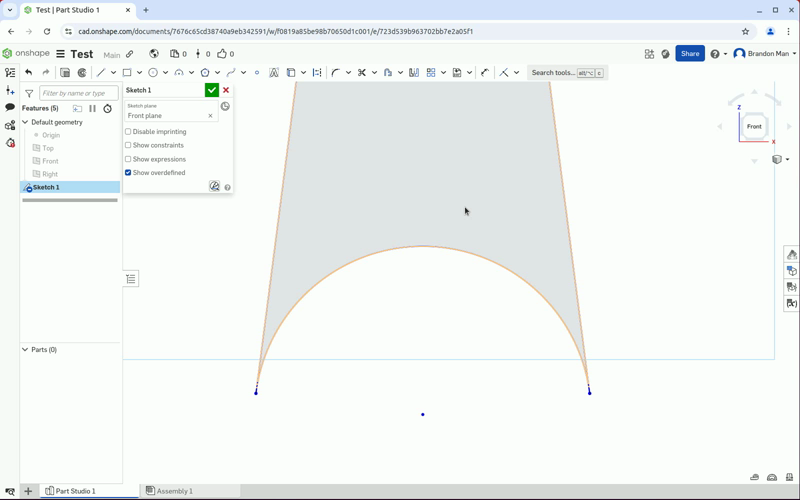
click(465, 206)
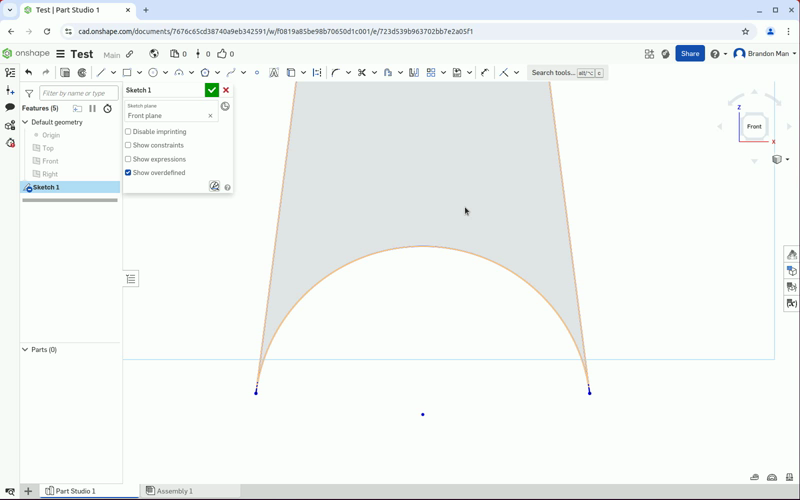
scroll(-6)
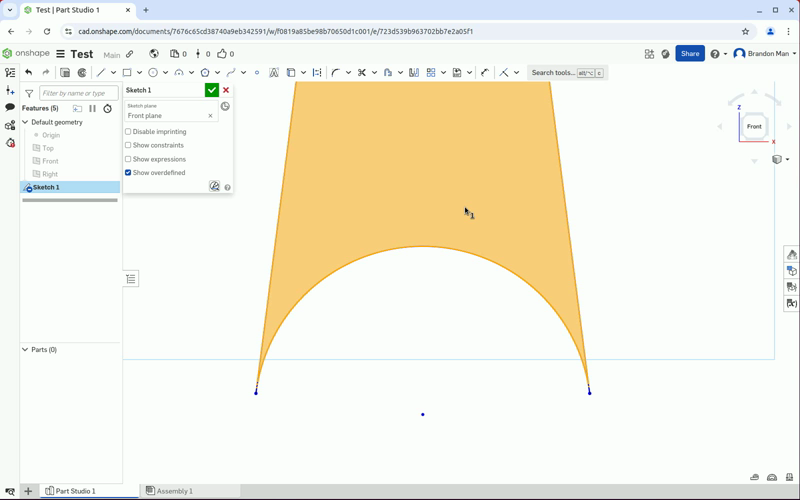
scroll(-6)
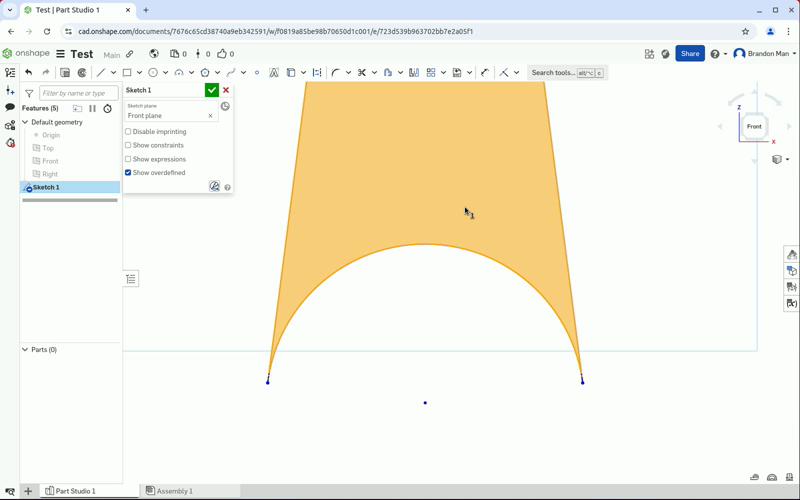
scroll(-6)
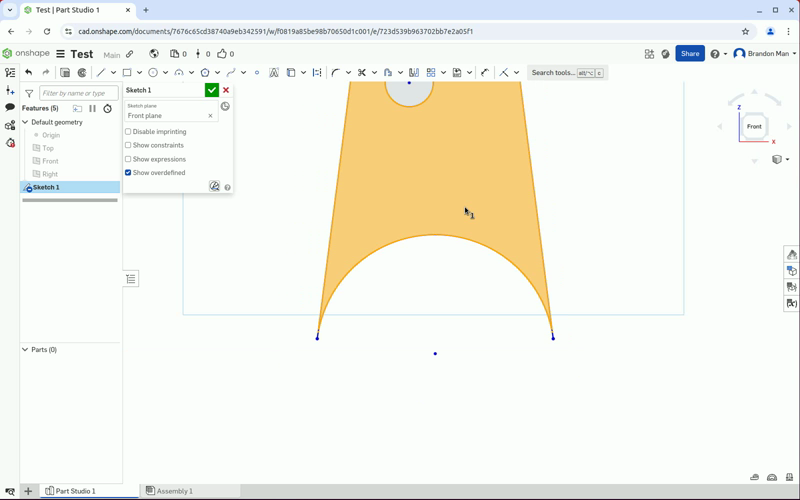
scroll(-6)
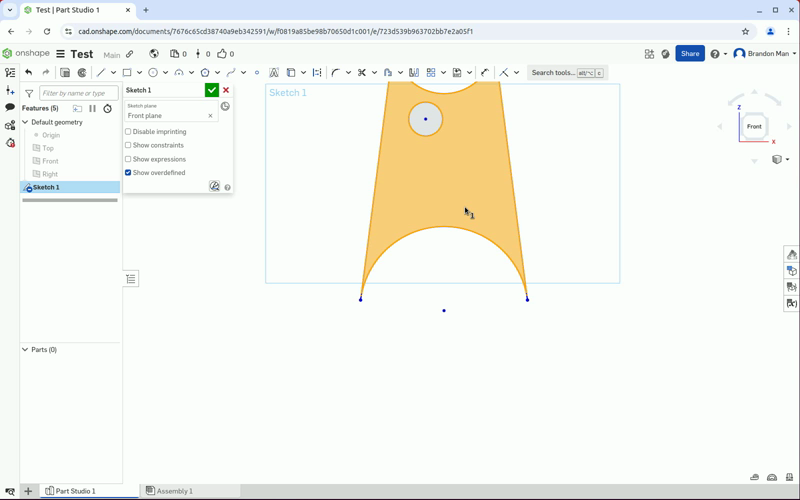
scroll(-6)
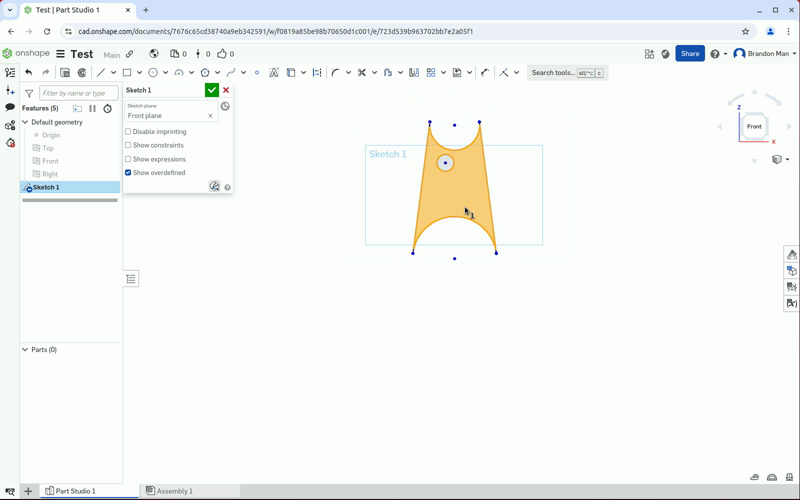
scroll(-6)
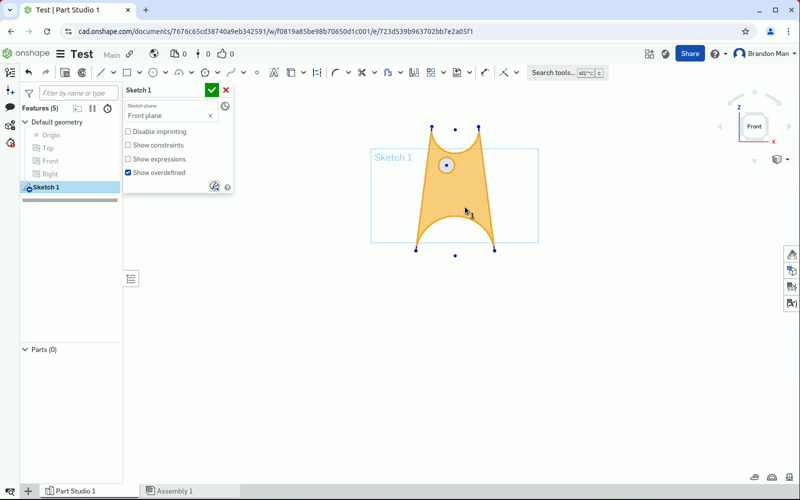
scroll(-6)
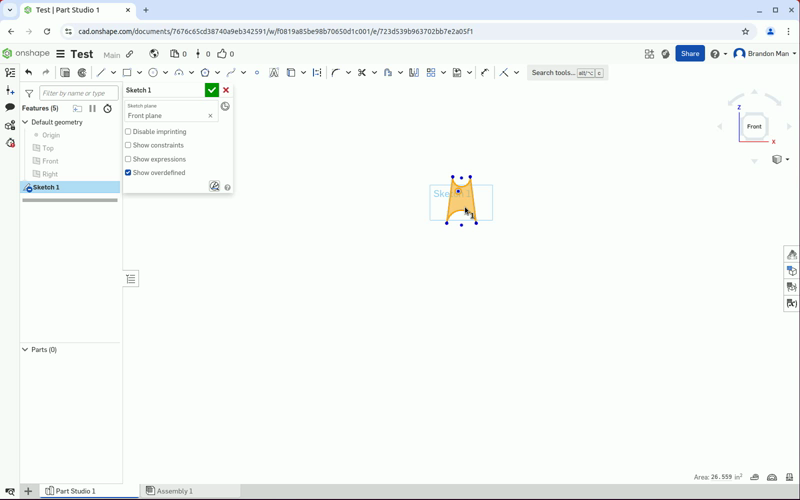
mouse_move(73, 352)
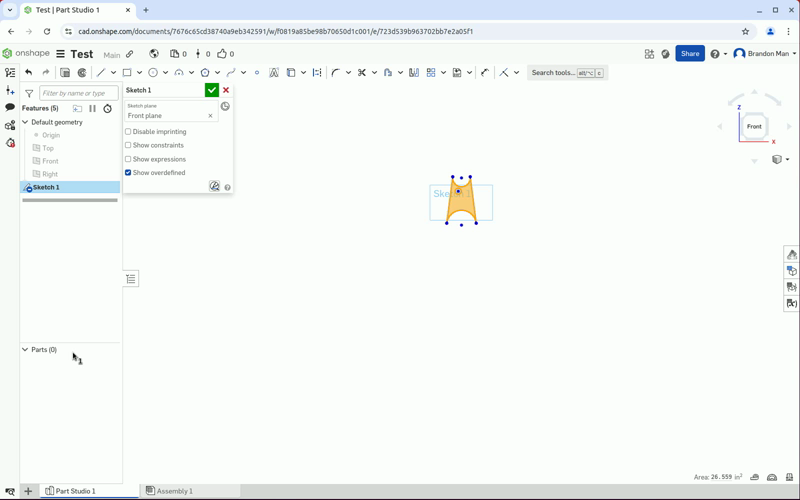
key(shift+y)
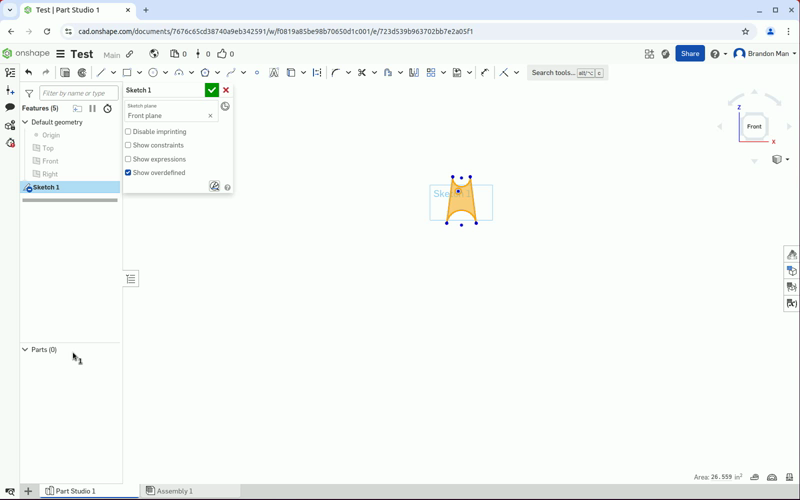
key(shift+e)
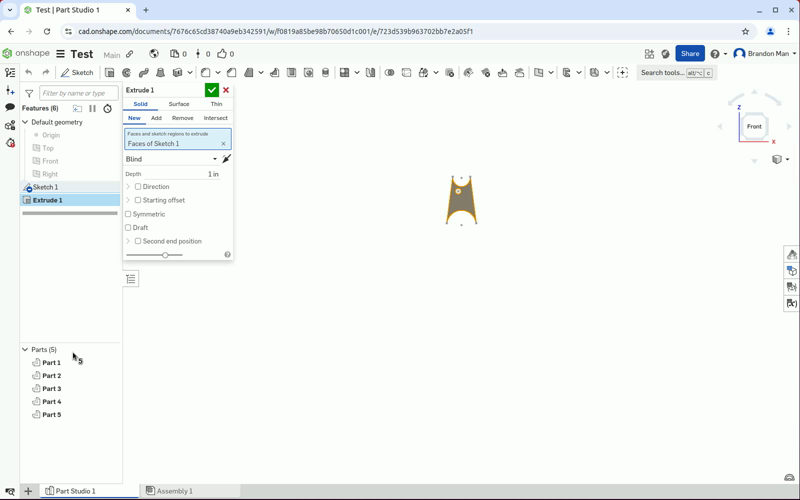
mouse_move(143, 106)
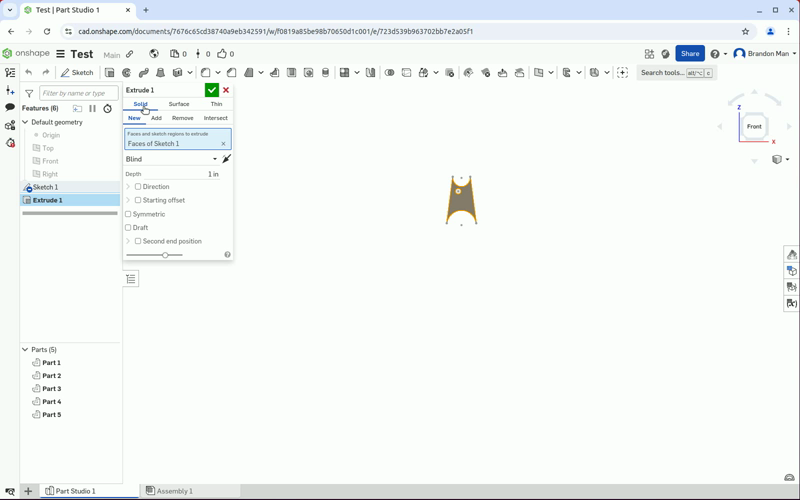
click(143, 106)
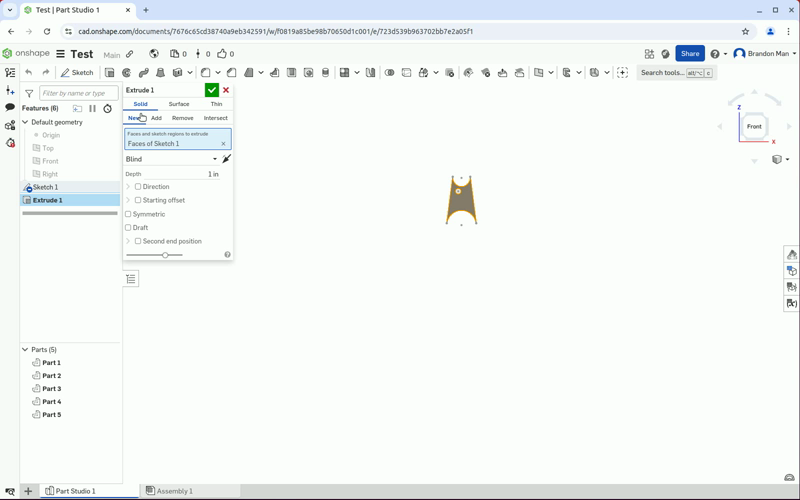
mouse_move(137, 120)
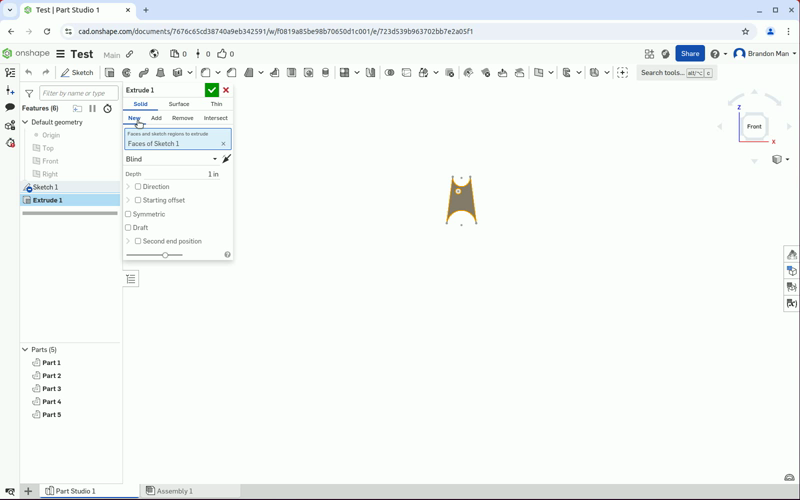
click(137, 120)
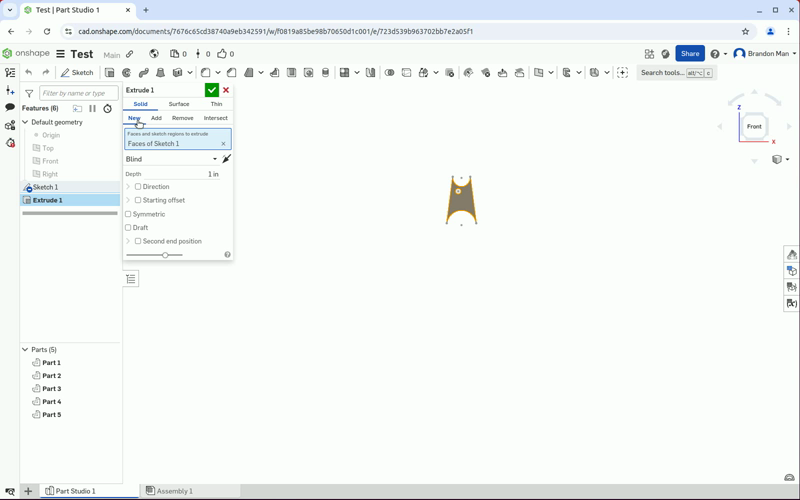
key(tab, 4)
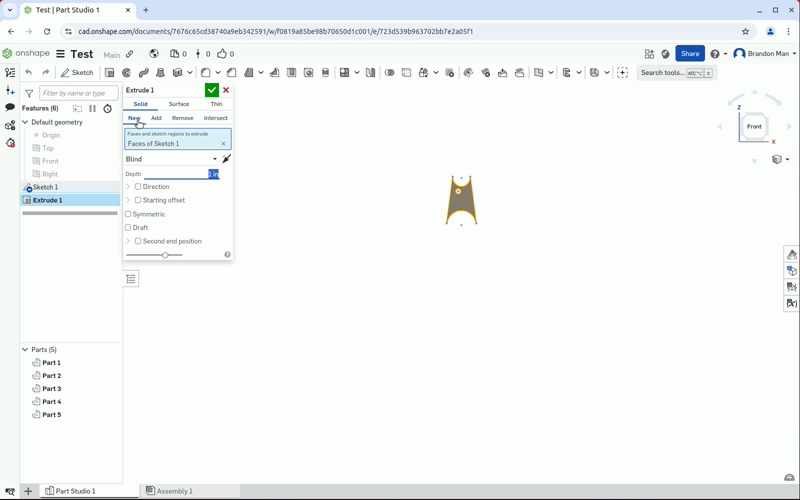
text(0.481)
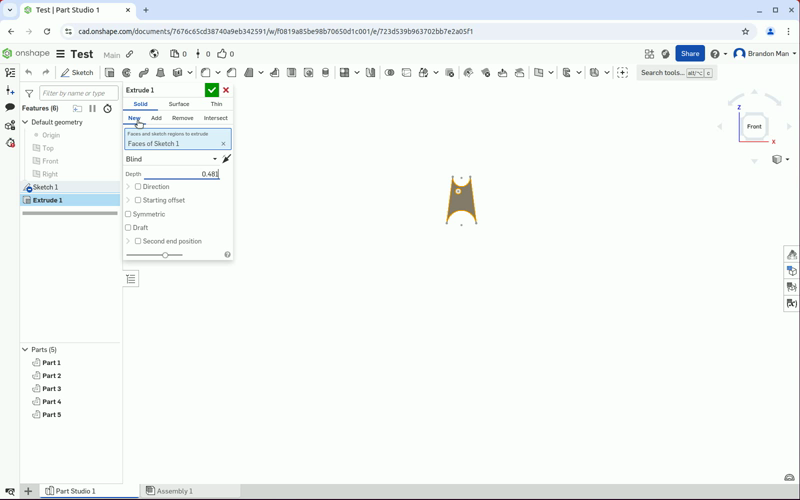
key(enter)
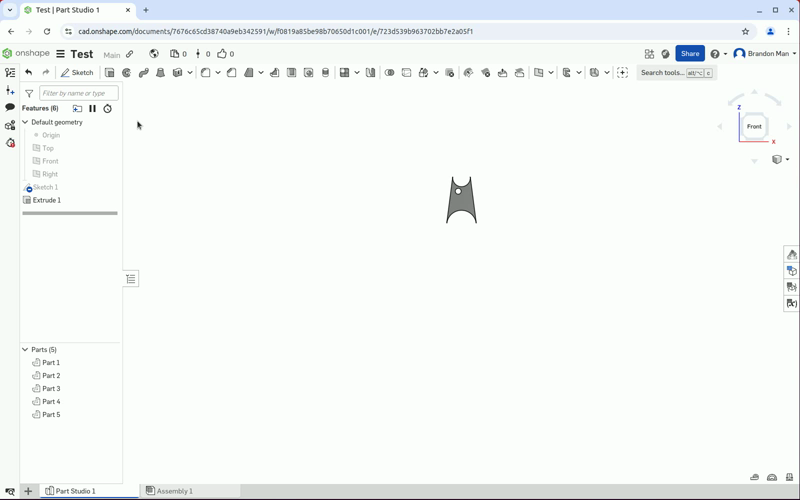
key(shift+h)
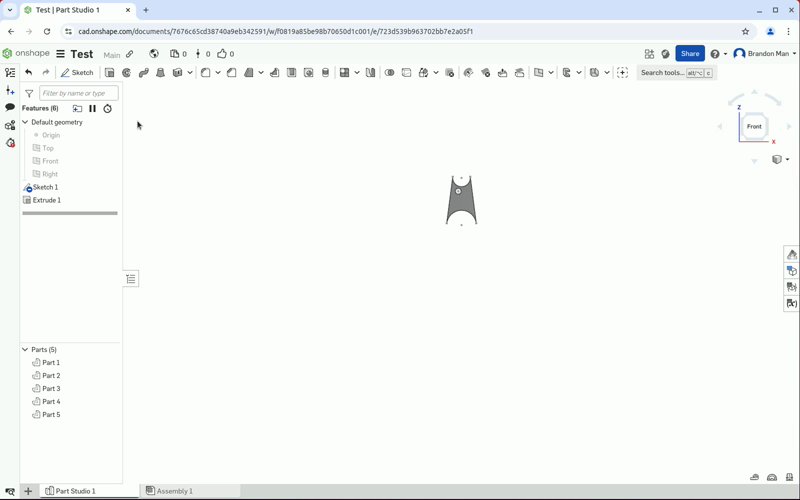
key(shift+h)
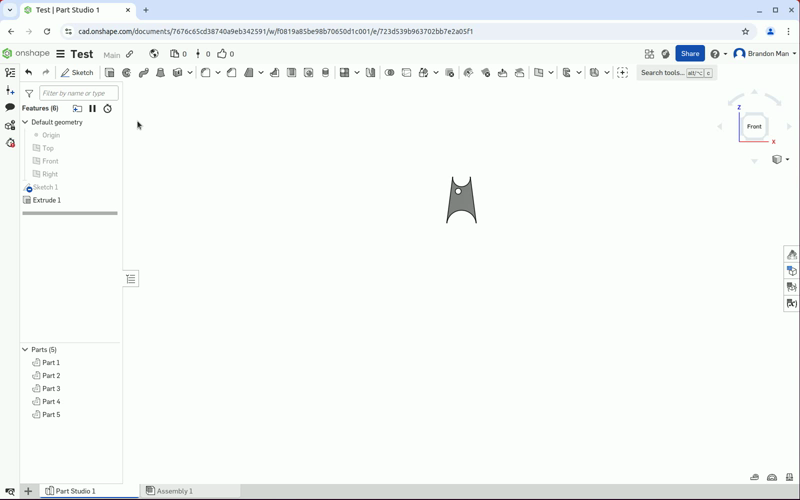
mouse_move(73, 189)
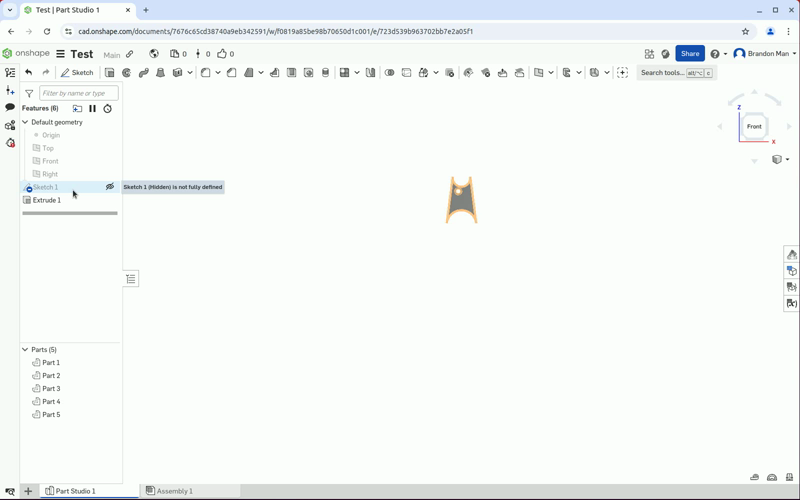
click(73, 189)
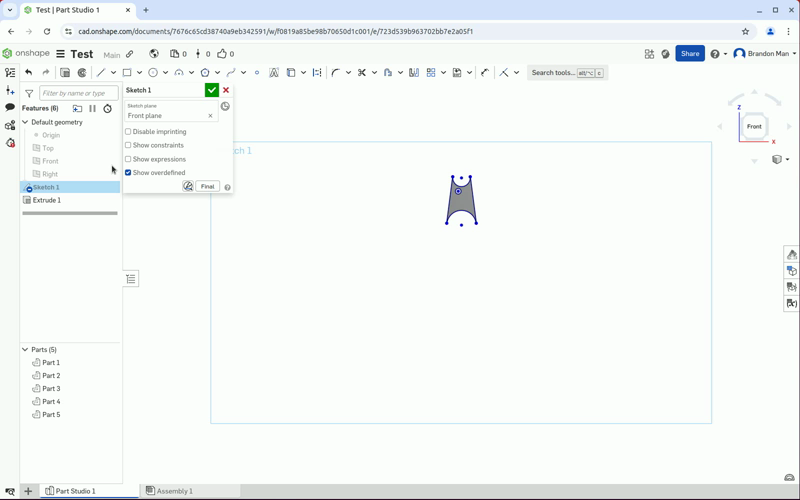
mouse_move(229, 92)
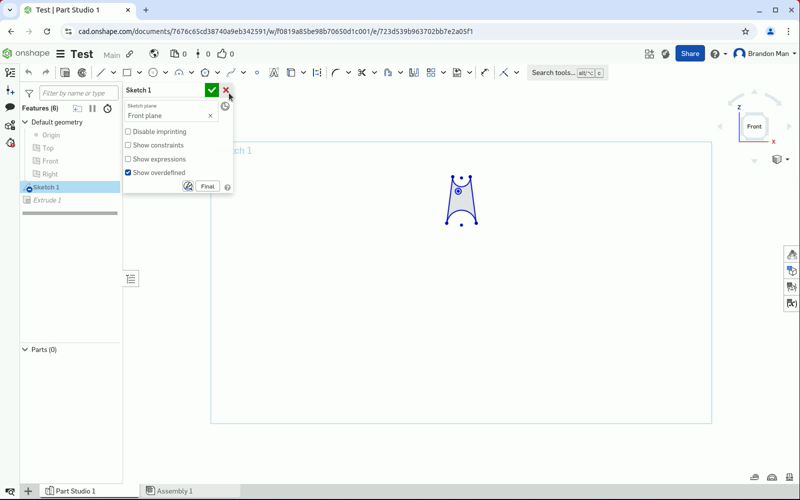
click(229, 92)
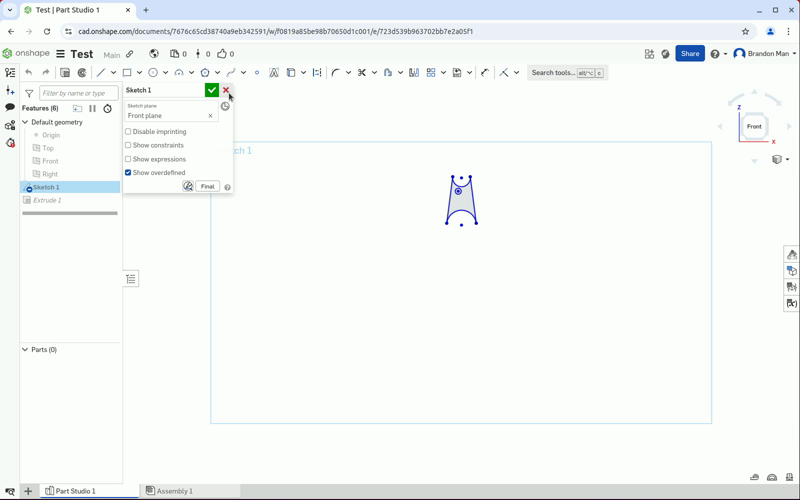
key(shift+s)
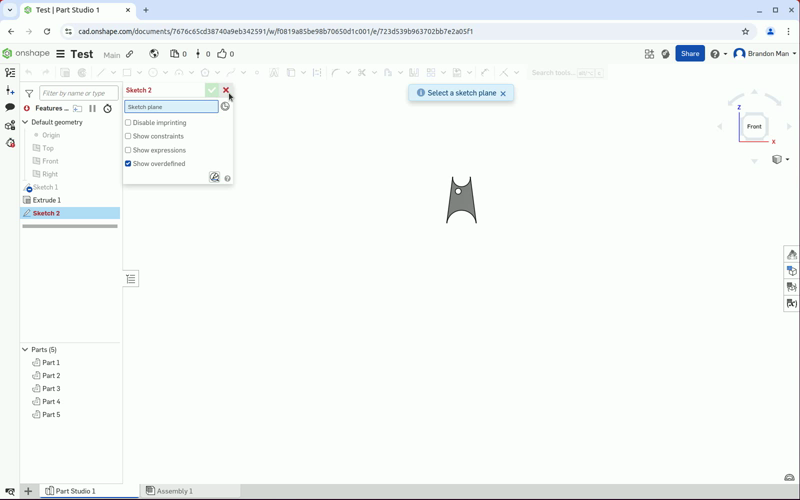
mouse_move(73, 163)
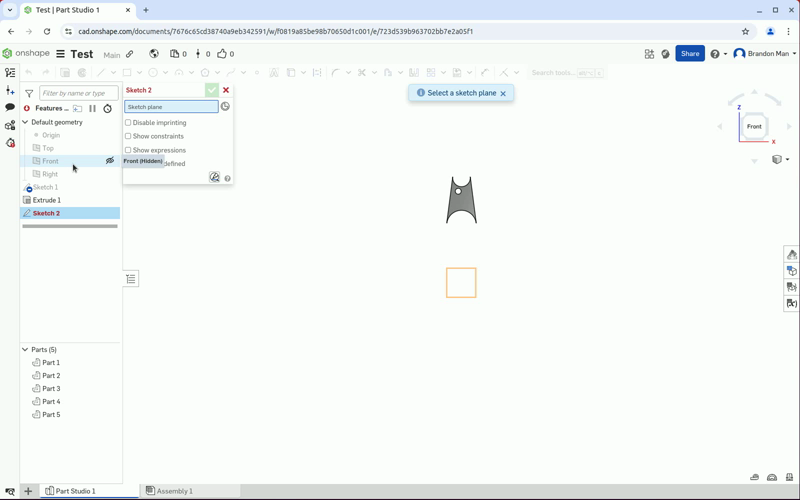
click(73, 163)
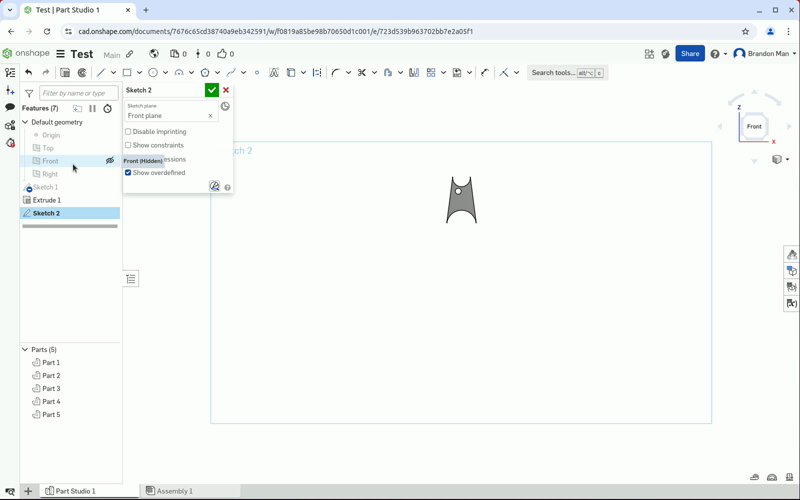
mouse_move(73, 352)
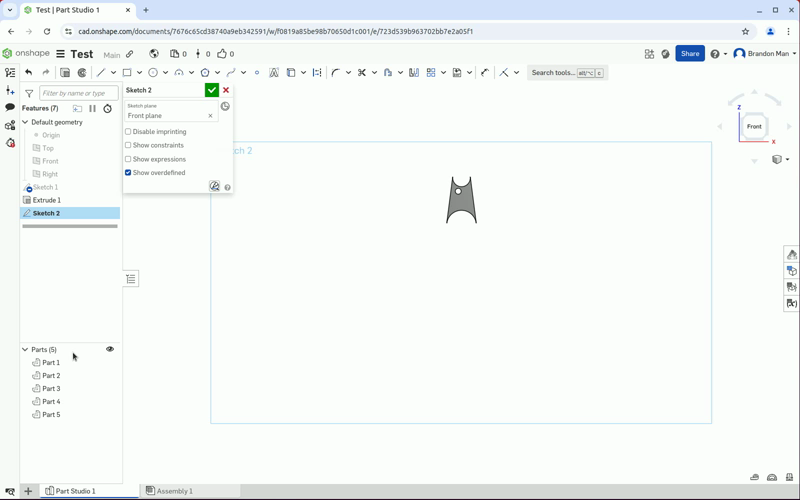
key(y)
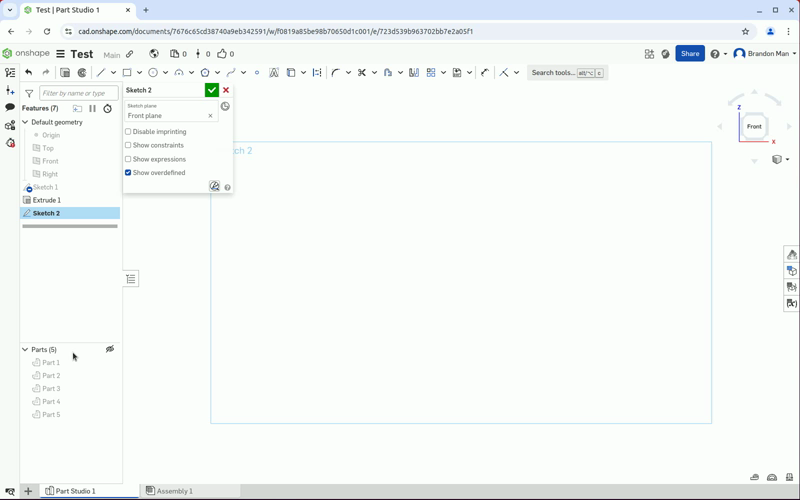
key(l)
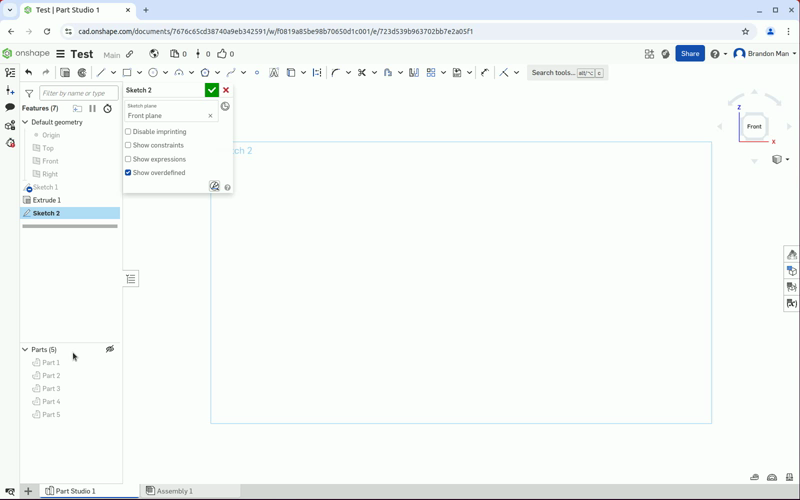
key_down(shift)
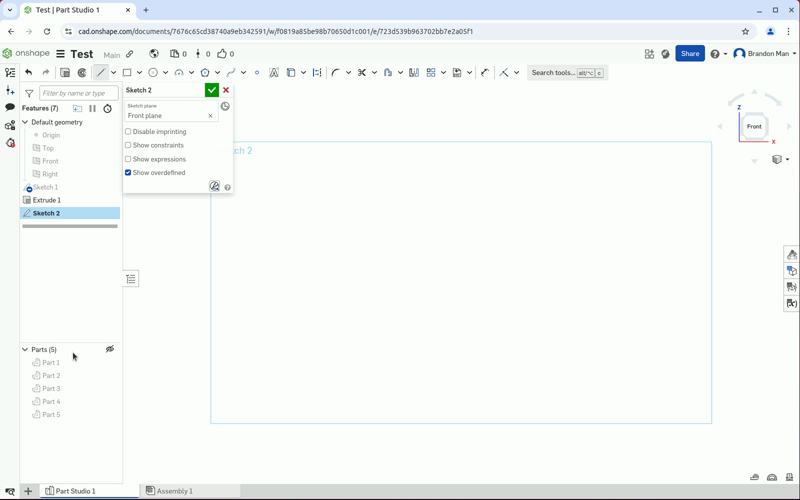
mouse_move(446, 226)
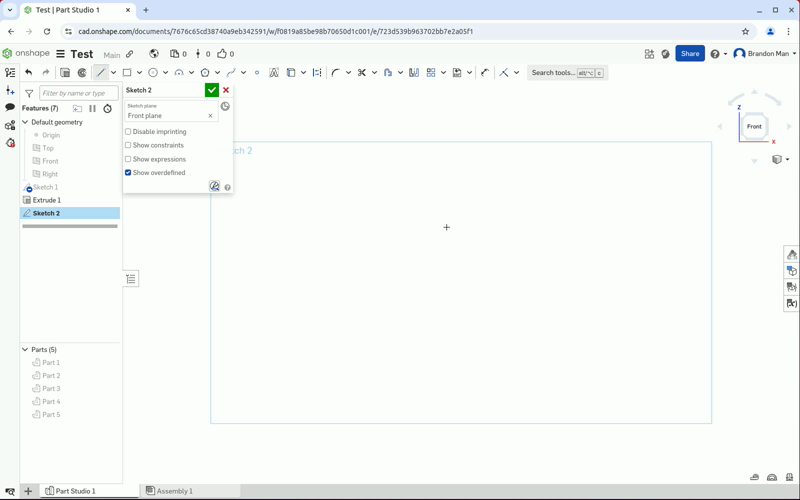
click(446, 226)
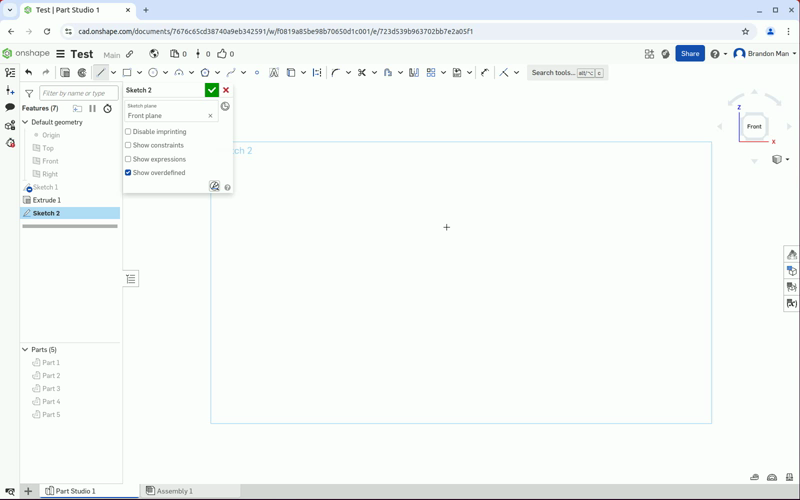
key_up(shift)
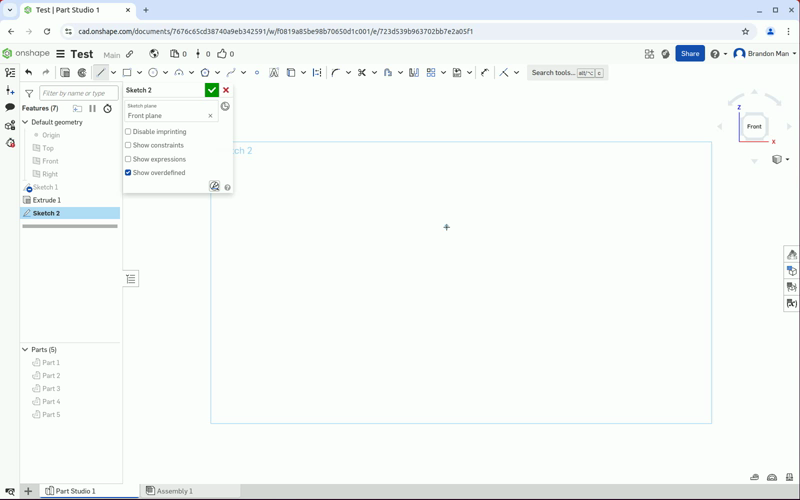
key_down(shift)
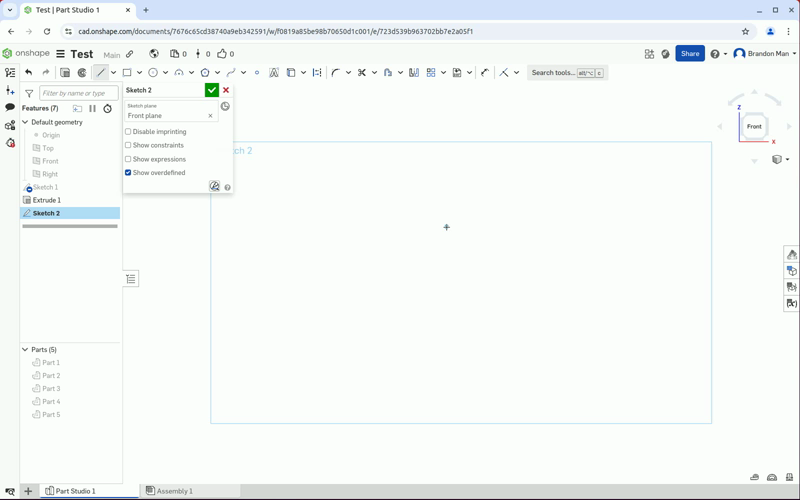
mouse_move(476, 226)
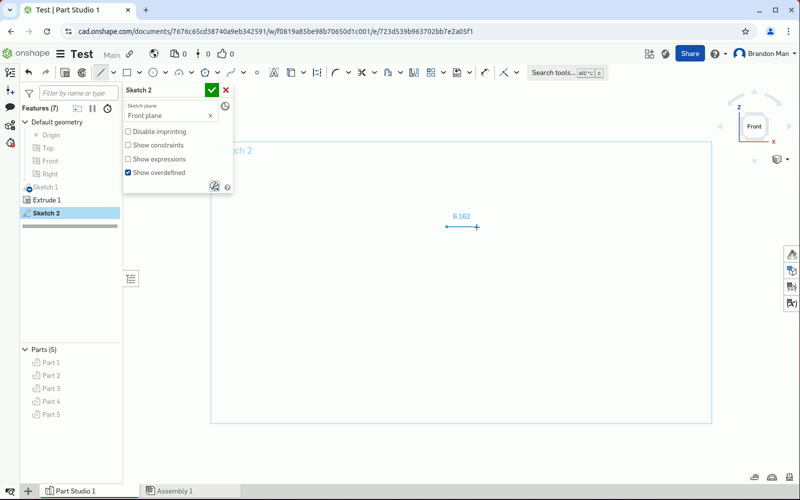
mouse_move(452, 284)
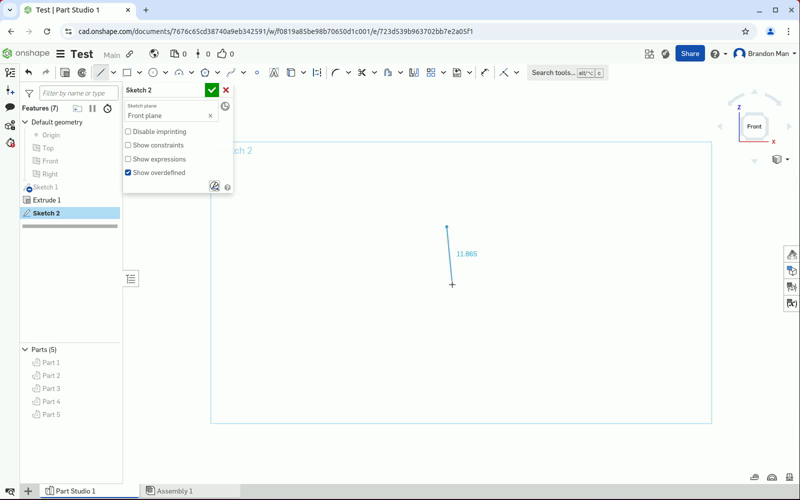
click(452, 284)
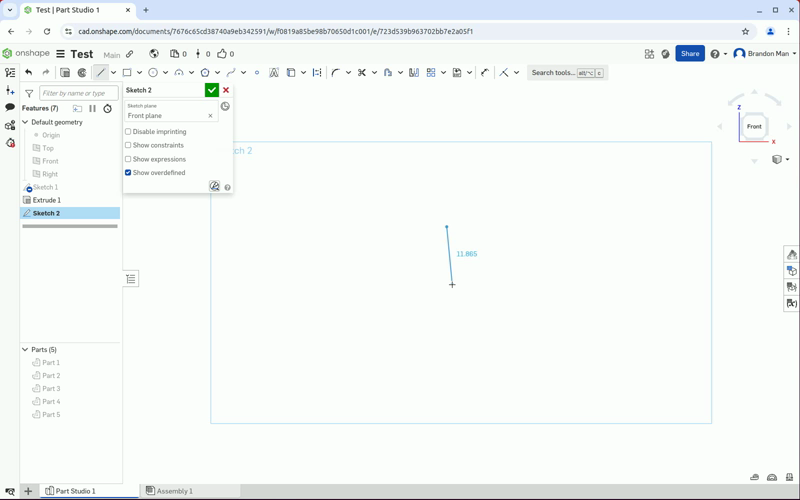
key_up(shift)
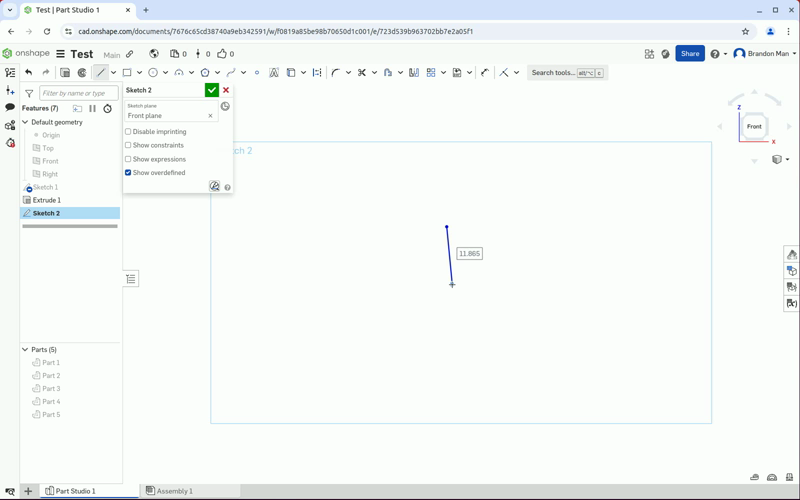
key(esc)
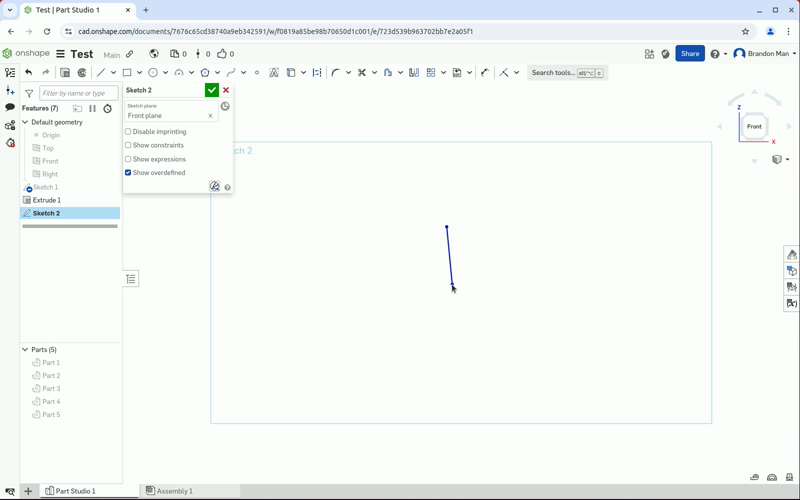
key(a)
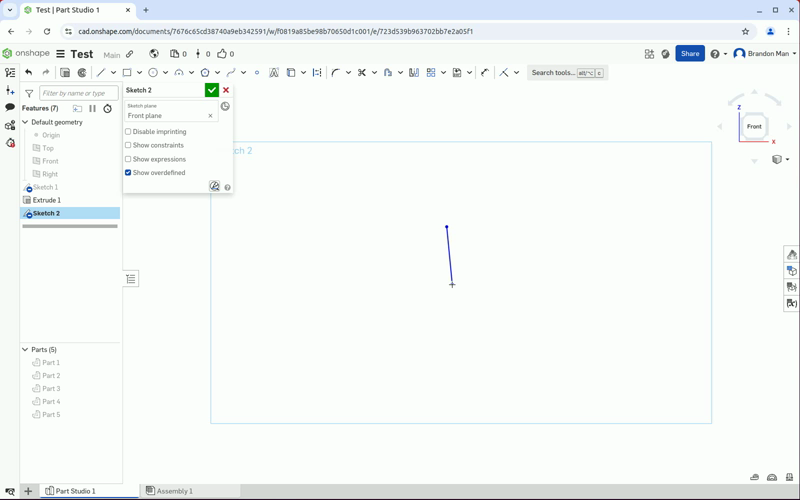
mouse_move(452, 284)
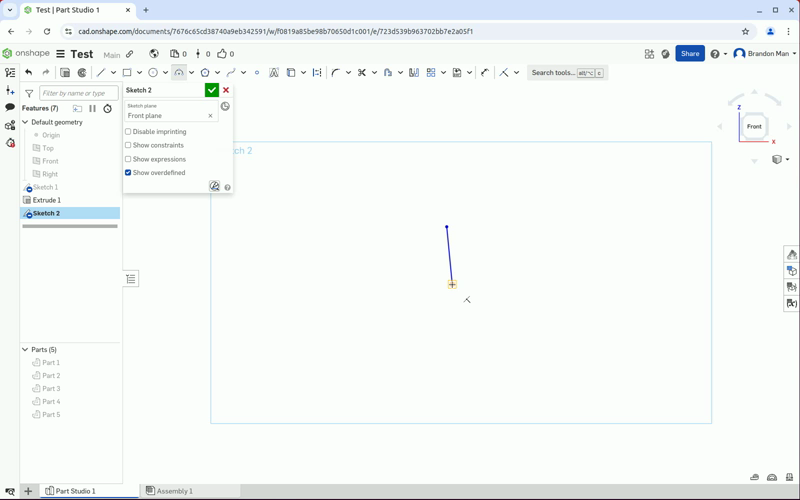
click(452, 284)
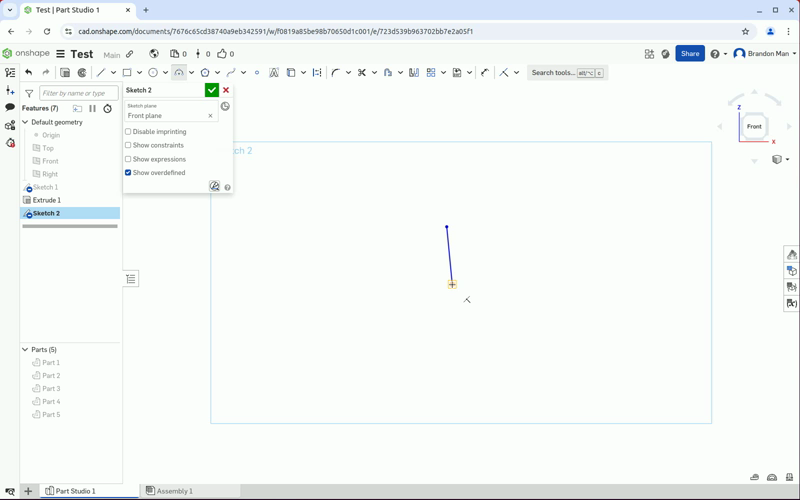
key_down(shift)
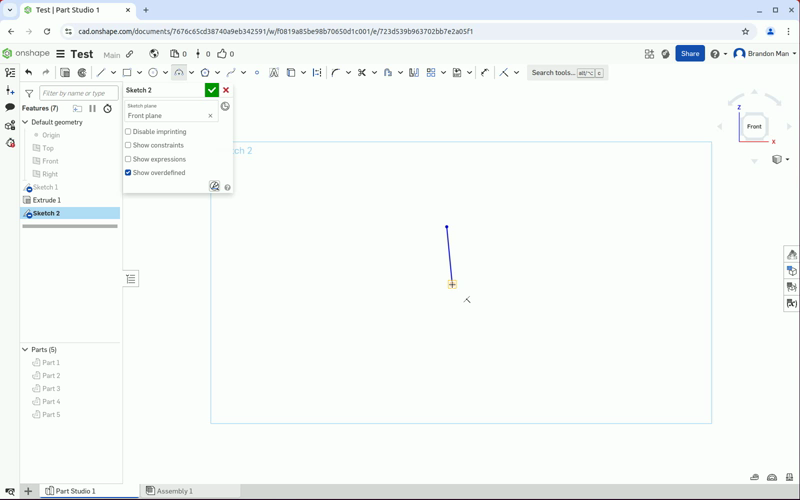
mouse_move(461, 291)
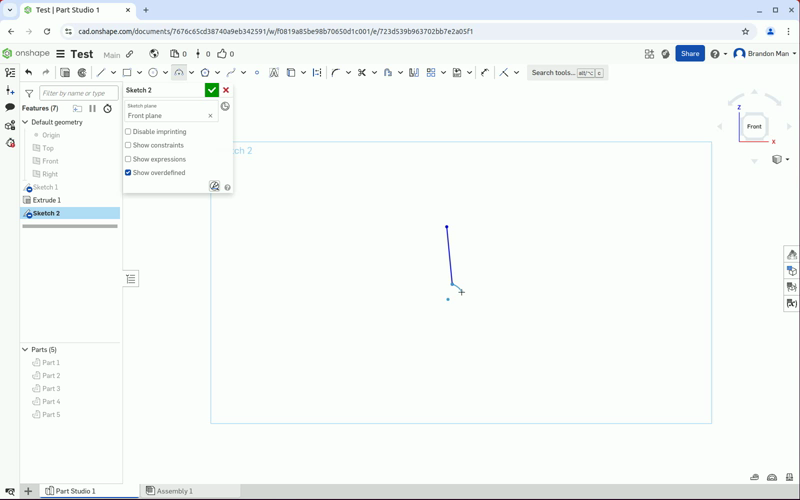
click(461, 291)
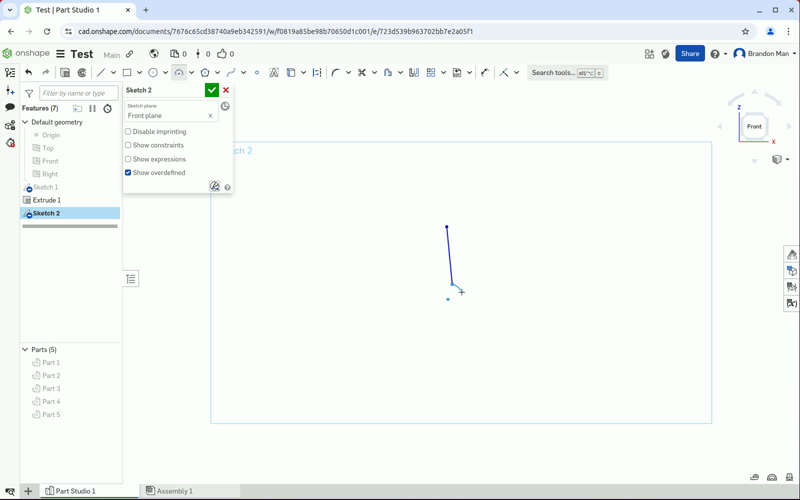
mouse_move(466, 276)
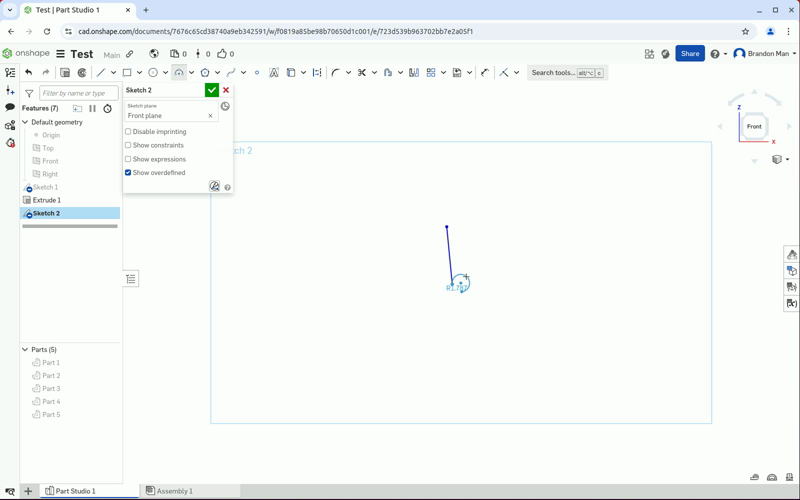
click(466, 276)
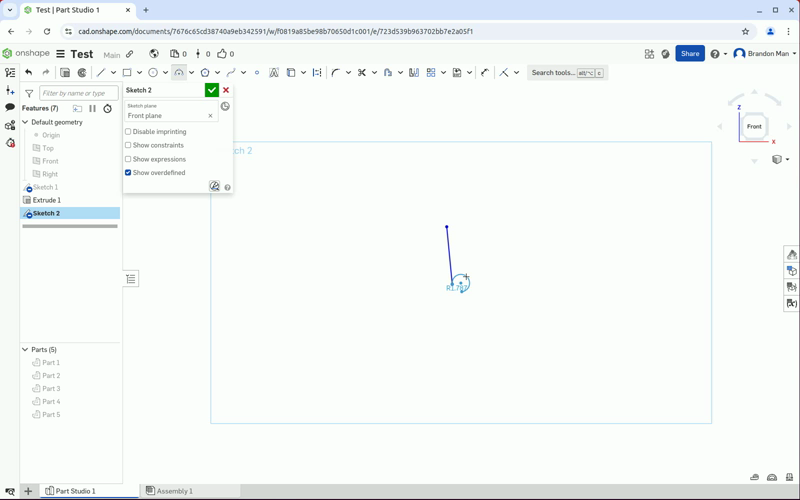
key_up(shift)
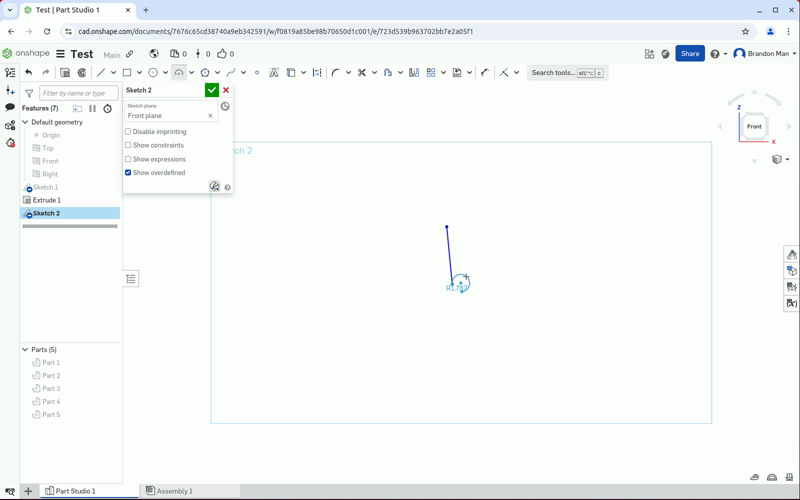
key(esc)
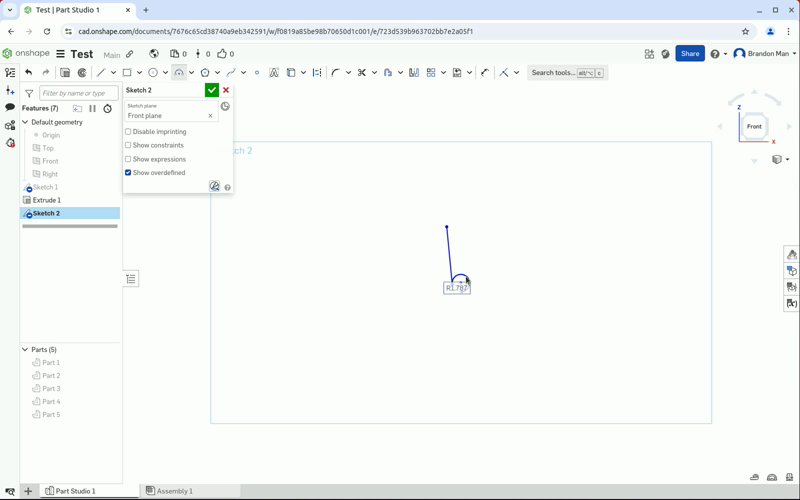
key(l)
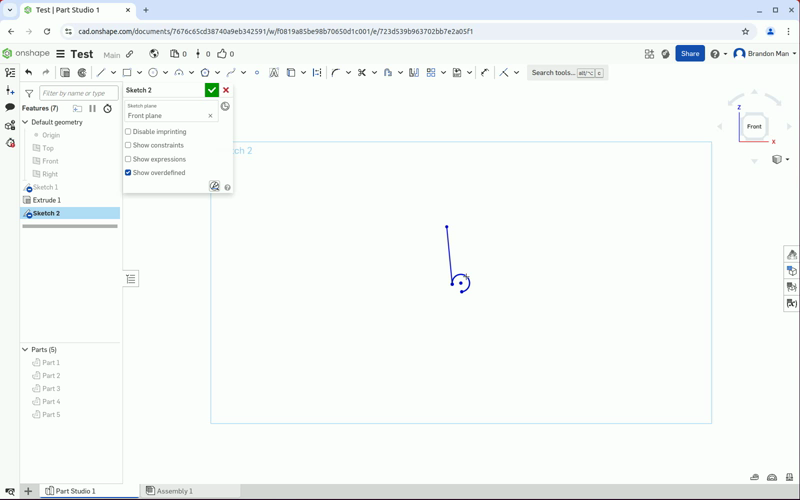
mouse_move(461, 291)
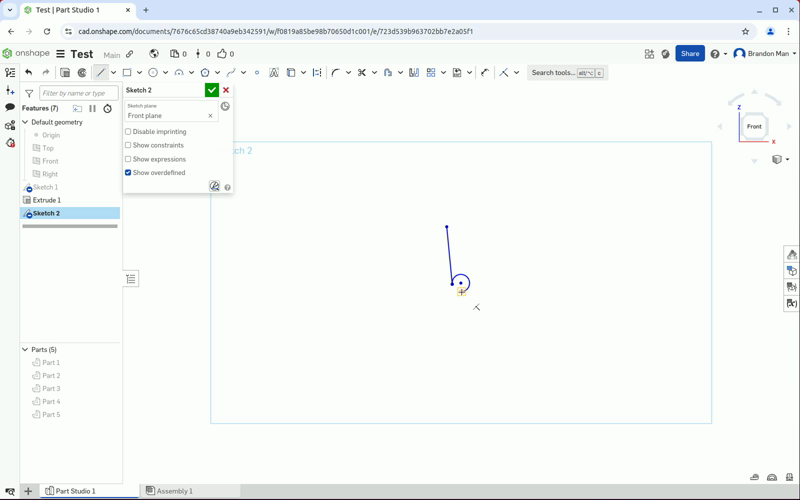
click(461, 291)
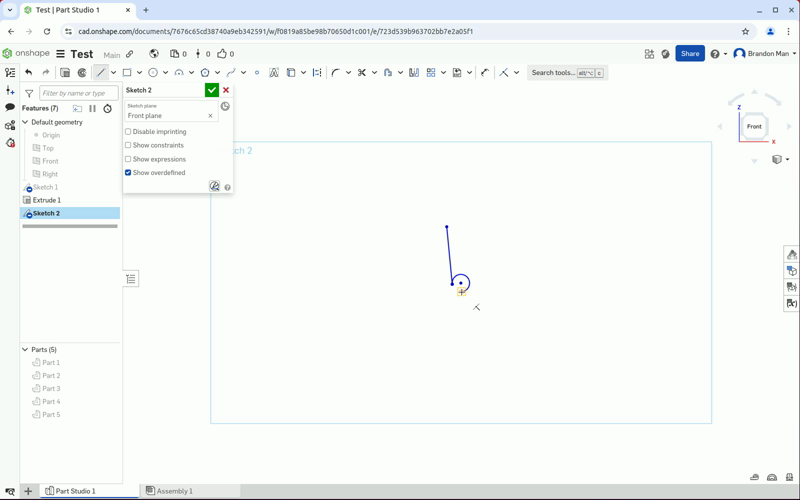
key_down(shift)
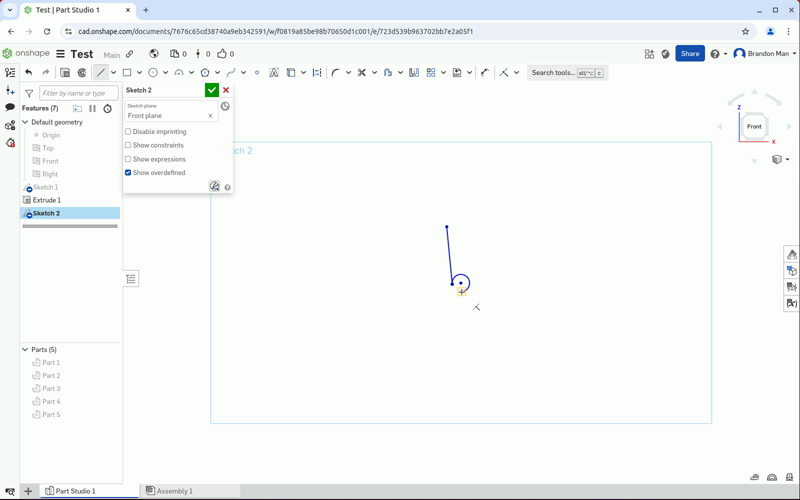
mouse_move(491, 291)
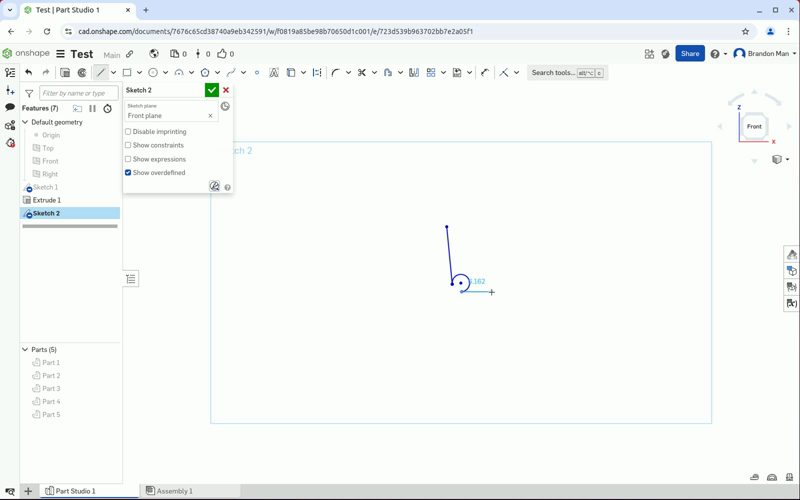
mouse_move(502, 290)
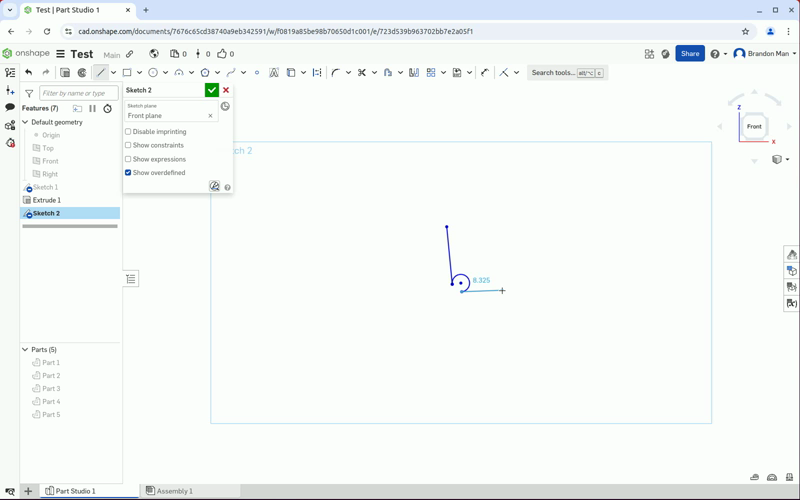
click(502, 290)
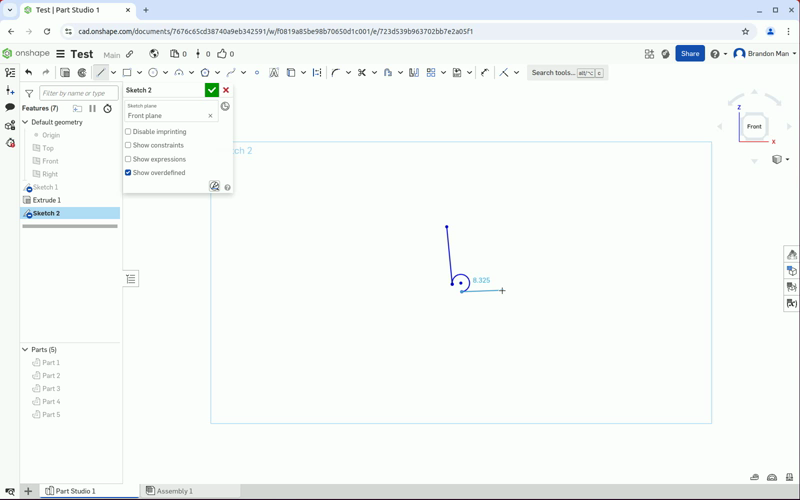
key_up(shift)
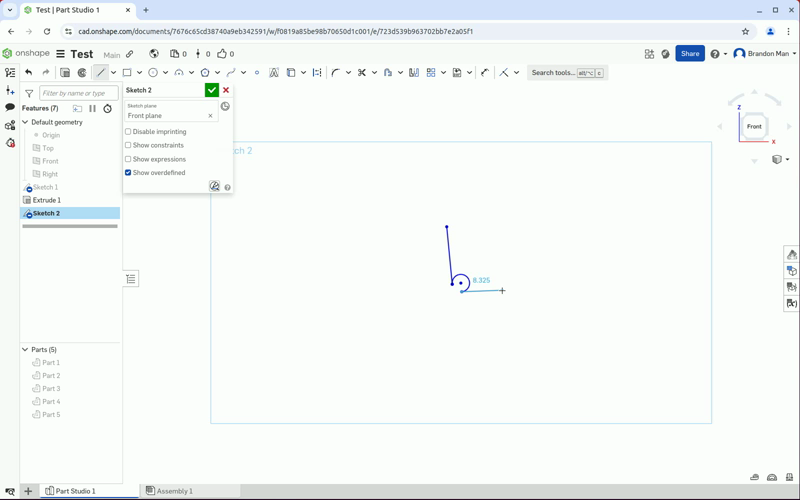
key(esc)
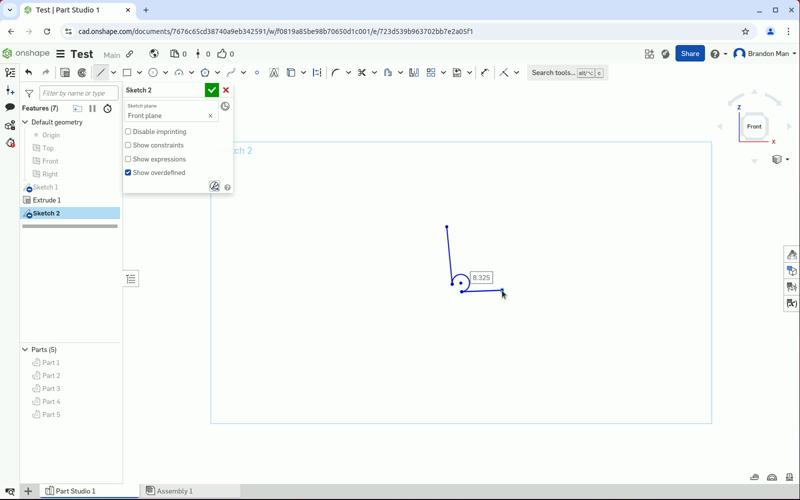
key(a)
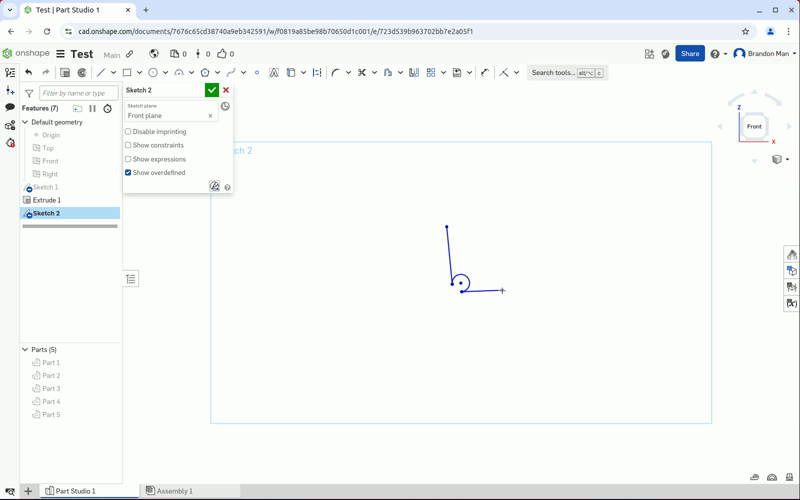
mouse_move(502, 290)
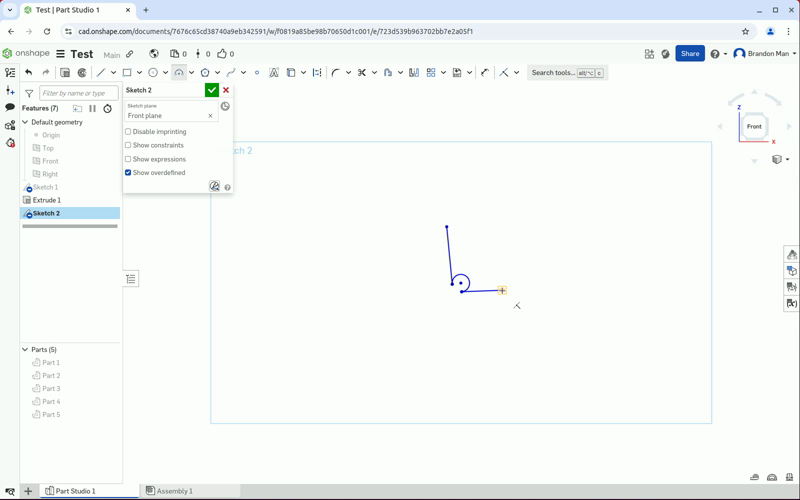
click(502, 290)
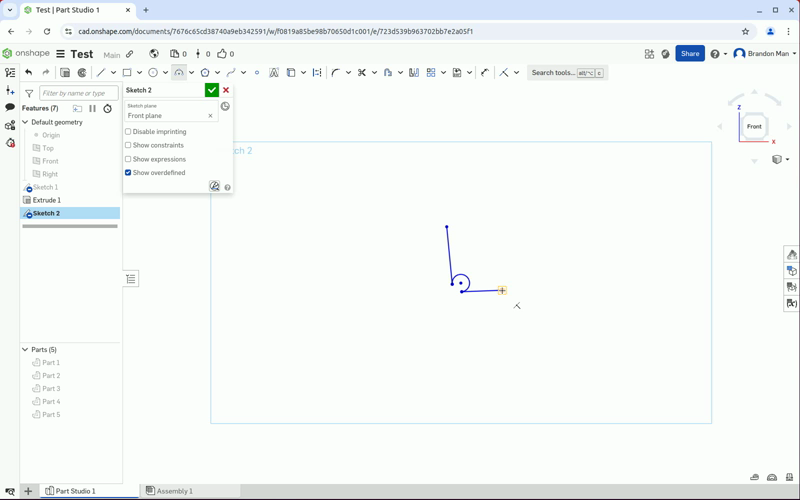
key_down(shift)
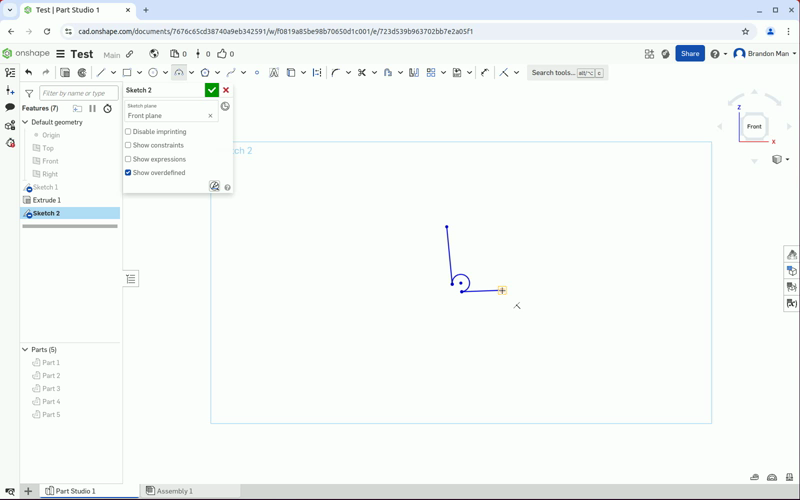
mouse_move(502, 276)
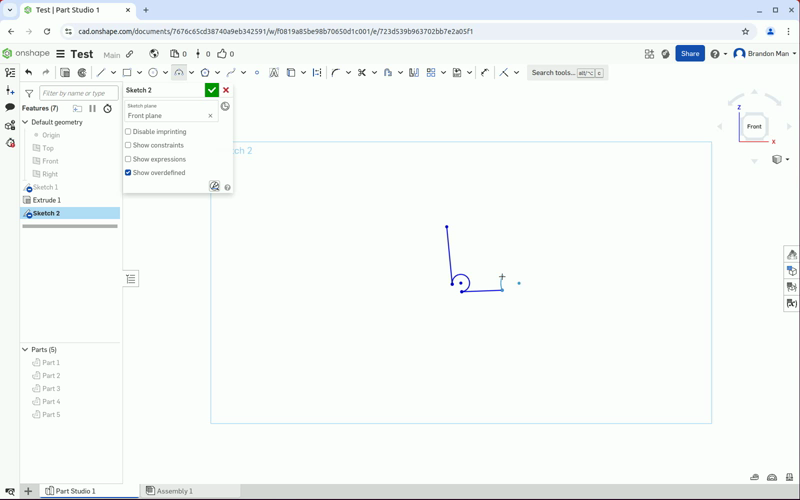
click(502, 276)
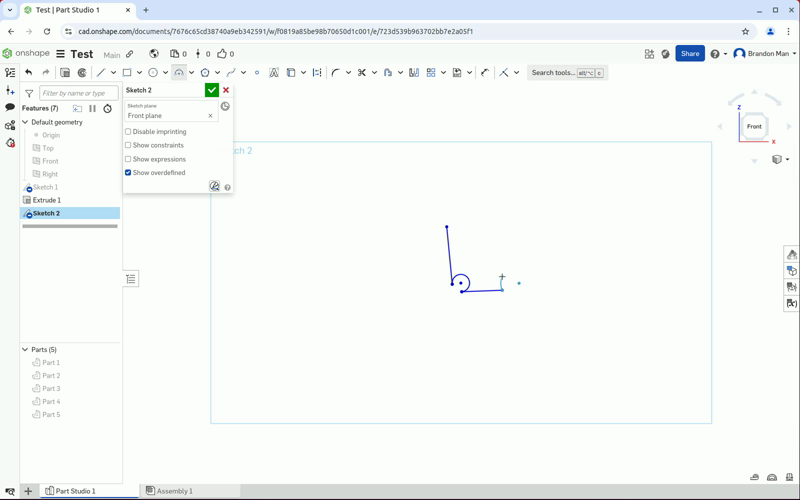
mouse_move(494, 282)
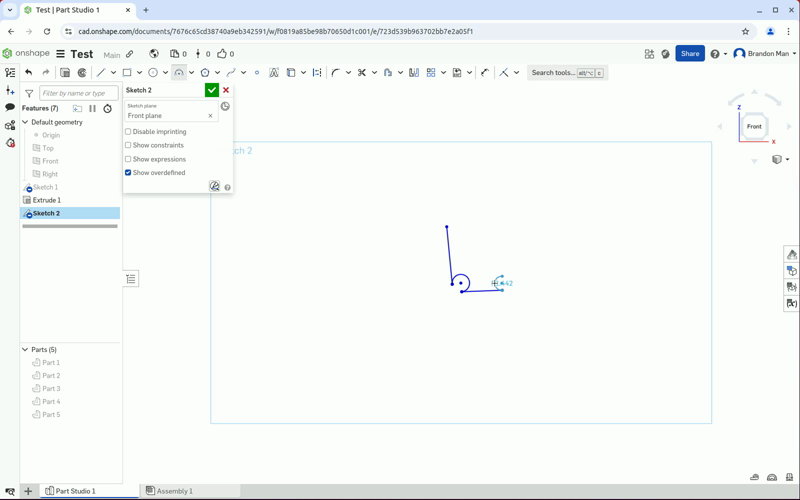
click(494, 282)
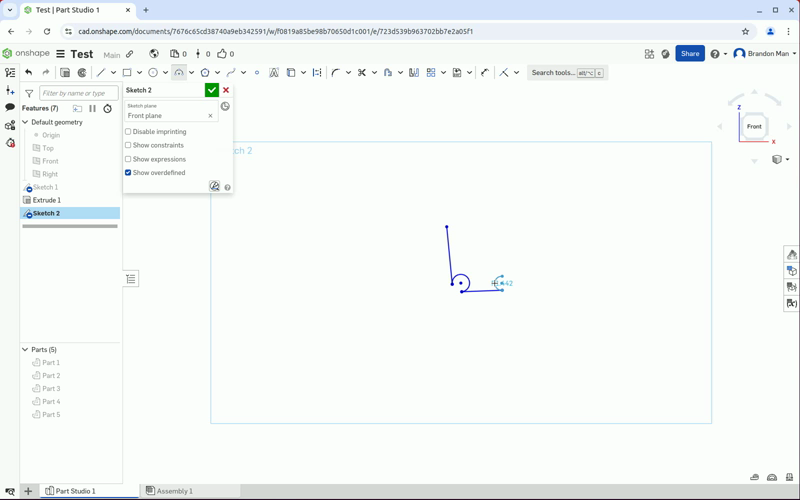
key_up(shift)
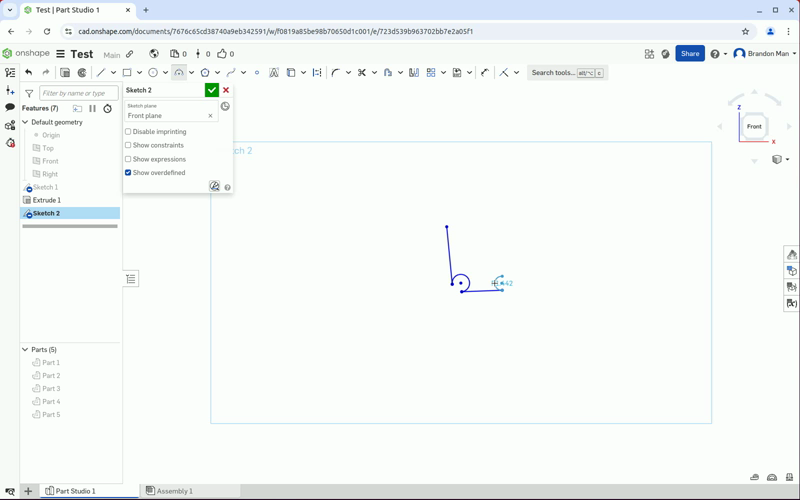
key(esc)
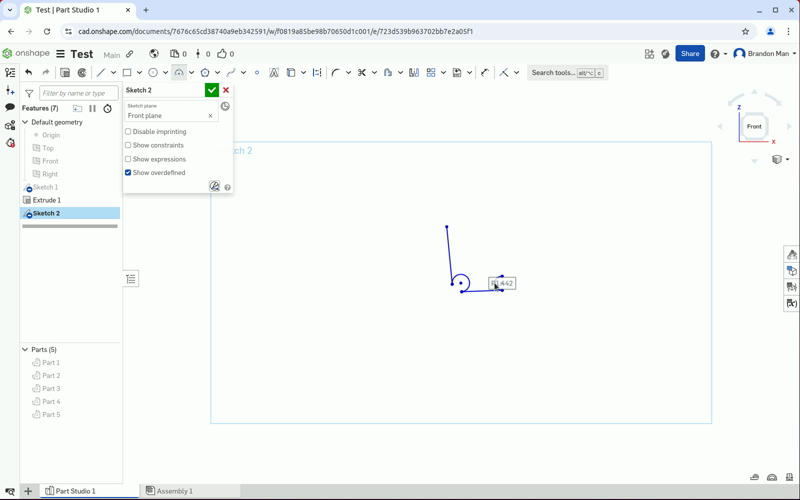
key(l)
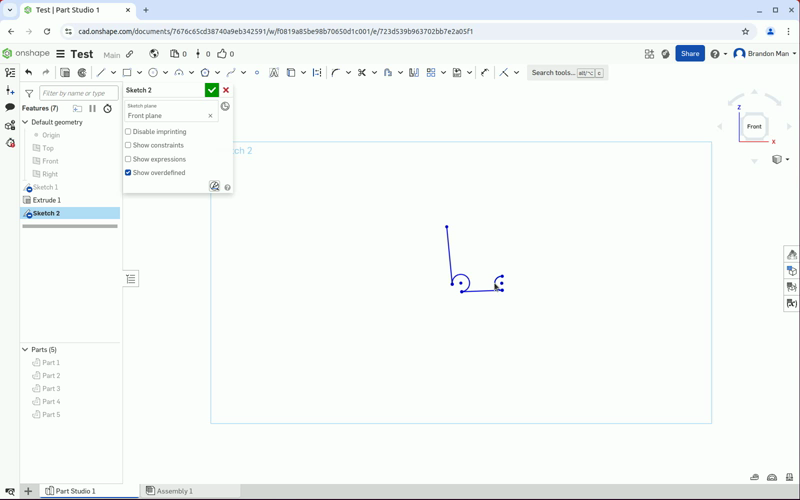
mouse_move(502, 276)
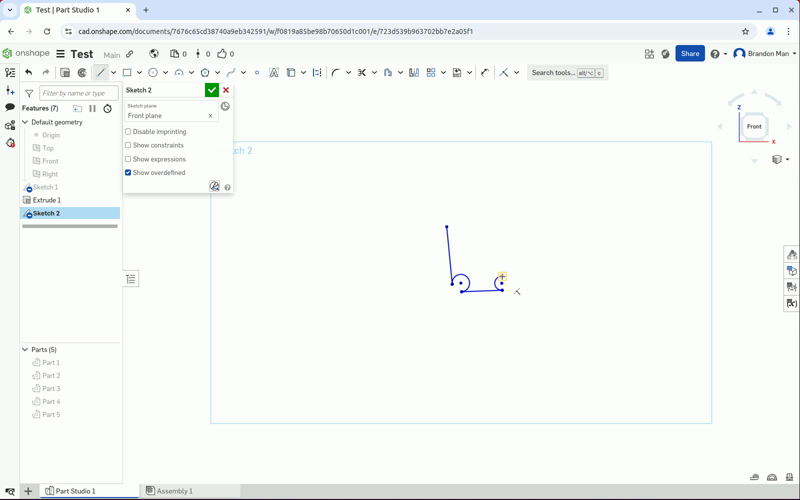
click(502, 276)
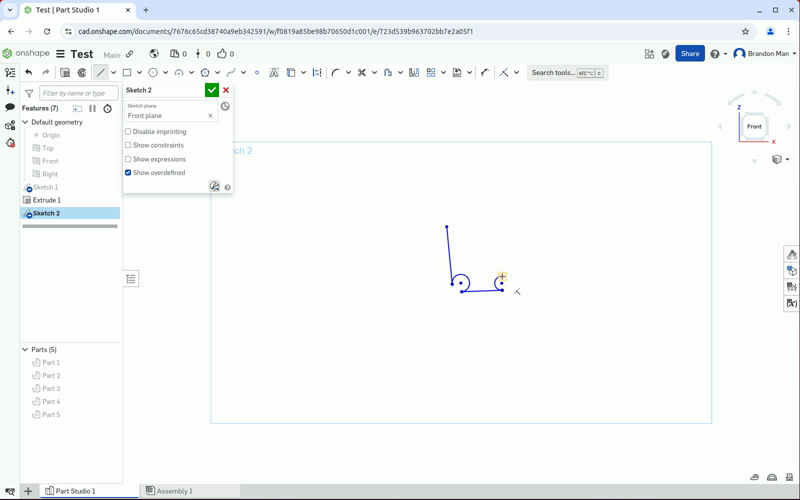
key_down(shift)
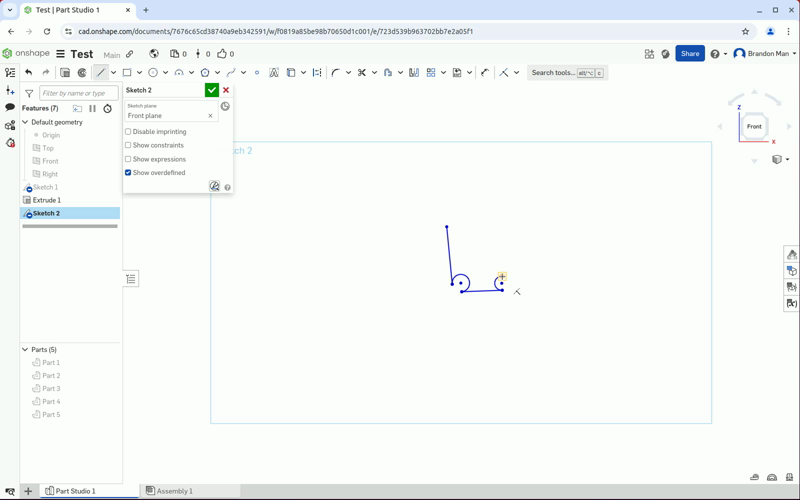
mouse_move(532, 276)
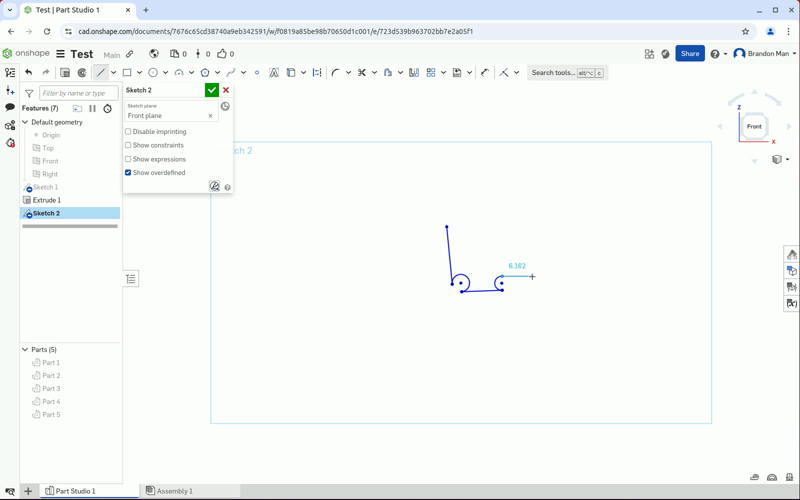
mouse_move(478, 275)
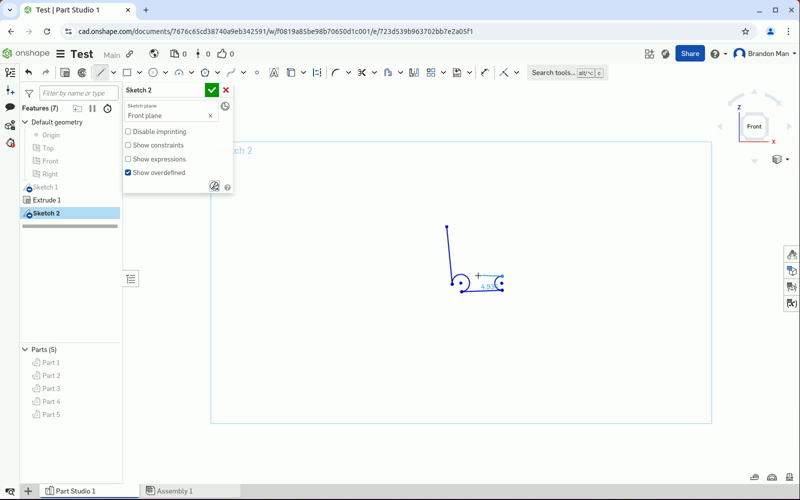
click(478, 275)
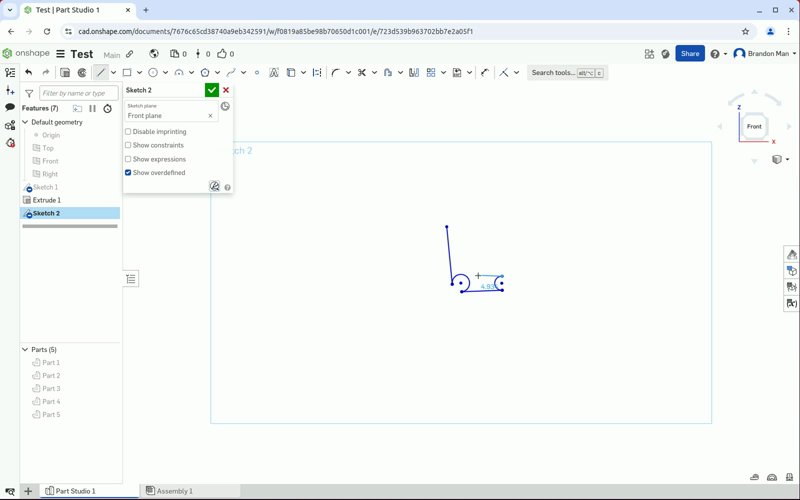
key_up(shift)
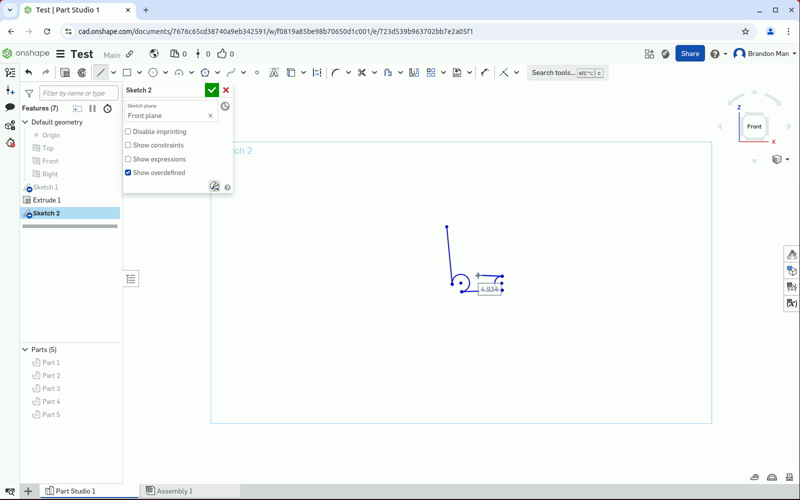
key(esc)
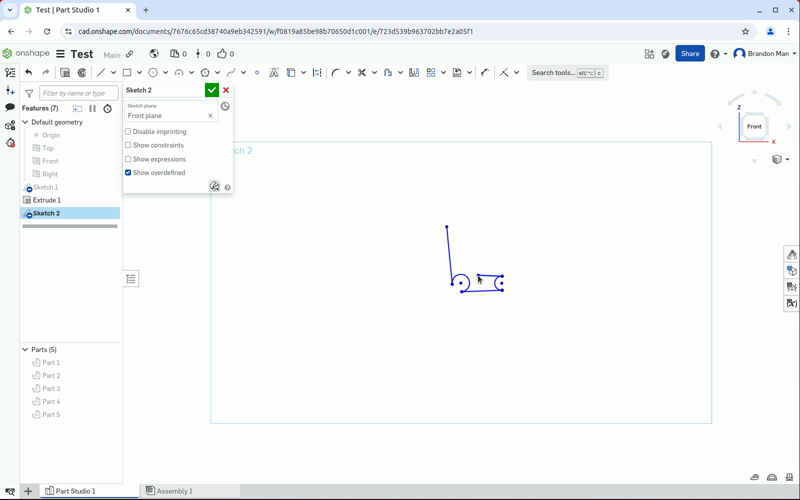
key(a)
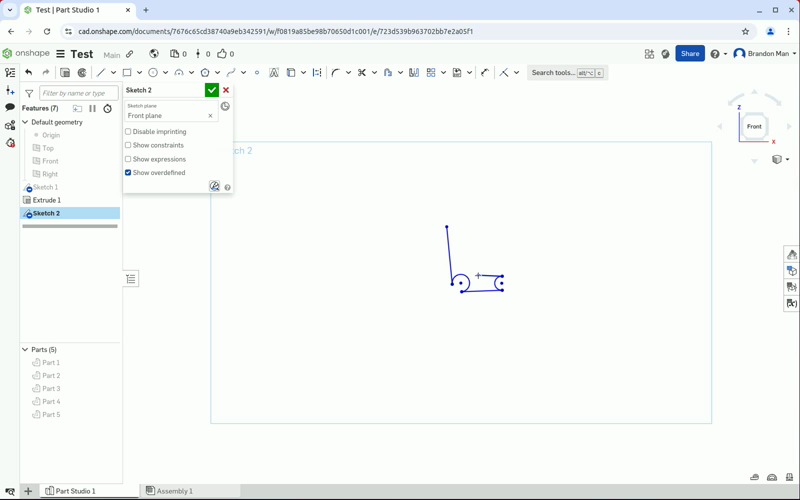
mouse_move(478, 275)
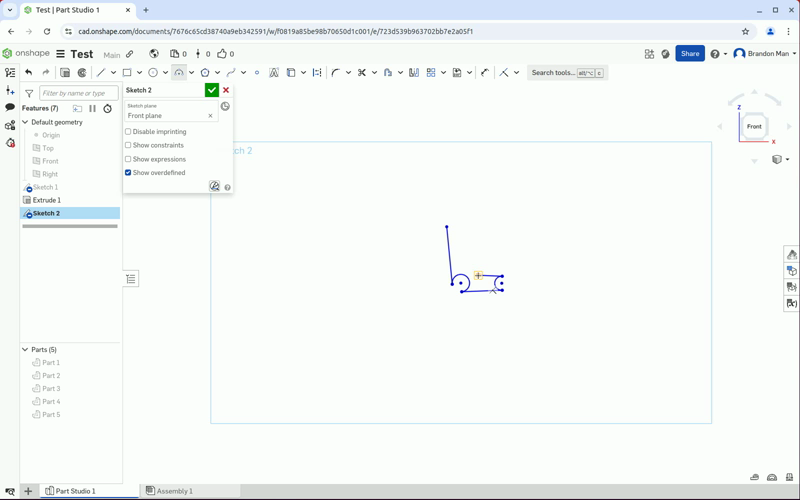
click(478, 275)
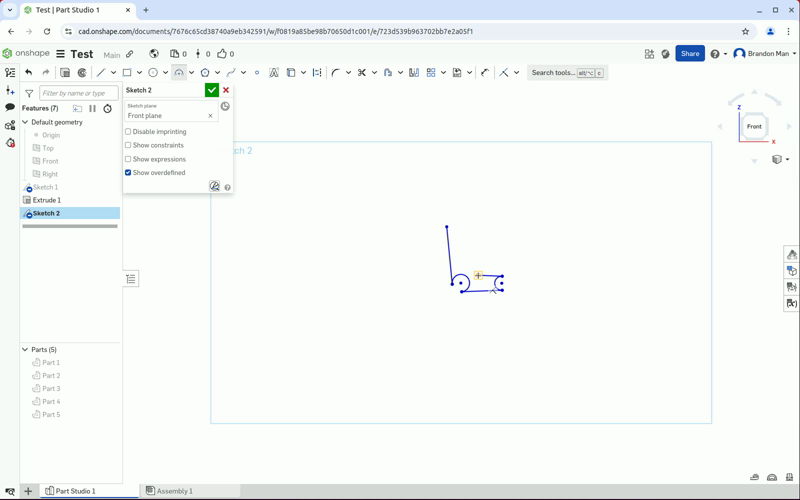
key_down(shift)
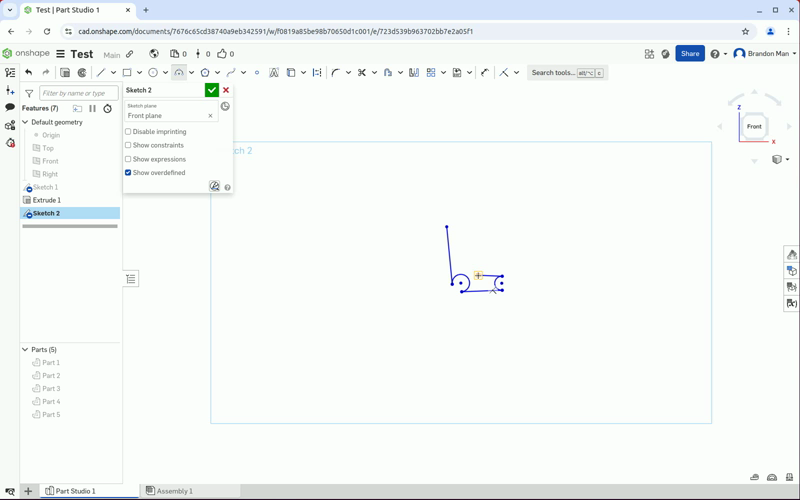
mouse_move(471, 267)
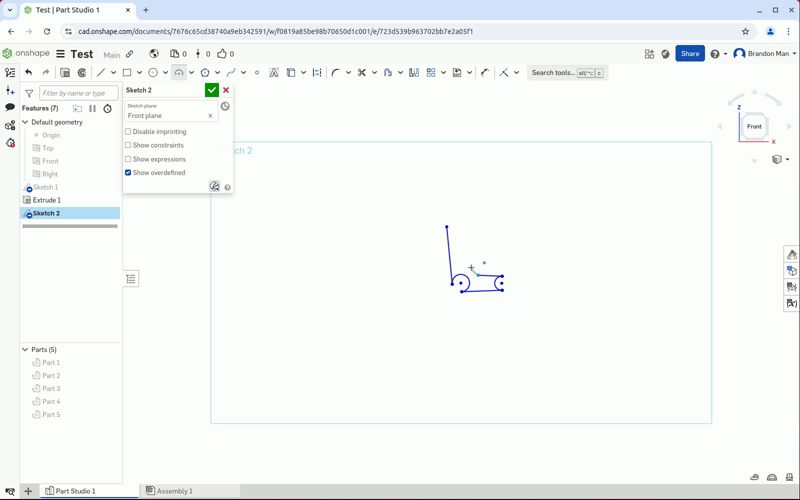
click(471, 267)
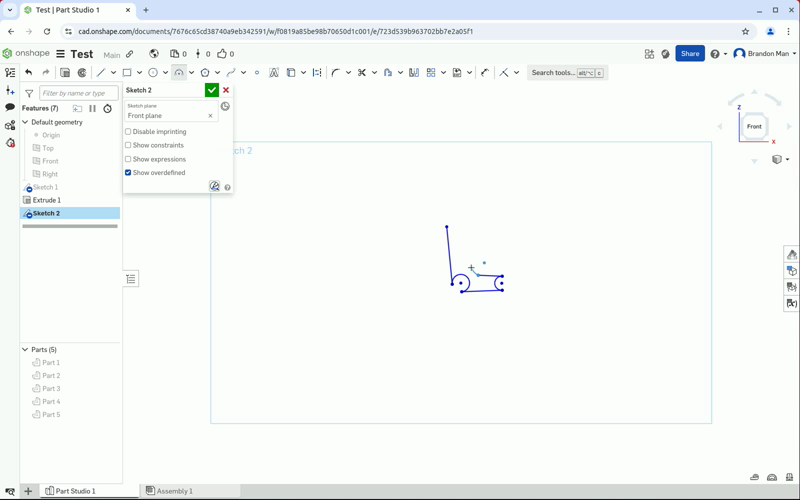
mouse_move(472, 272)
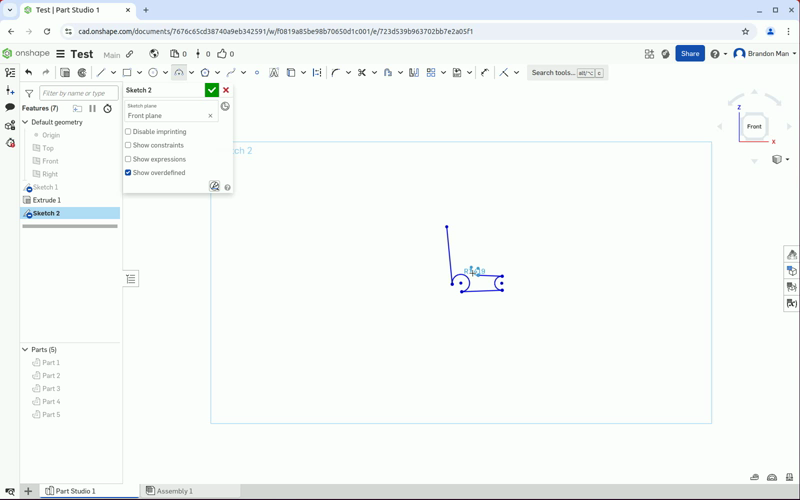
click(472, 272)
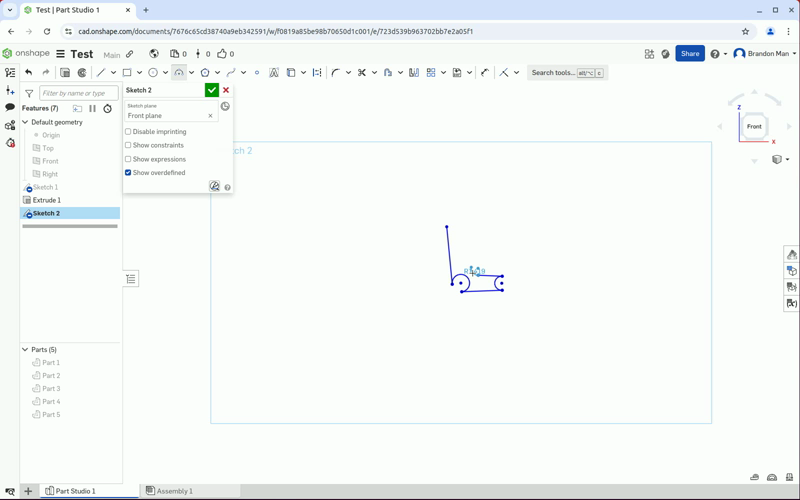
key_up(shift)
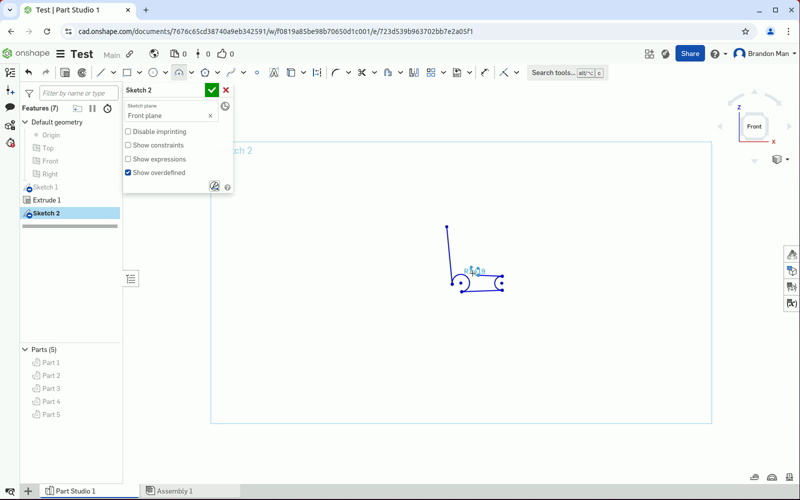
key(esc)
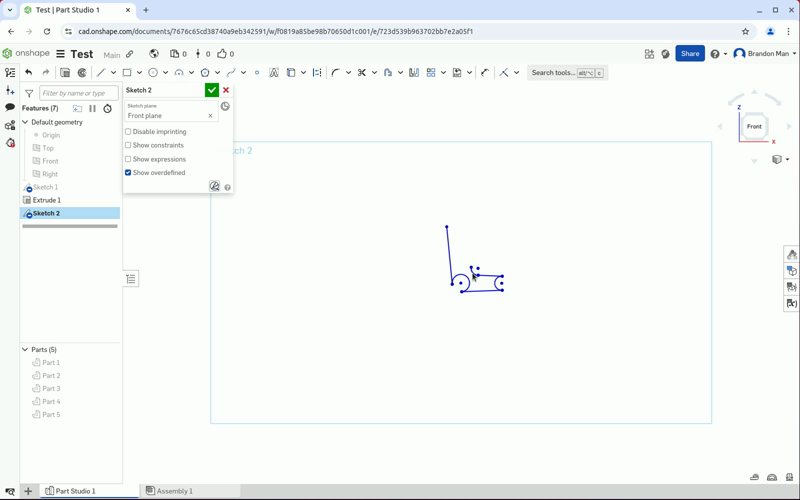
key(l)
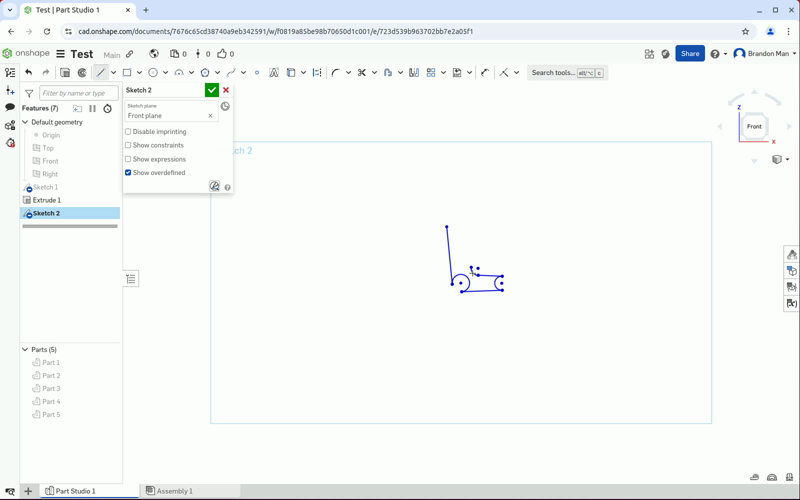
mouse_move(471, 267)
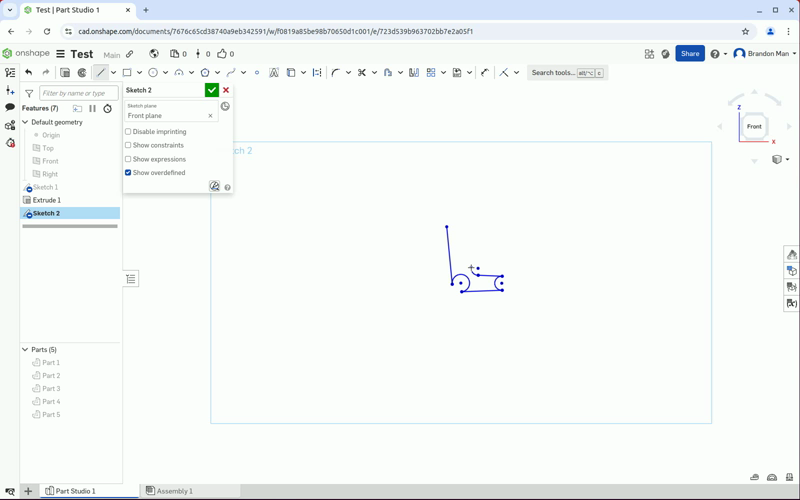
click(471, 267)
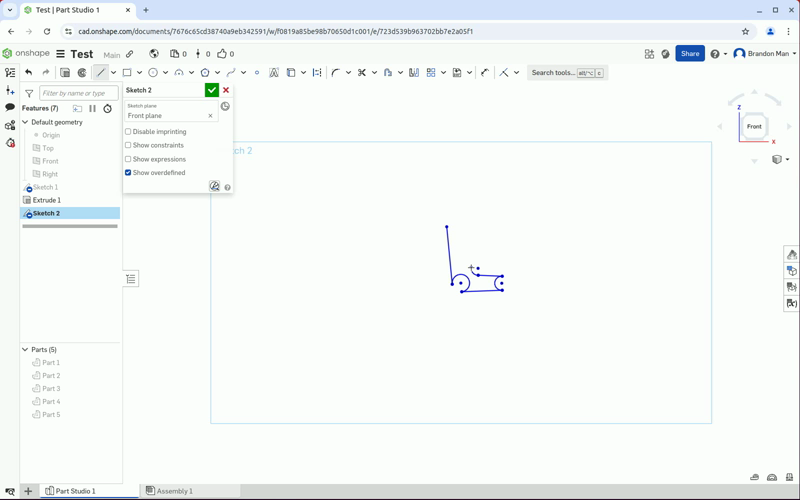
key_down(shift)
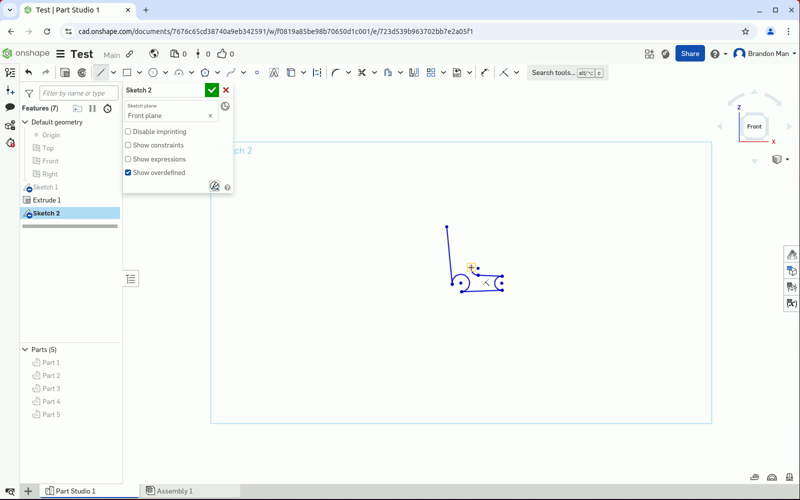
mouse_move(501, 267)
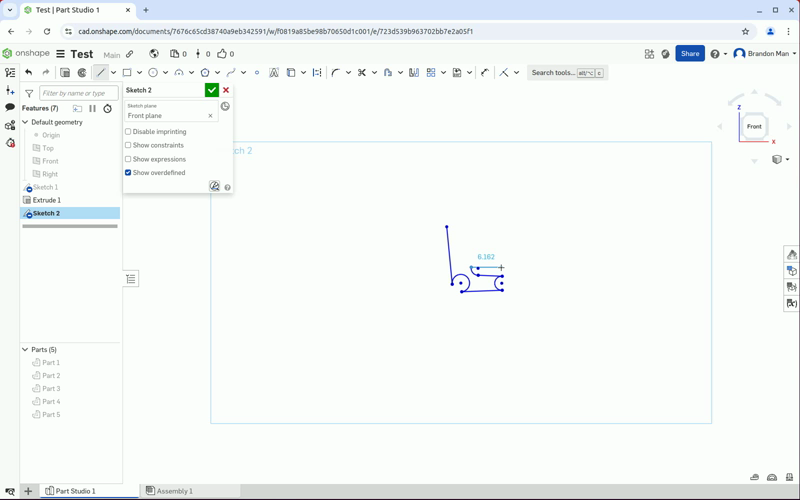
mouse_move(475, 226)
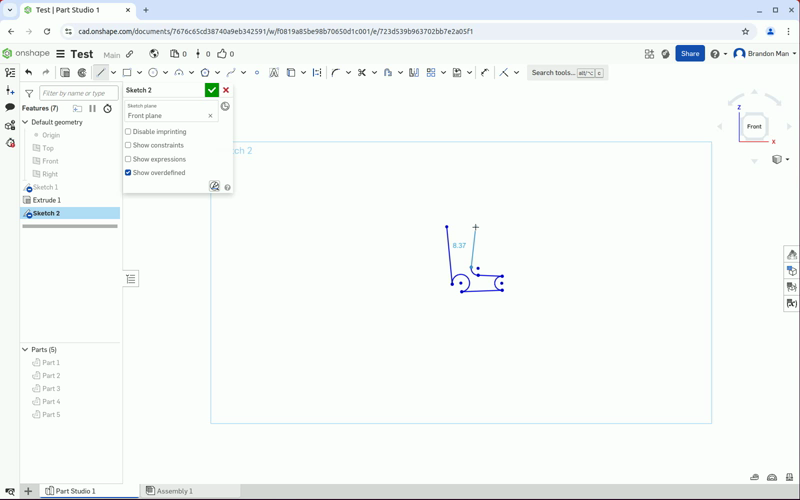
click(475, 226)
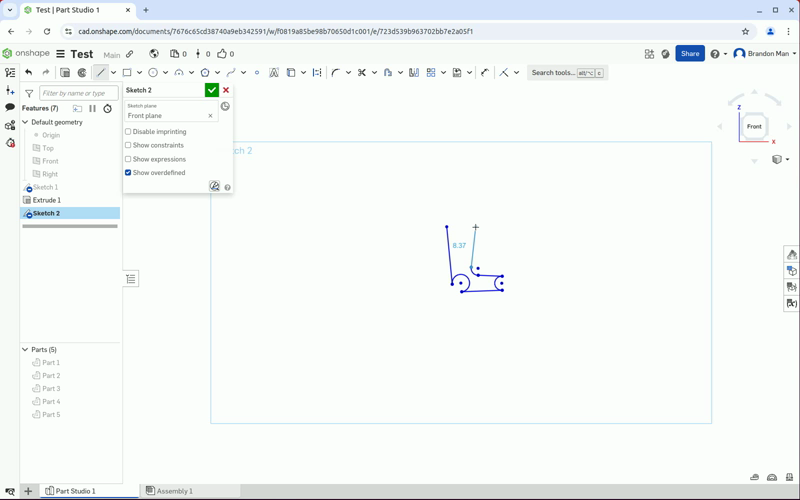
key_up(shift)
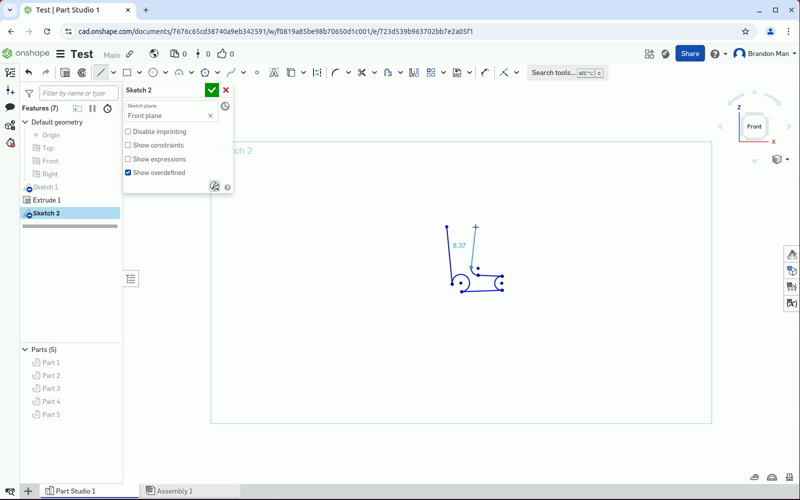
key(esc)
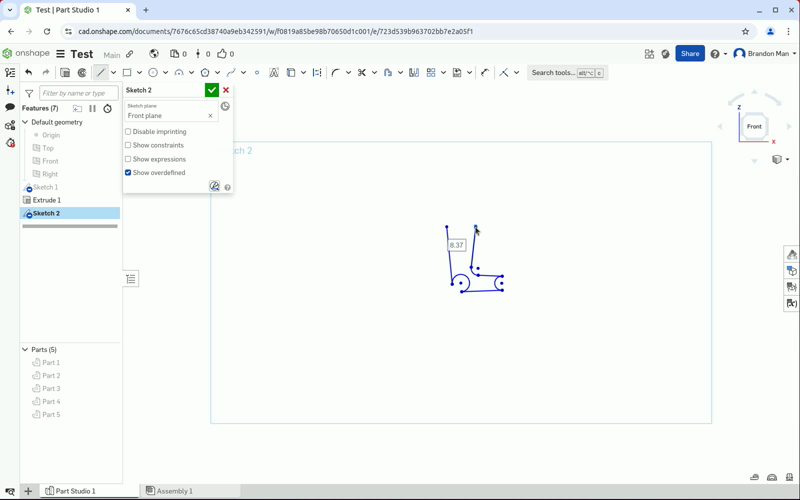
key(a)
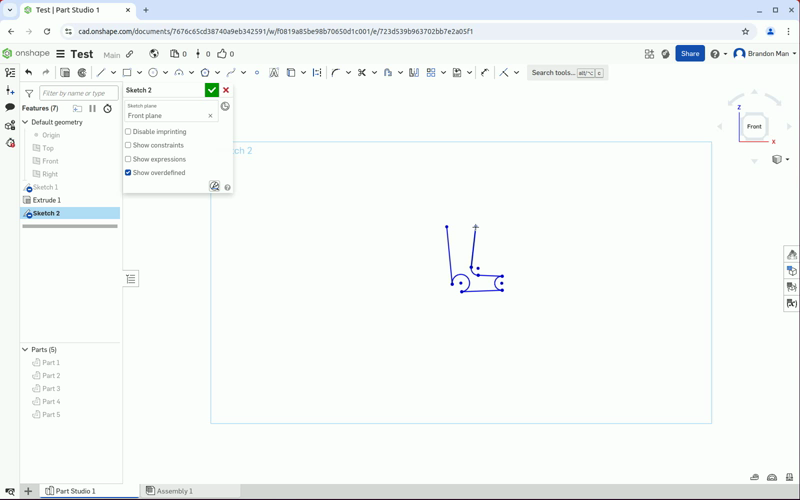
mouse_move(475, 226)
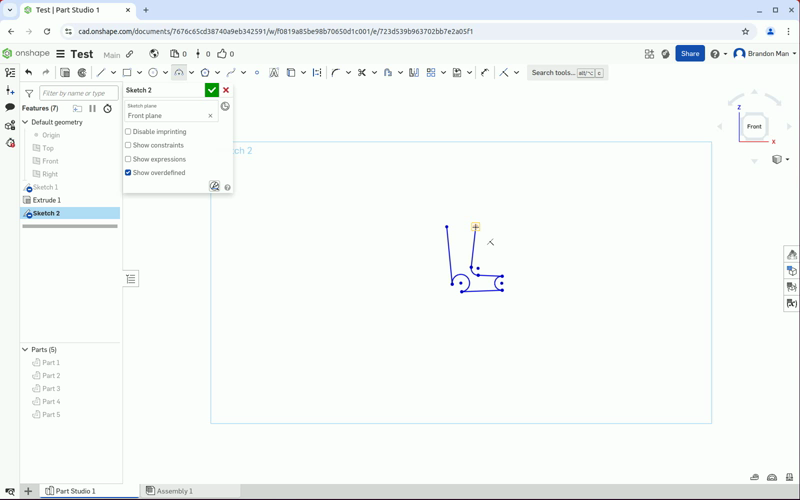
click(475, 226)
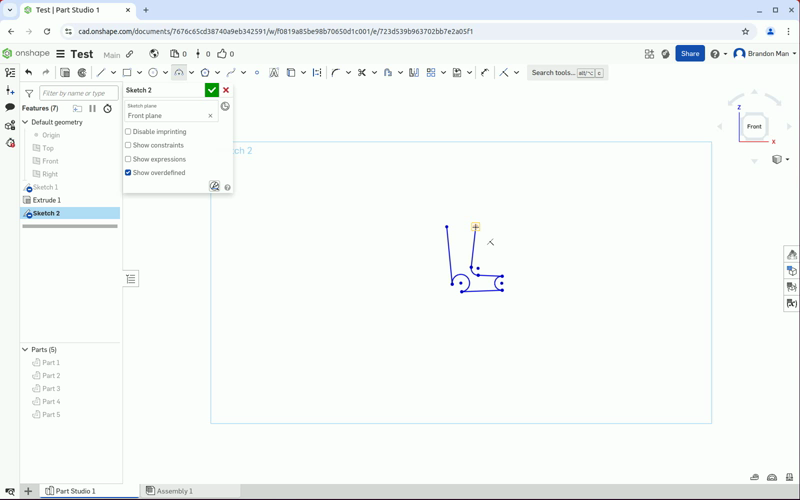
mouse_move(446, 226)
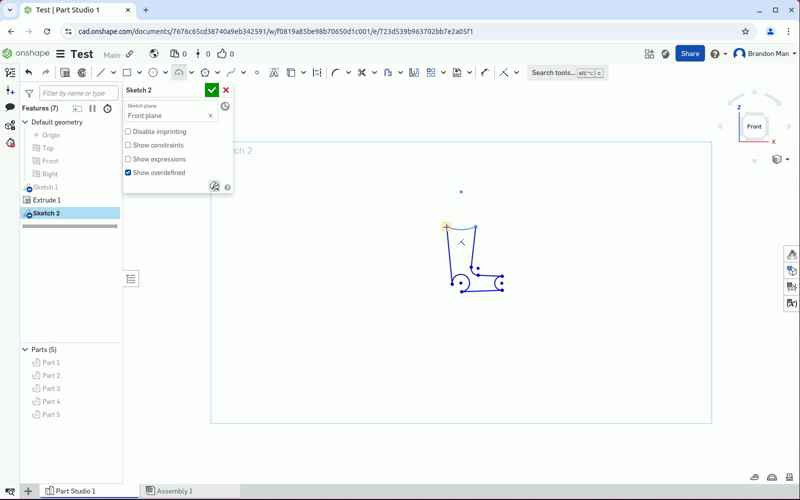
click(446, 226)
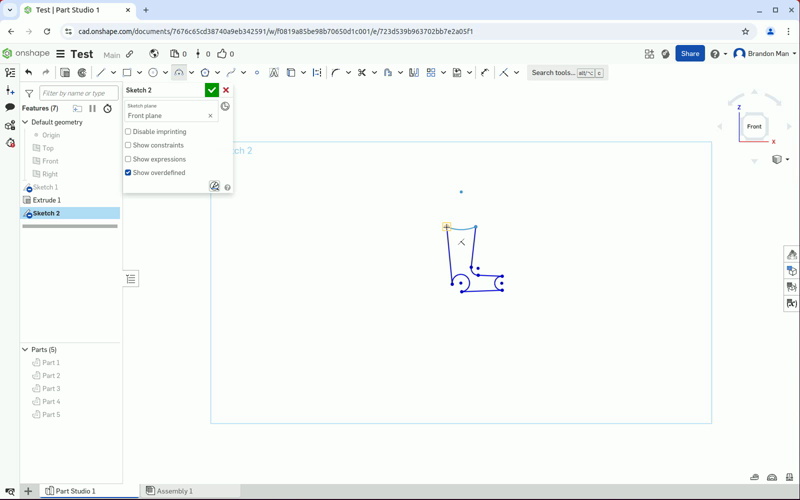
key_down(shift)
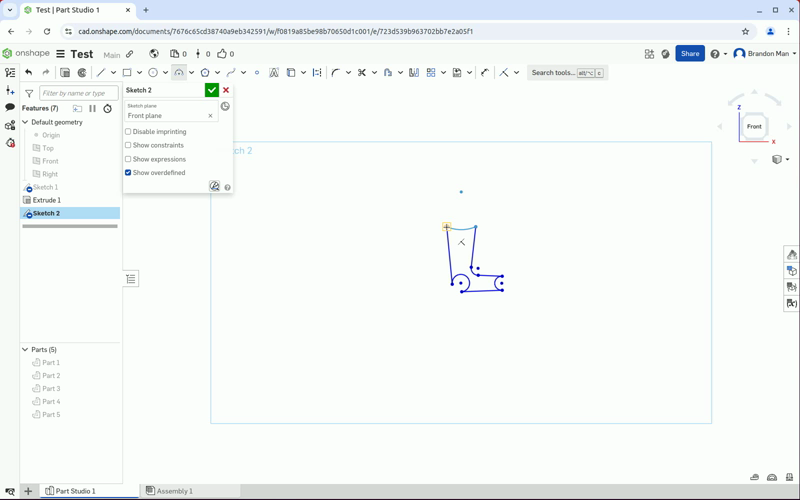
mouse_move(461, 239)
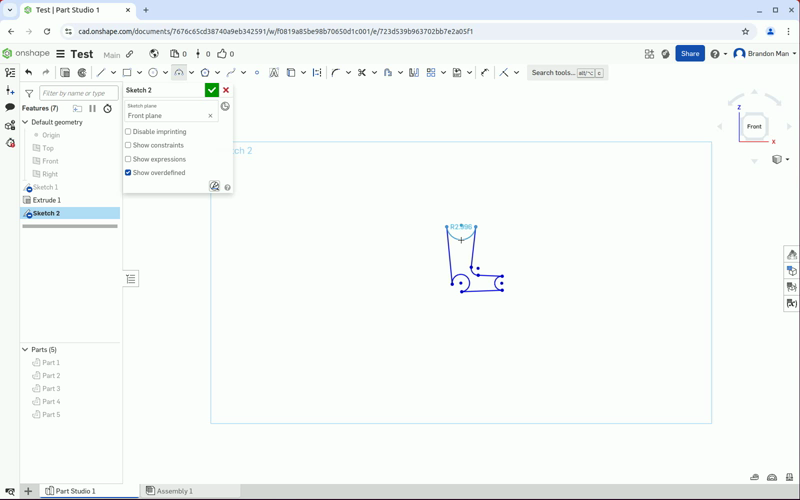
click(461, 239)
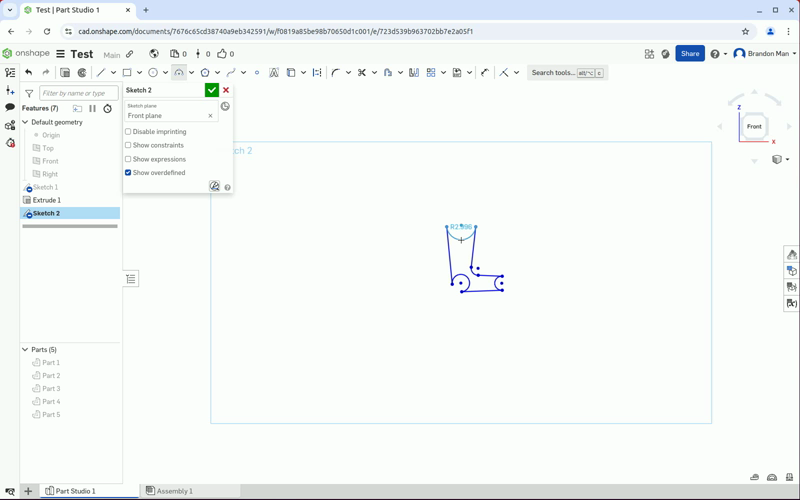
key_up(shift)
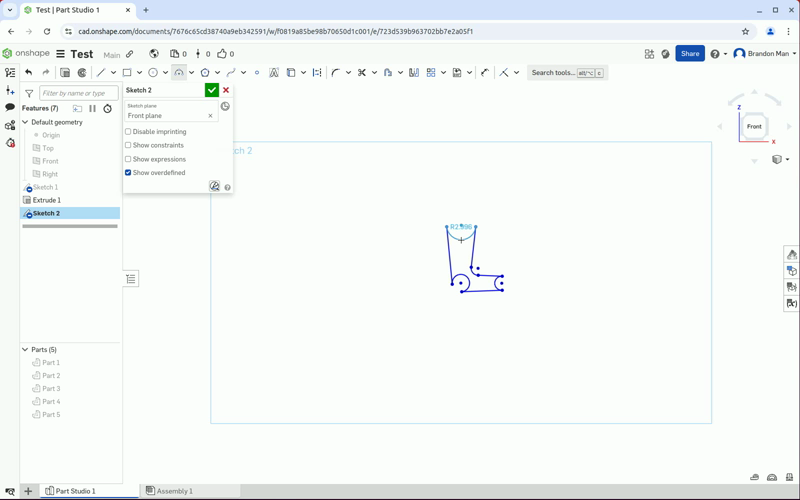
key(esc)
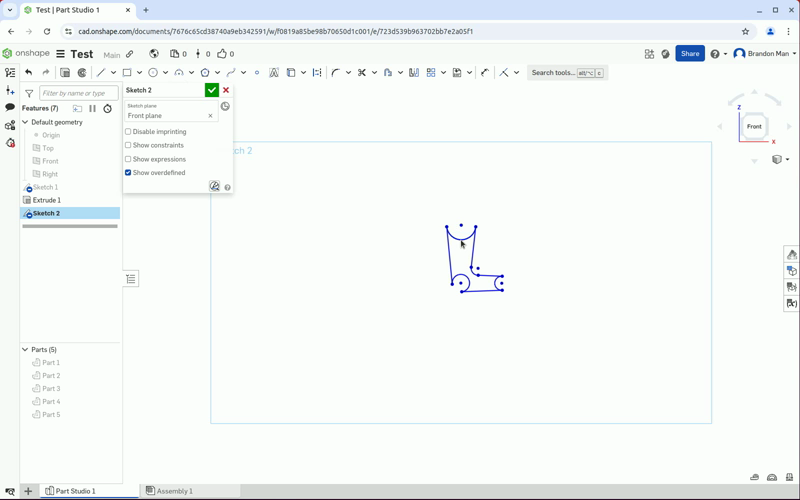
mouse_move(467, 262)
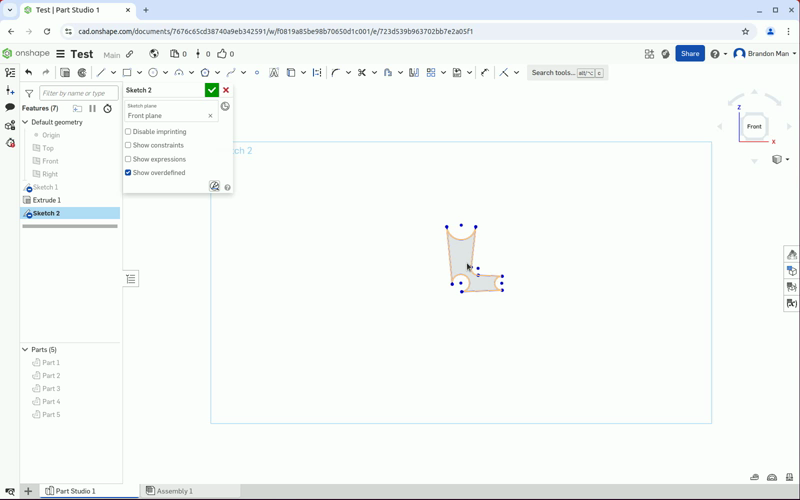
scroll(6)
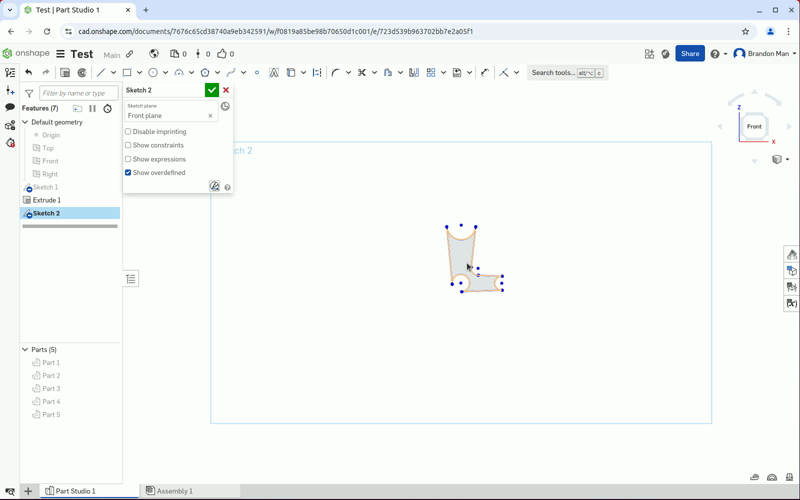
scroll(6)
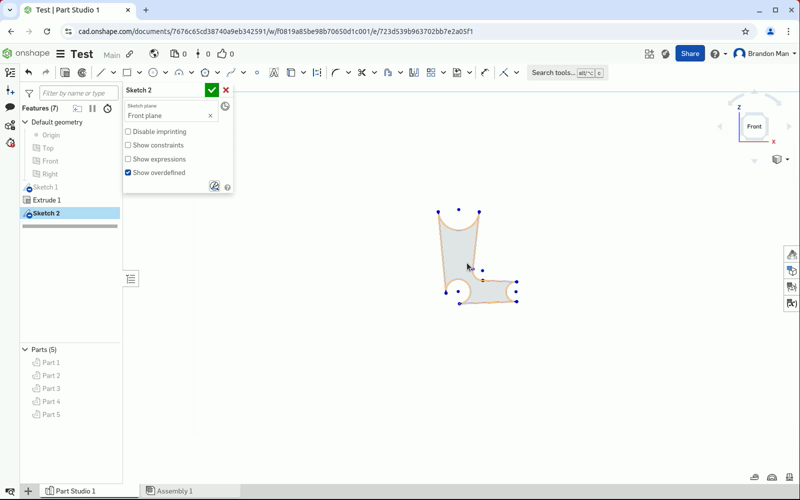
scroll(6)
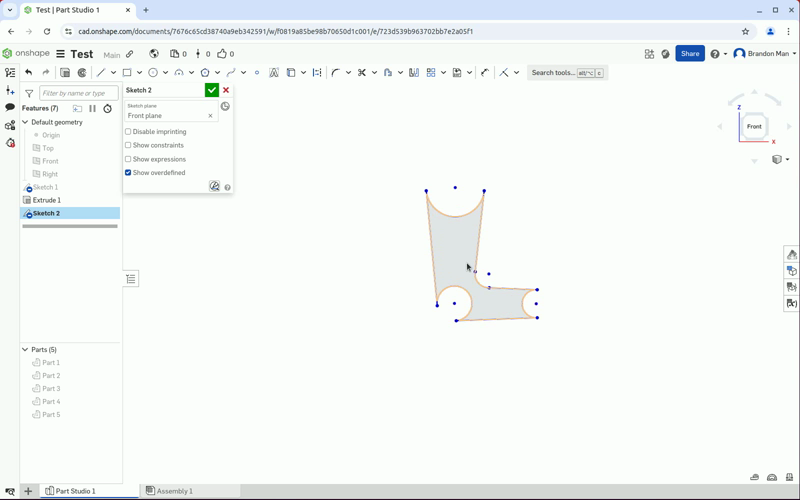
scroll(6)
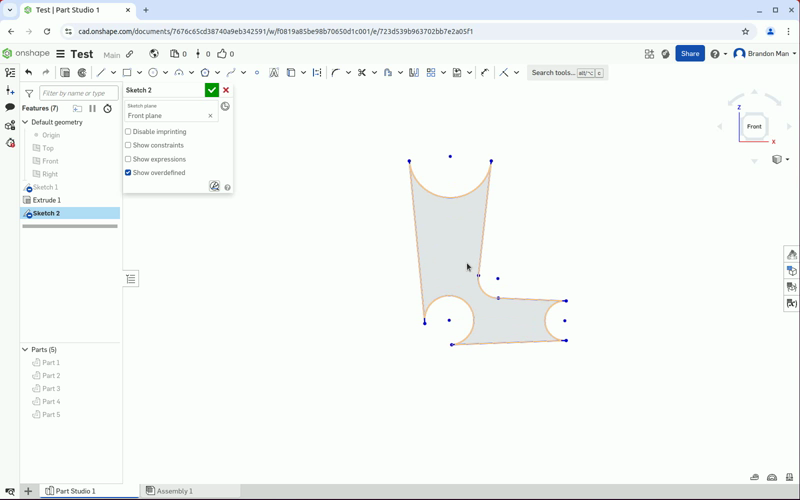
scroll(6)
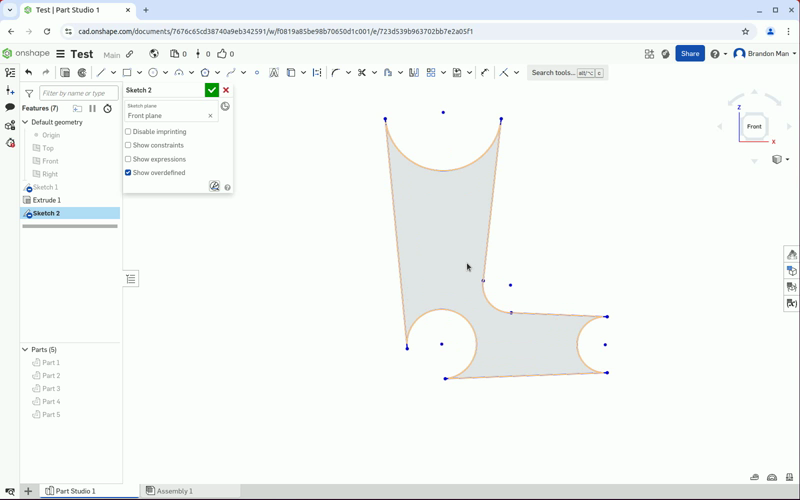
scroll(6)
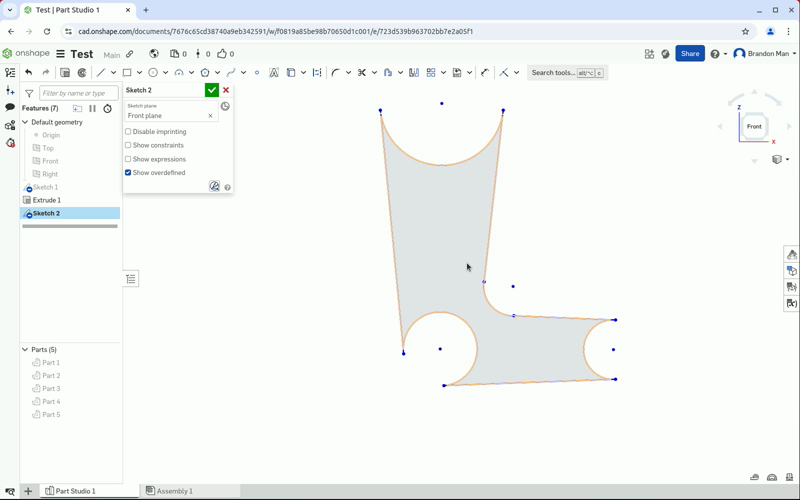
scroll(6)
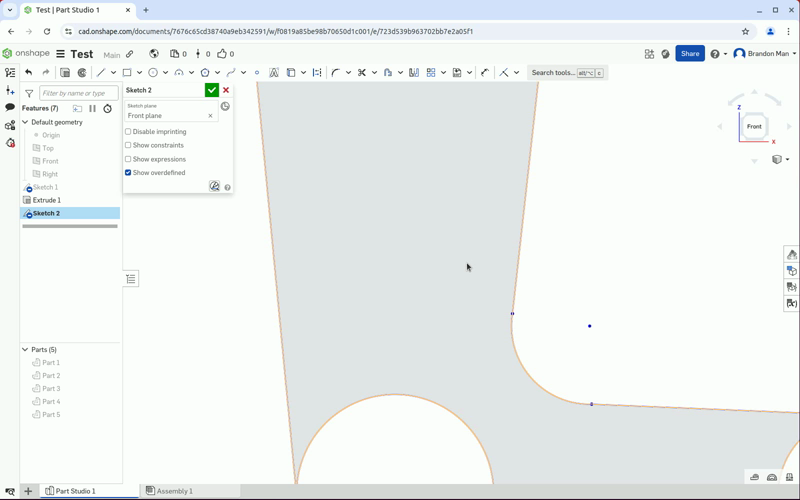
click(467, 262)
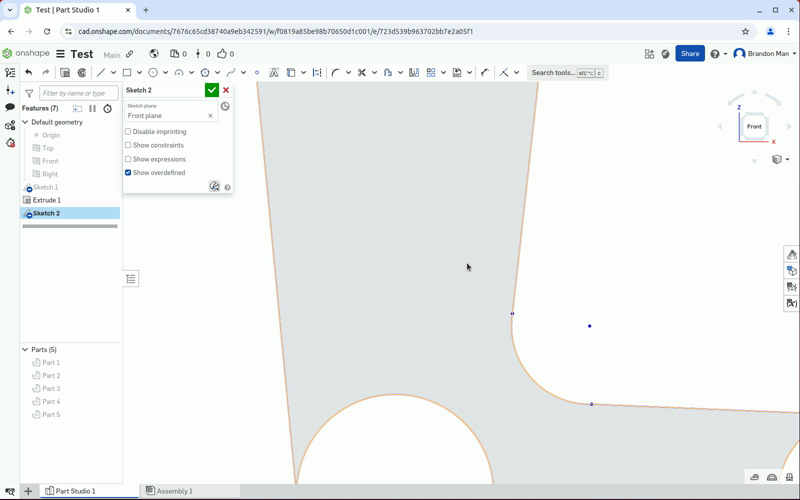
scroll(-6)
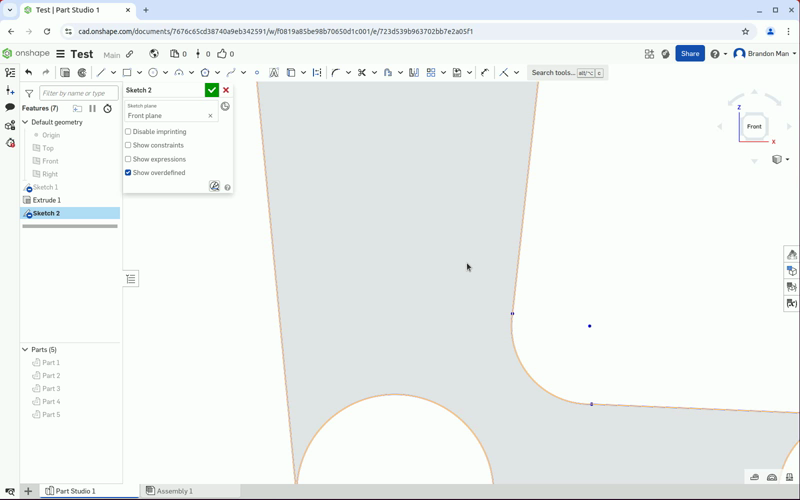
scroll(-6)
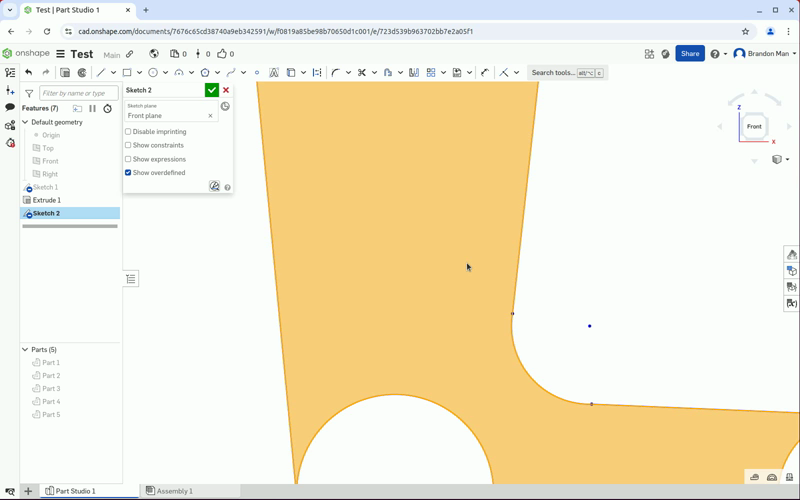
scroll(-6)
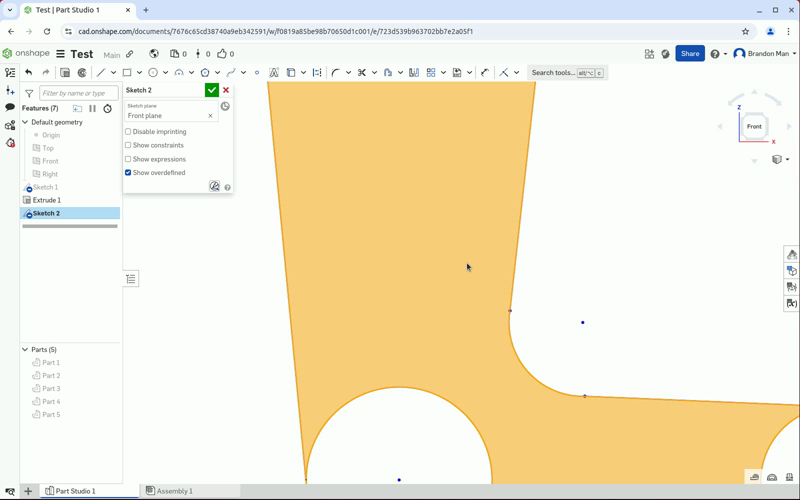
scroll(-6)
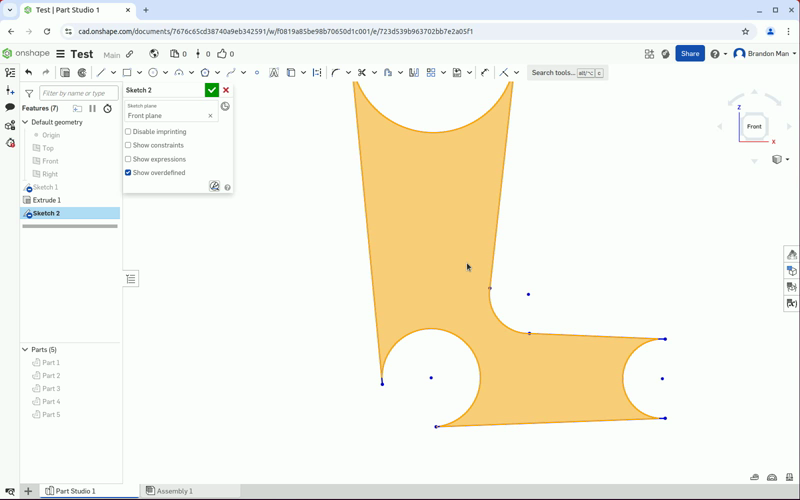
scroll(-6)
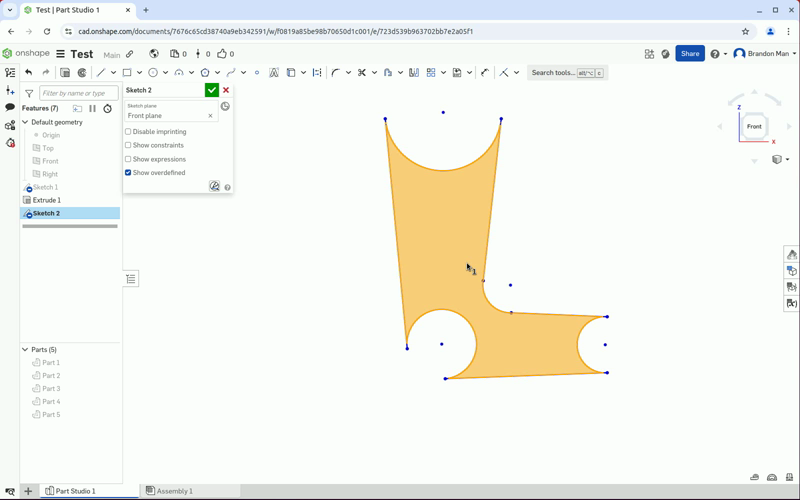
scroll(-6)
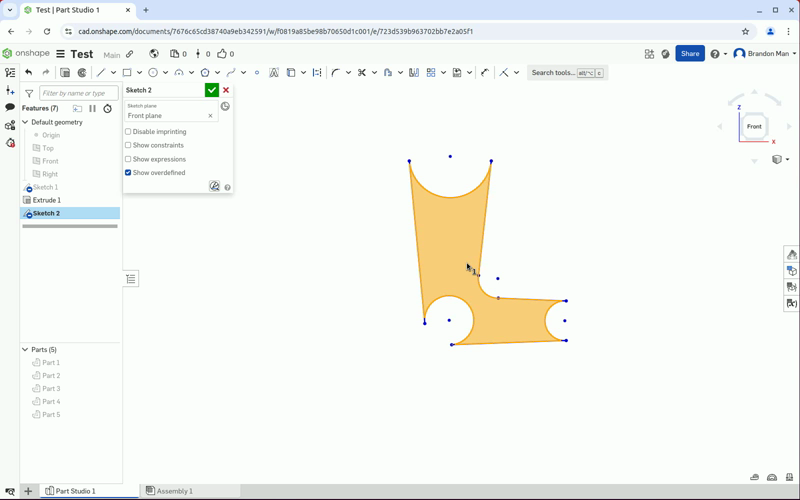
scroll(-6)
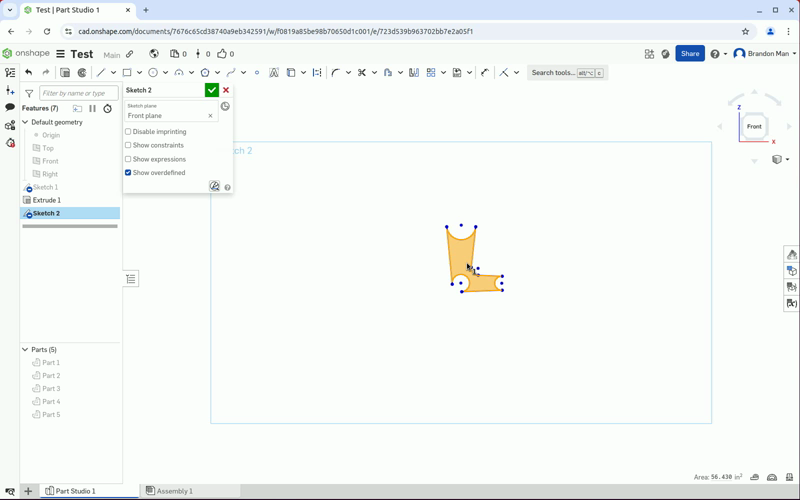
mouse_move(73, 352)
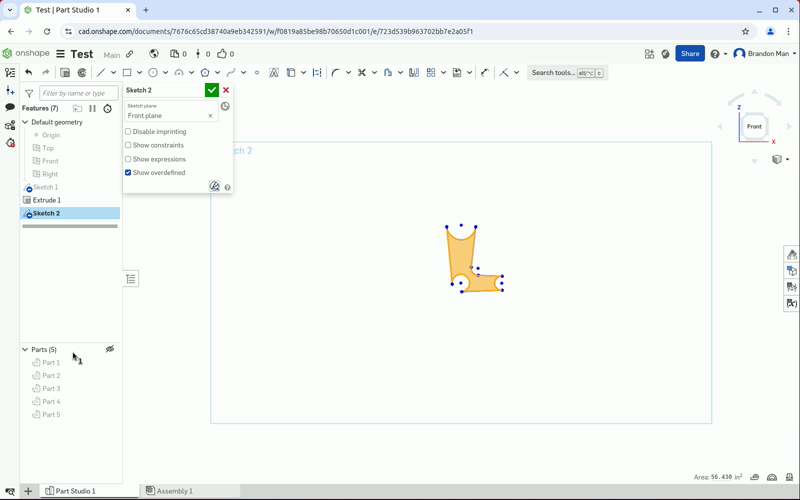
key(shift+y)
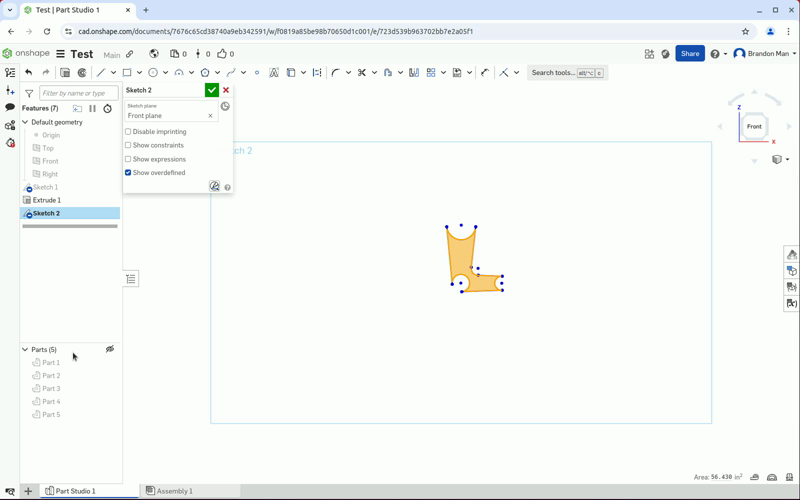
key(shift+e)
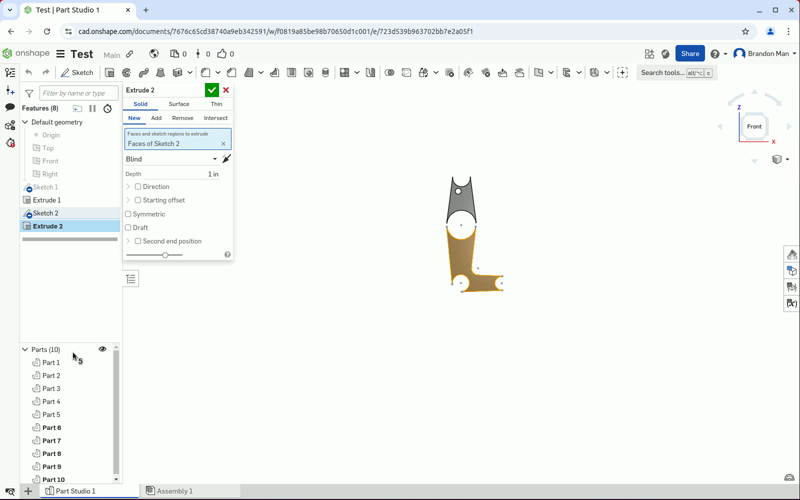
mouse_move(143, 106)
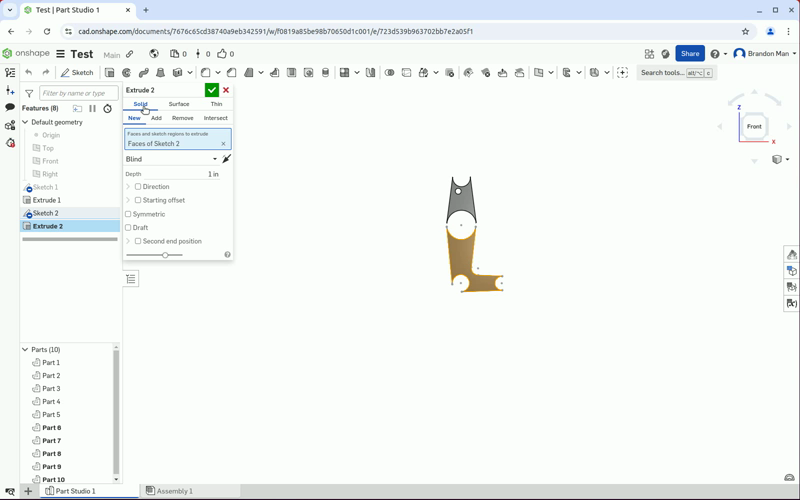
click(143, 106)
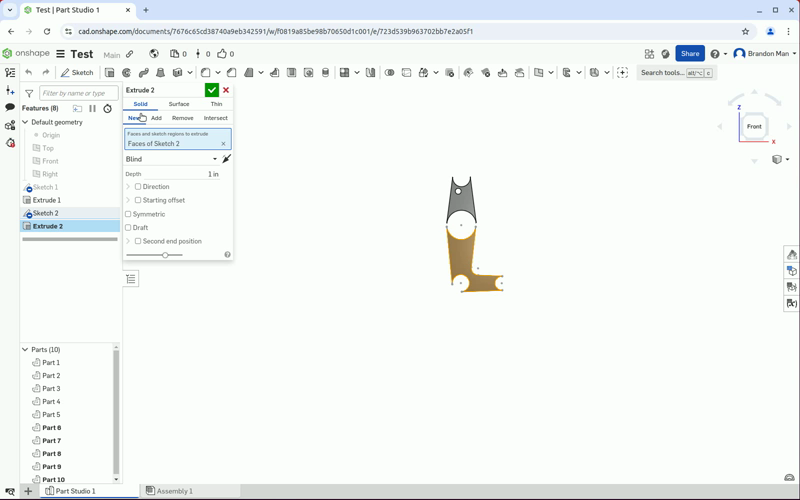
mouse_move(137, 120)
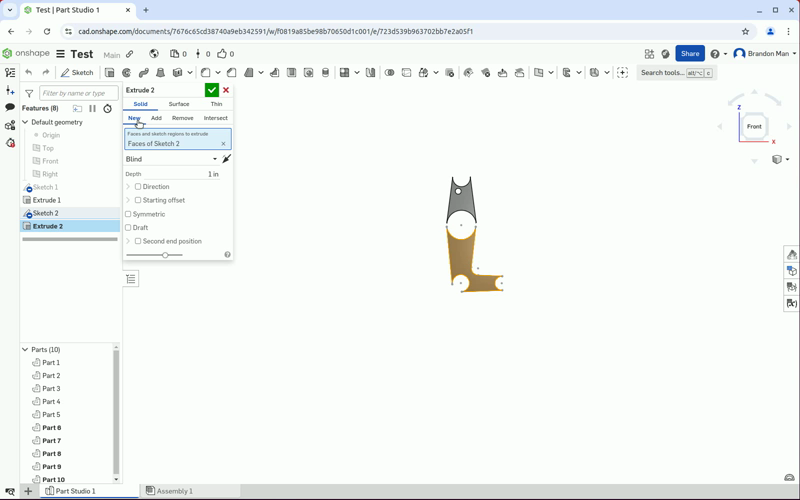
click(137, 120)
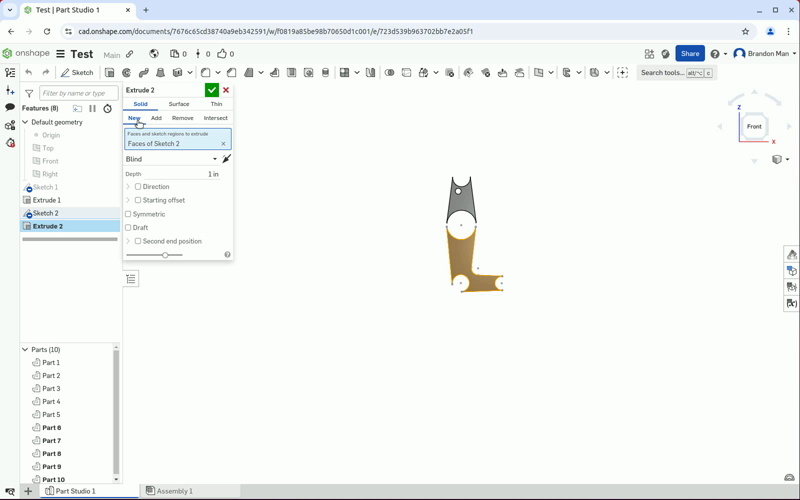
key(tab, 4)
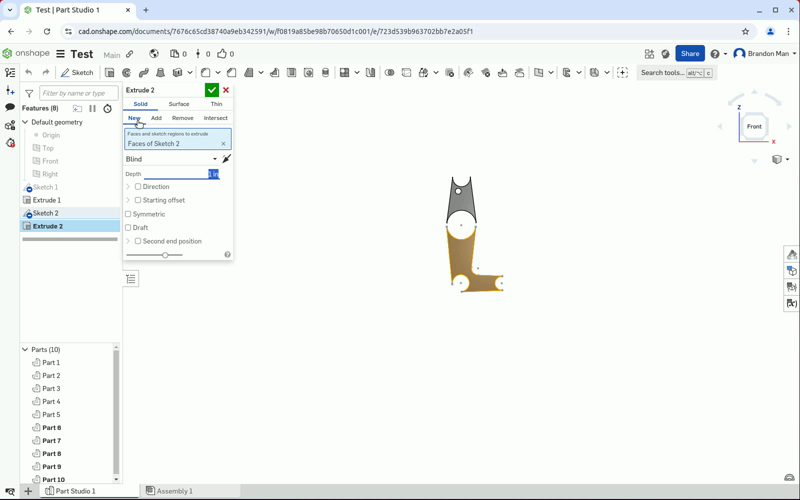
text(0.481)
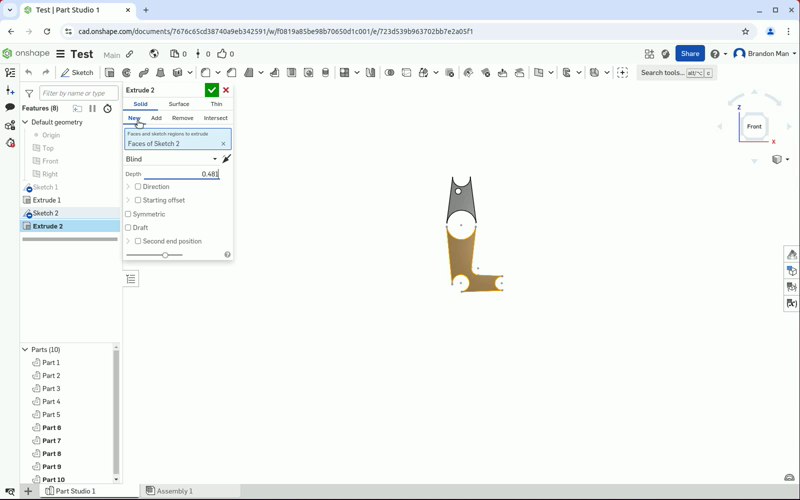
key(enter)
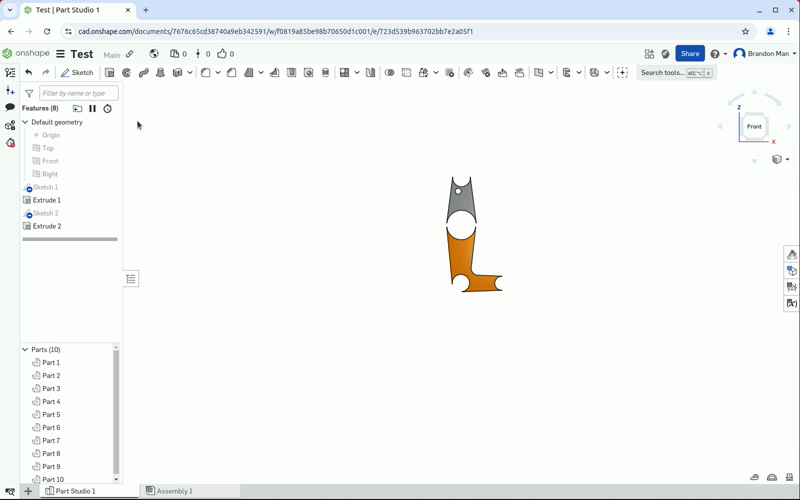
key(shift+h)
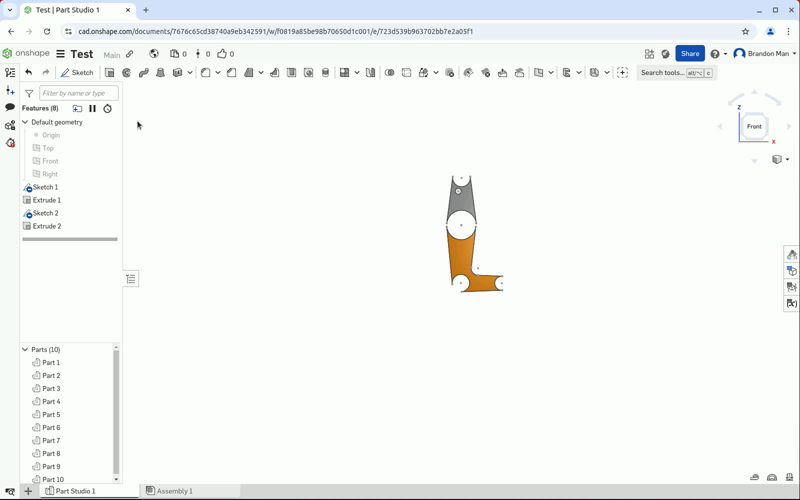
key(shift+h)
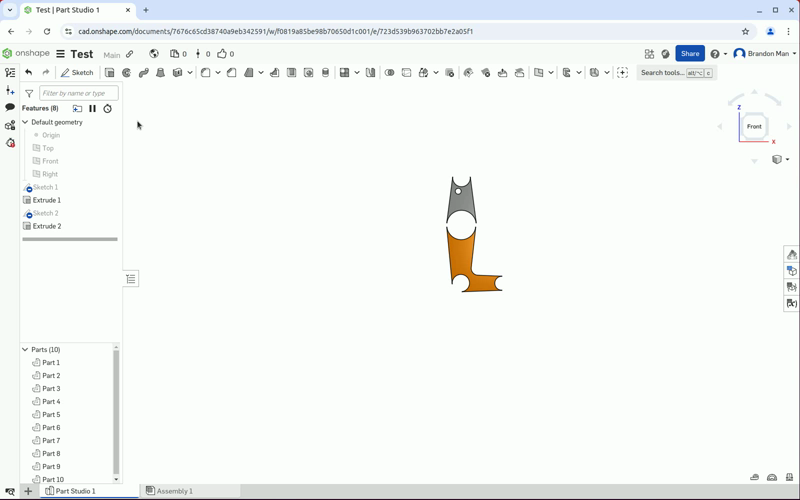
mouse_move(73, 189)
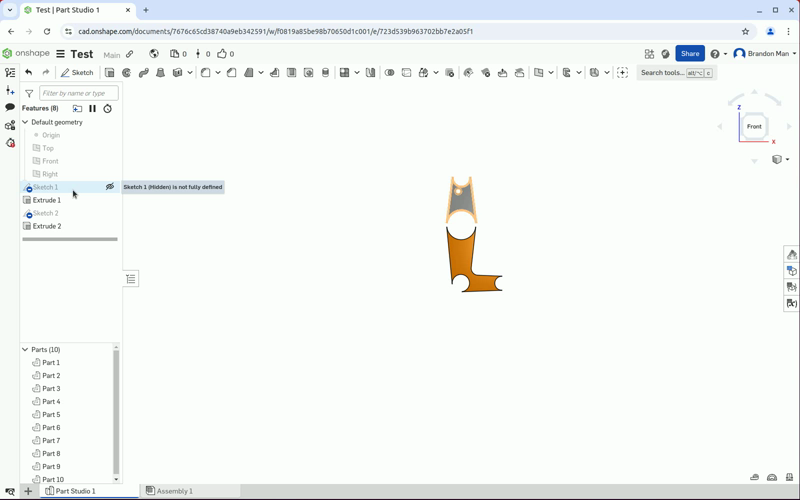
click(73, 189)
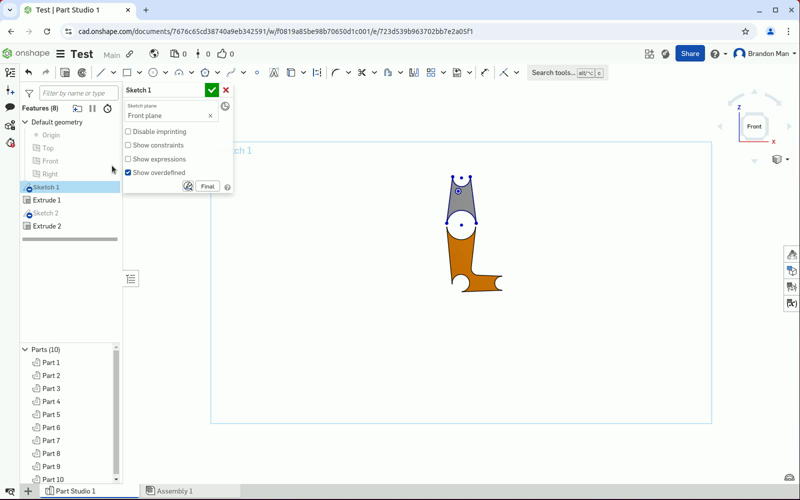
mouse_move(229, 92)
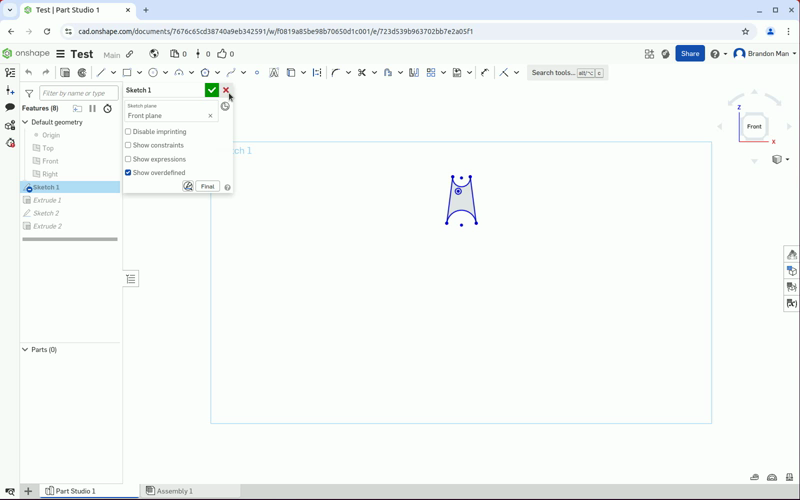
click(229, 92)
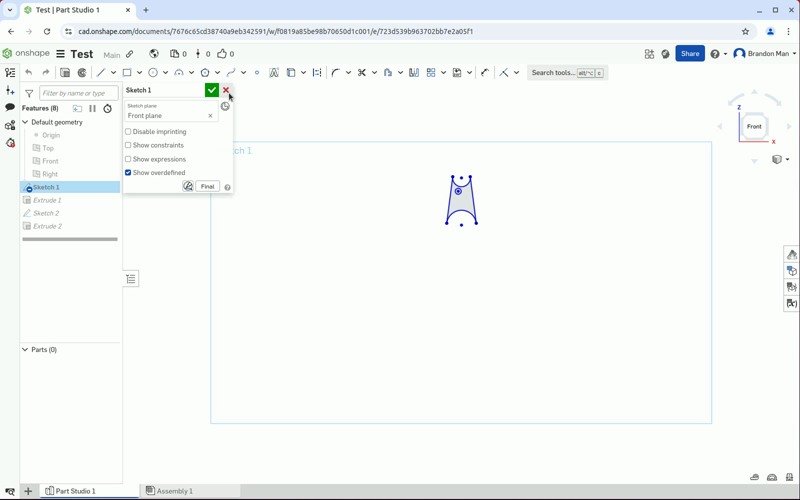
key(shift+s)
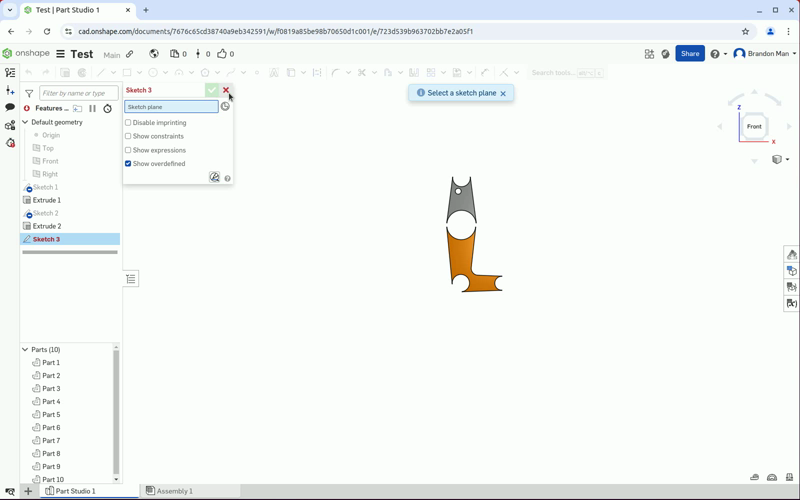
mouse_move(73, 163)
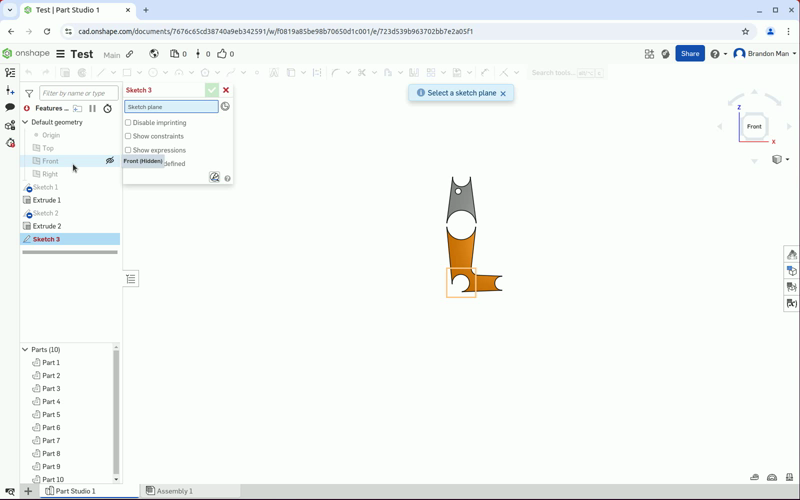
click(73, 163)
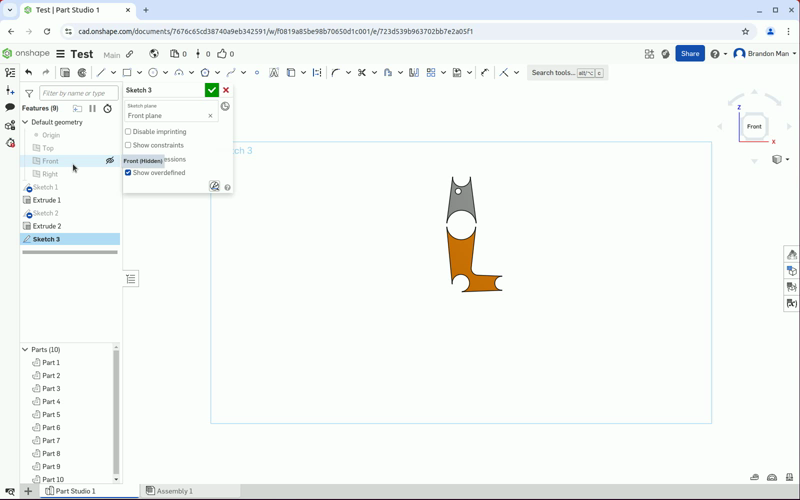
mouse_move(69, 352)
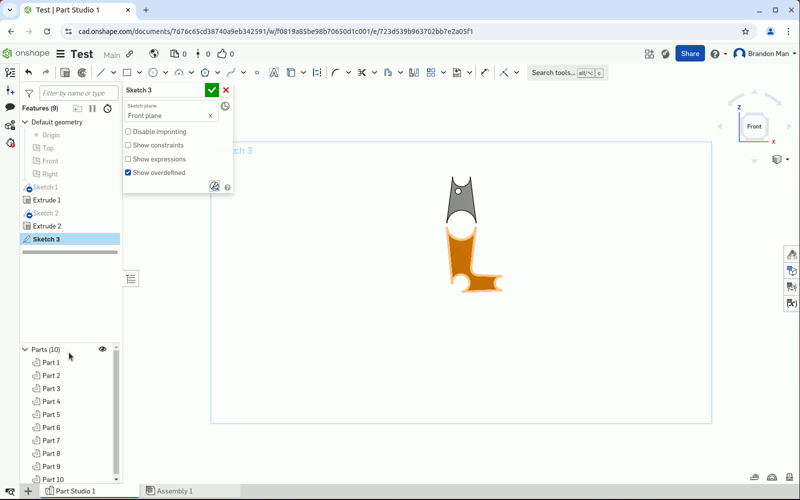
key(y)
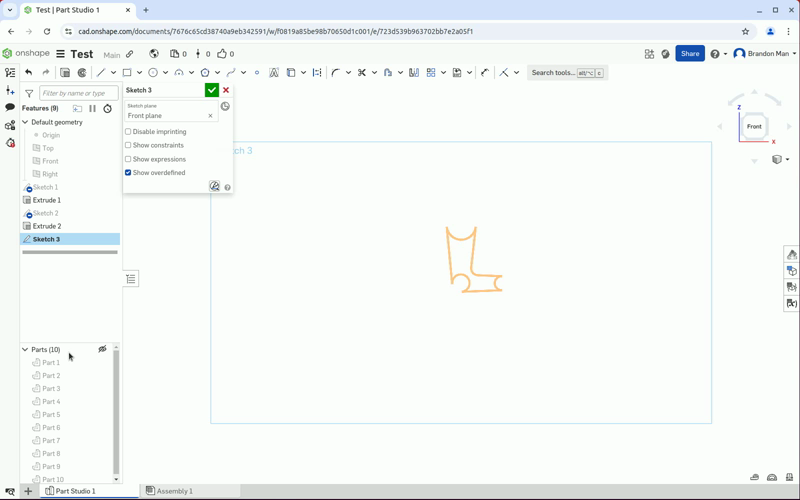
key(c)
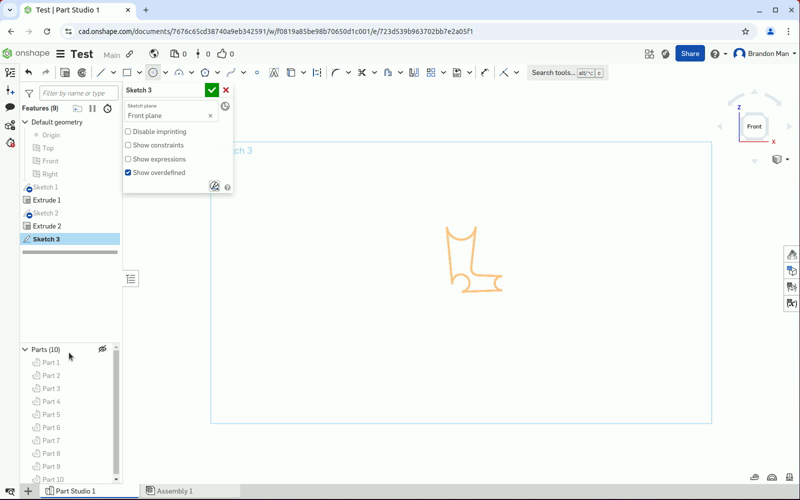
key_down(shift)
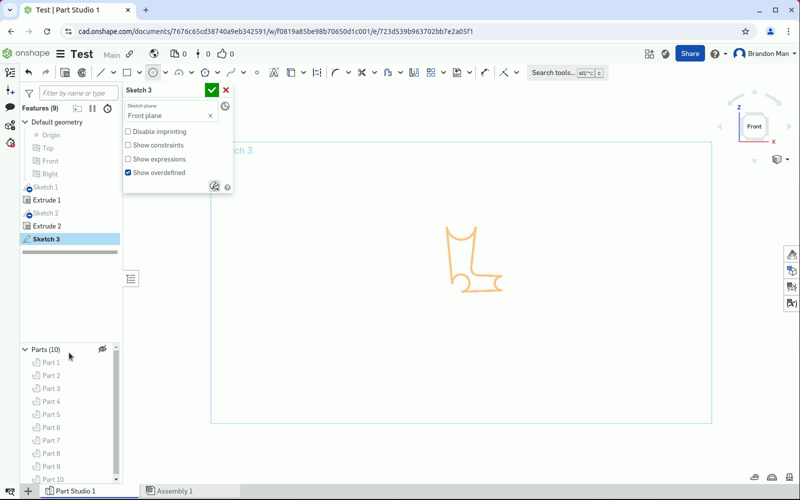
mouse_move(461, 225)
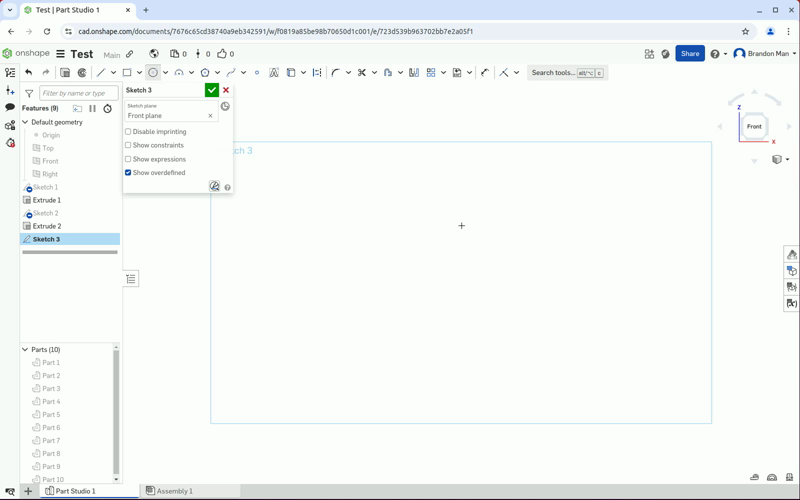
click(461, 225)
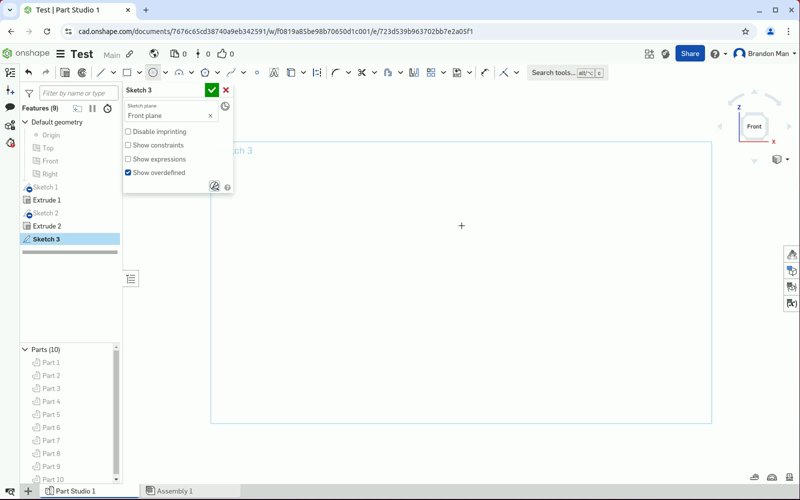
key_up(shift)
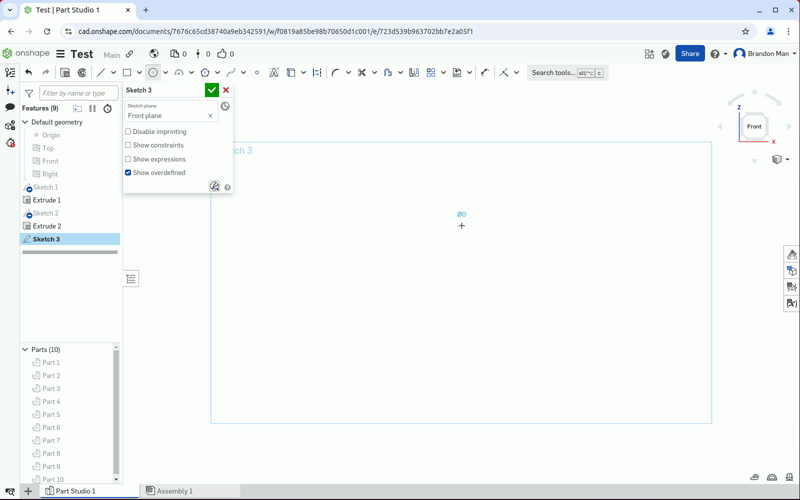
mouse_move(477, 225)
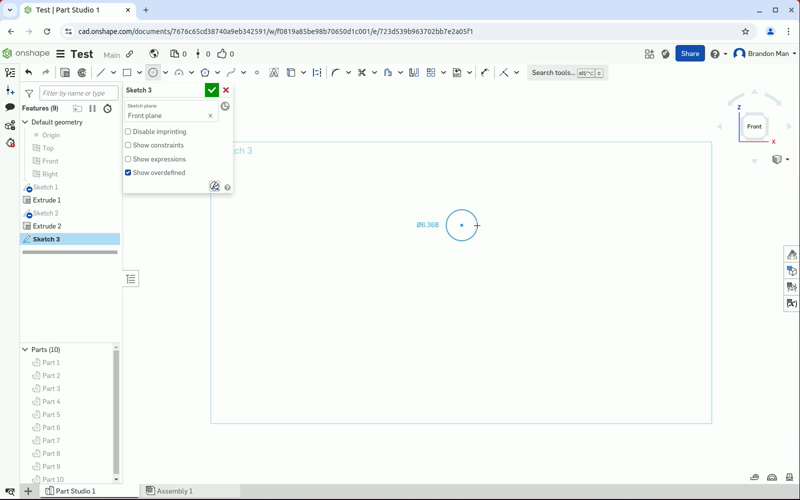
click(477, 225)
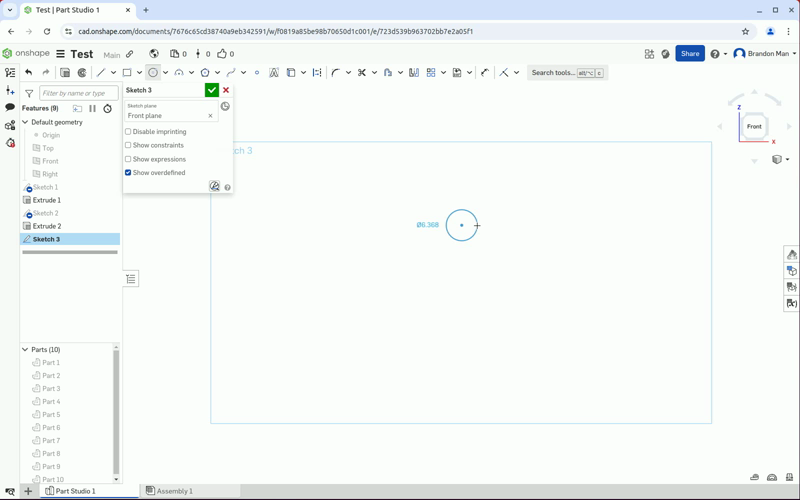
key(esc)
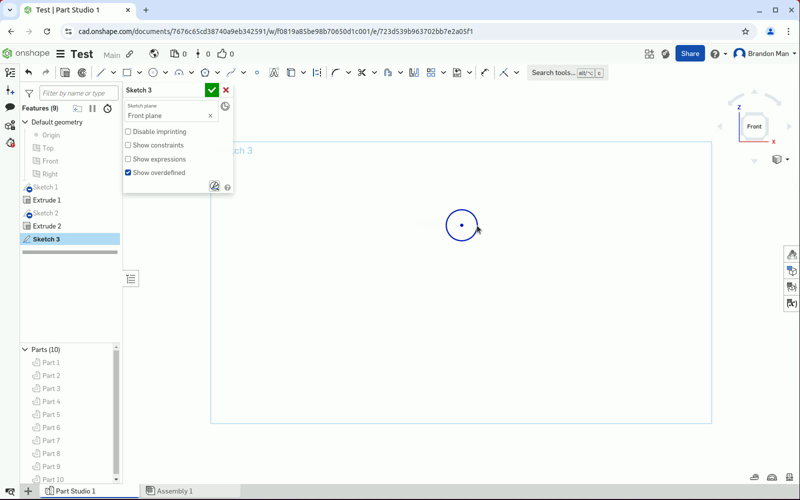
key(c)
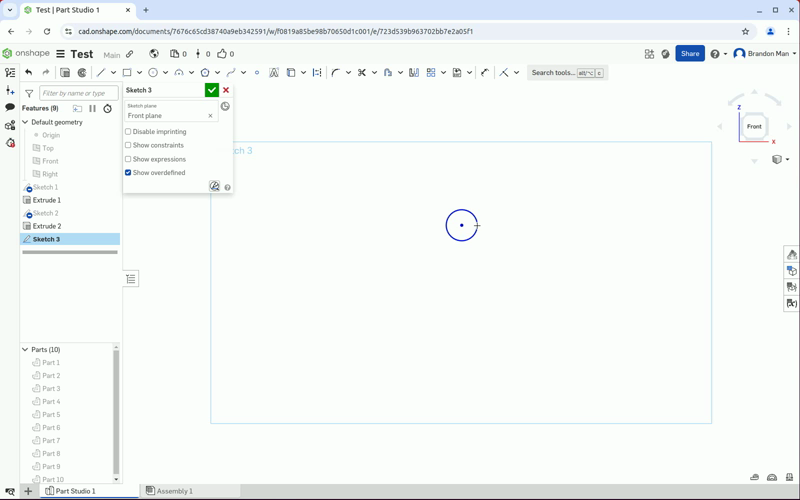
key_down(shift)
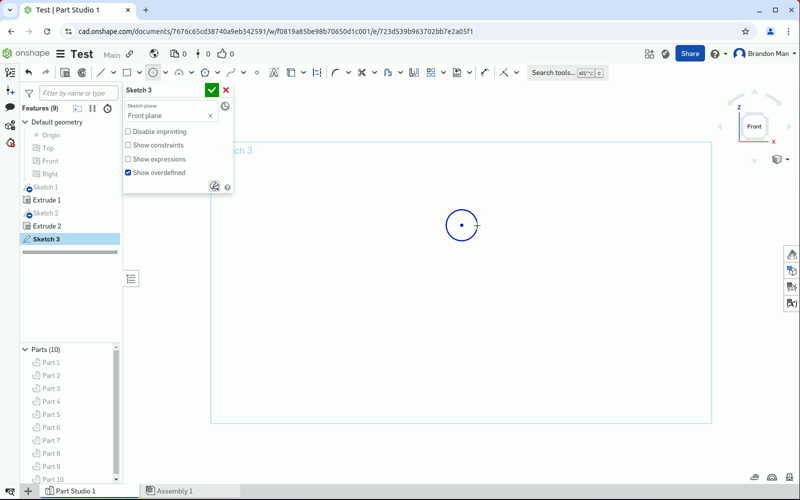
mouse_move(461, 225)
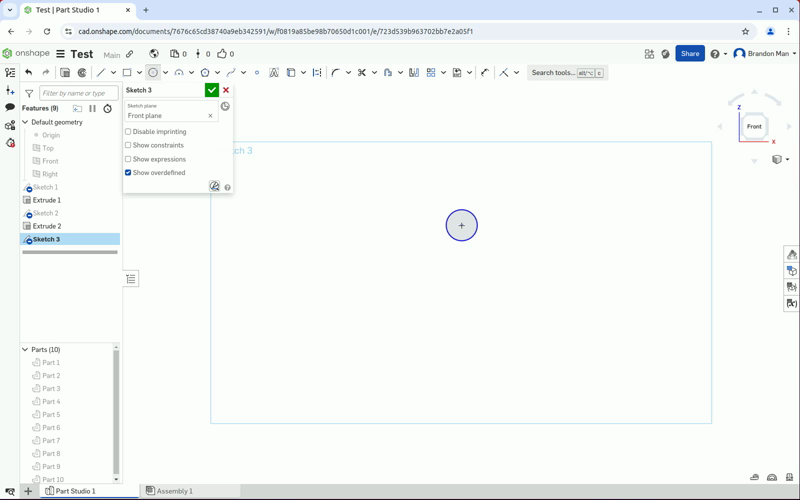
click(461, 225)
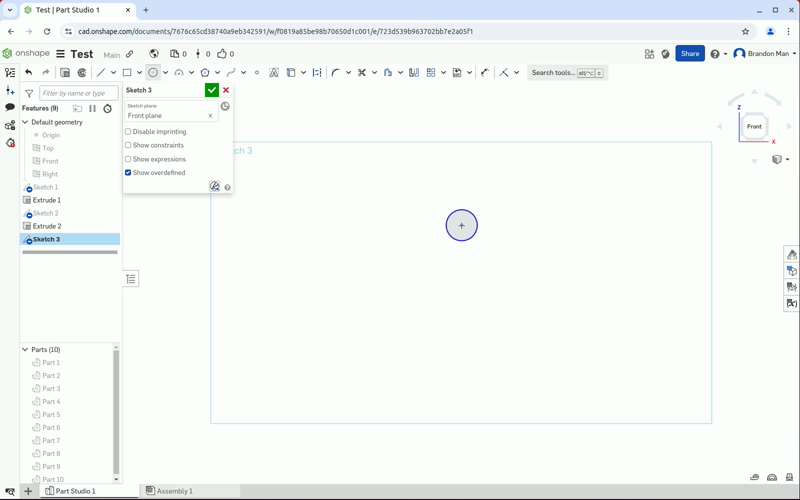
key_up(shift)
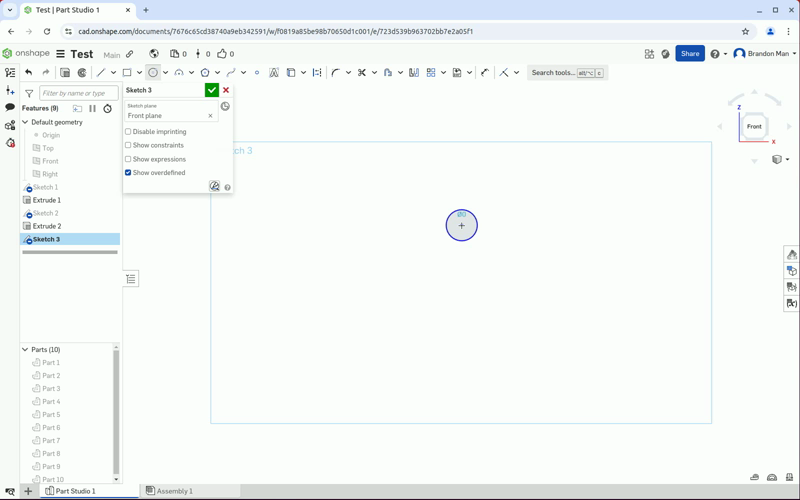
mouse_move(465, 225)
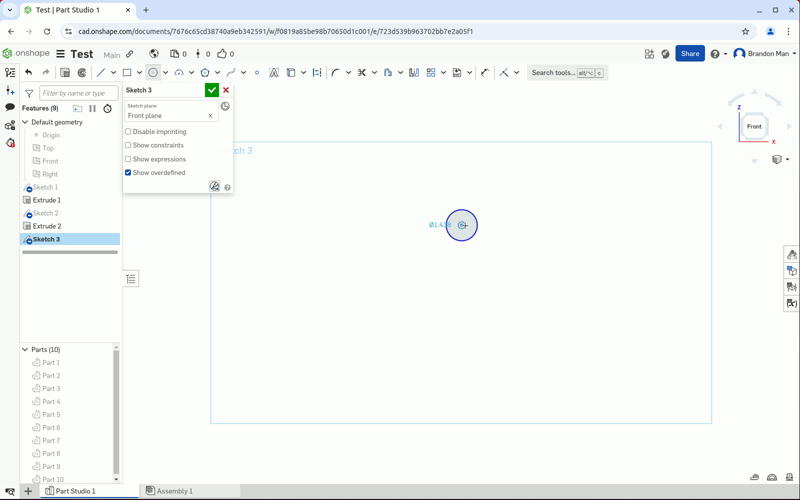
scroll(6)
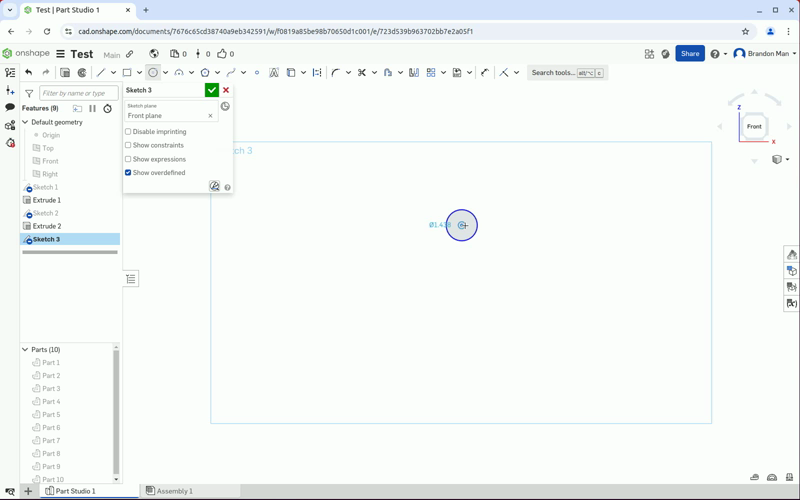
scroll(6)
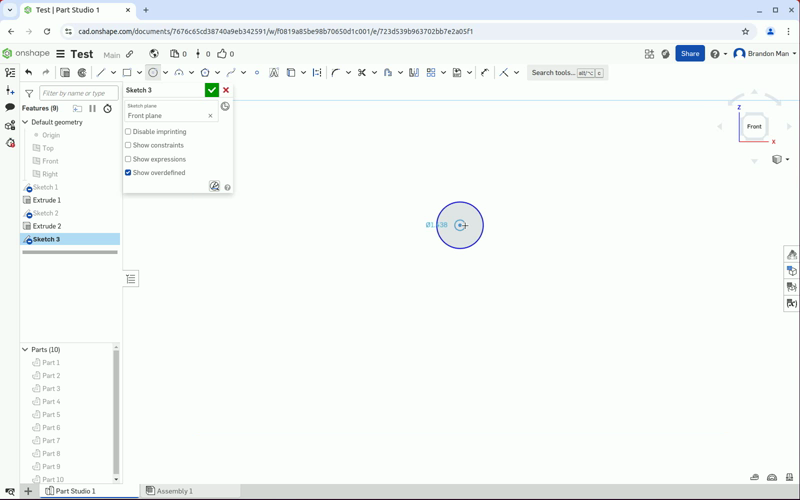
scroll(6)
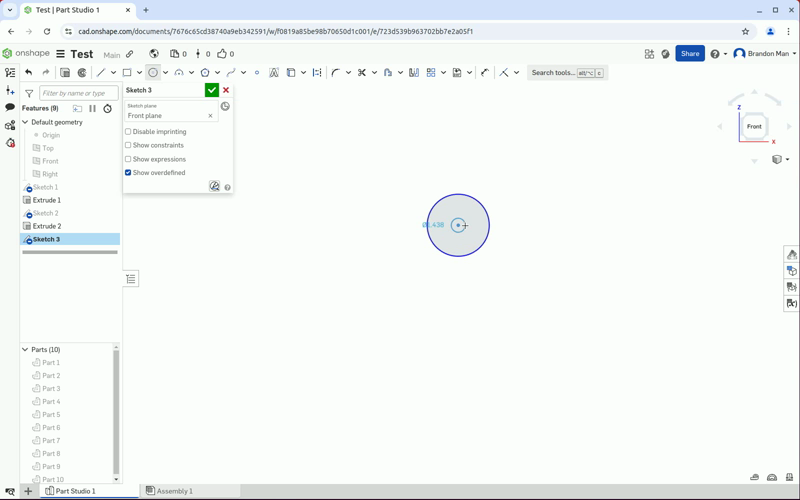
scroll(6)
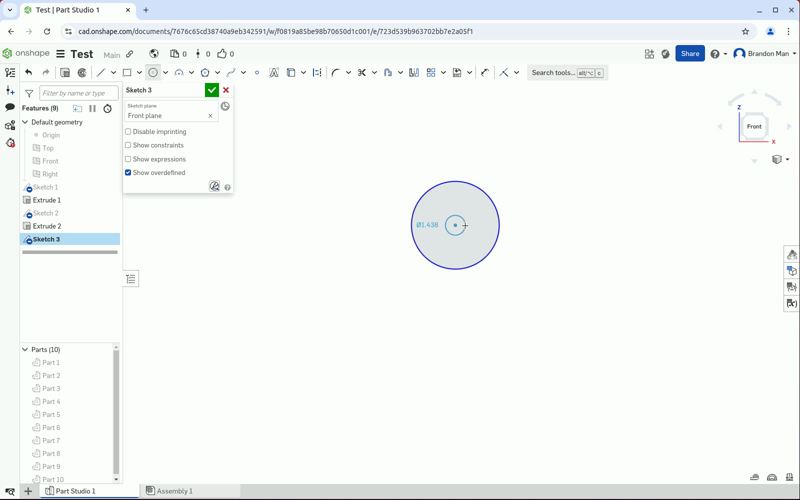
scroll(6)
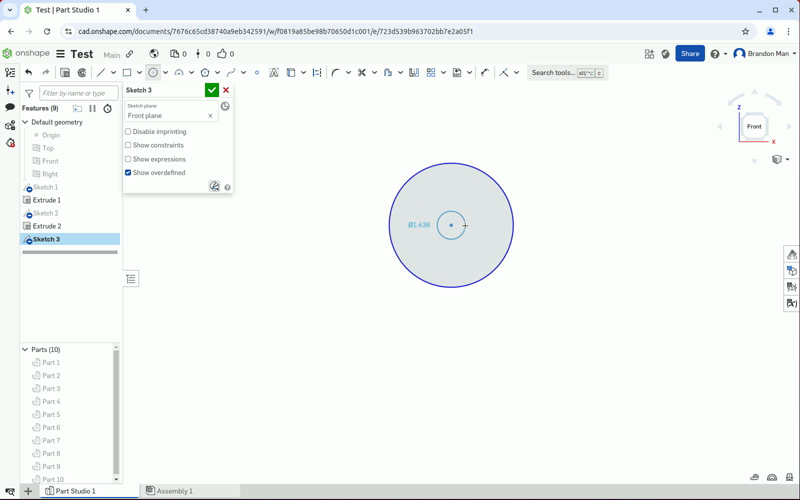
scroll(6)
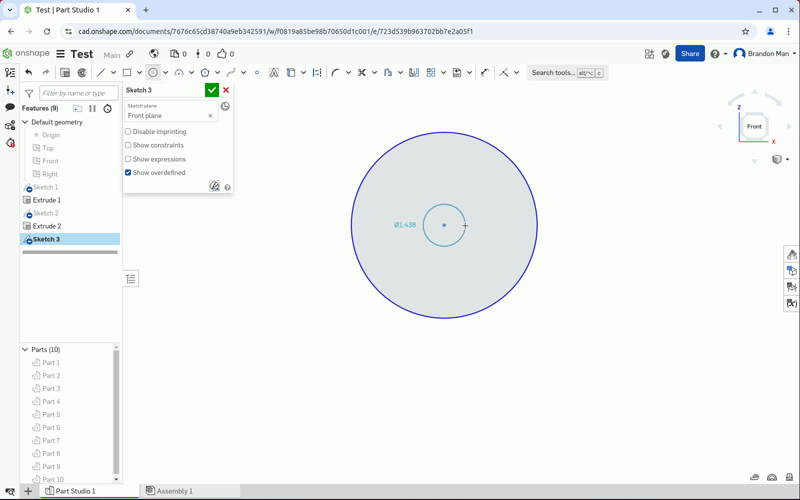
scroll(6)
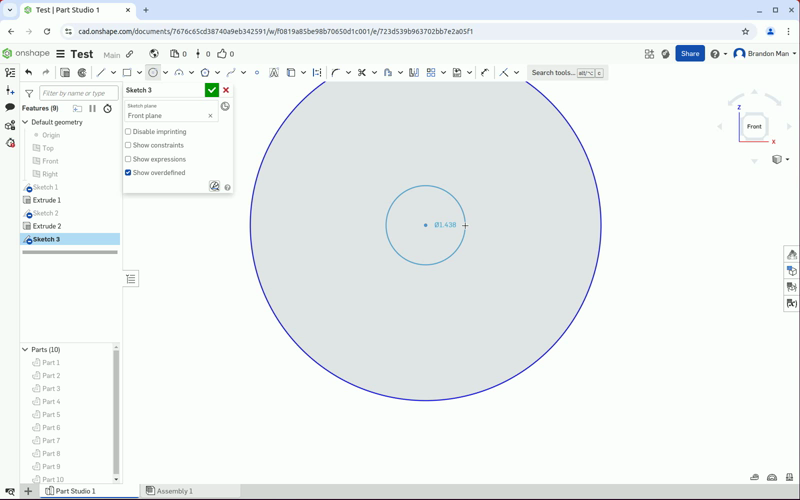
click(465, 225)
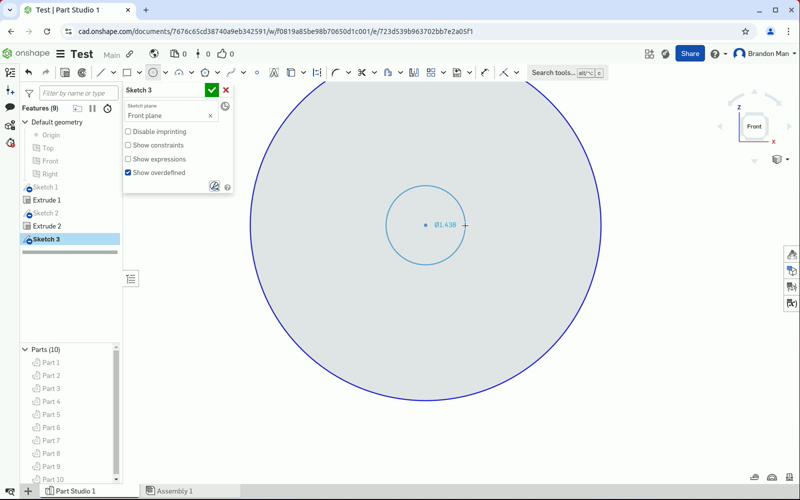
scroll(-6)
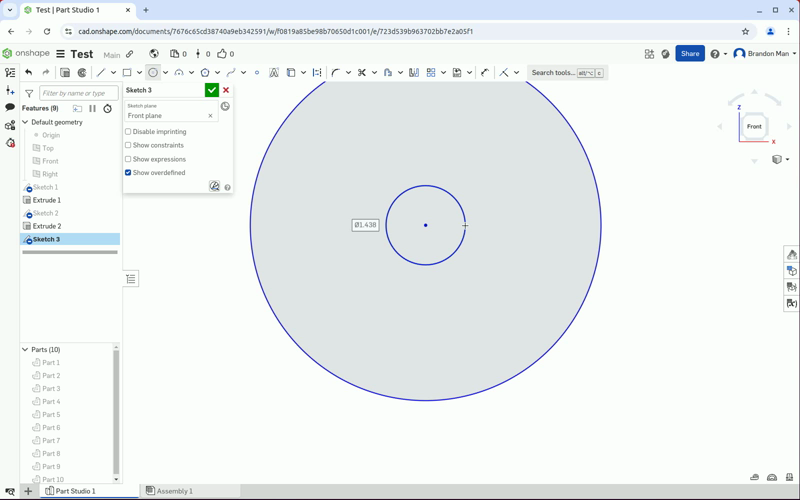
scroll(-6)
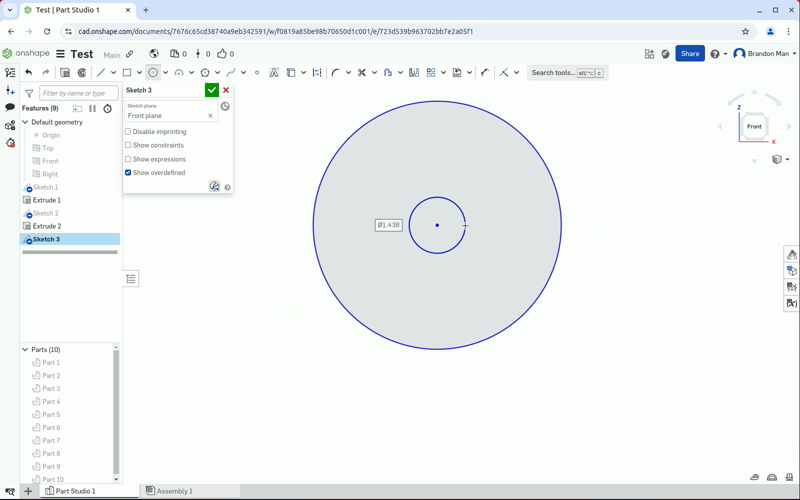
scroll(-6)
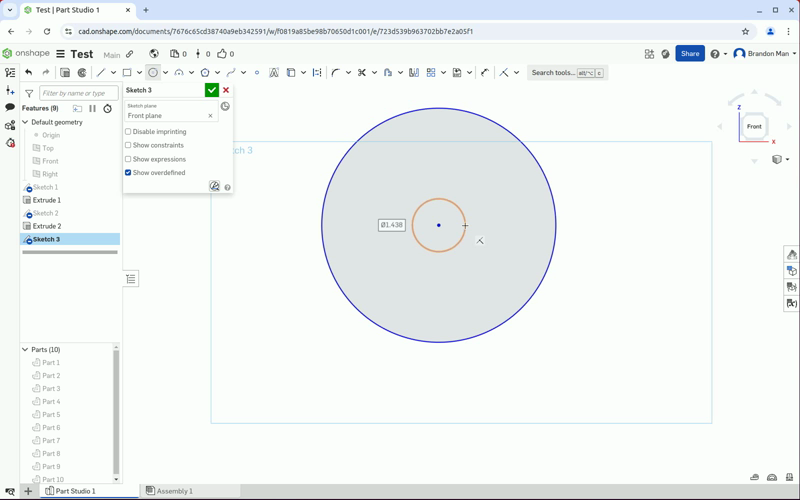
scroll(-6)
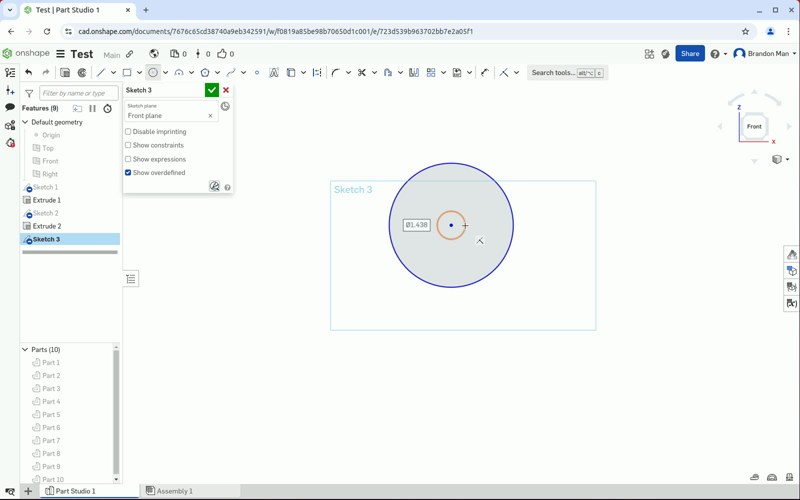
scroll(-6)
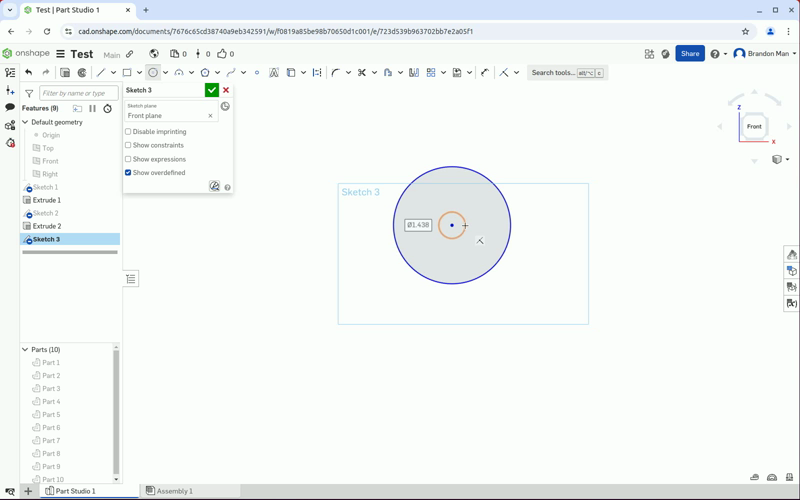
scroll(-6)
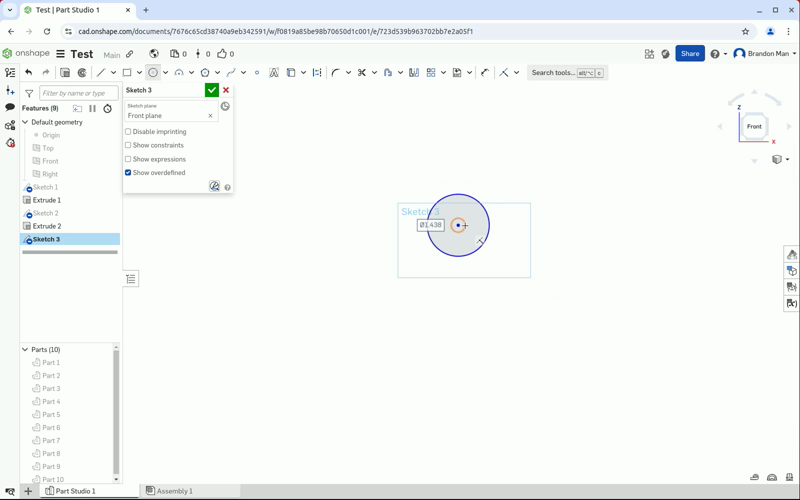
scroll(-6)
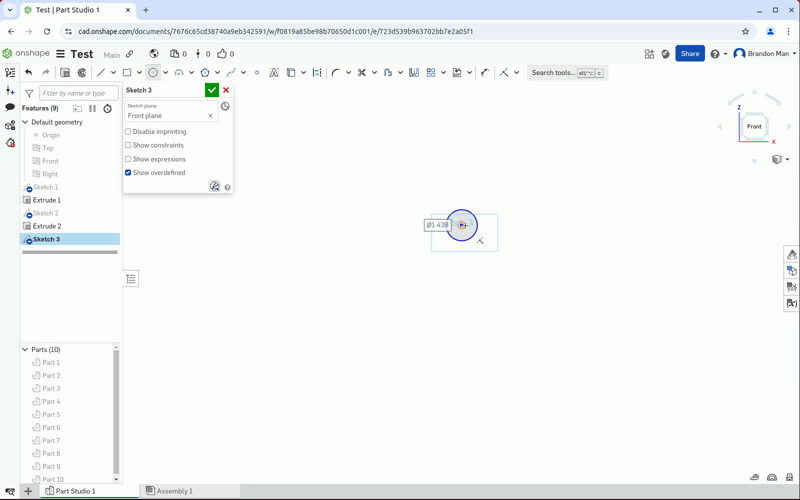
key(esc)
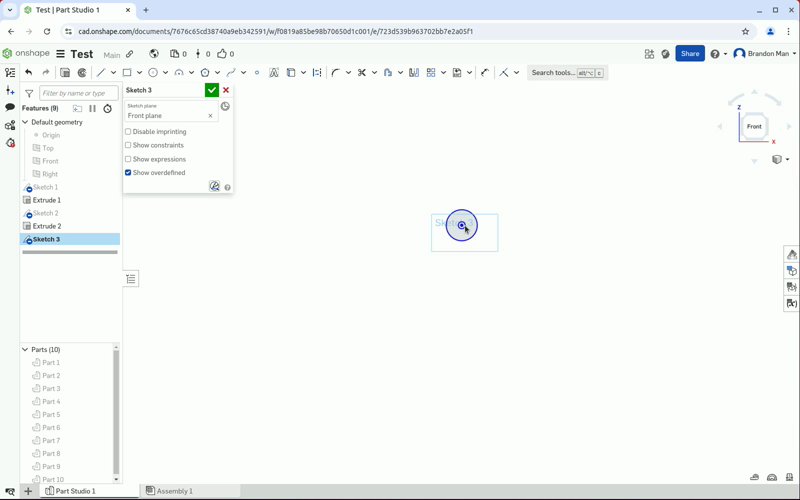
mouse_move(464, 236)
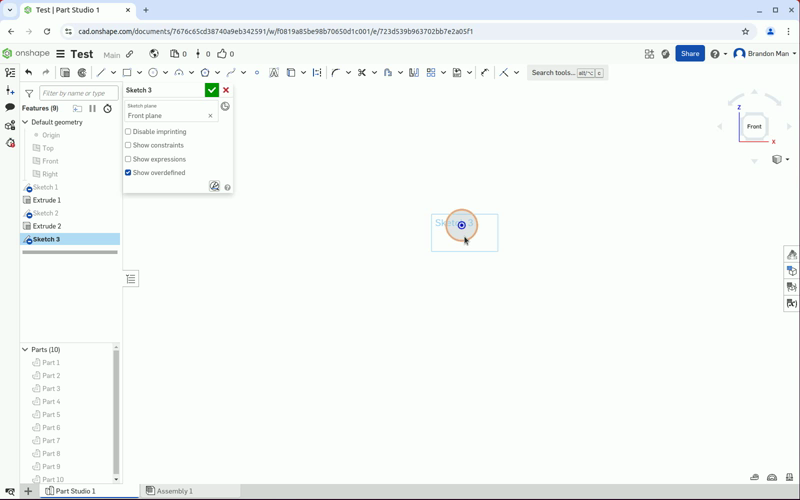
scroll(6)
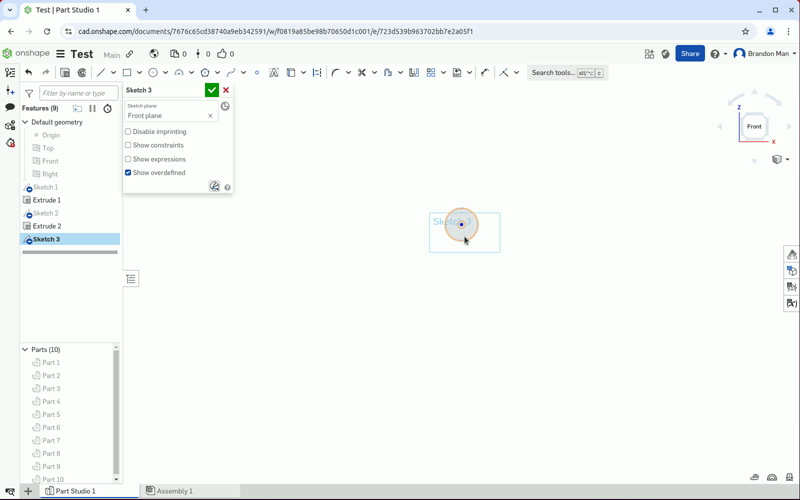
scroll(6)
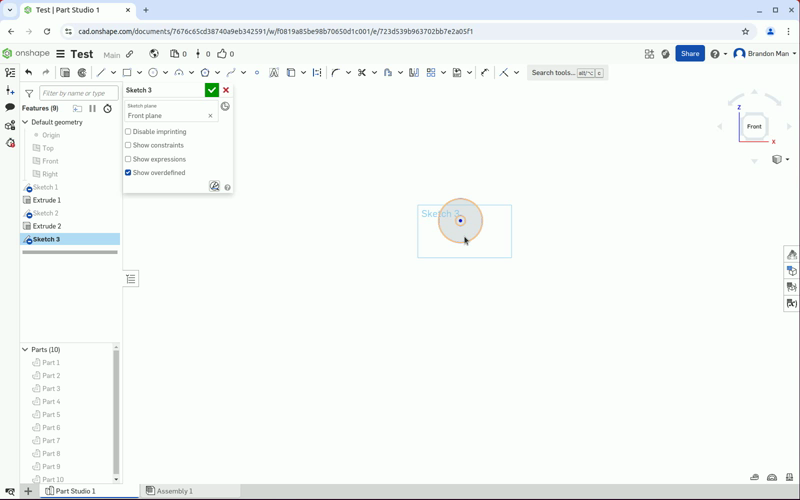
scroll(6)
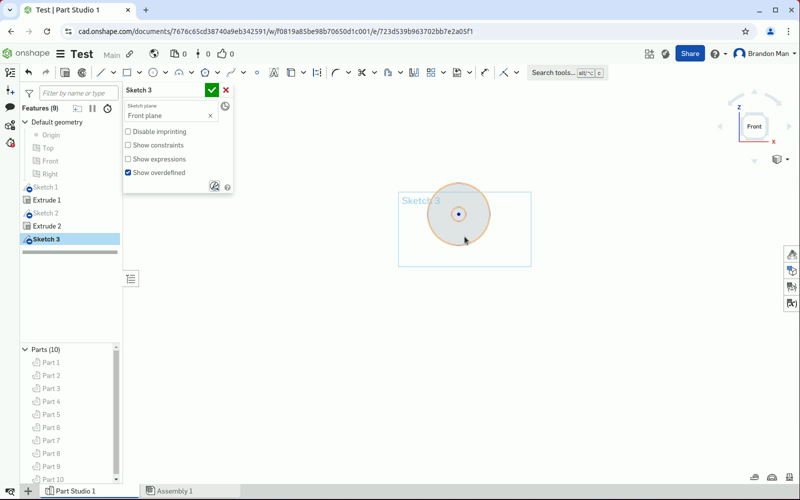
scroll(6)
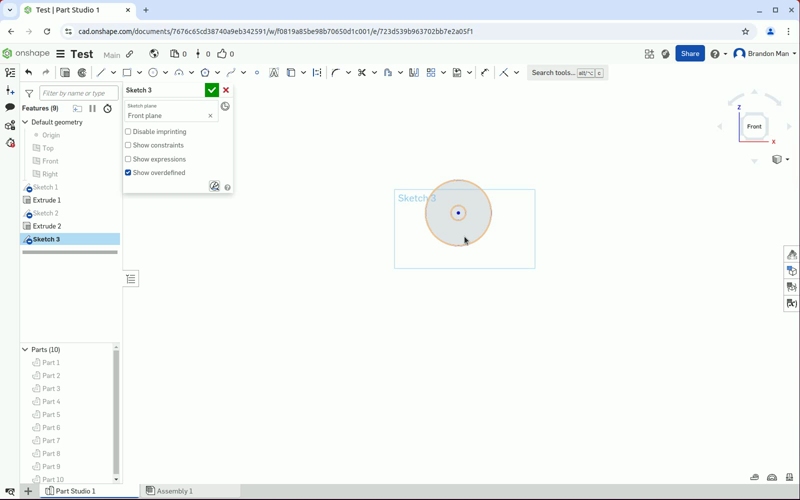
scroll(6)
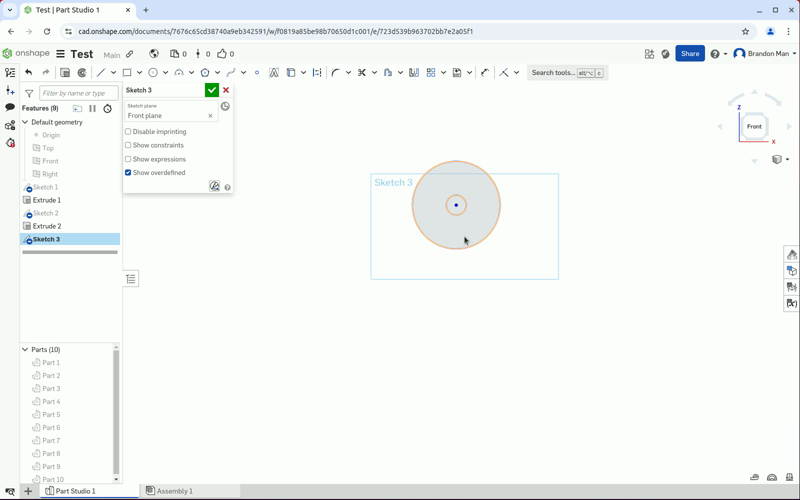
scroll(6)
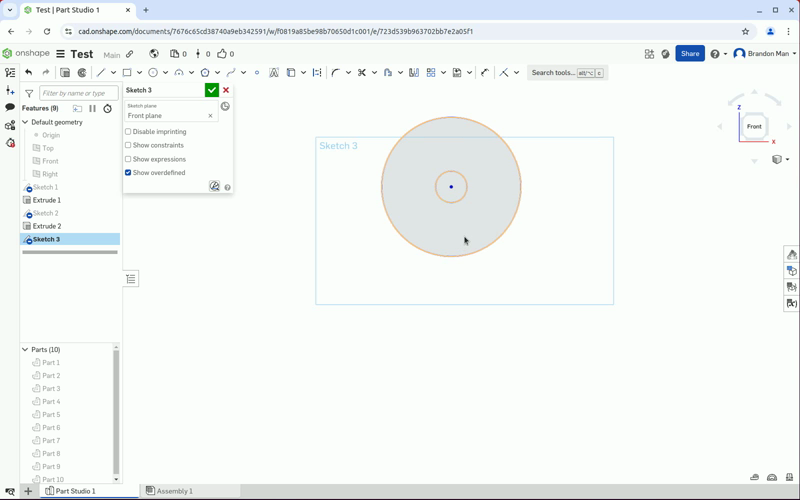
scroll(6)
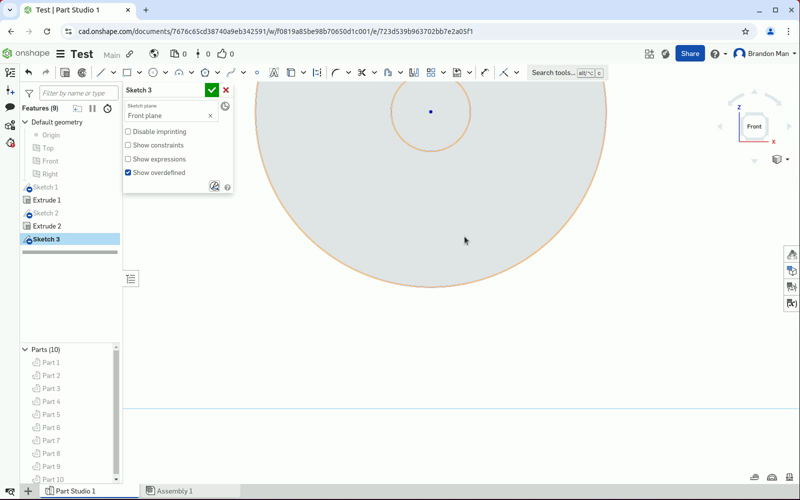
click(464, 236)
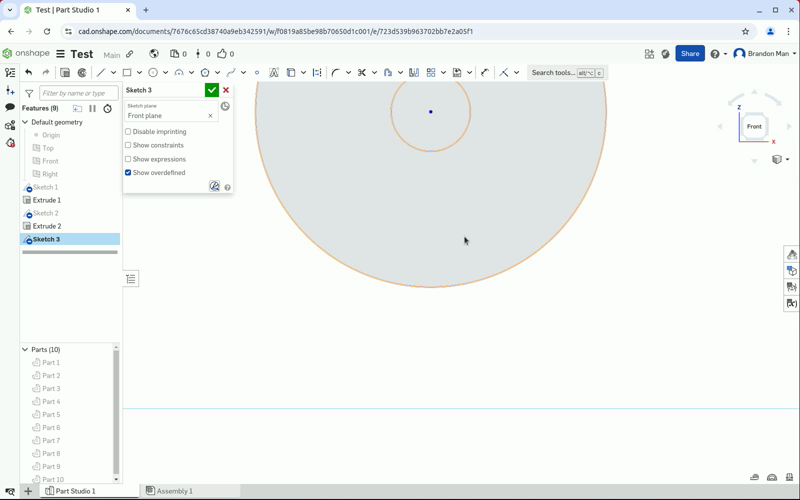
scroll(-6)
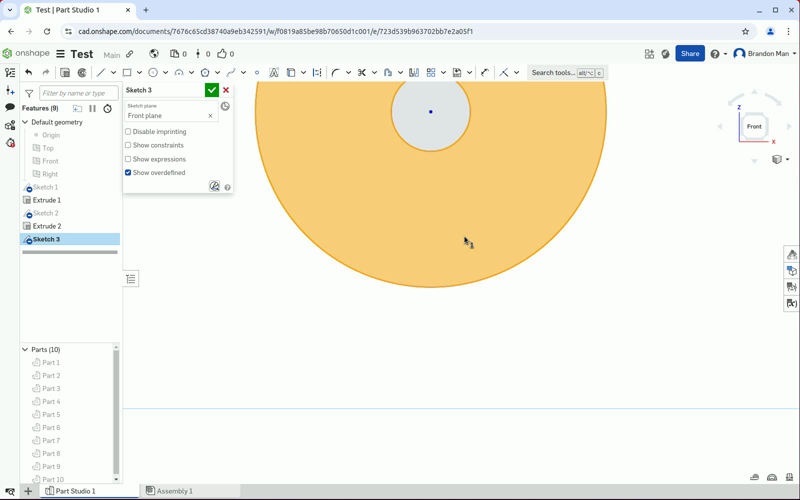
scroll(-6)
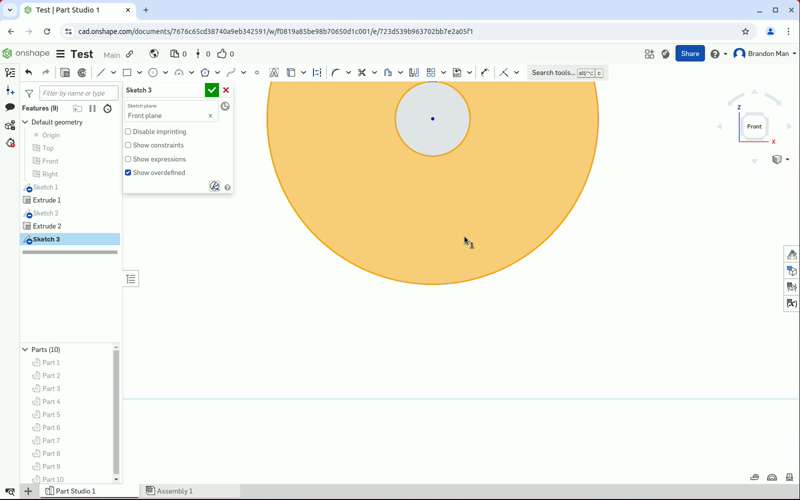
scroll(-6)
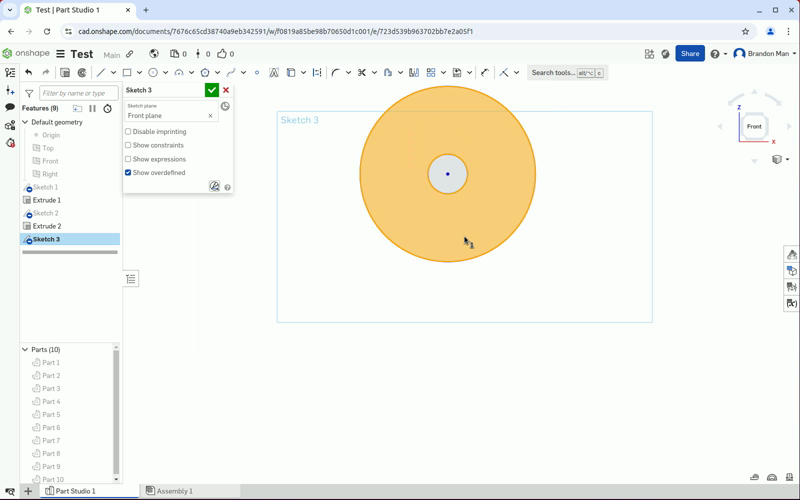
scroll(-6)
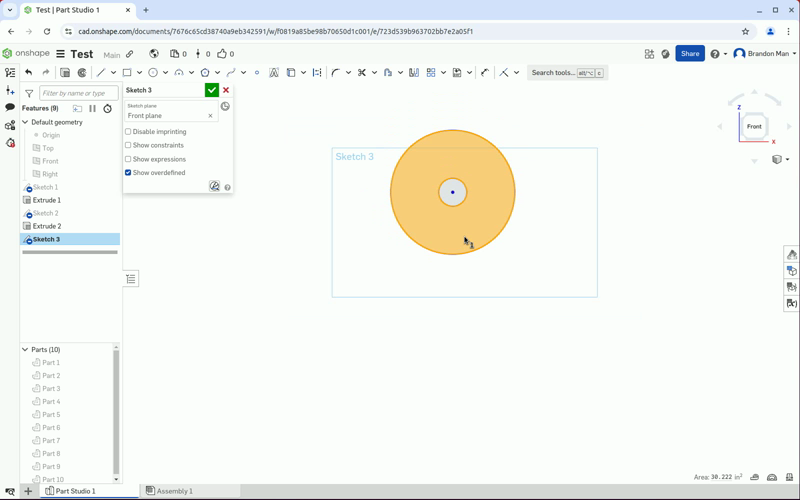
scroll(-6)
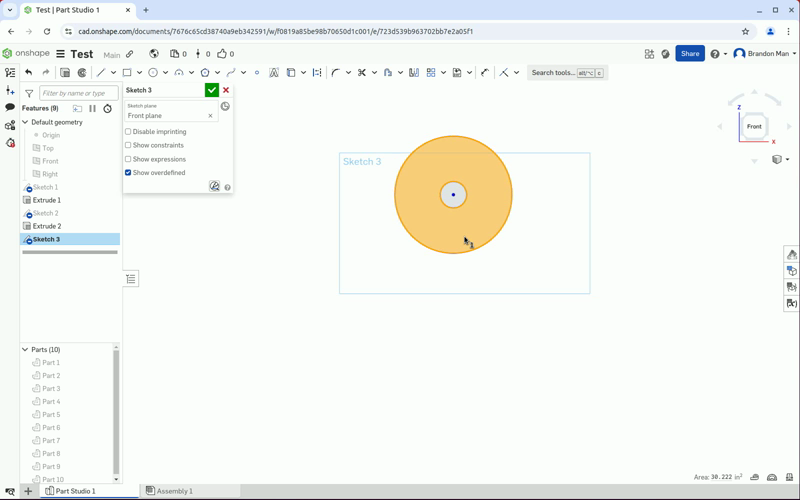
scroll(-6)
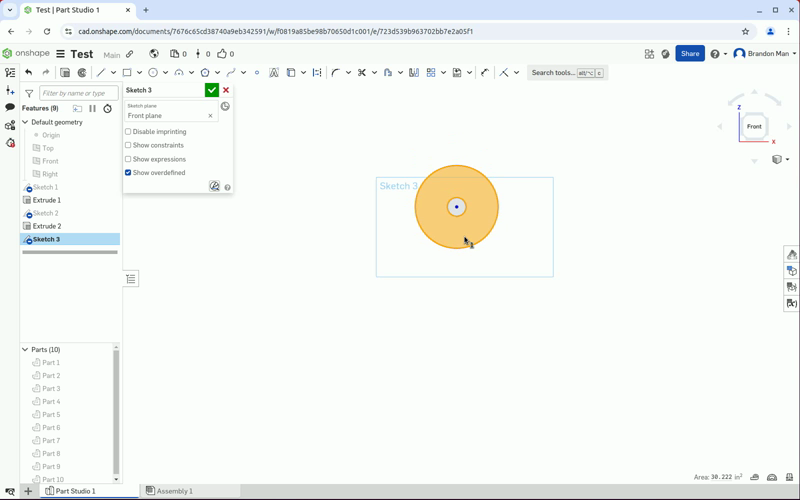
scroll(-6)
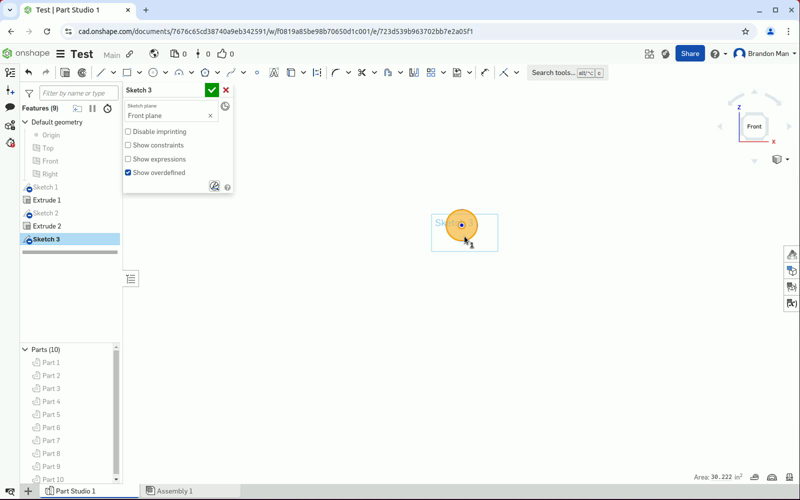
mouse_move(69, 352)
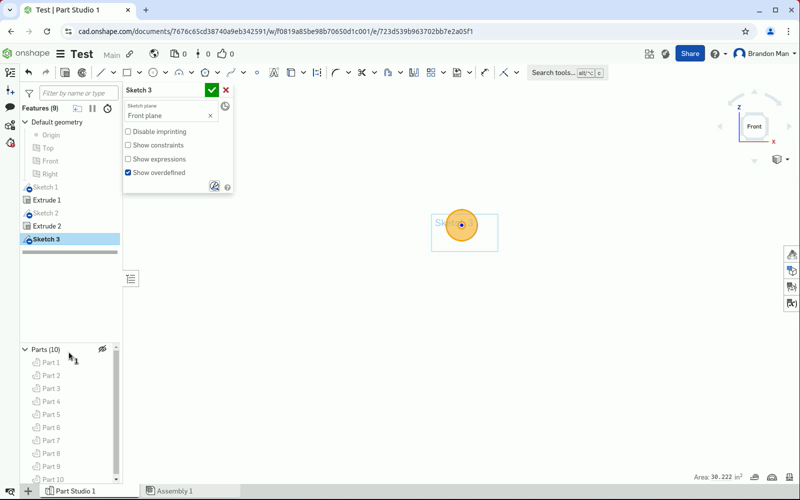
key(shift+y)
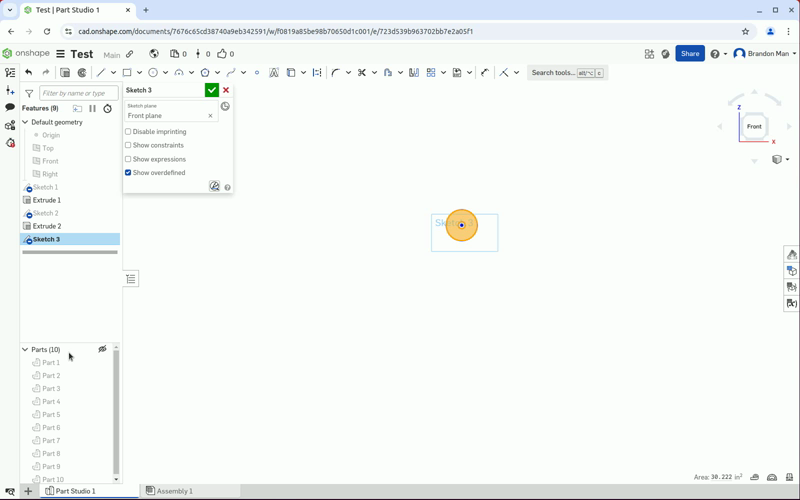
key(shift+e)
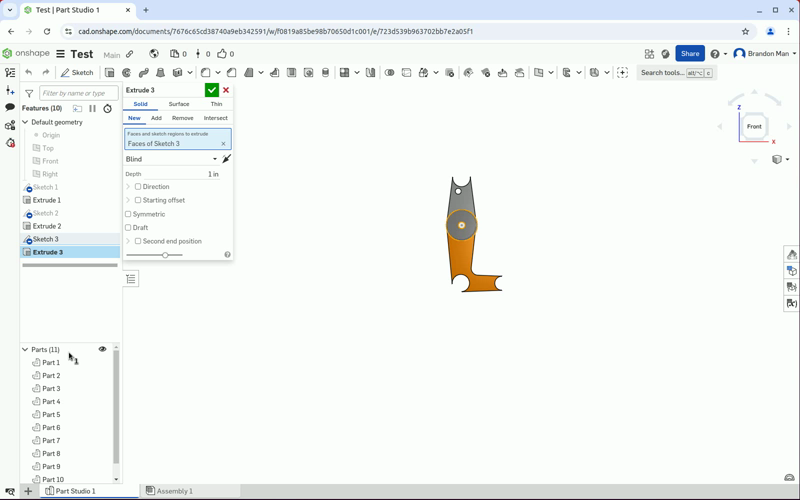
mouse_move(143, 106)
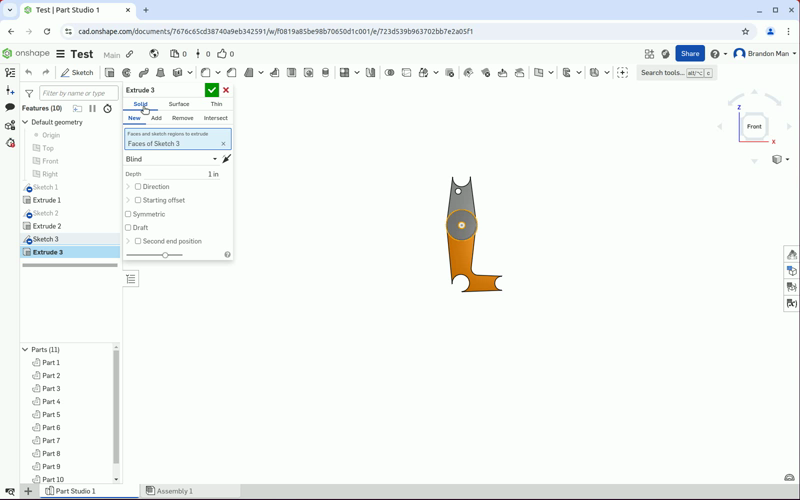
click(143, 106)
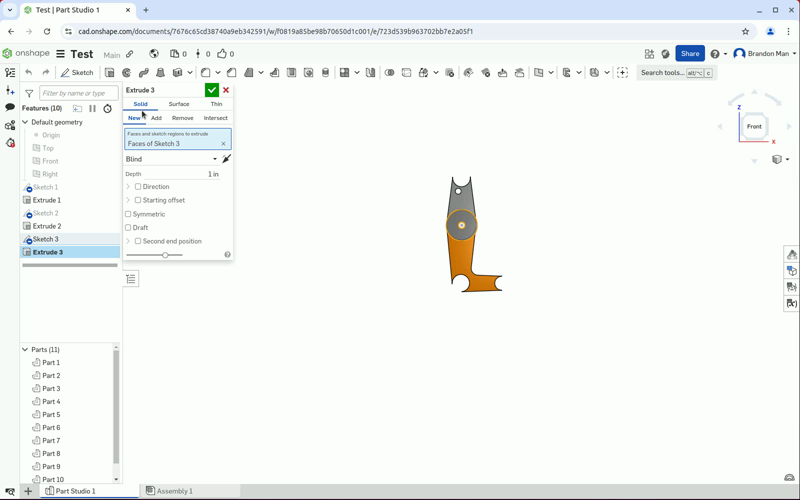
mouse_move(137, 120)
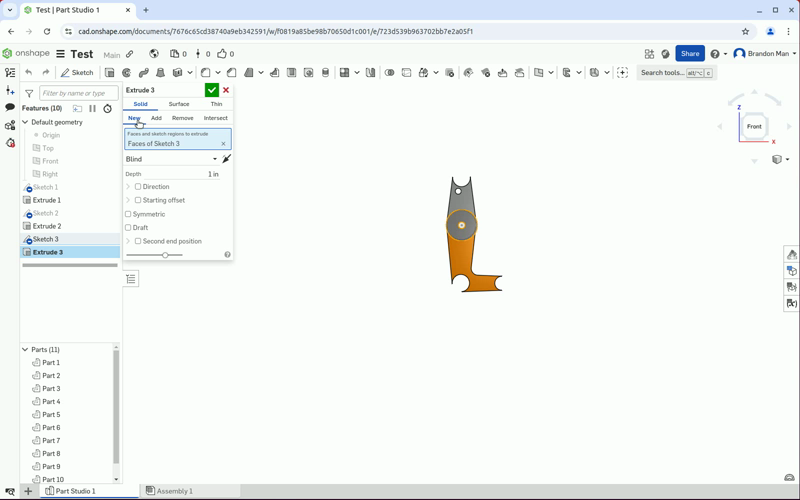
click(137, 120)
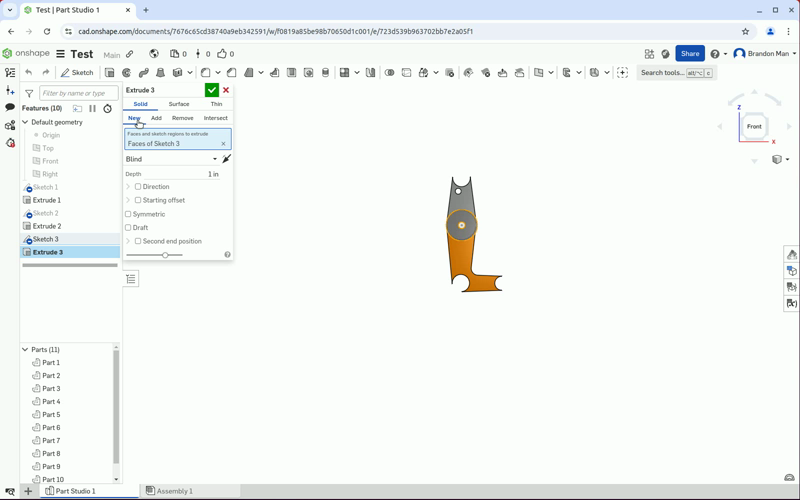
key(tab, 4)
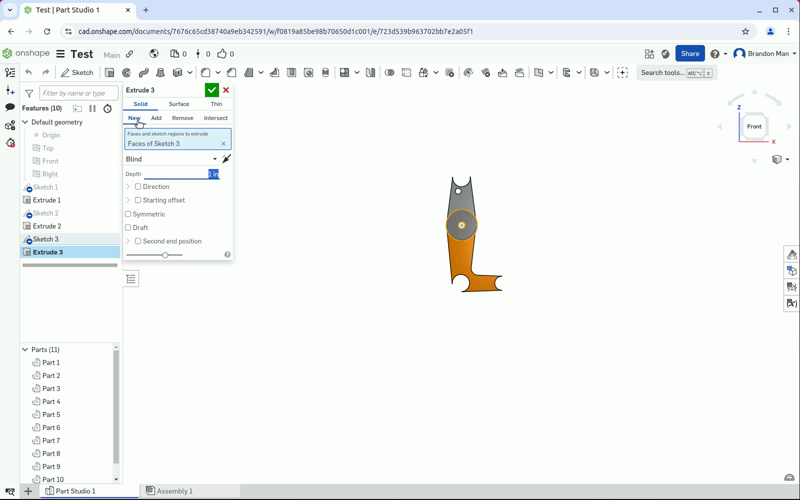
text(0.481)
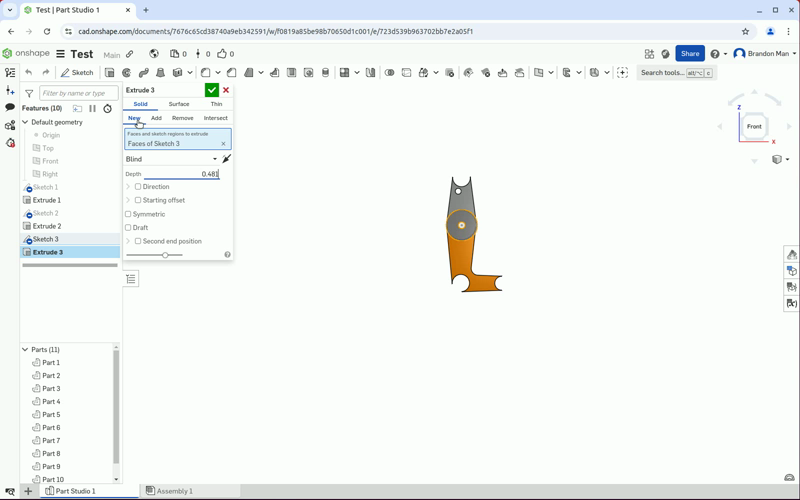
key(enter)
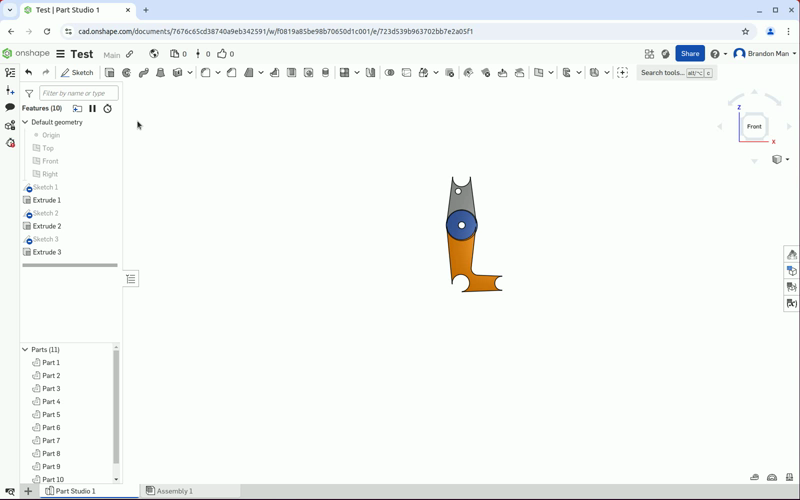
key(shift+h)
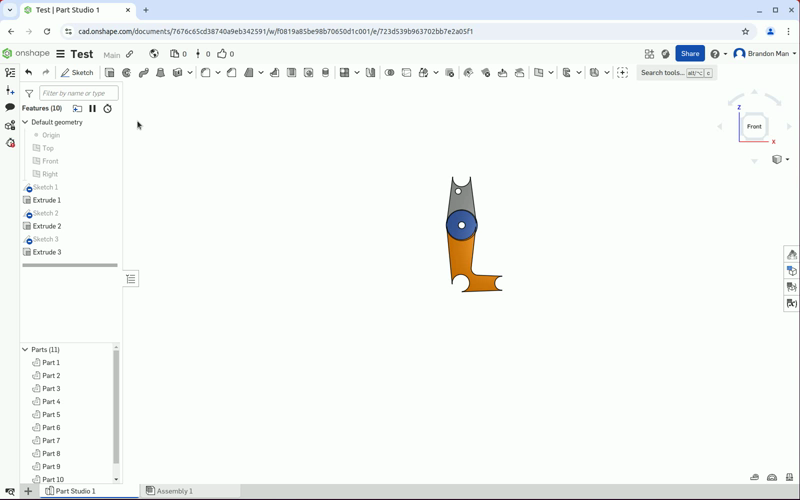
key(shift+h)
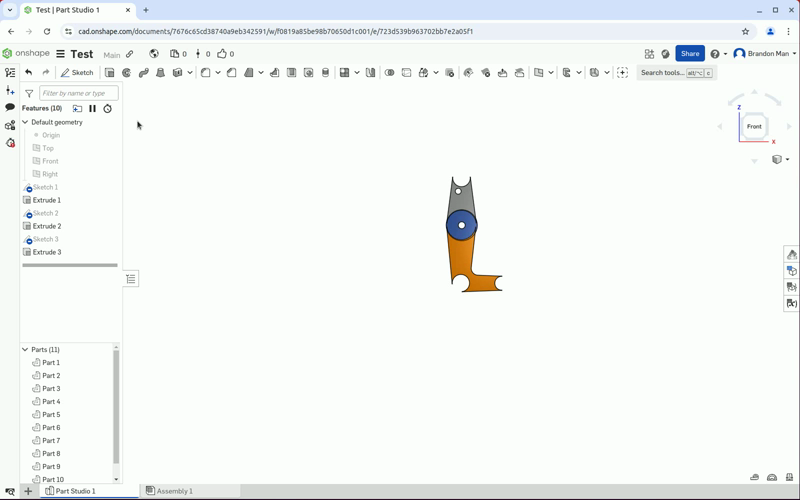
mouse_move(73, 189)
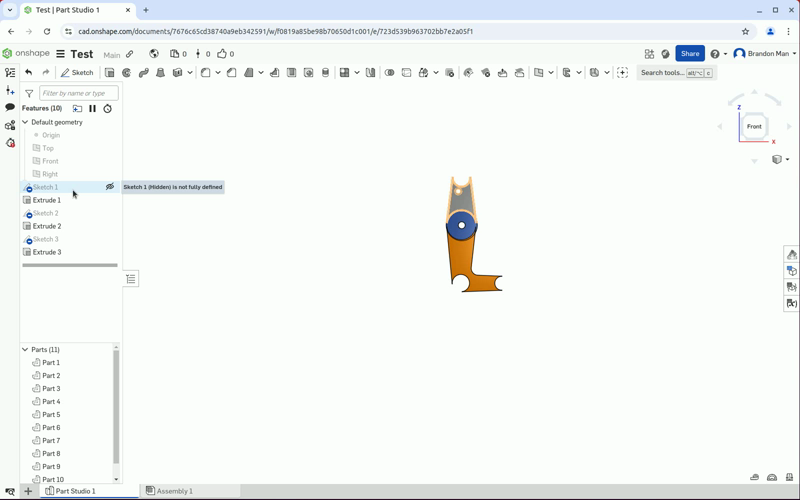
click(73, 189)
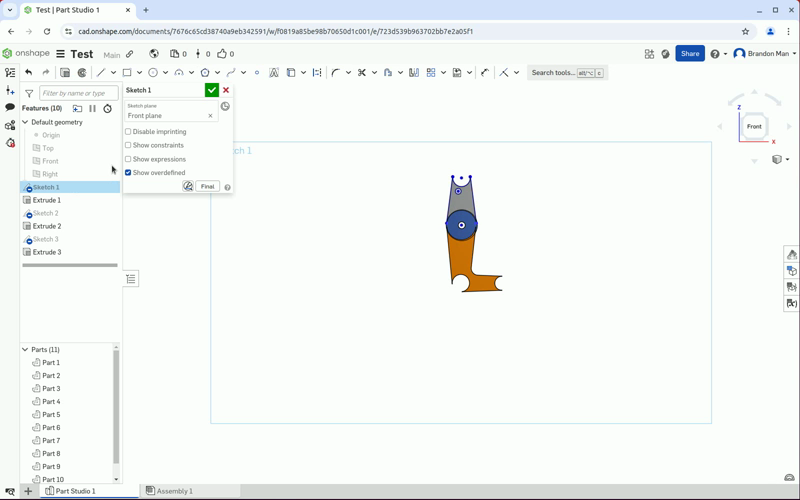
mouse_move(229, 92)
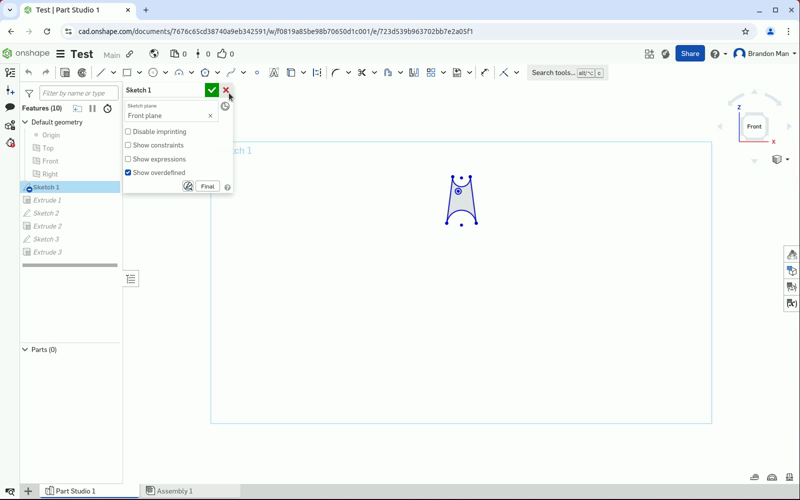
click(229, 92)
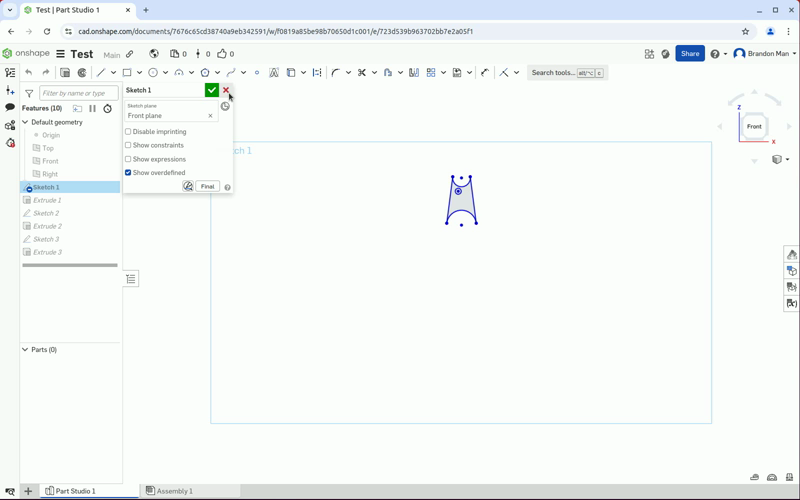
key(shift+s)
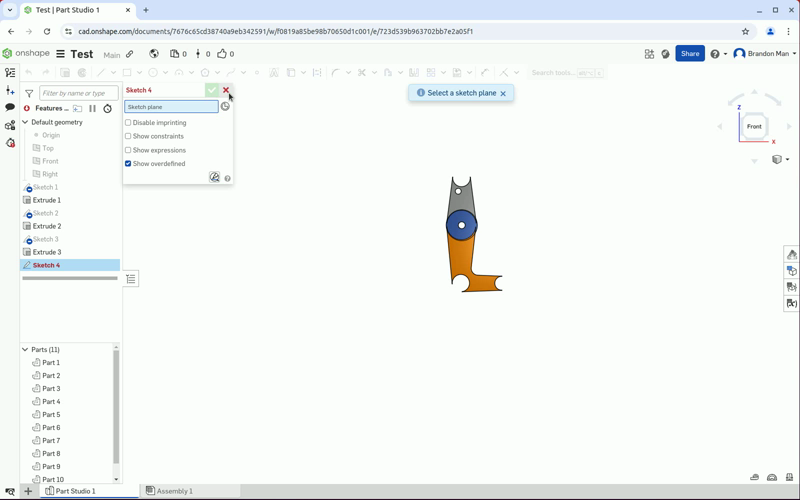
mouse_move(73, 163)
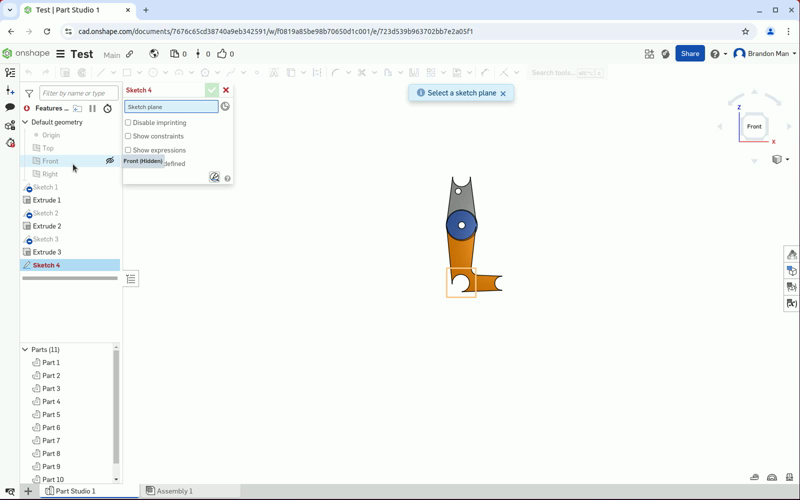
click(73, 163)
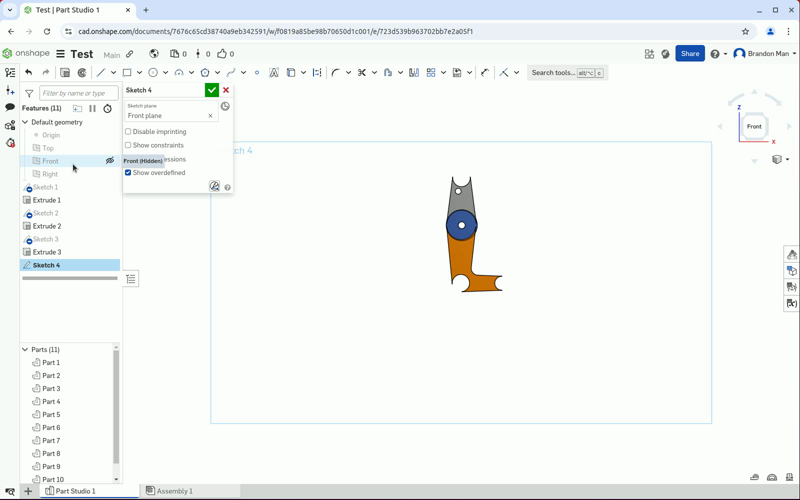
mouse_move(69, 352)
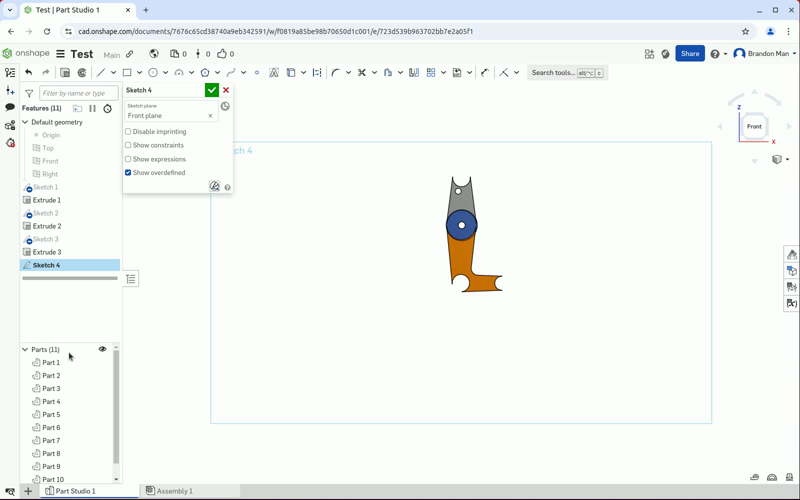
key(y)
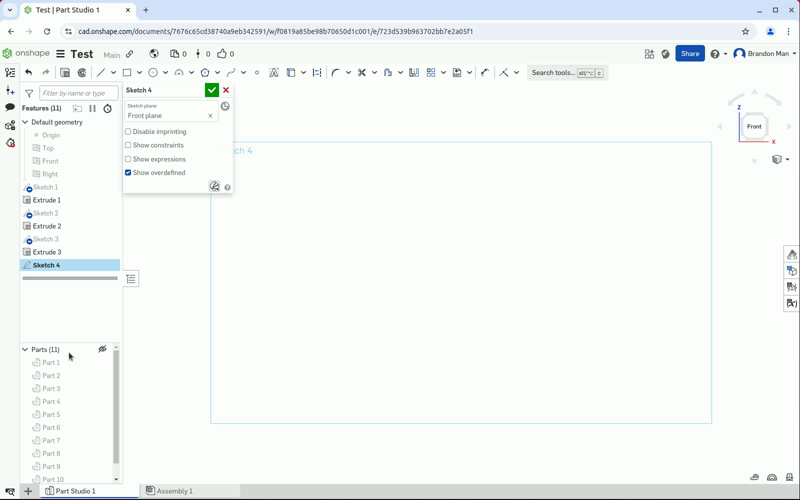
key(l)
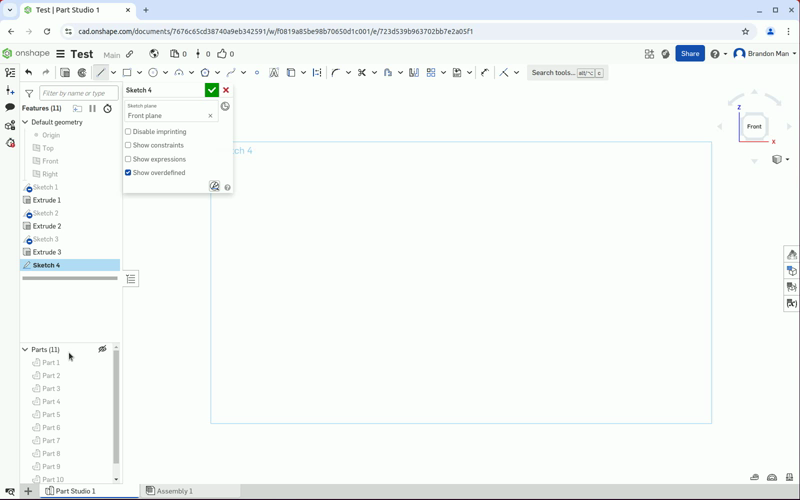
key_down(shift)
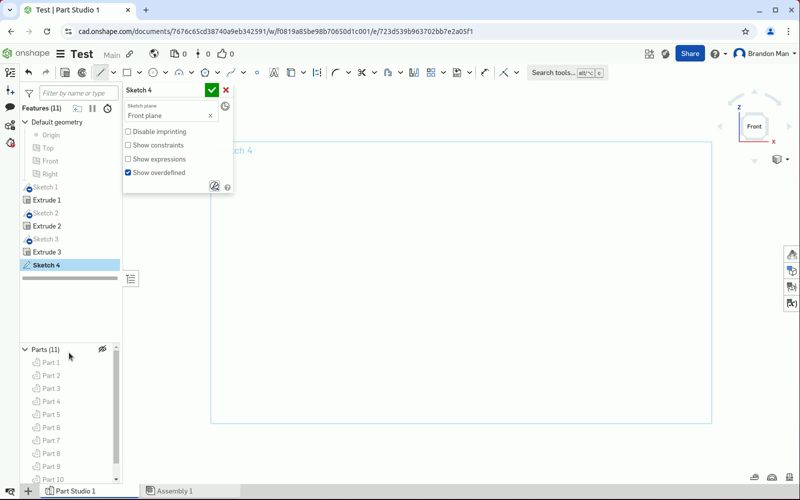
mouse_move(460, 291)
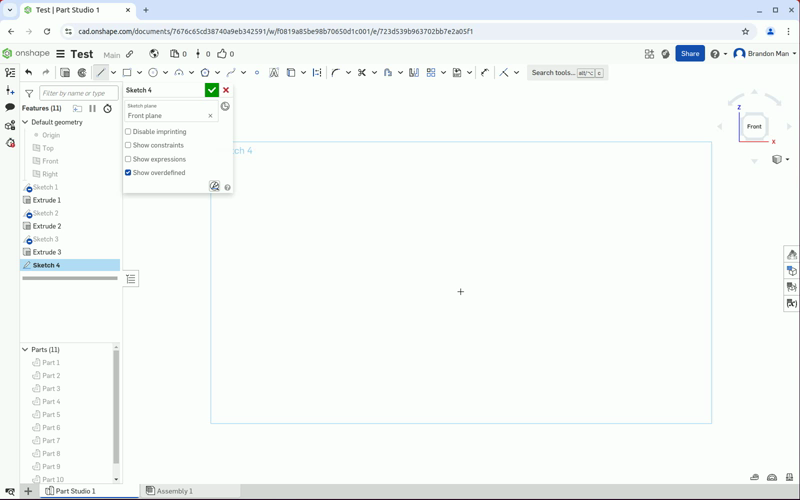
click(460, 291)
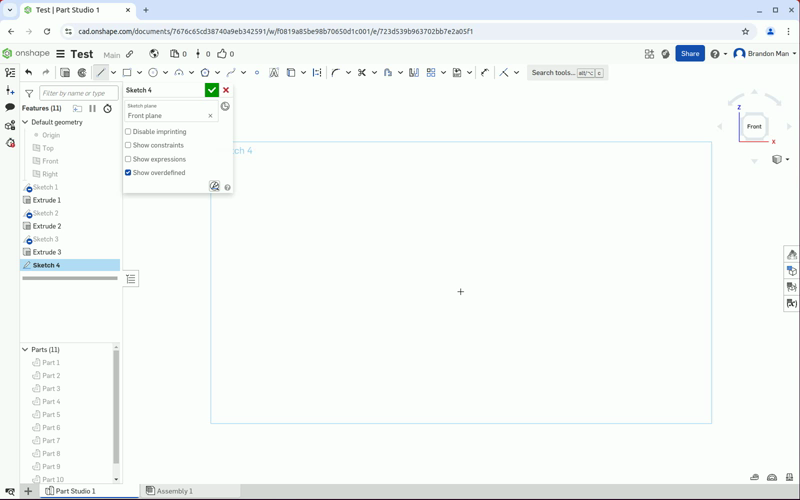
key_up(shift)
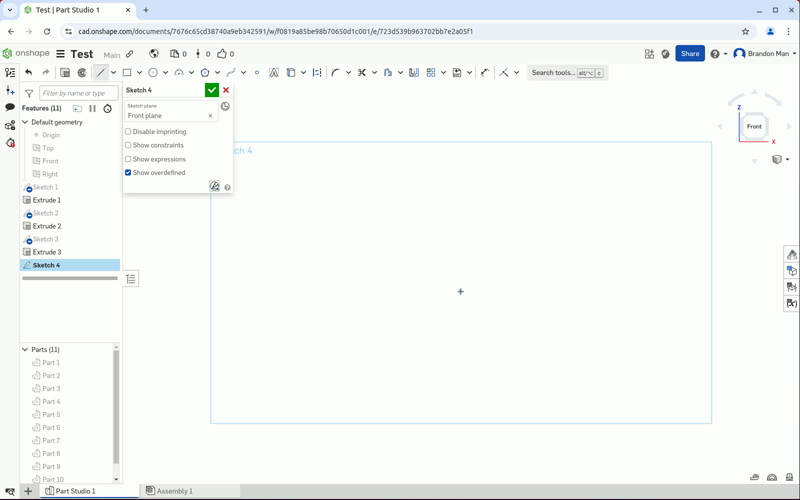
key_down(shift)
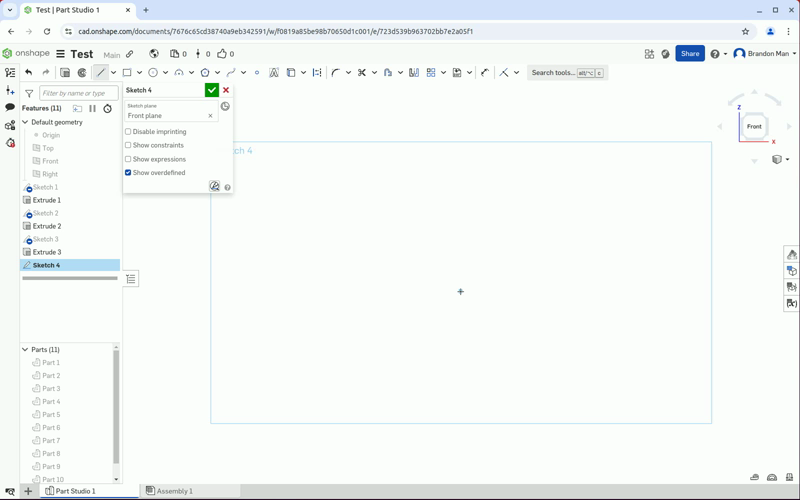
mouse_move(490, 291)
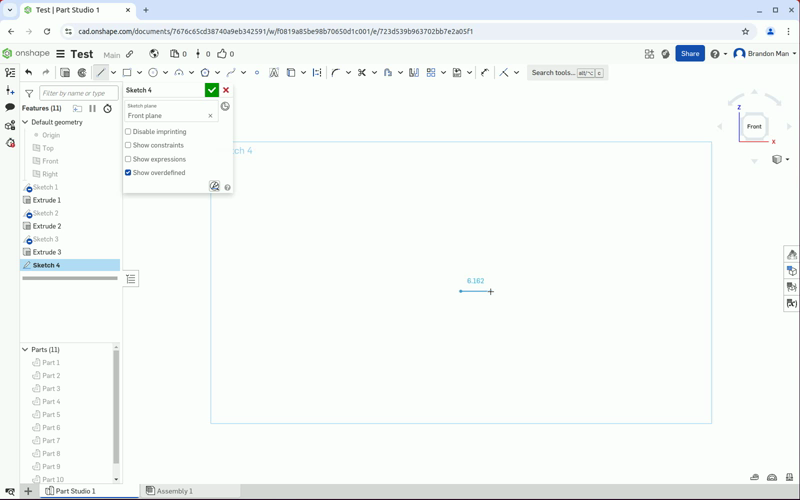
mouse_move(461, 291)
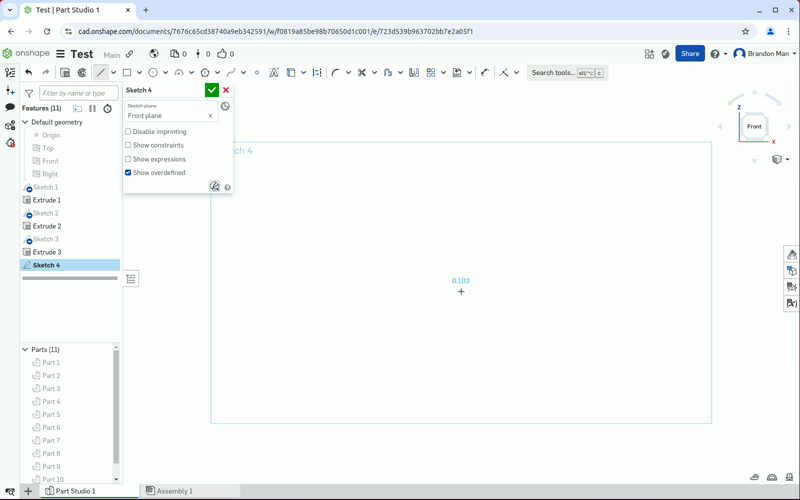
scroll(6)
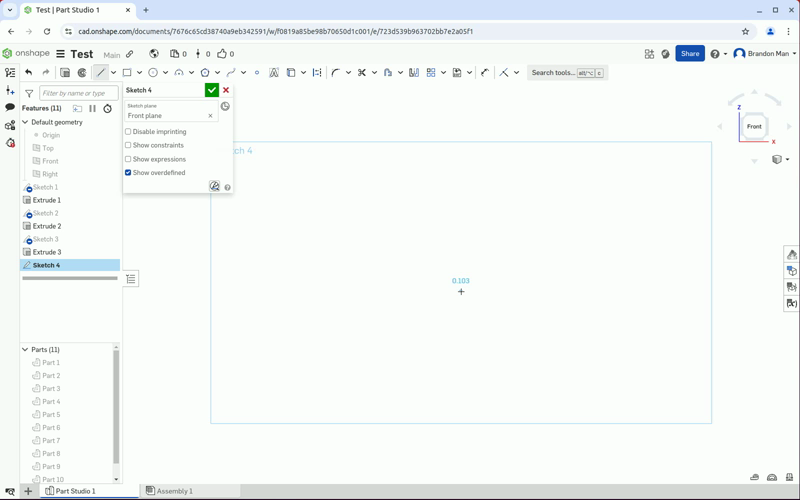
scroll(6)
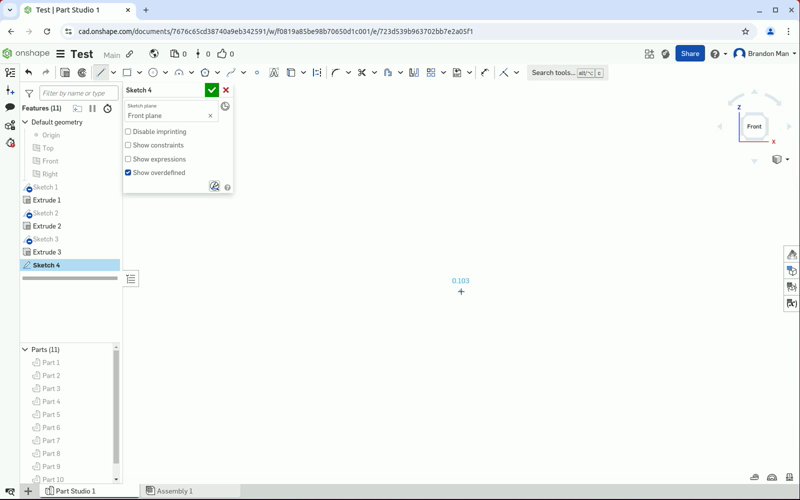
scroll(6)
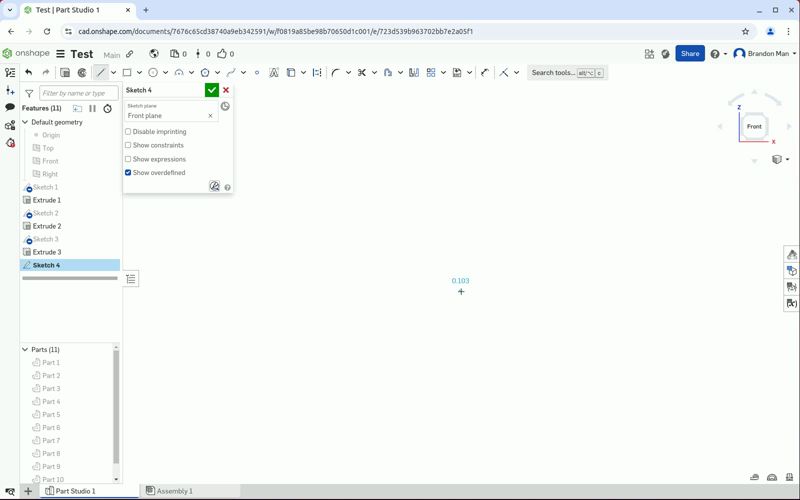
scroll(6)
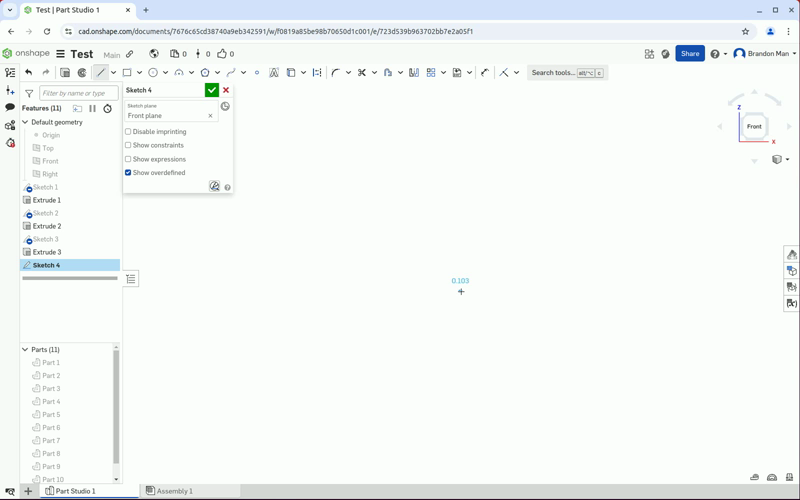
scroll(6)
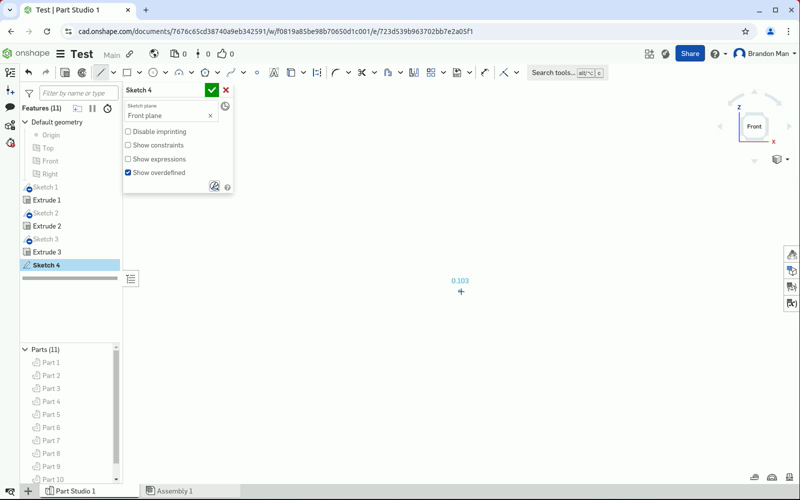
scroll(6)
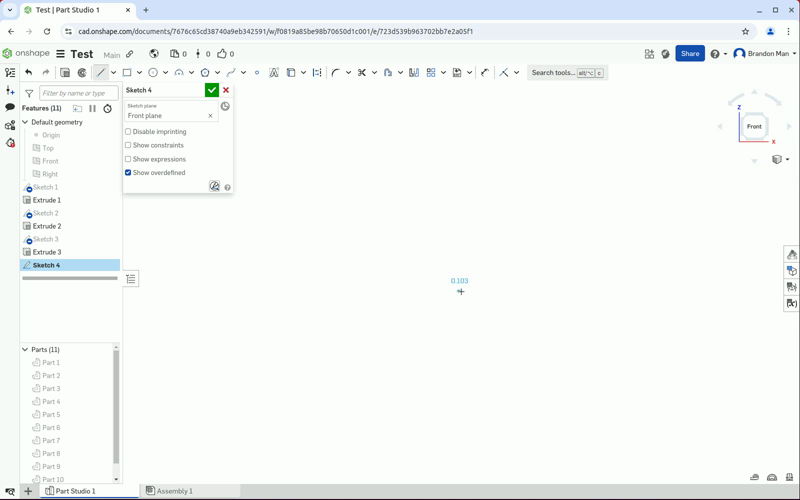
scroll(6)
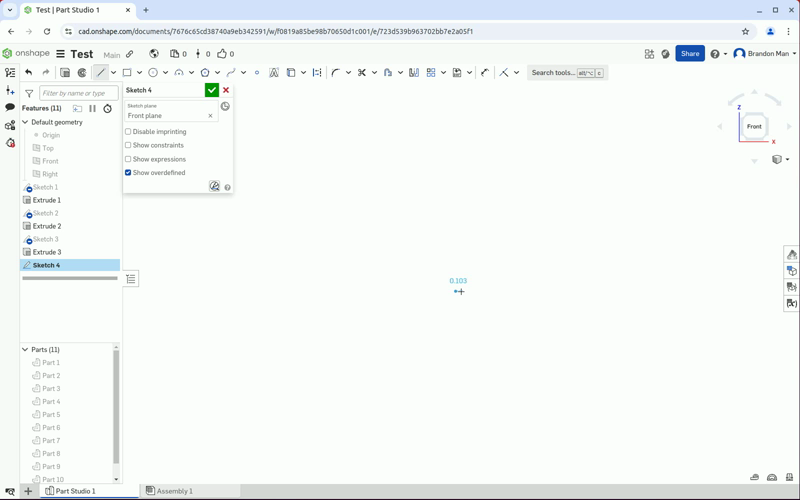
click(461, 291)
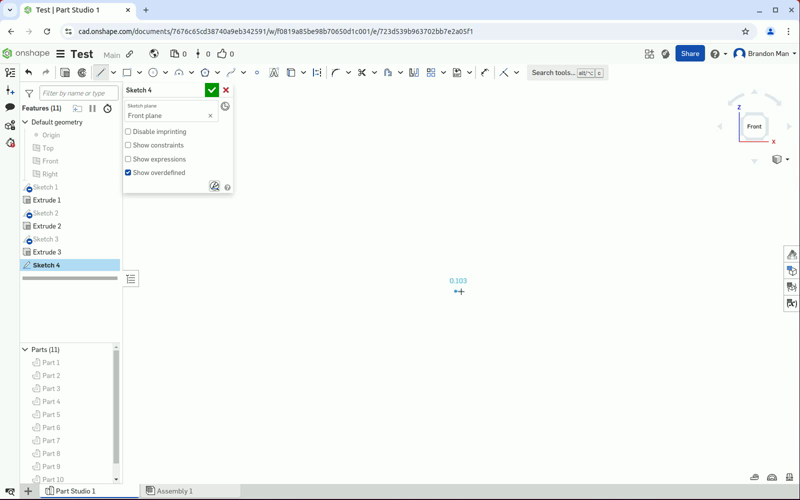
scroll(-6)
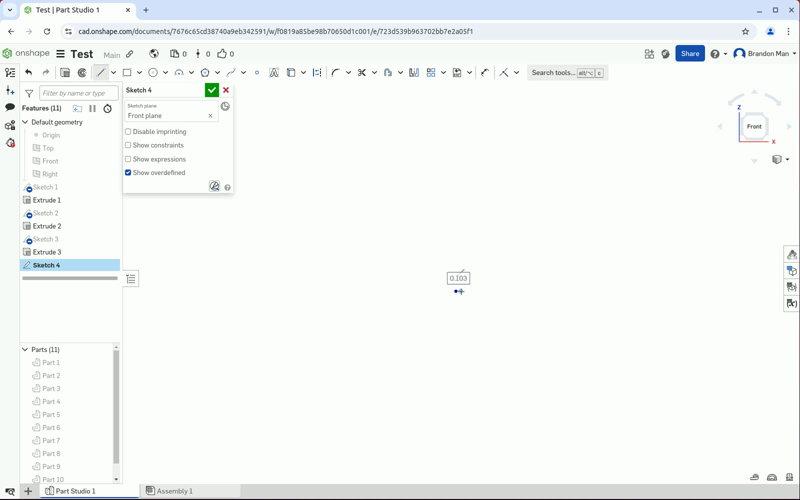
scroll(-6)
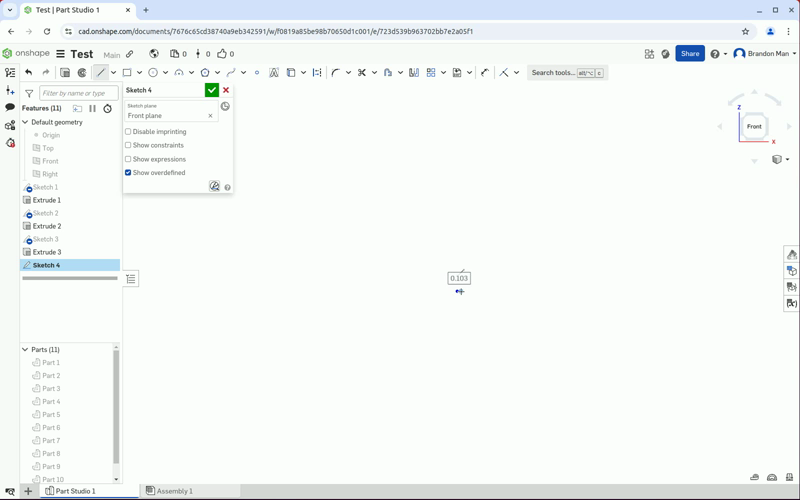
scroll(-6)
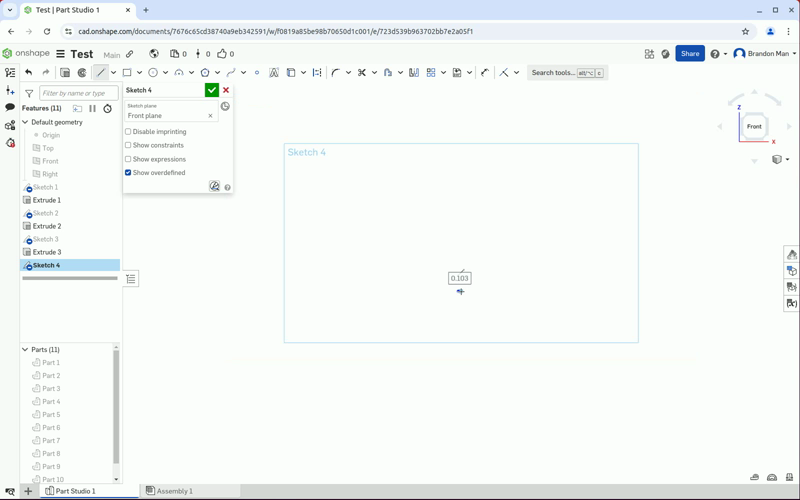
scroll(-6)
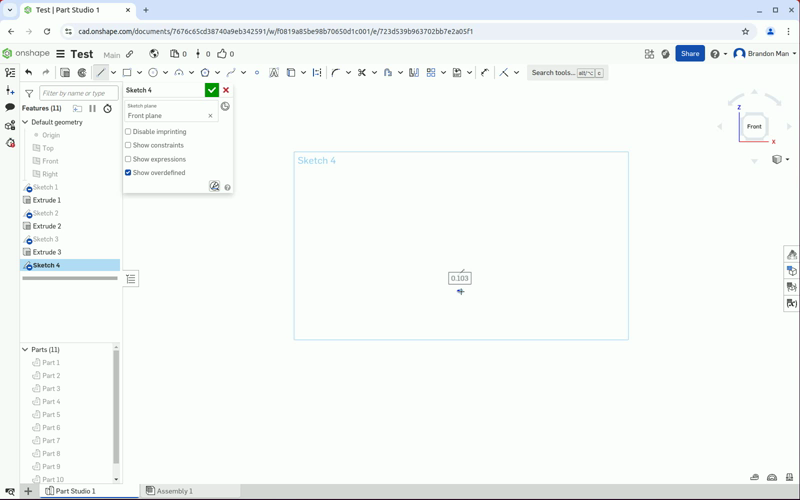
scroll(-6)
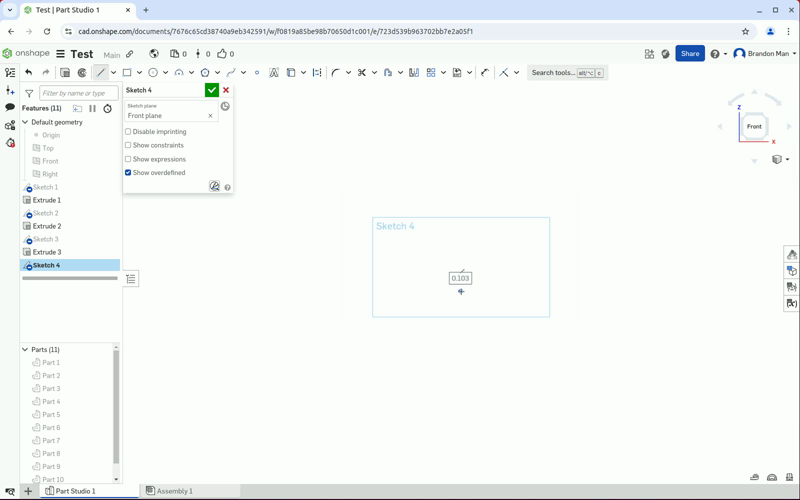
scroll(-6)
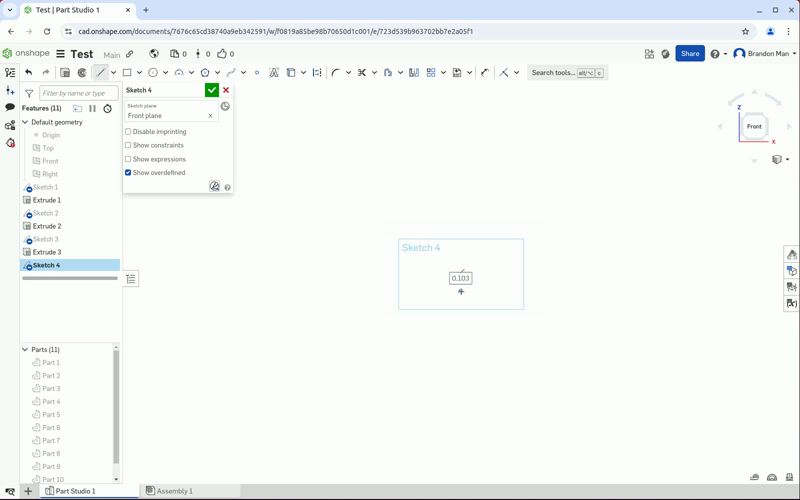
scroll(-6)
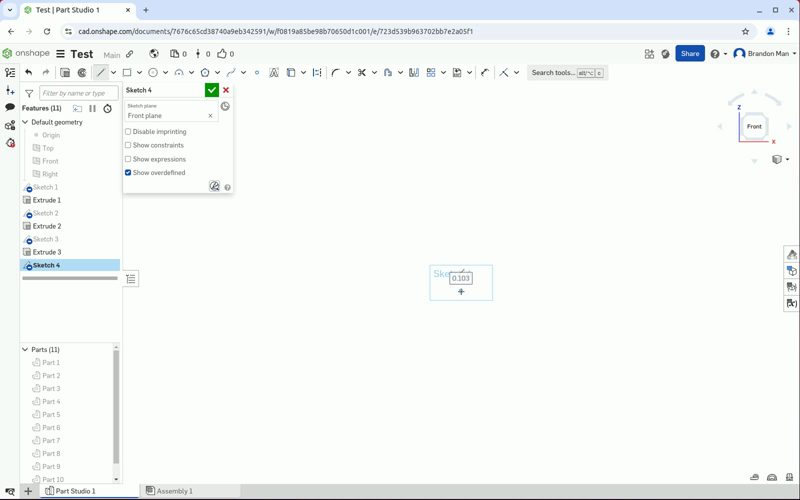
key_up(shift)
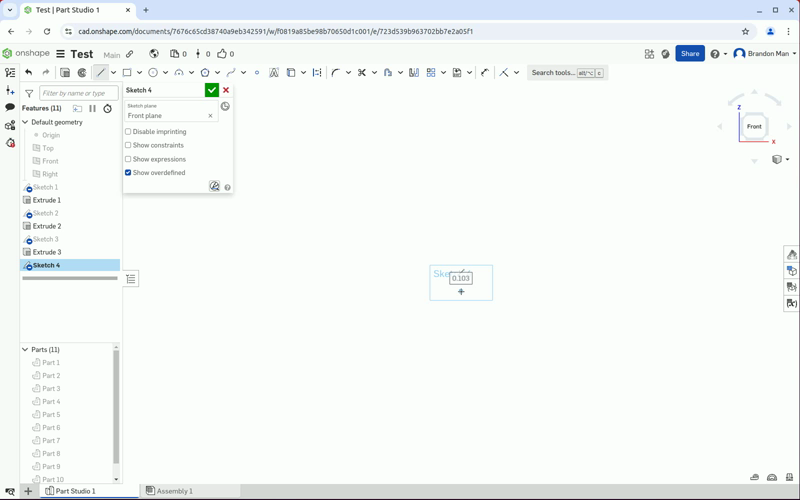
key(esc)
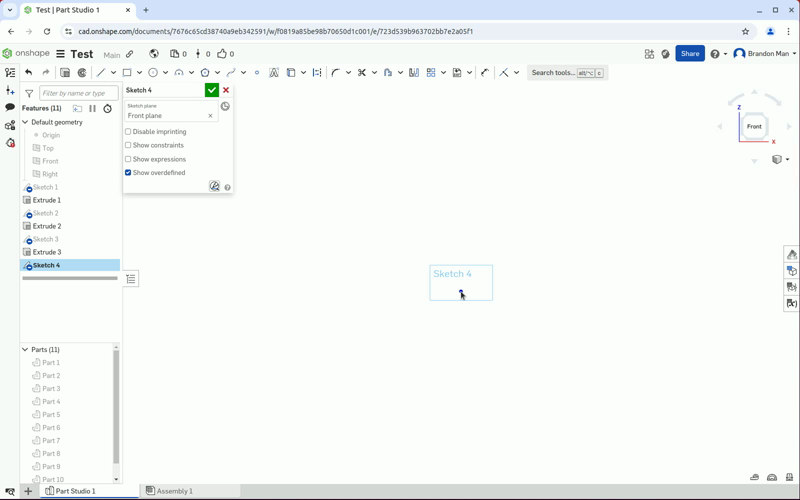
key(a)
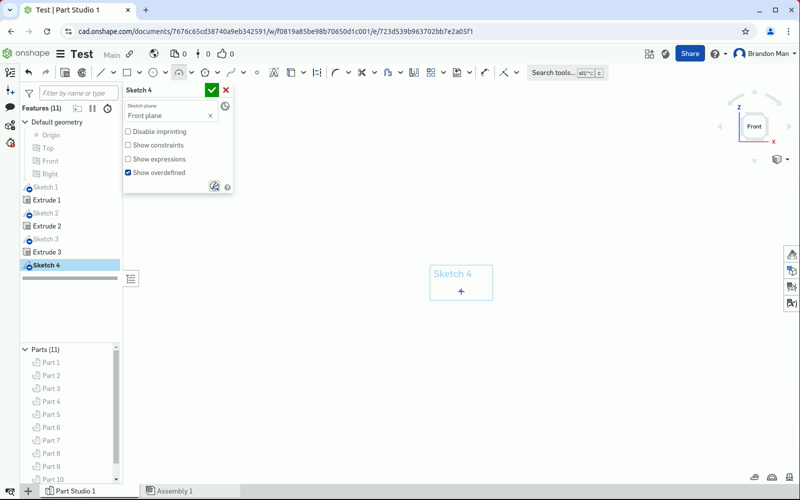
mouse_move(461, 291)
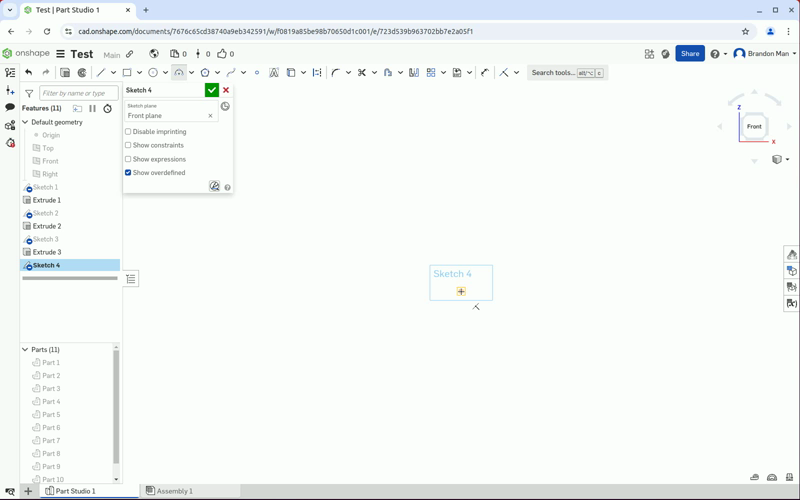
scroll(6)
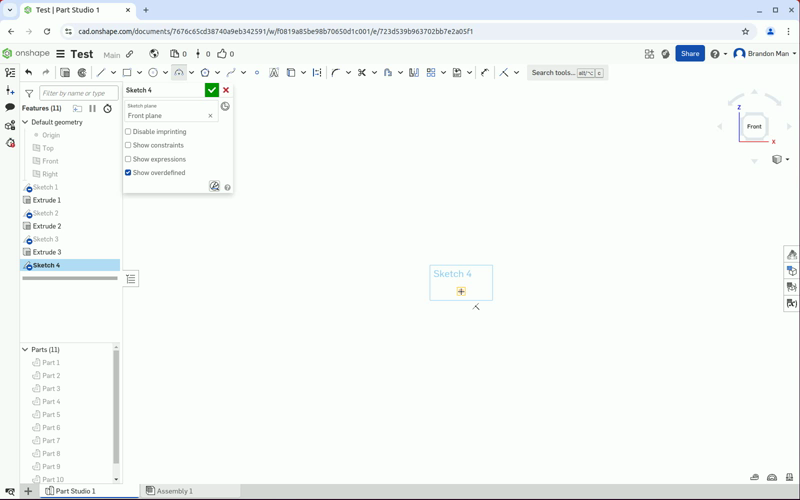
scroll(6)
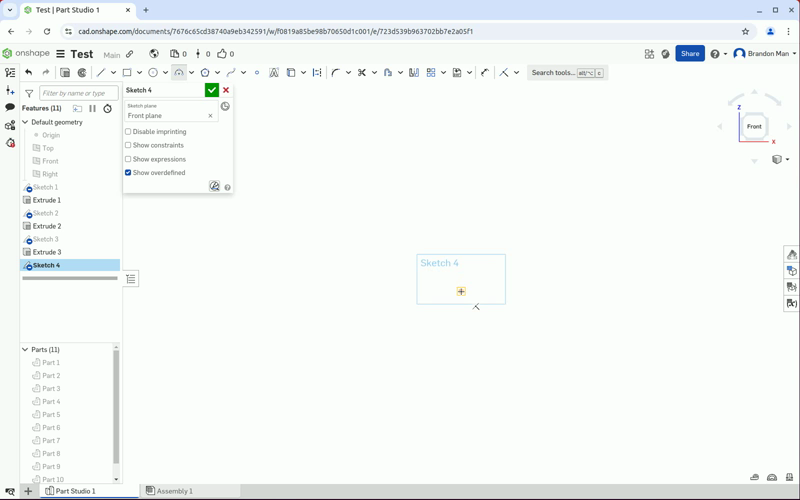
scroll(6)
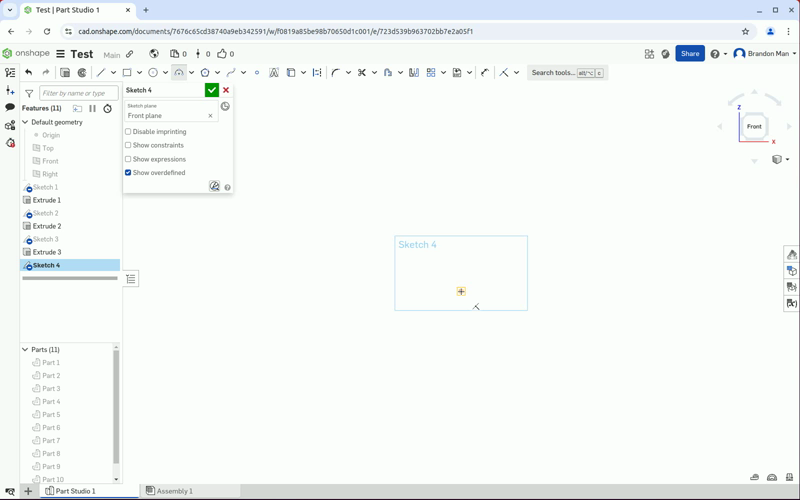
scroll(6)
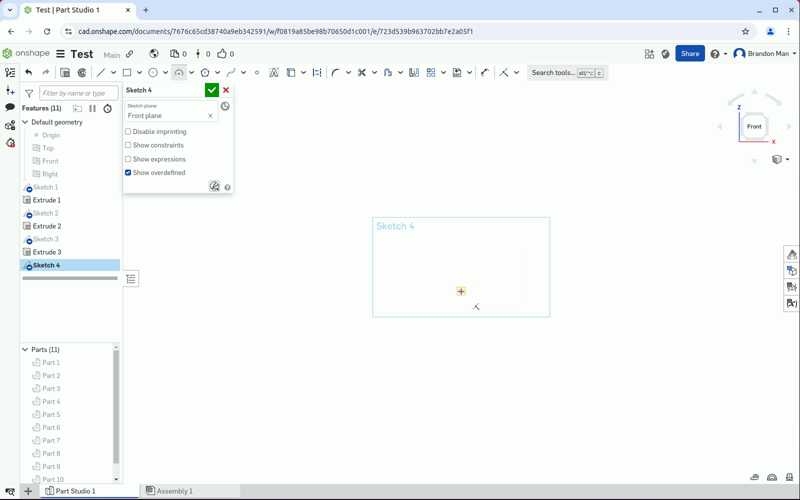
scroll(6)
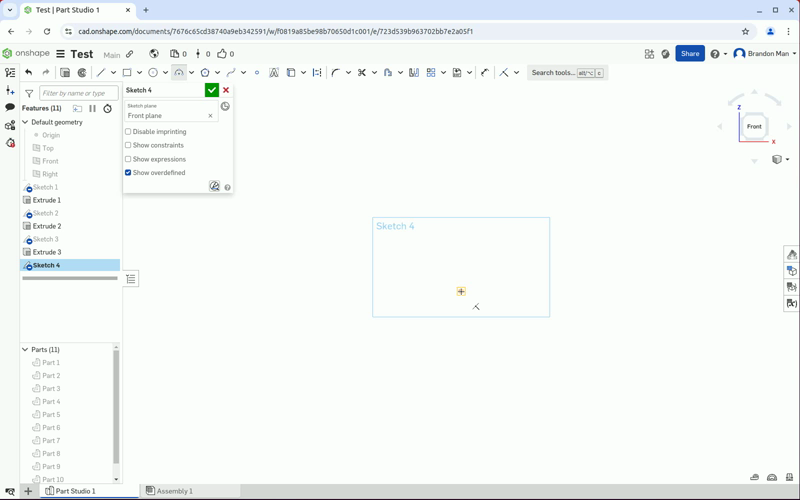
scroll(6)
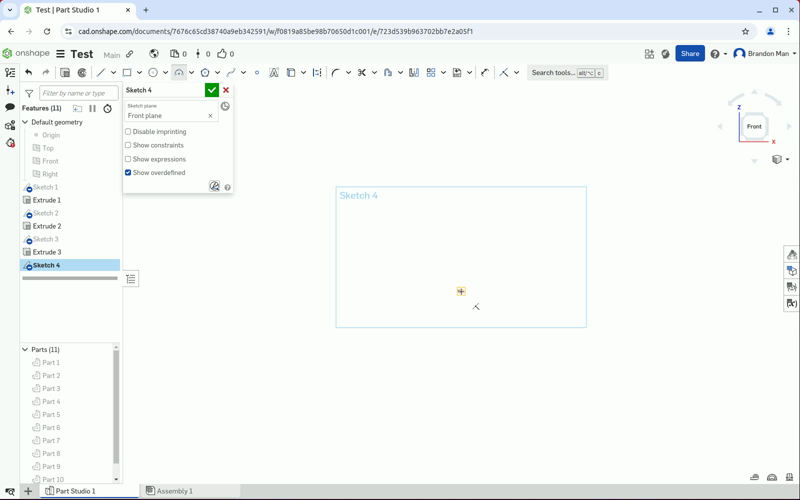
scroll(6)
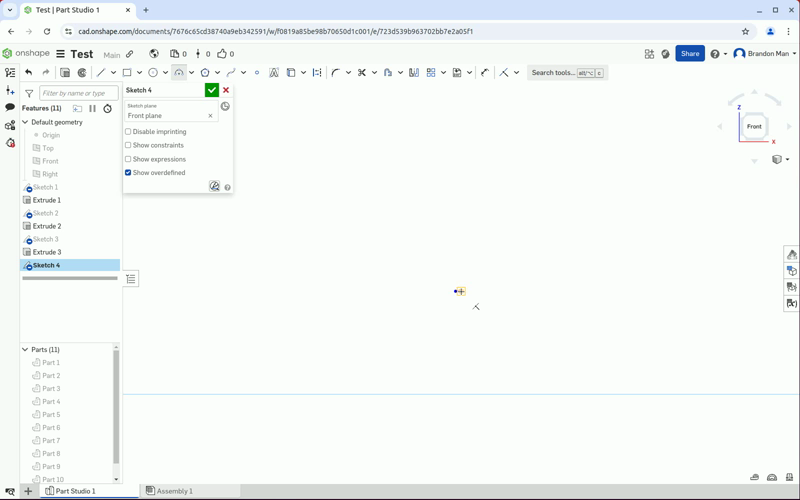
click(461, 291)
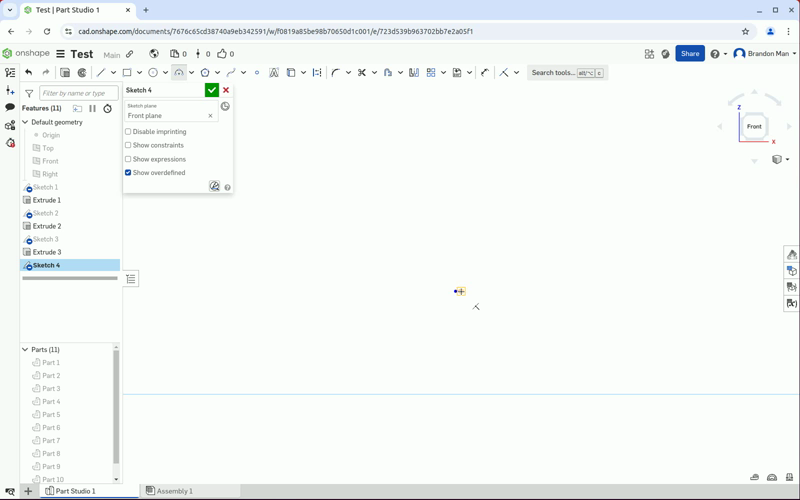
scroll(-6)
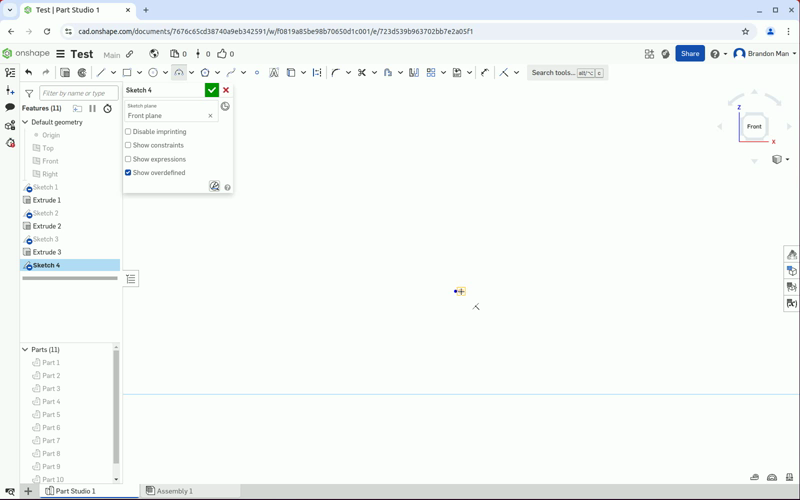
scroll(-6)
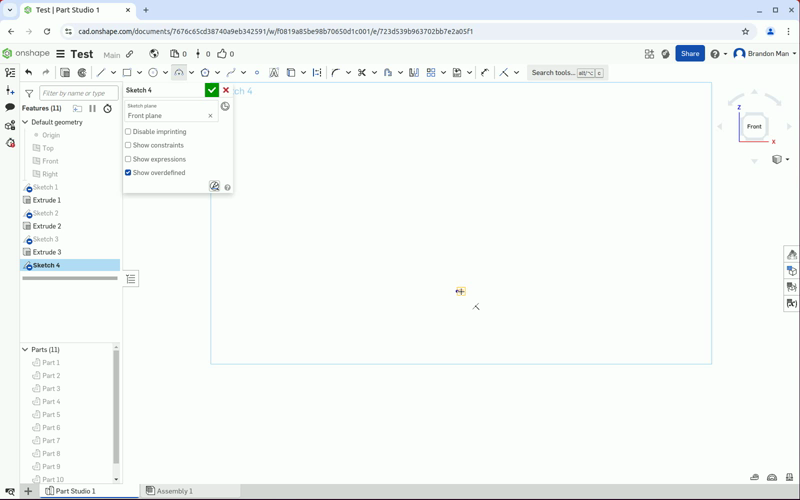
scroll(-6)
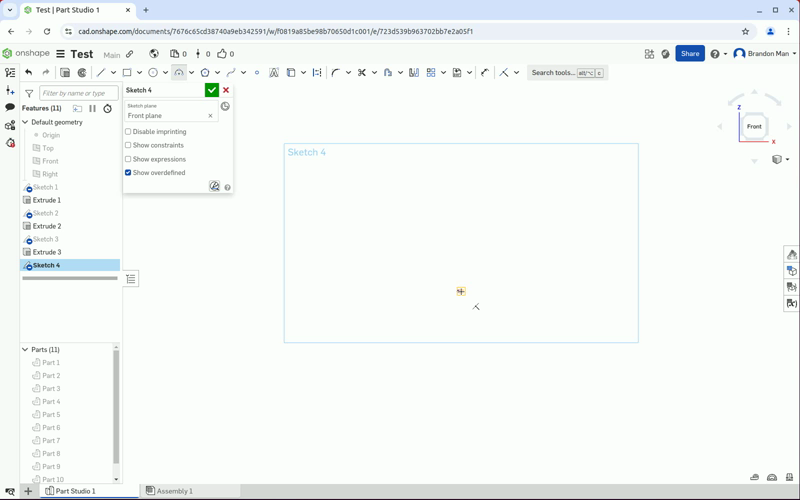
scroll(-6)
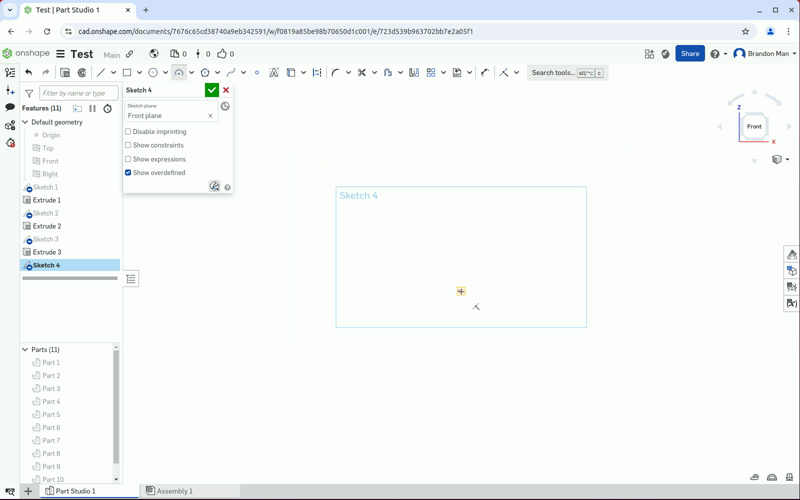
scroll(-6)
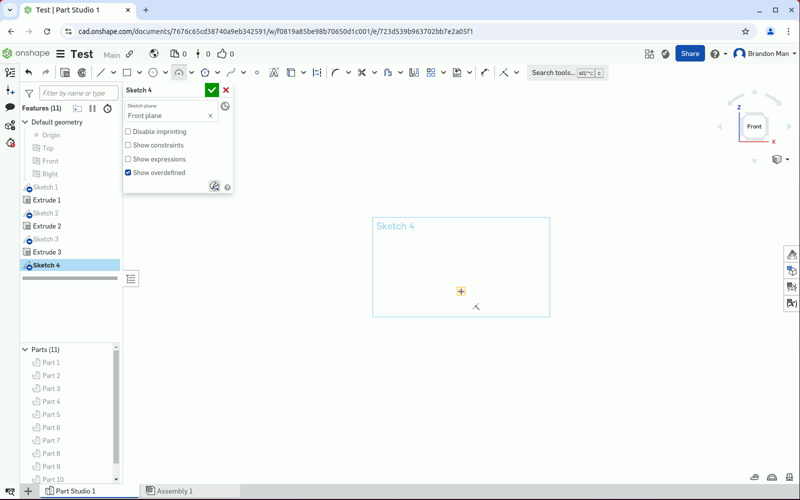
scroll(-6)
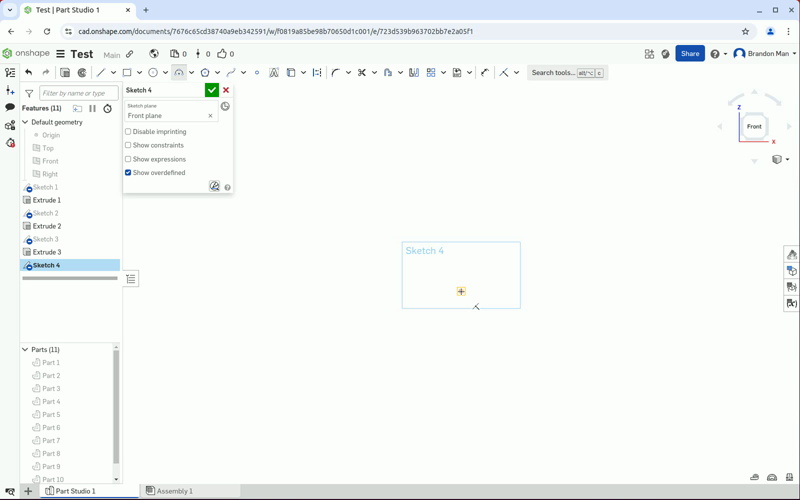
scroll(-6)
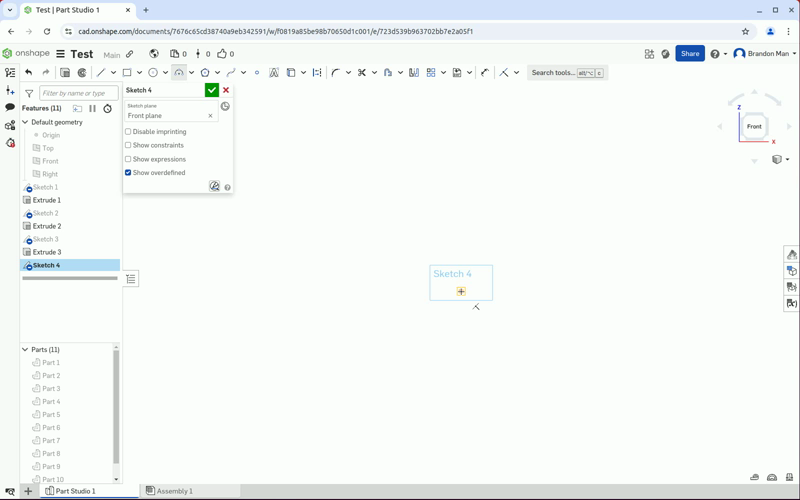
mouse_move(460, 291)
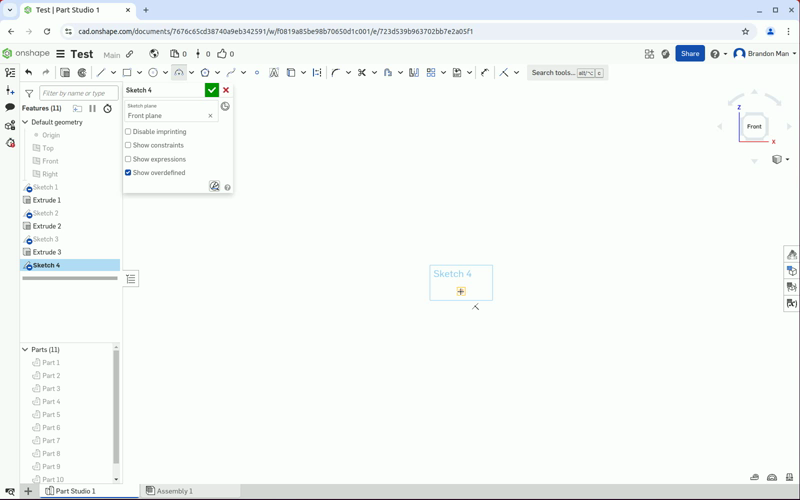
scroll(6)
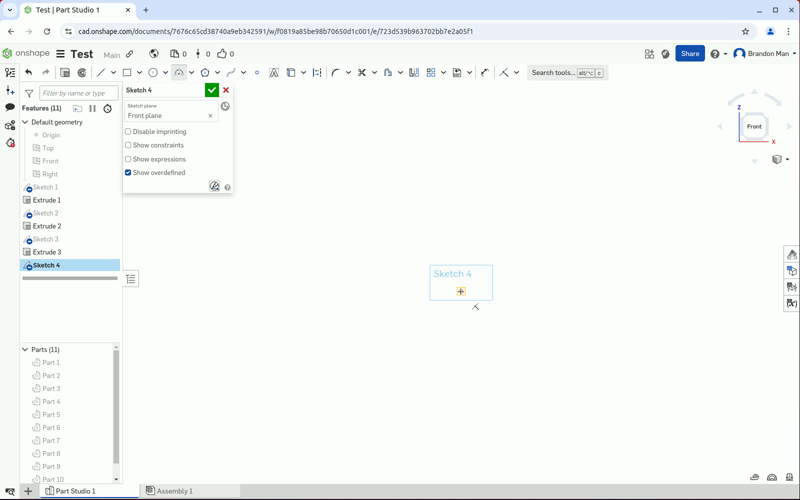
scroll(6)
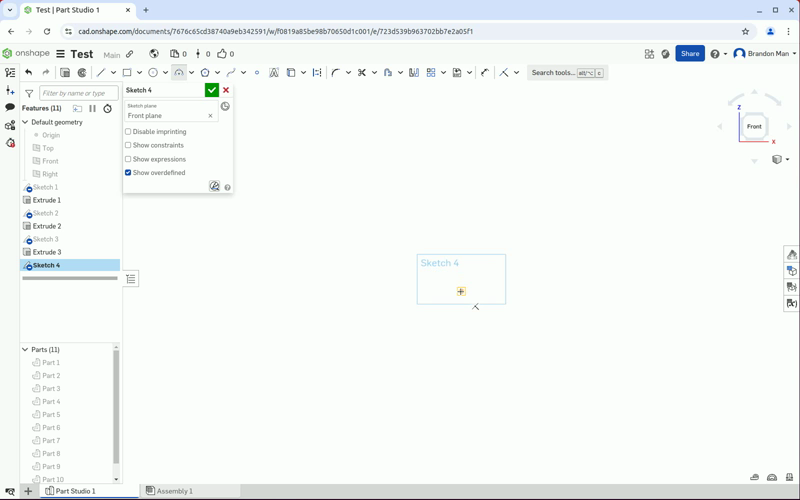
scroll(6)
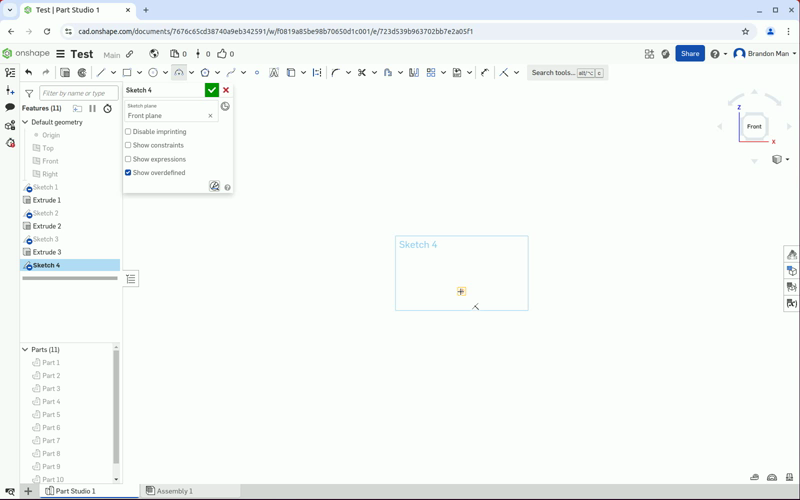
scroll(6)
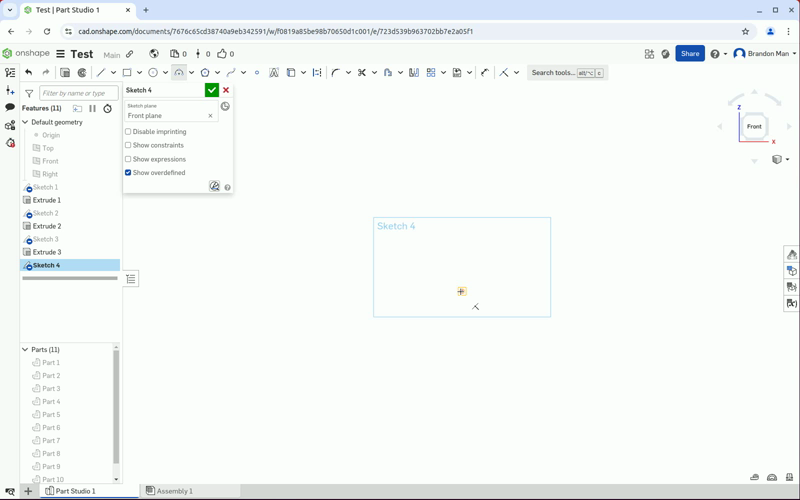
scroll(6)
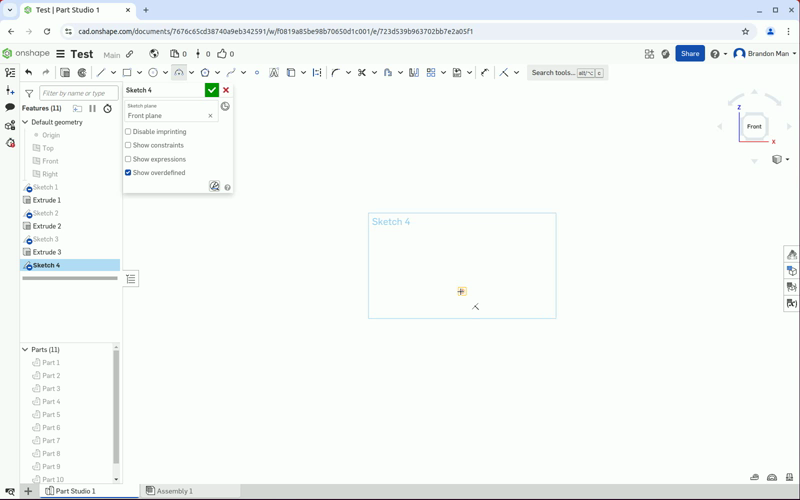
scroll(6)
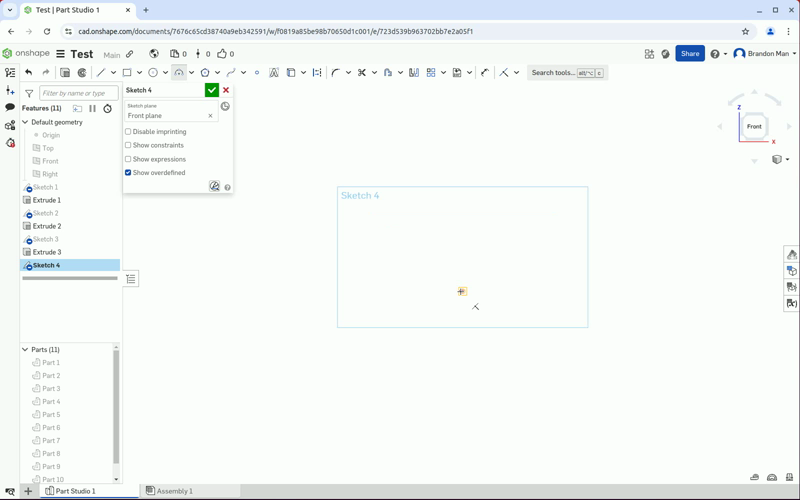
scroll(6)
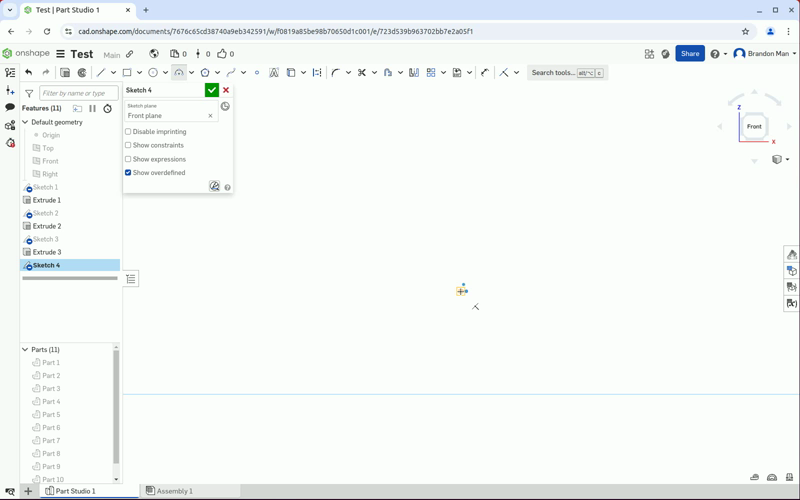
click(460, 291)
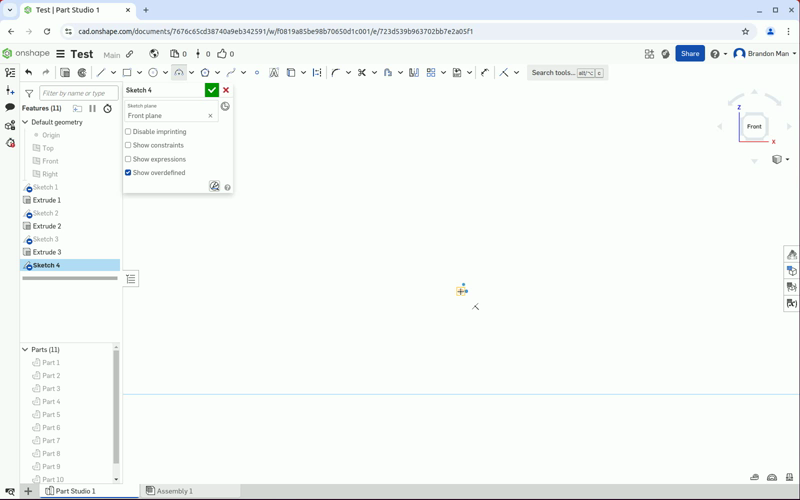
scroll(-6)
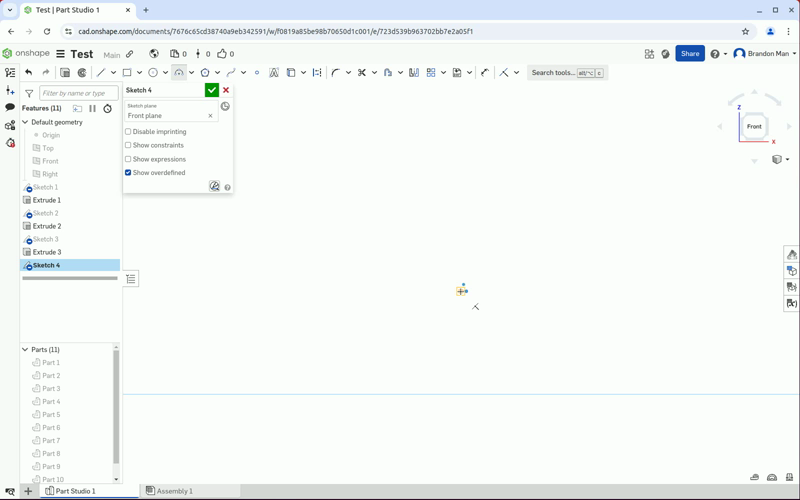
scroll(-6)
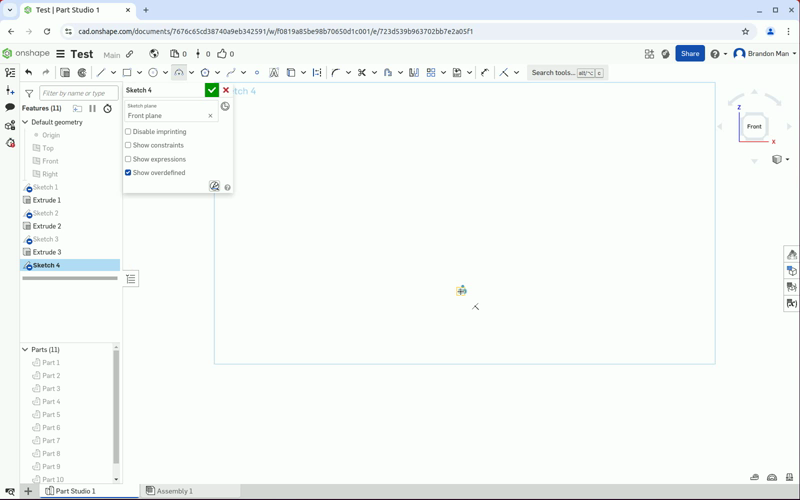
scroll(-6)
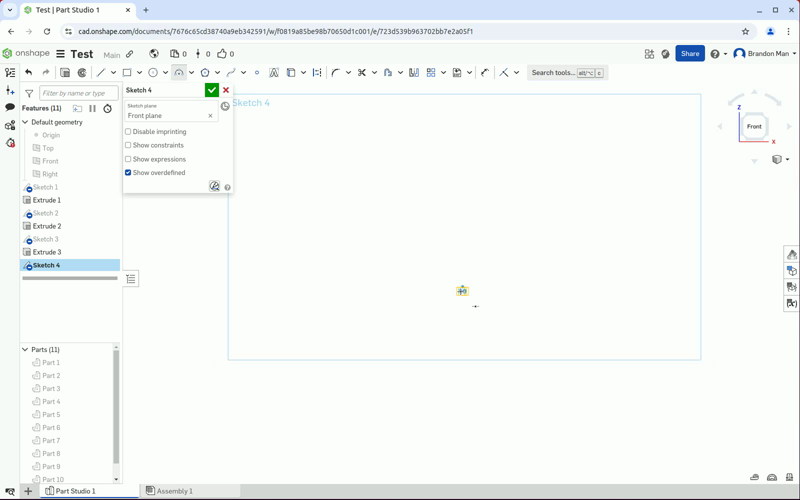
scroll(-6)
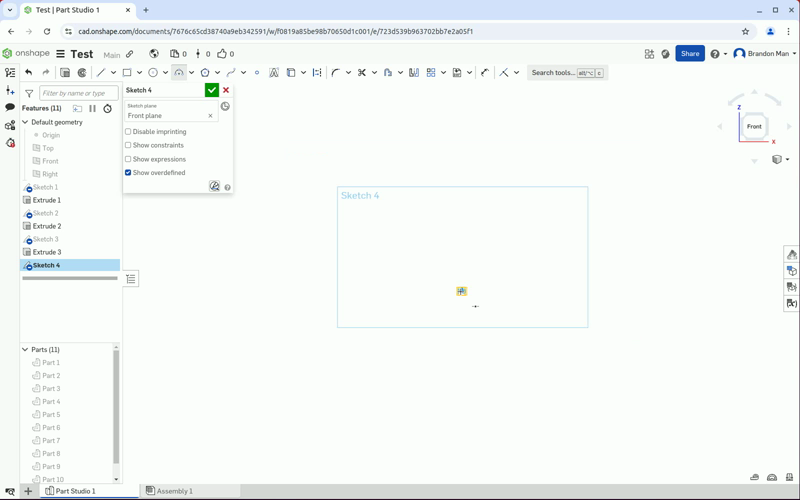
scroll(-6)
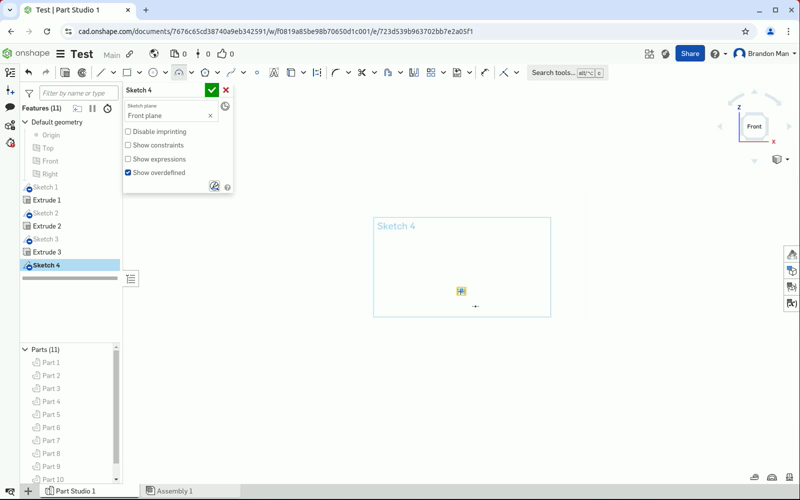
scroll(-6)
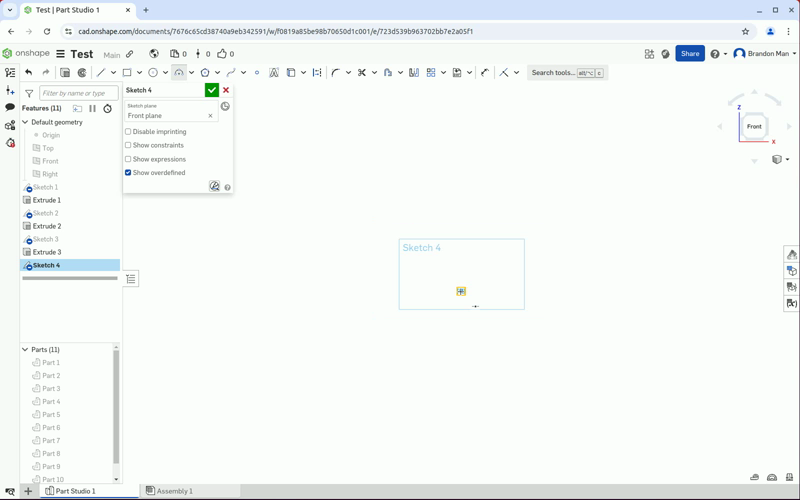
scroll(-6)
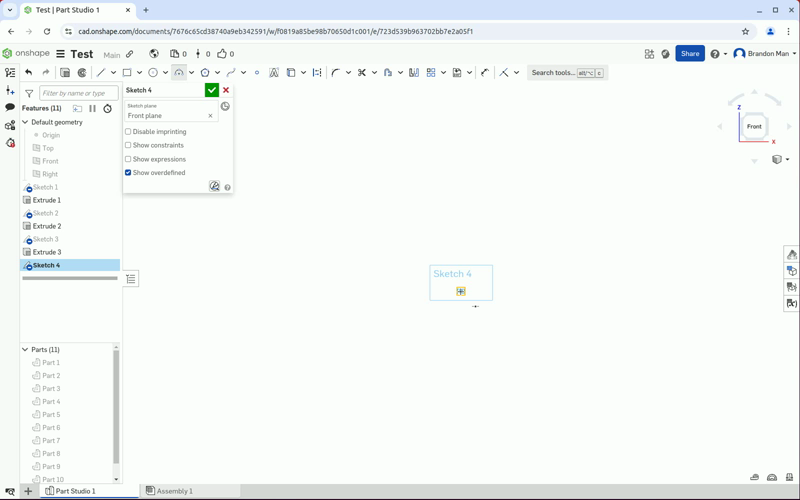
key_down(shift)
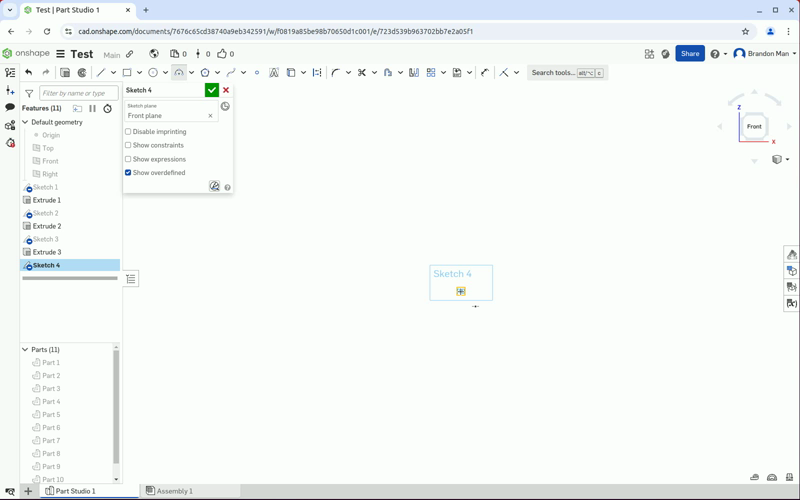
mouse_move(461, 275)
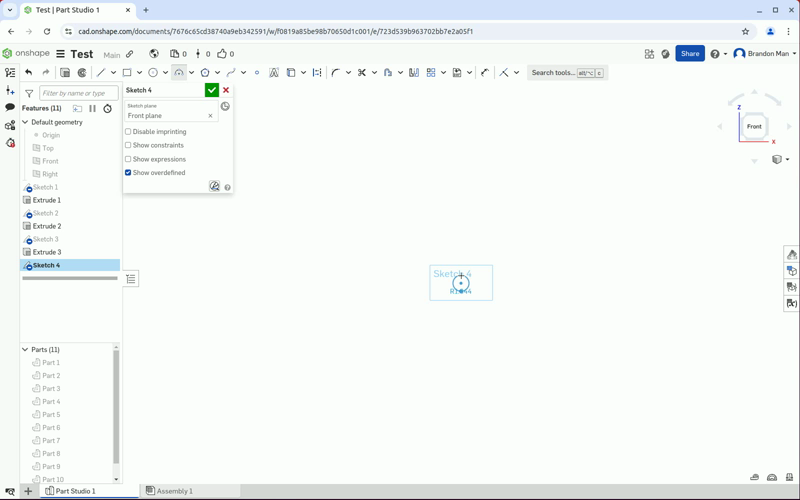
scroll(6)
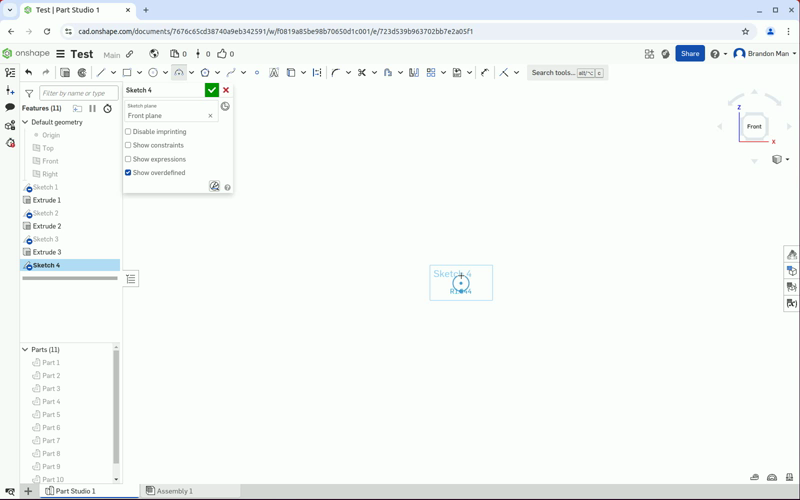
scroll(6)
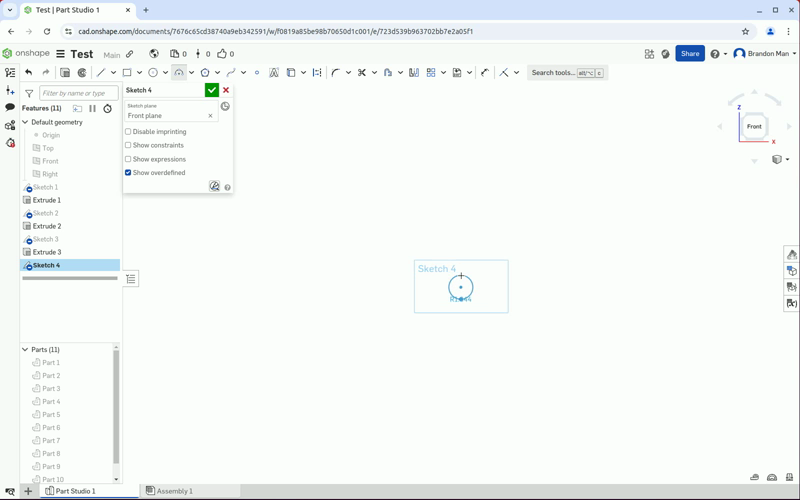
scroll(6)
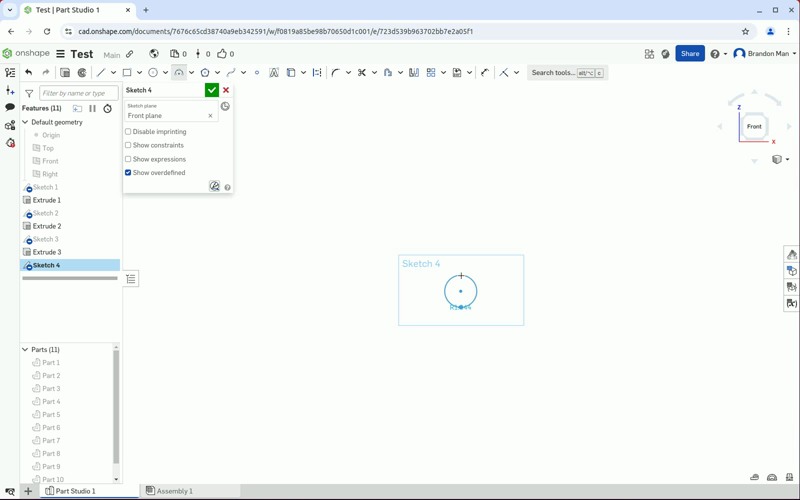
scroll(6)
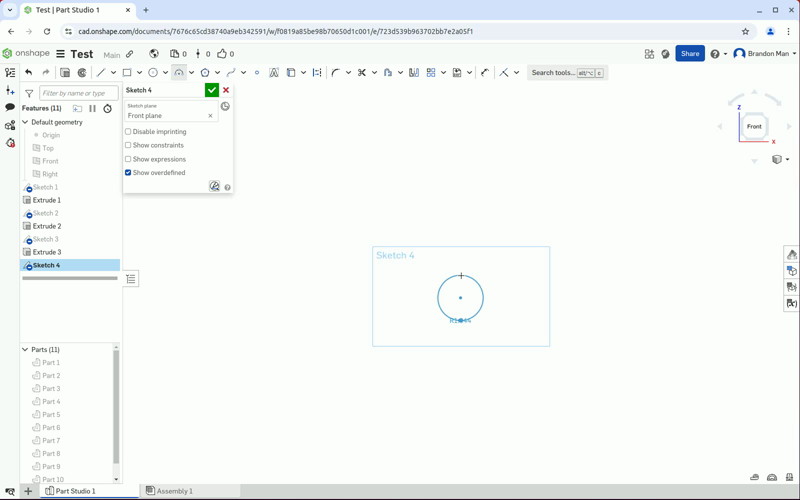
scroll(6)
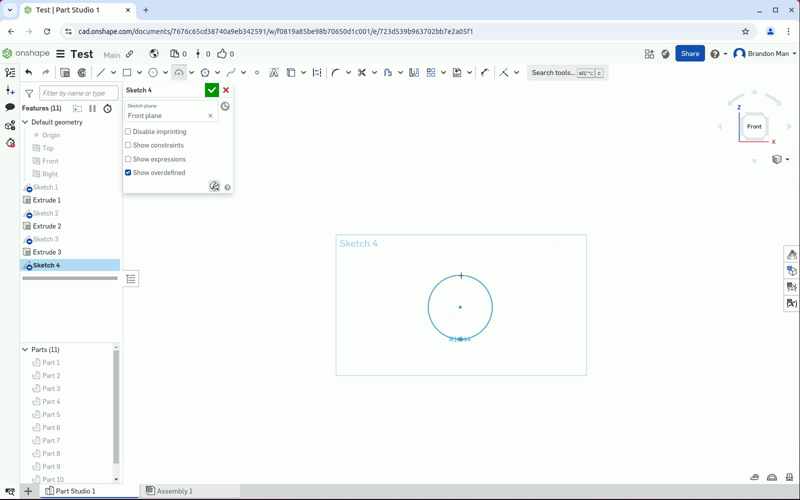
scroll(6)
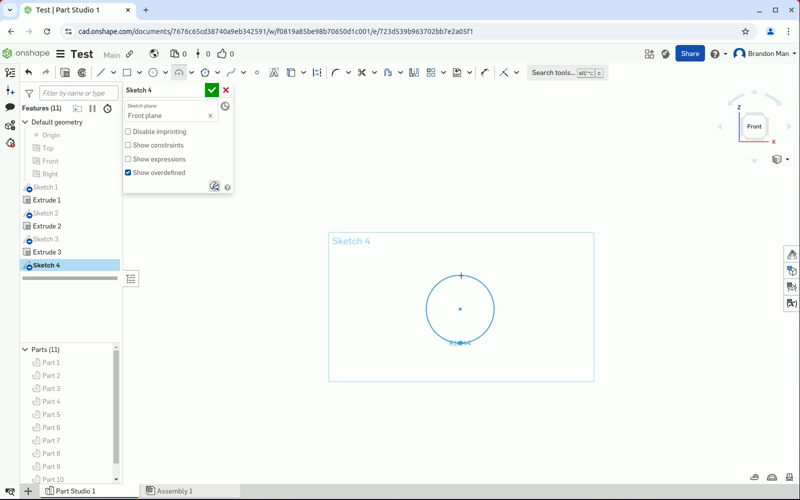
scroll(6)
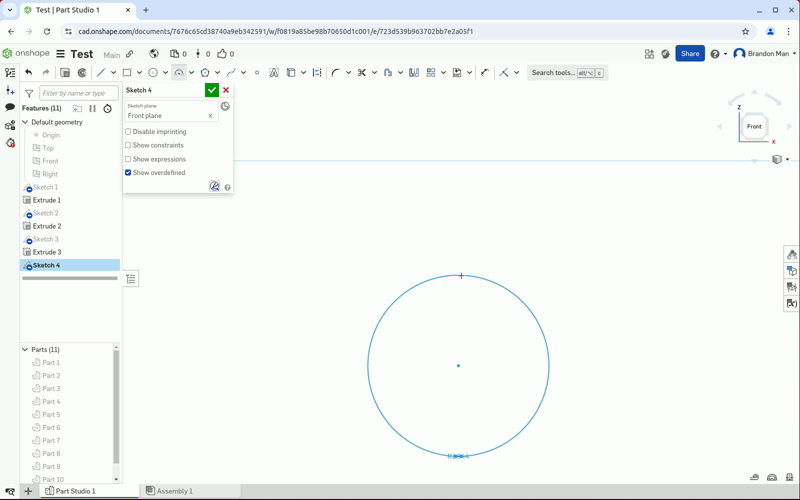
click(461, 275)
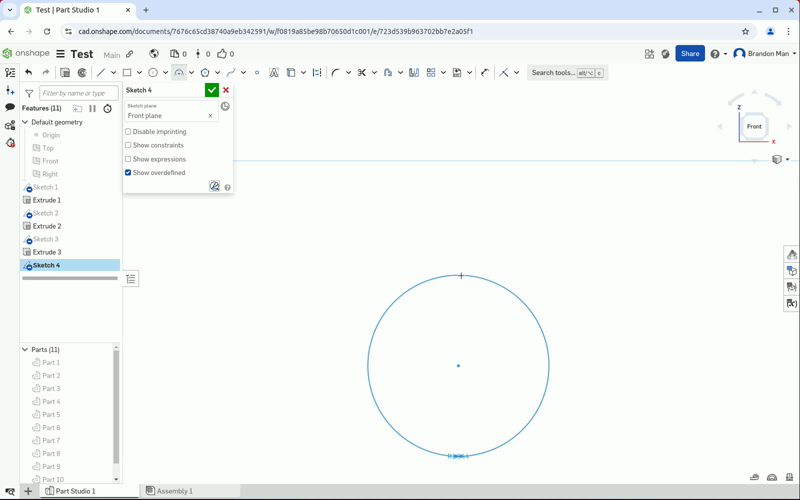
scroll(-6)
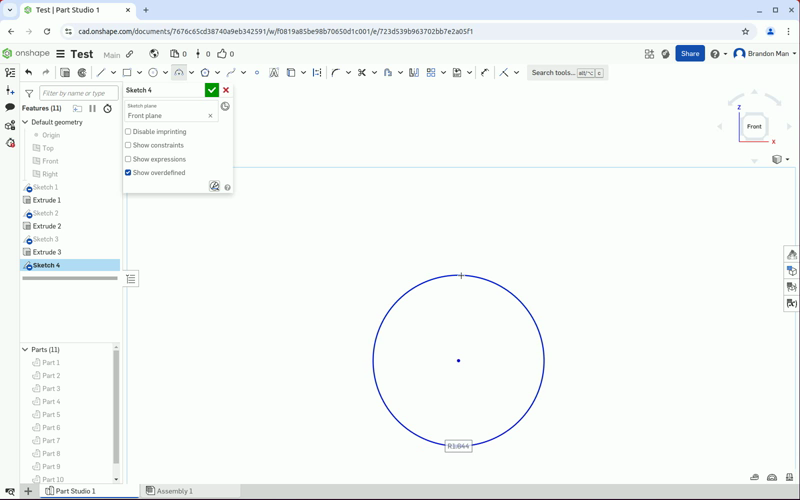
scroll(-6)
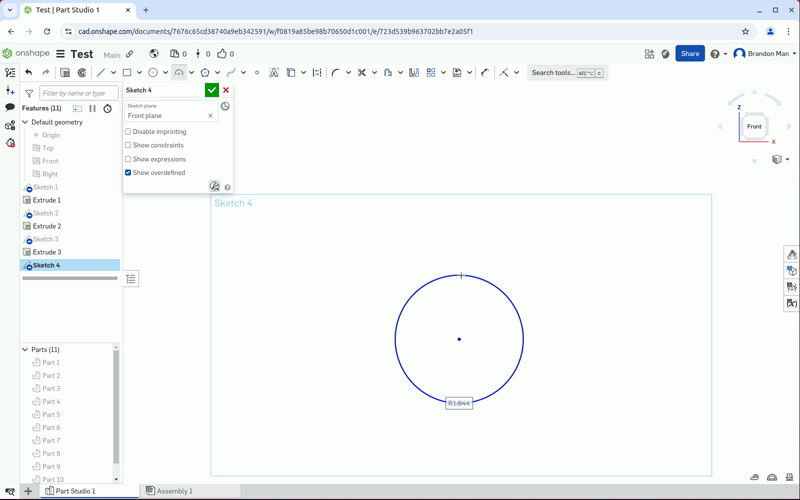
scroll(-6)
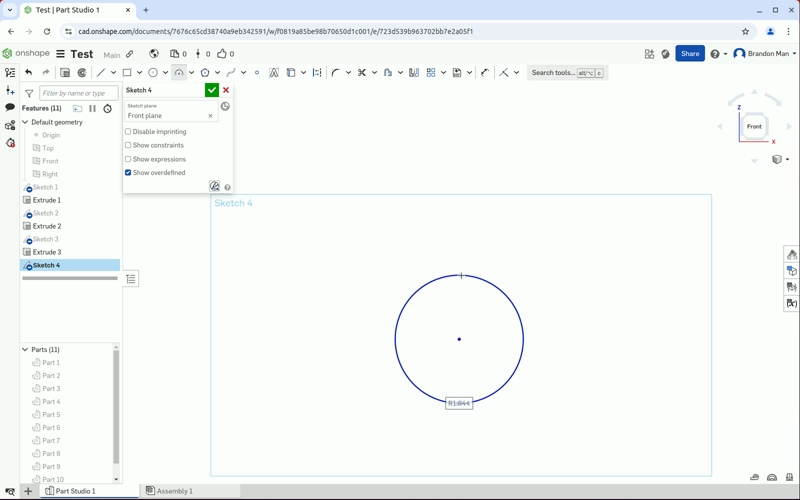
scroll(-6)
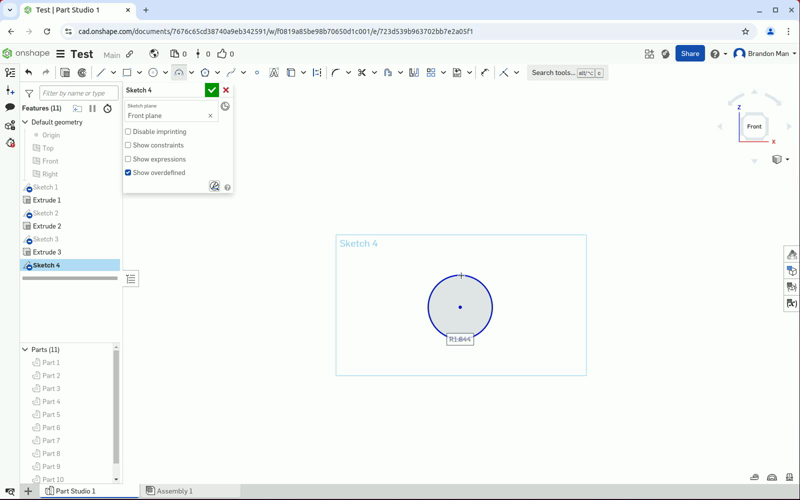
scroll(-6)
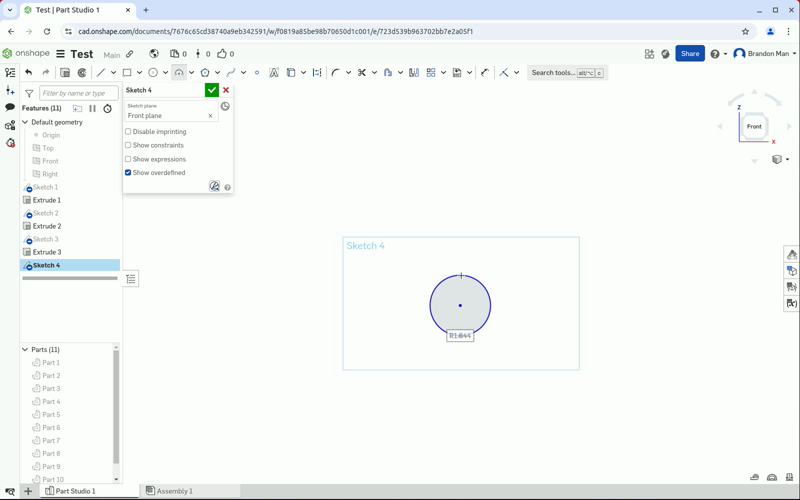
scroll(-6)
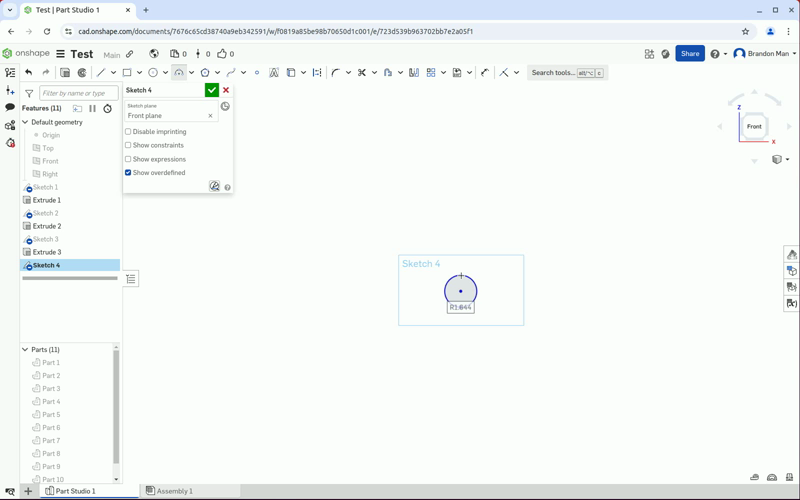
scroll(-6)
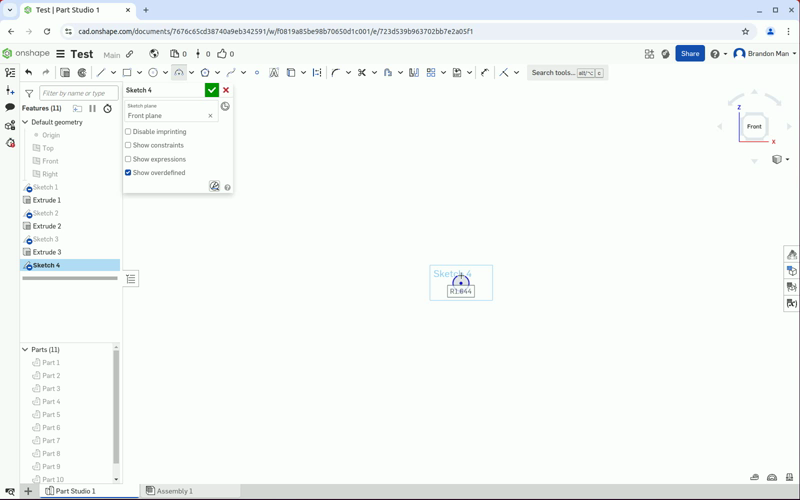
key_up(shift)
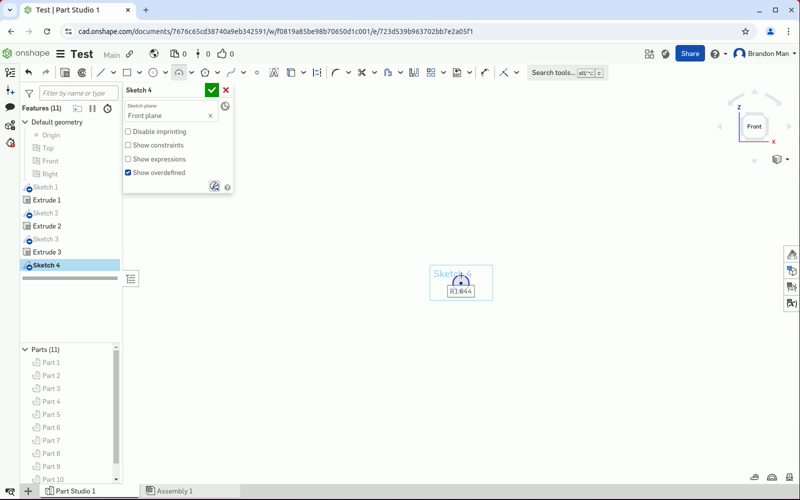
key(esc)
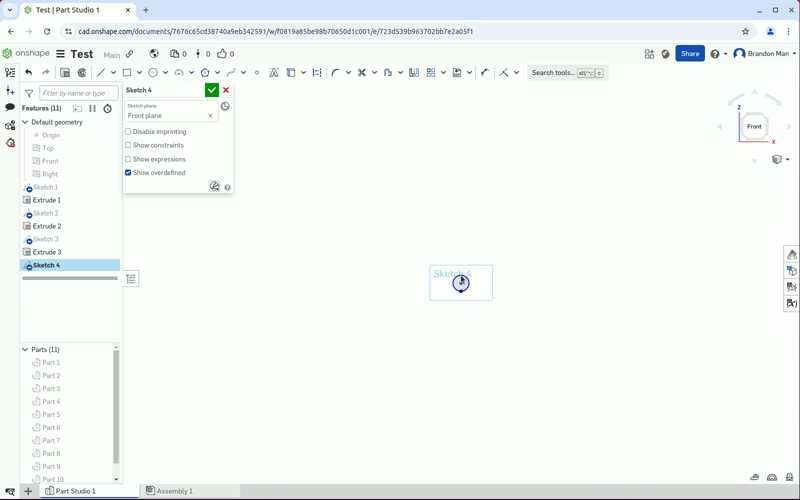
key(c)
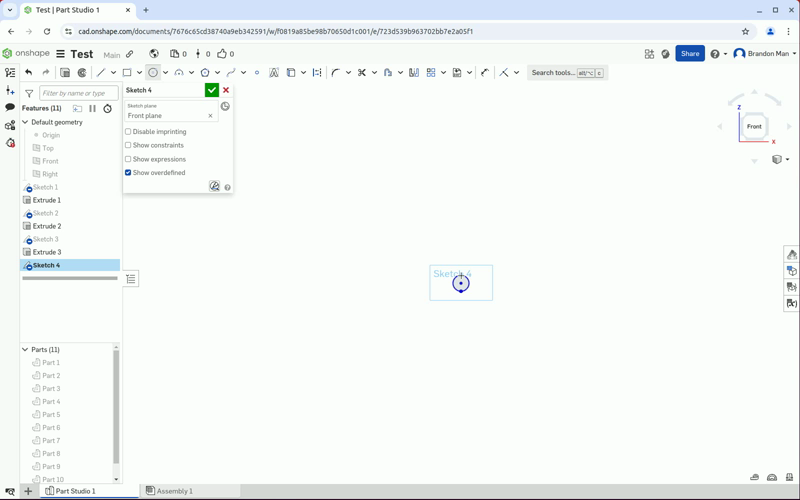
key_down(shift)
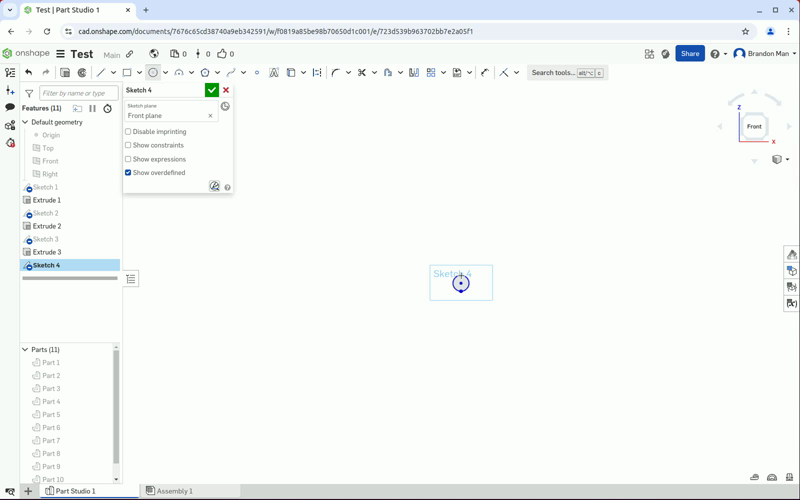
mouse_move(460, 281)
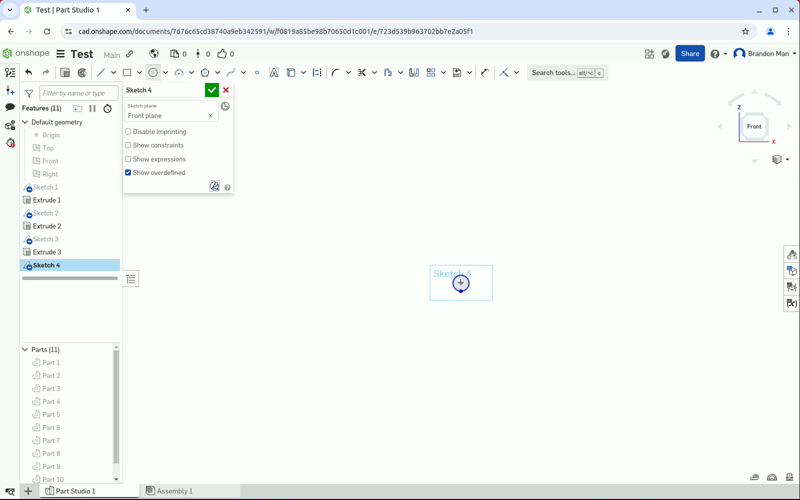
scroll(6)
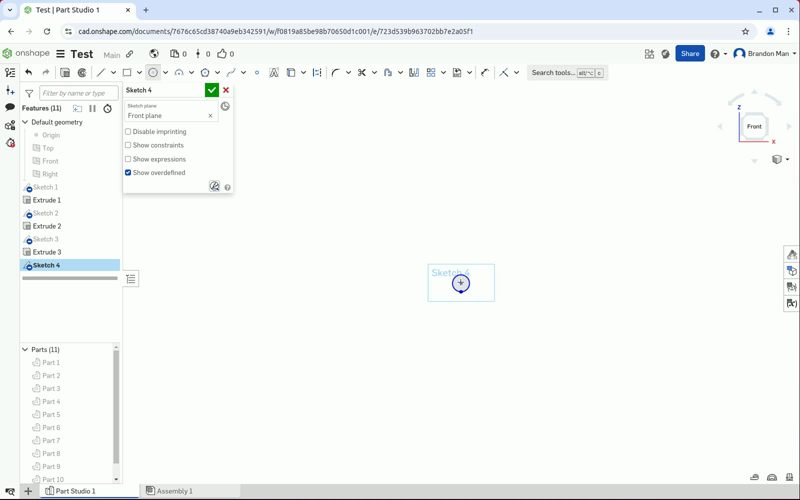
scroll(6)
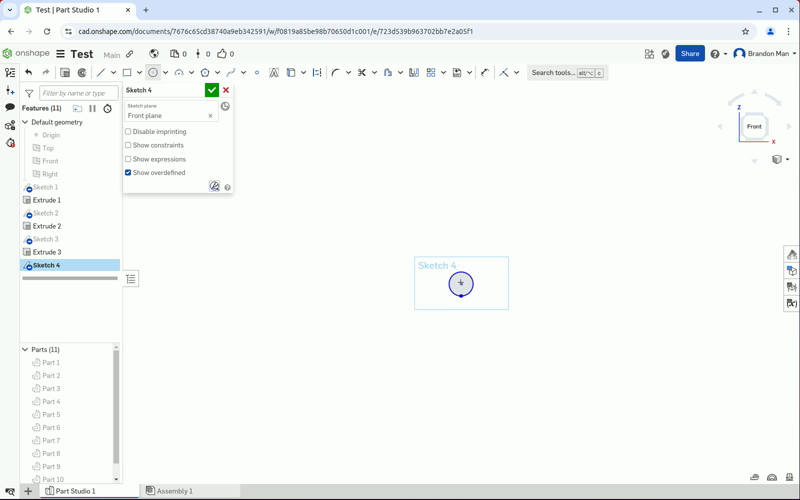
scroll(6)
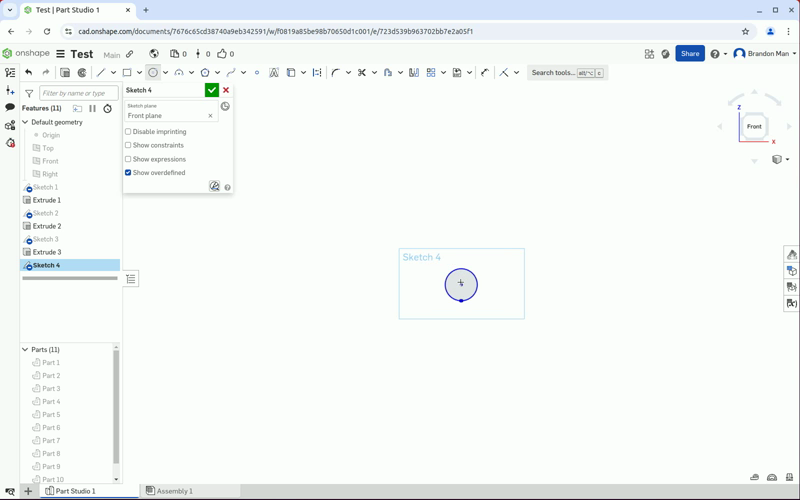
scroll(6)
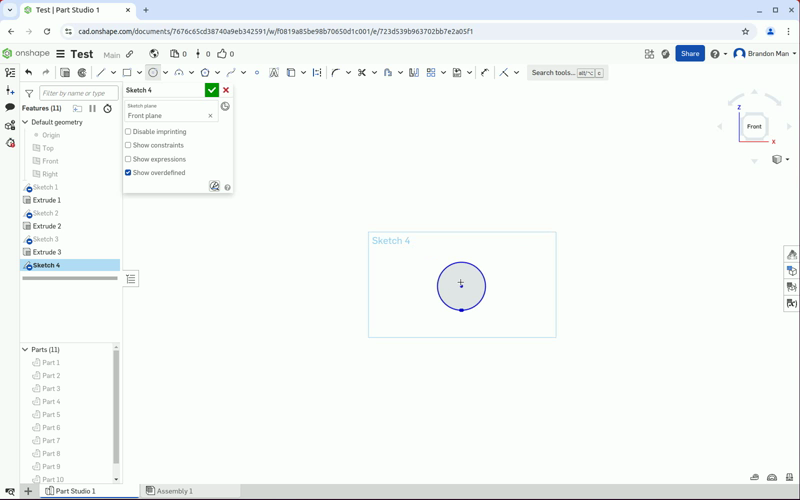
scroll(6)
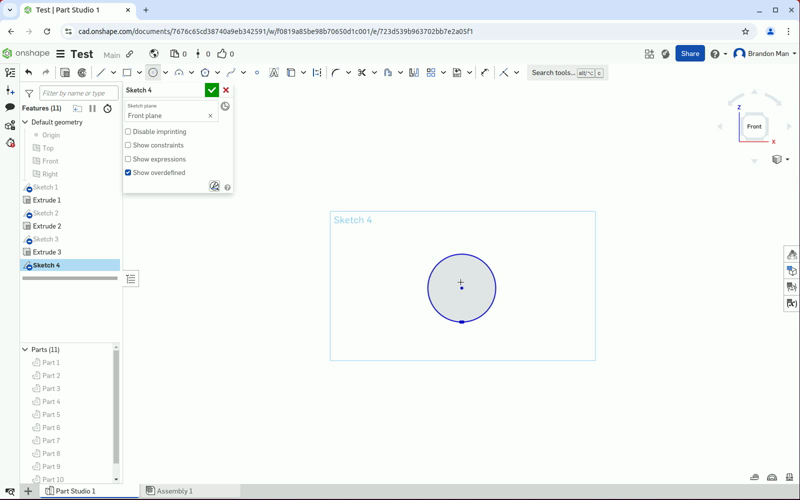
scroll(6)
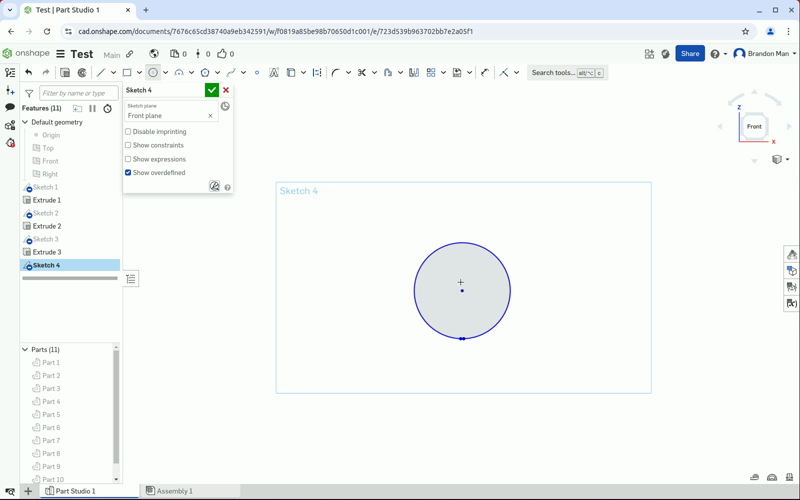
scroll(6)
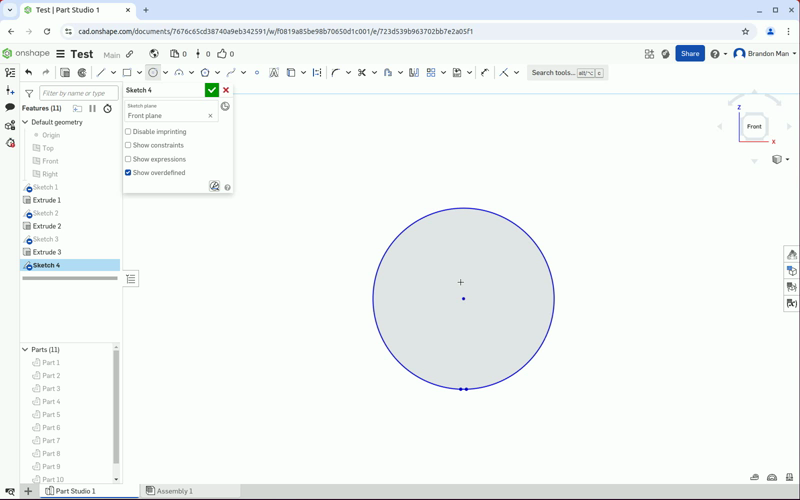
click(460, 281)
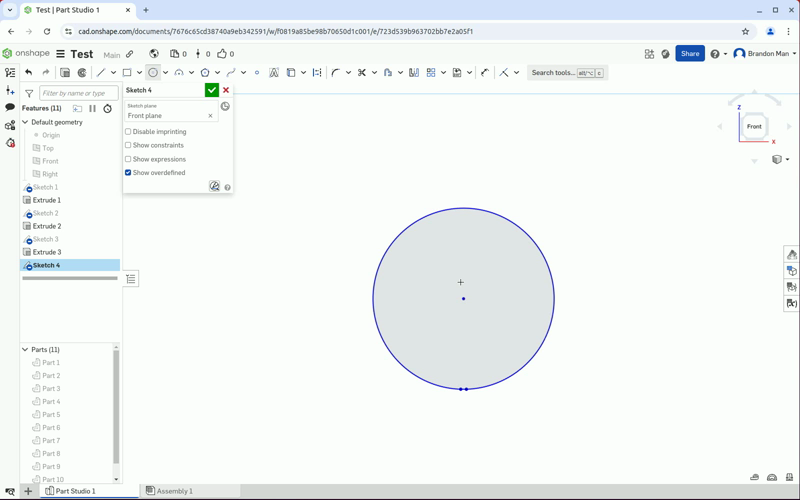
scroll(-6)
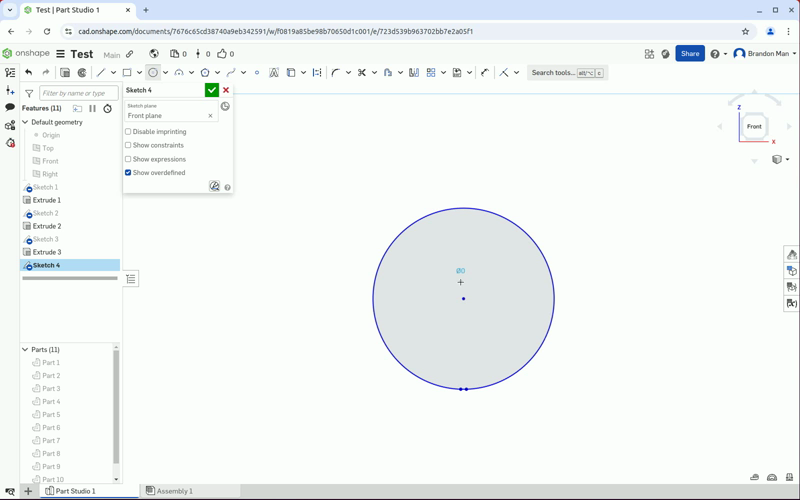
scroll(-6)
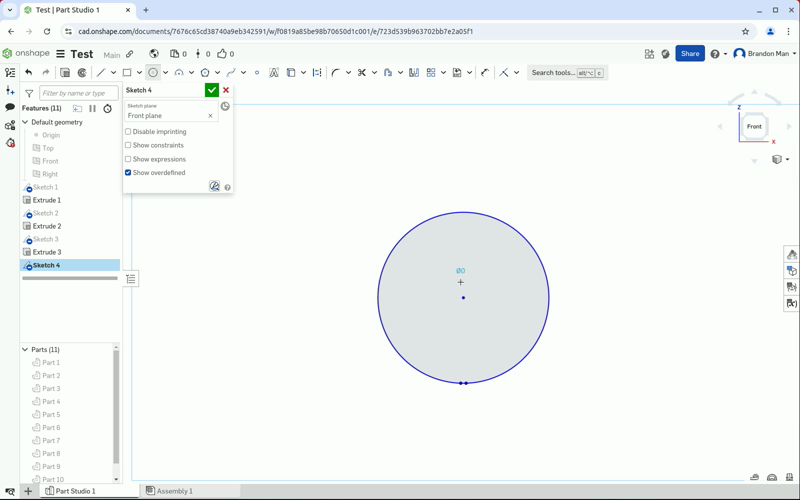
scroll(-6)
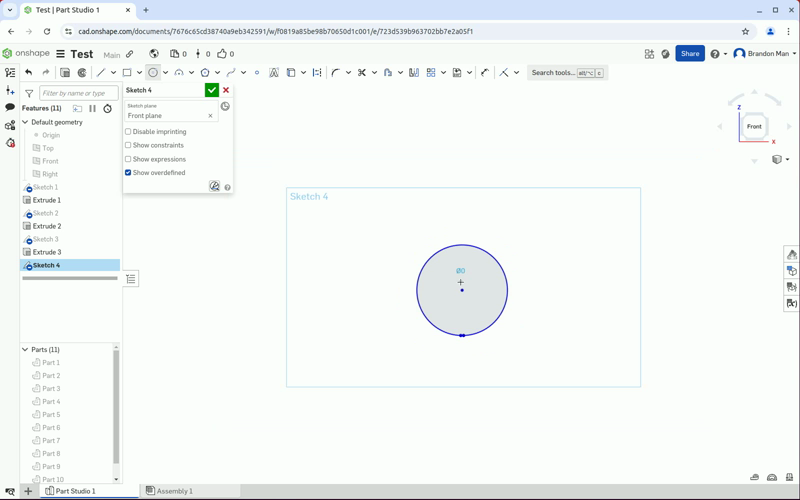
scroll(-6)
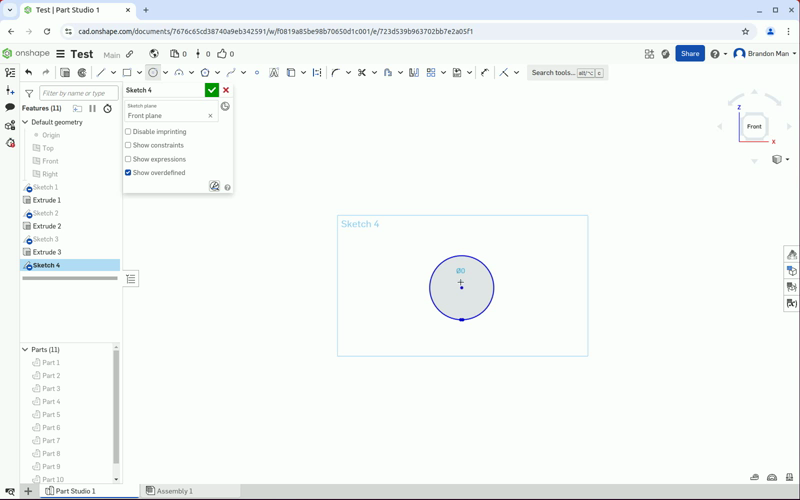
scroll(-6)
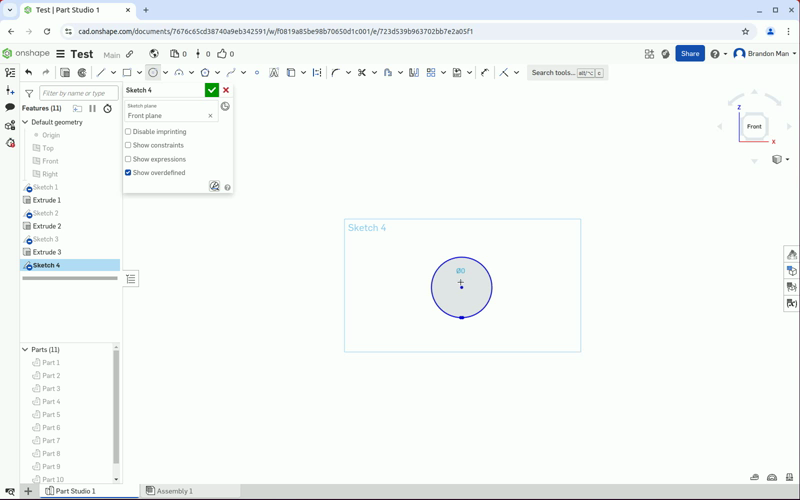
scroll(-6)
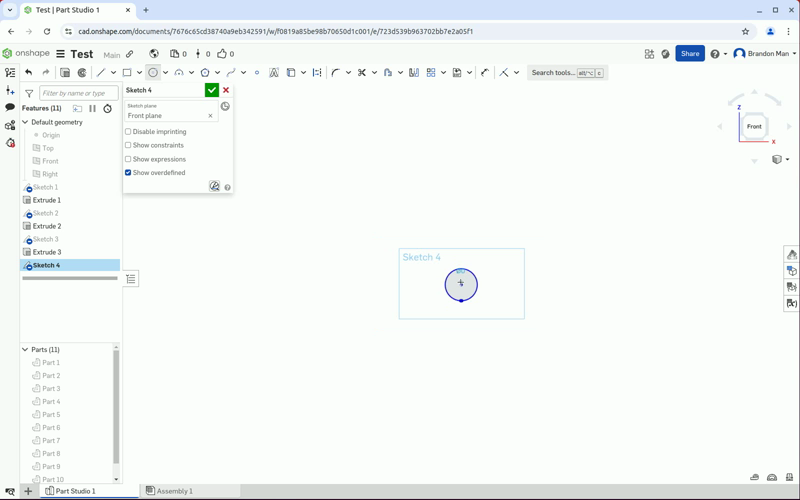
scroll(-6)
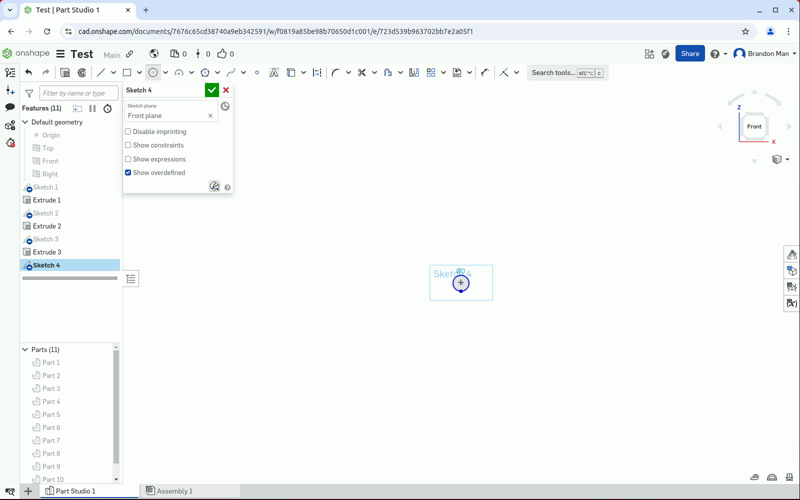
key_up(shift)
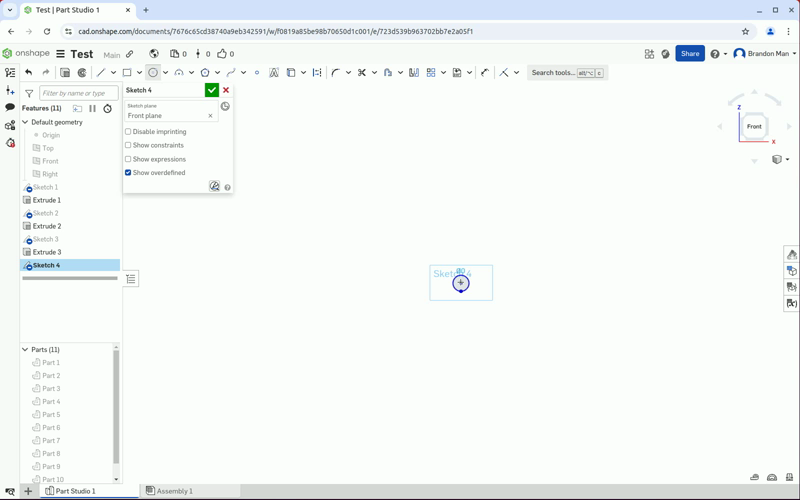
mouse_move(463, 281)
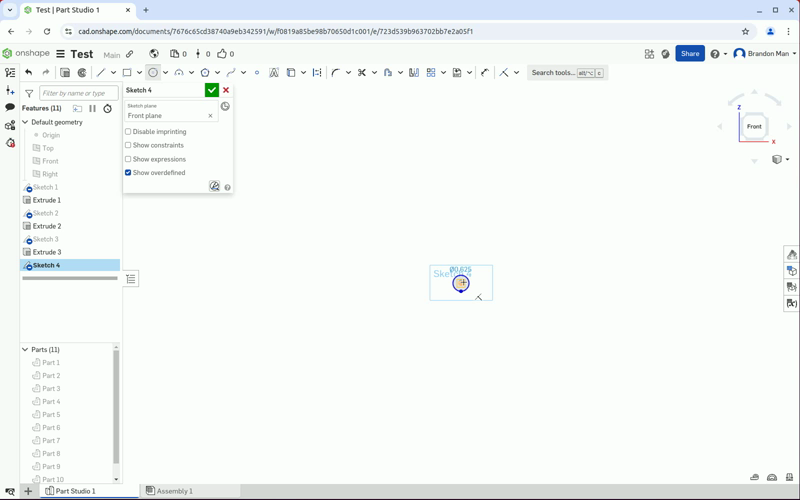
scroll(6)
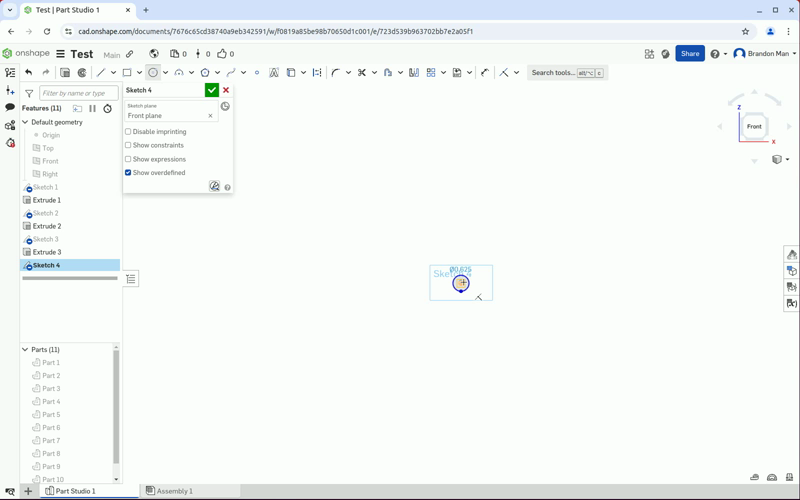
scroll(6)
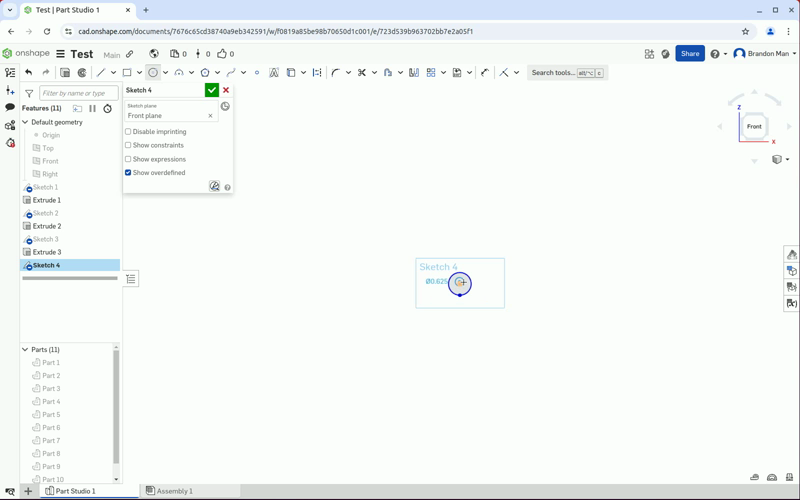
scroll(6)
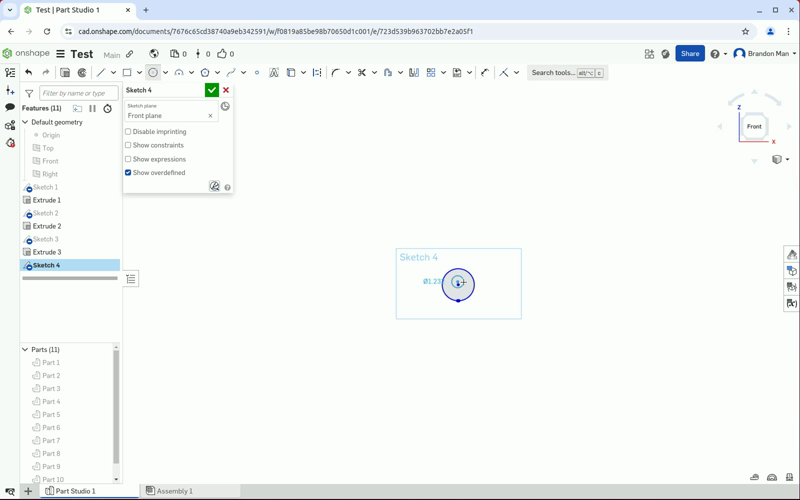
scroll(6)
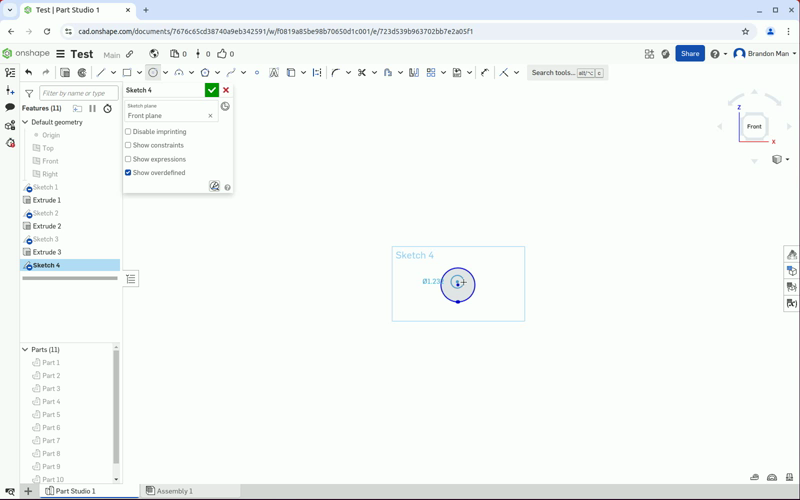
scroll(6)
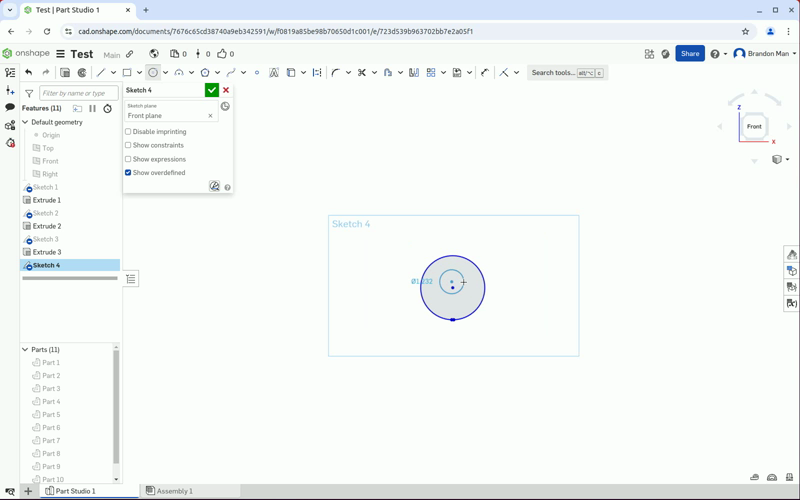
scroll(6)
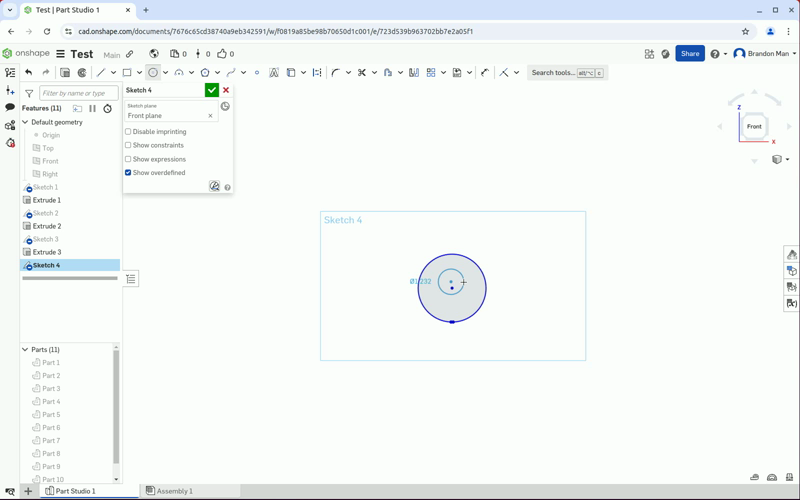
scroll(6)
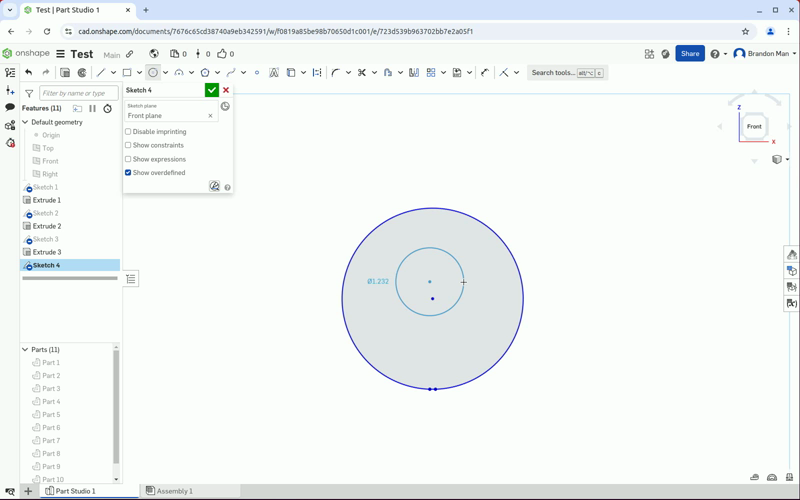
click(463, 281)
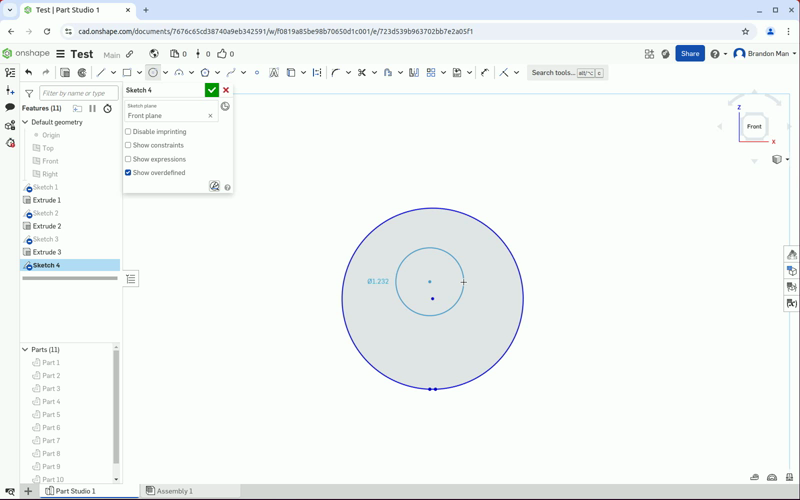
scroll(-6)
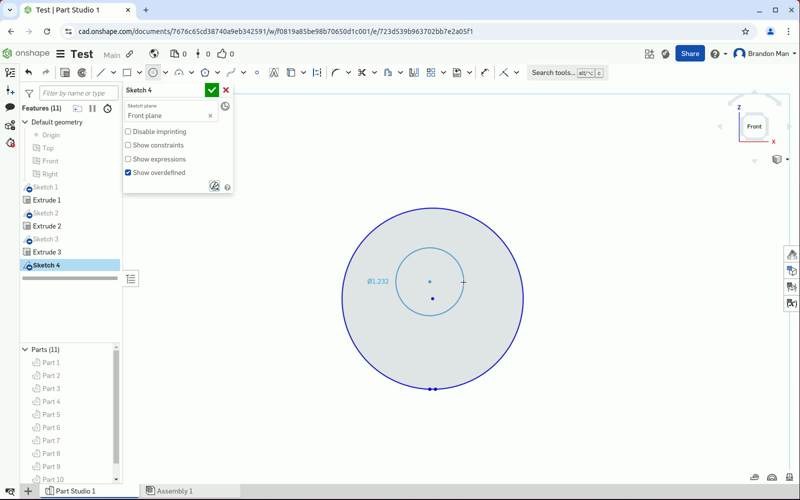
scroll(-6)
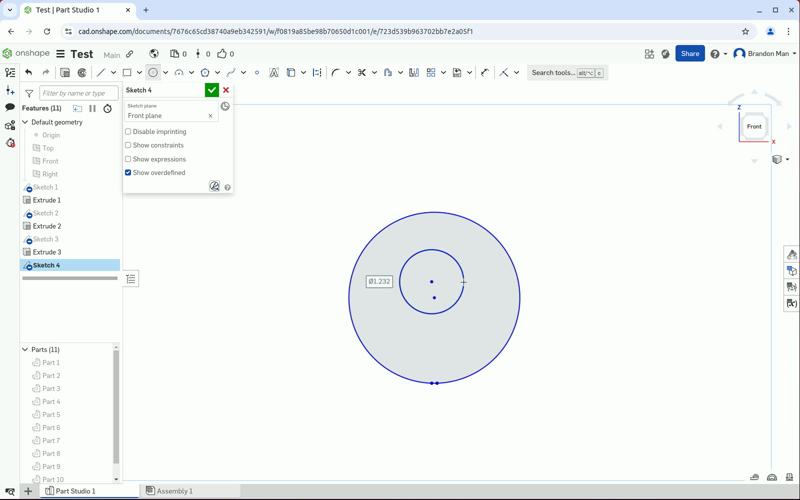
scroll(-6)
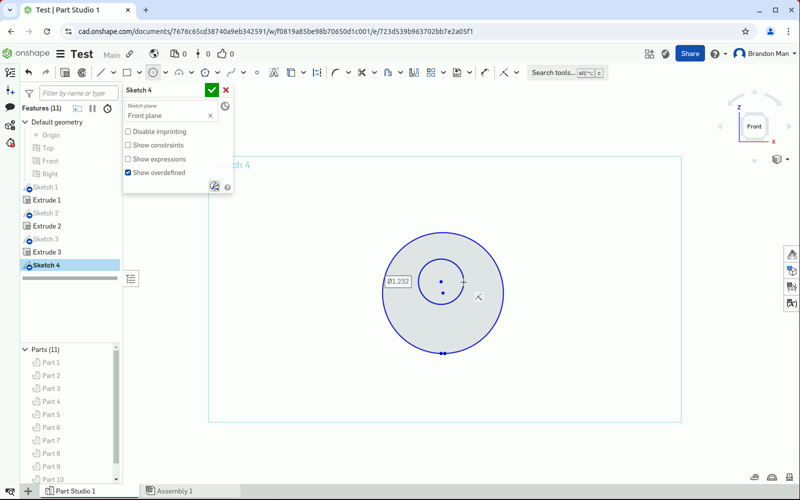
scroll(-6)
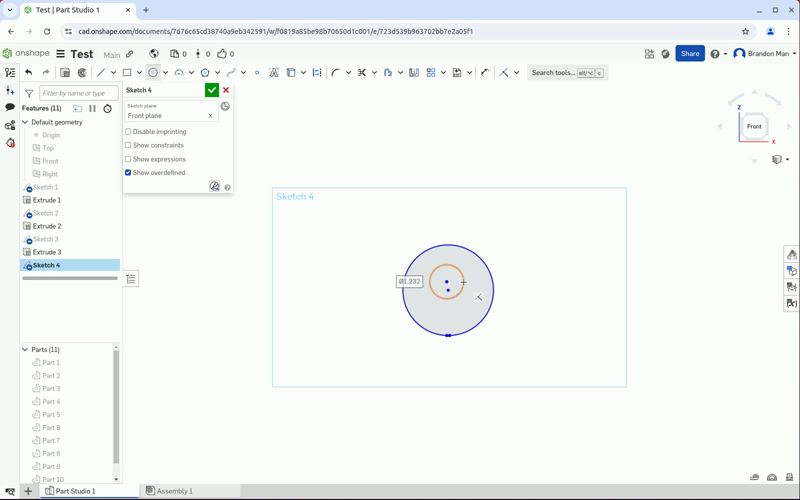
scroll(-6)
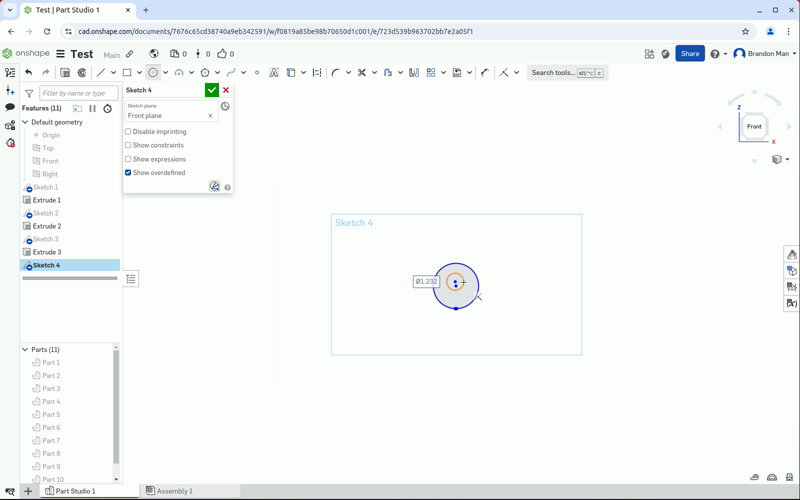
scroll(-6)
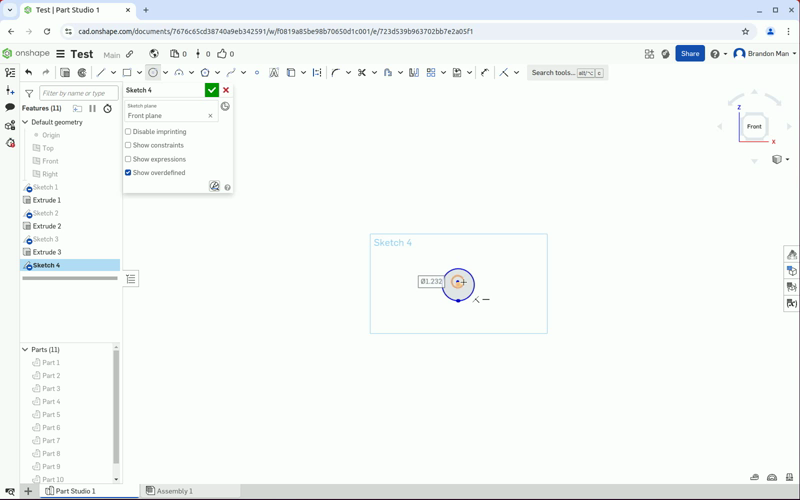
scroll(-6)
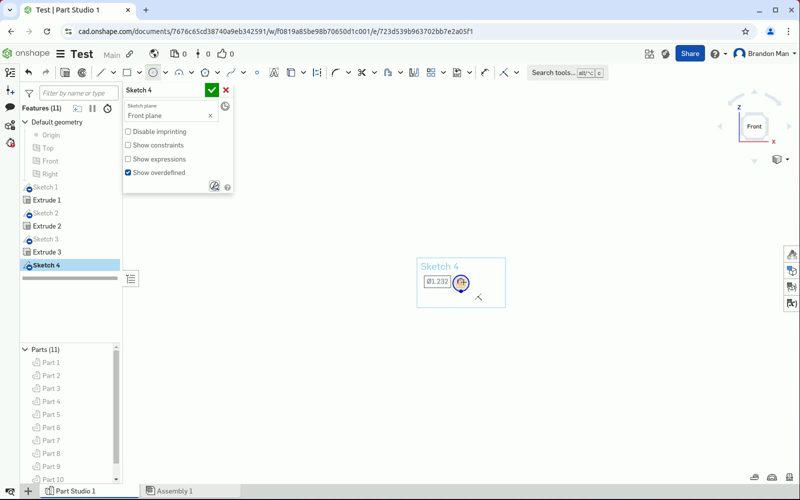
key(esc)
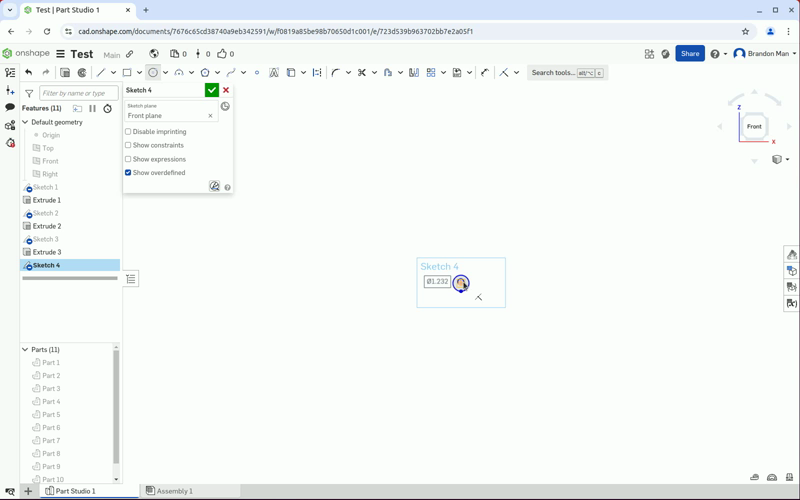
mouse_move(464, 287)
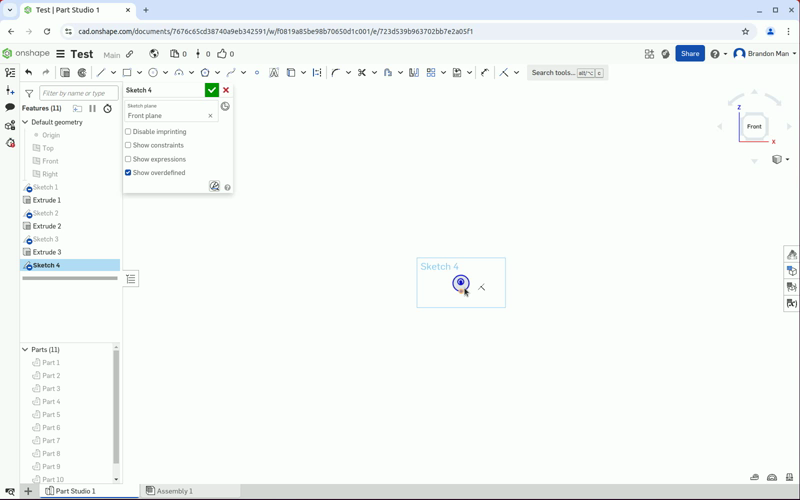
scroll(6)
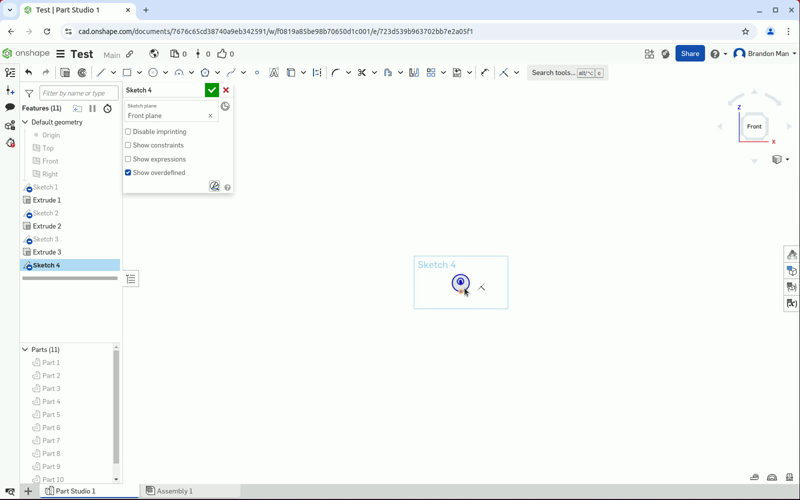
scroll(6)
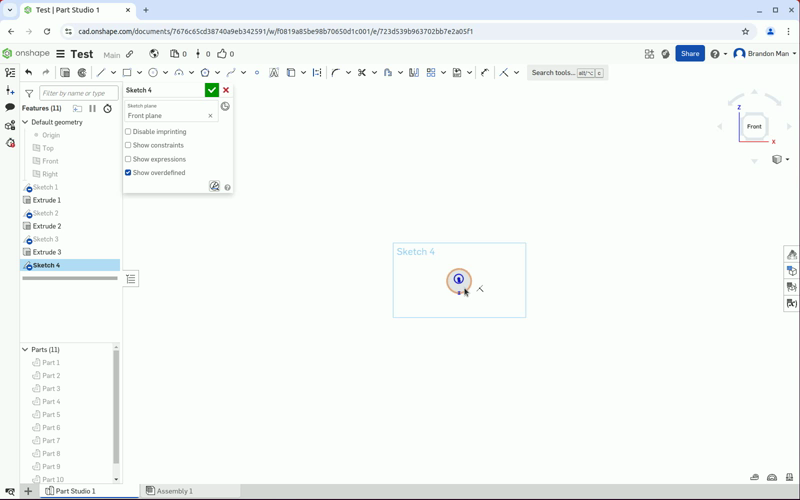
scroll(6)
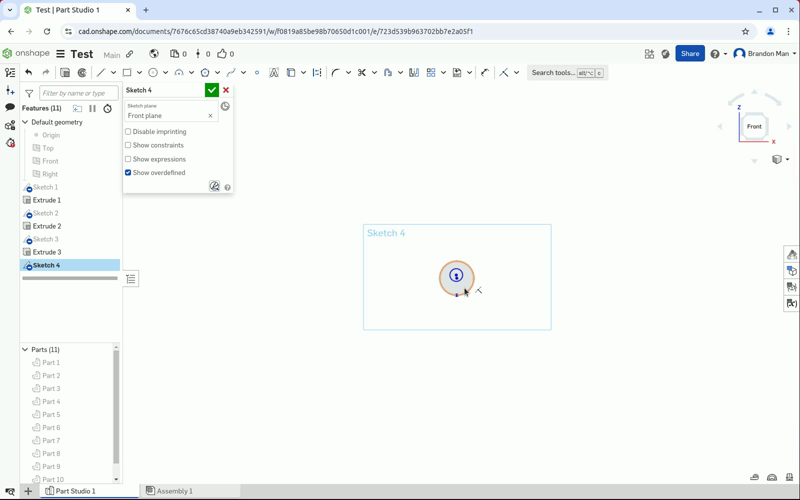
scroll(6)
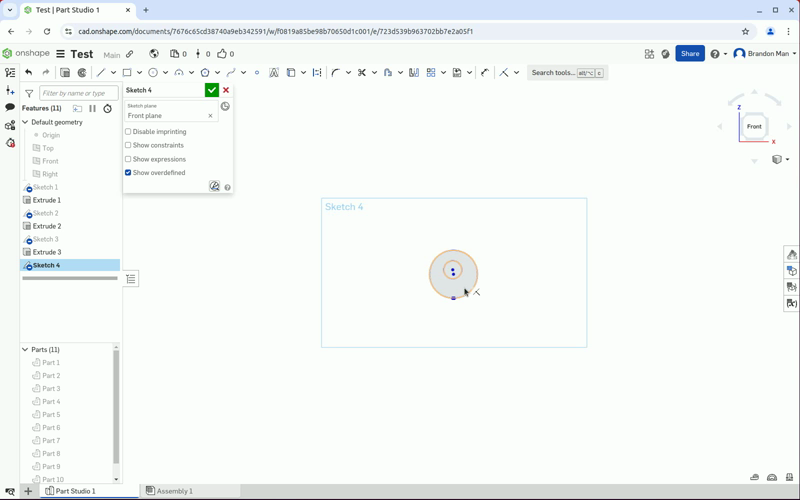
scroll(6)
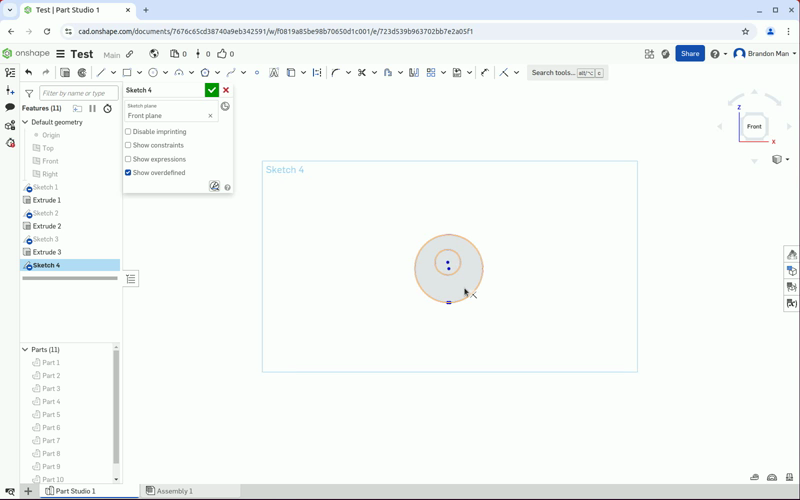
scroll(6)
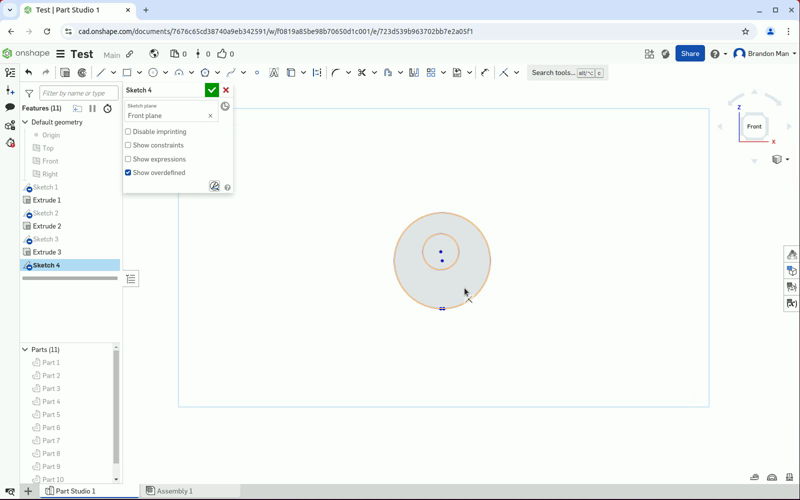
scroll(6)
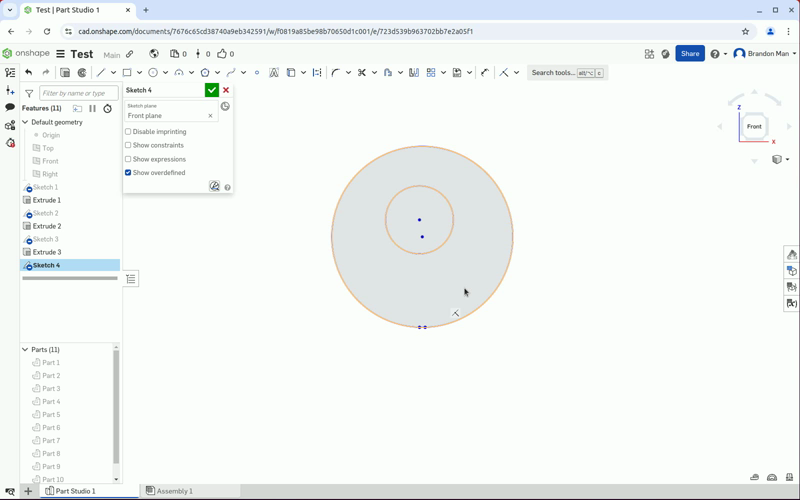
click(464, 287)
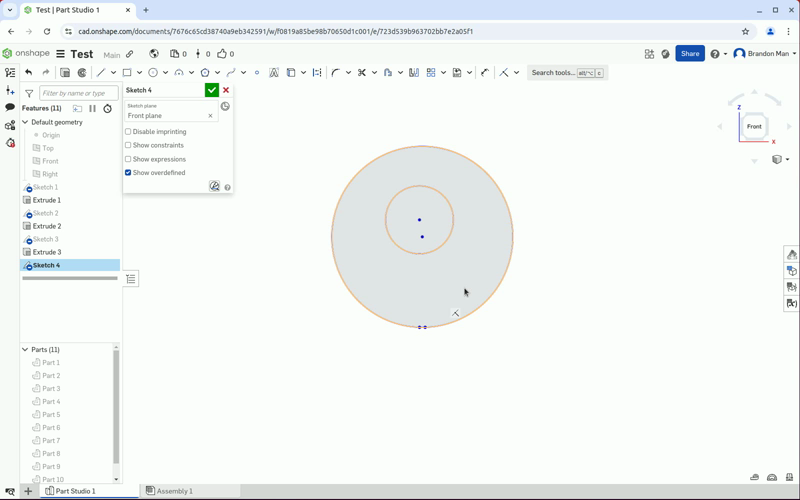
scroll(-6)
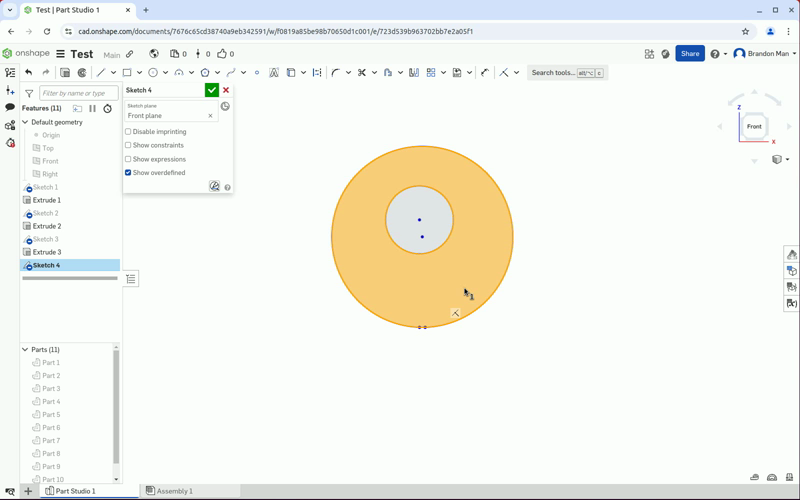
scroll(-6)
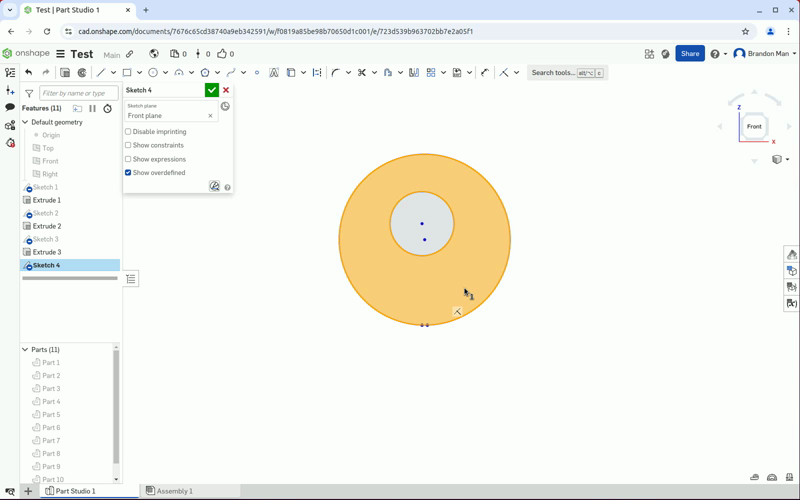
scroll(-6)
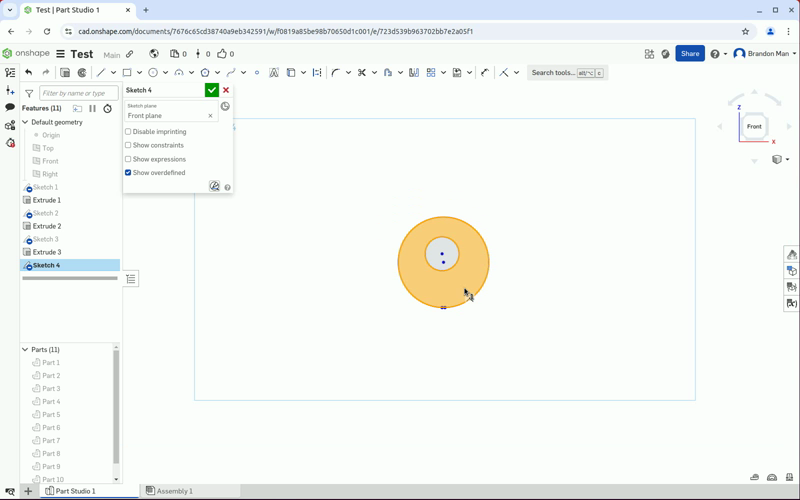
scroll(-6)
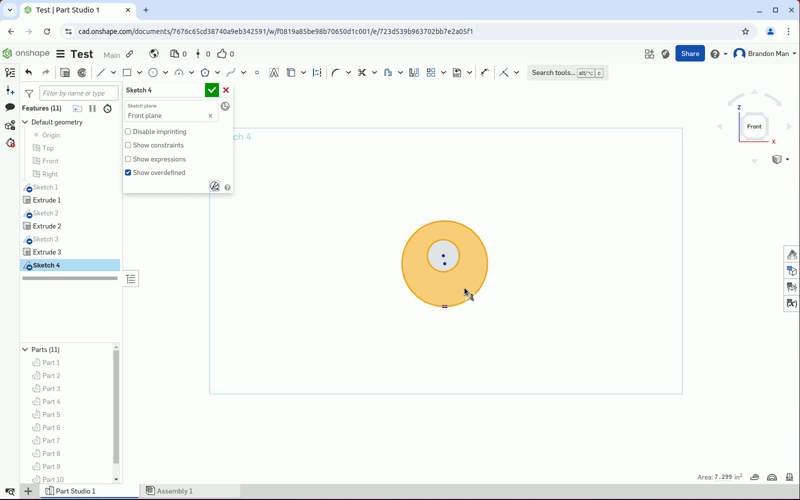
scroll(-6)
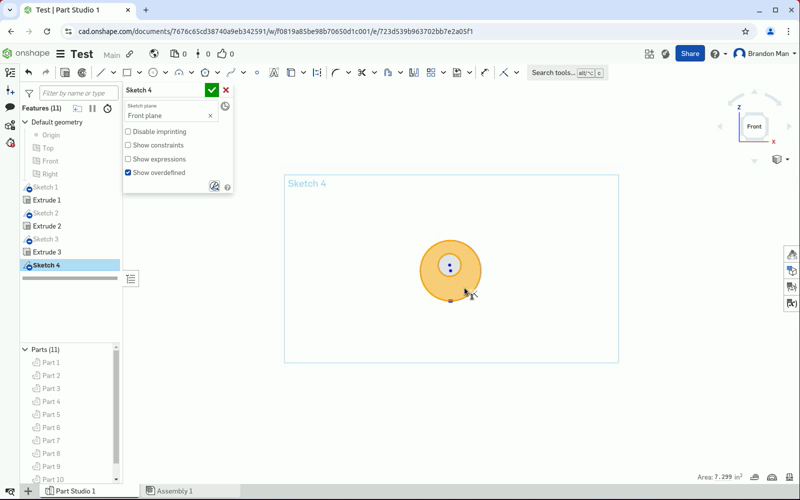
scroll(-6)
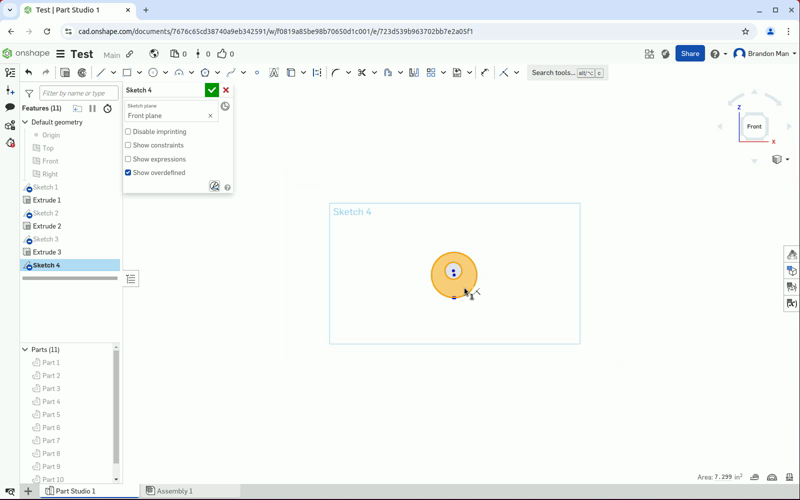
scroll(-6)
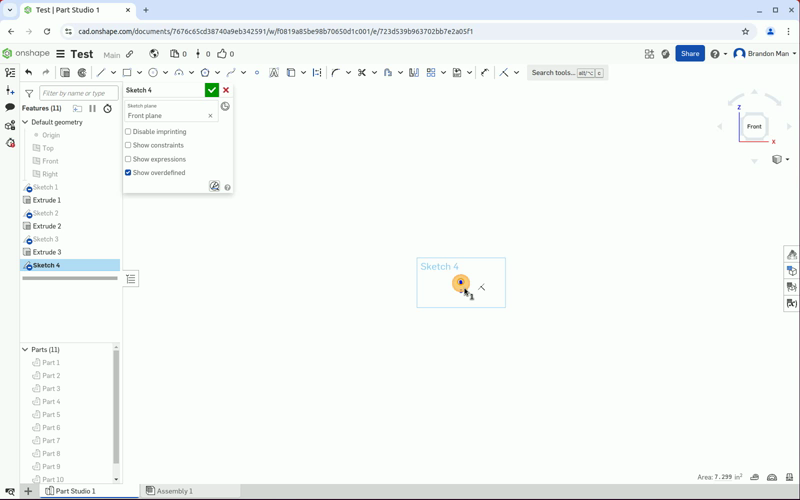
mouse_move(69, 352)
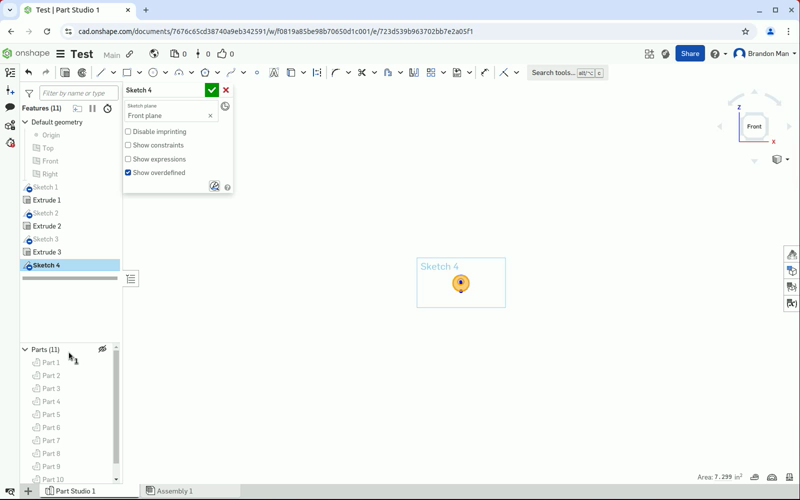
key(shift+y)
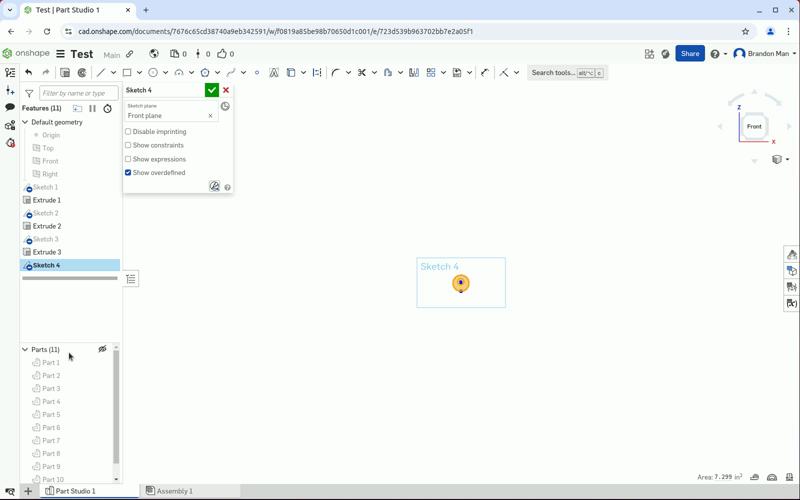
key(shift+e)
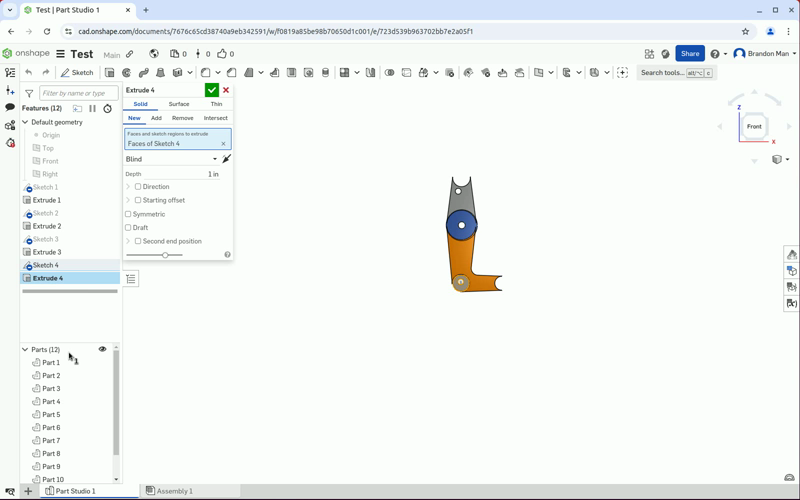
mouse_move(143, 106)
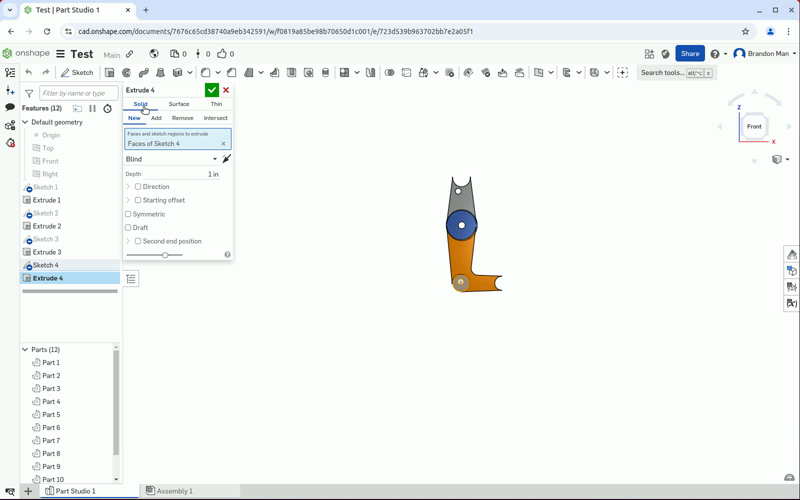
click(143, 106)
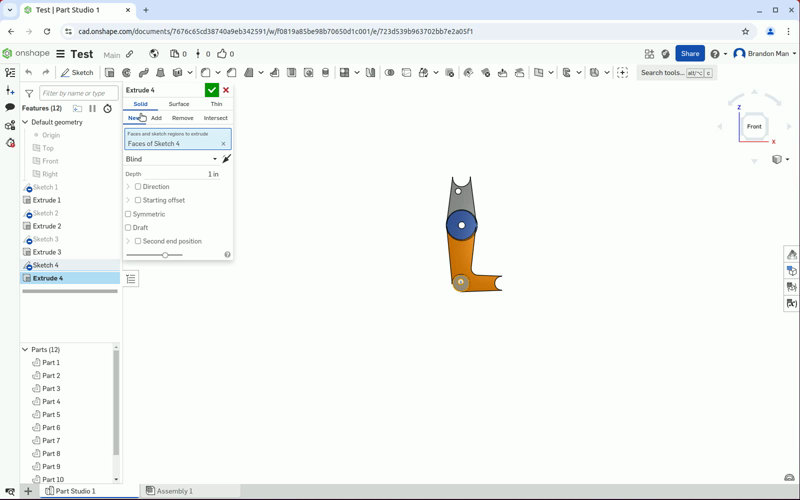
mouse_move(137, 120)
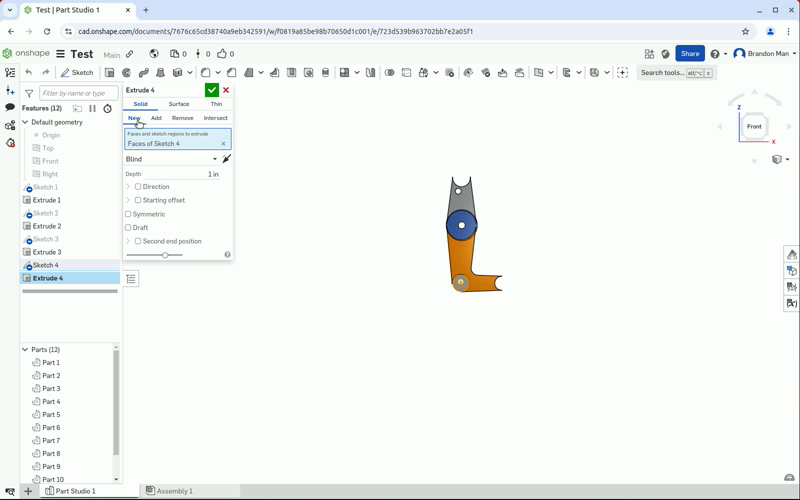
click(137, 120)
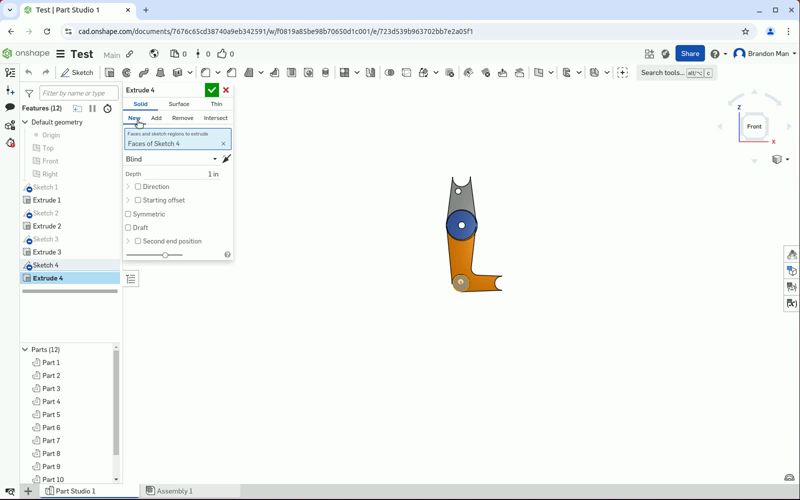
key(tab, 4)
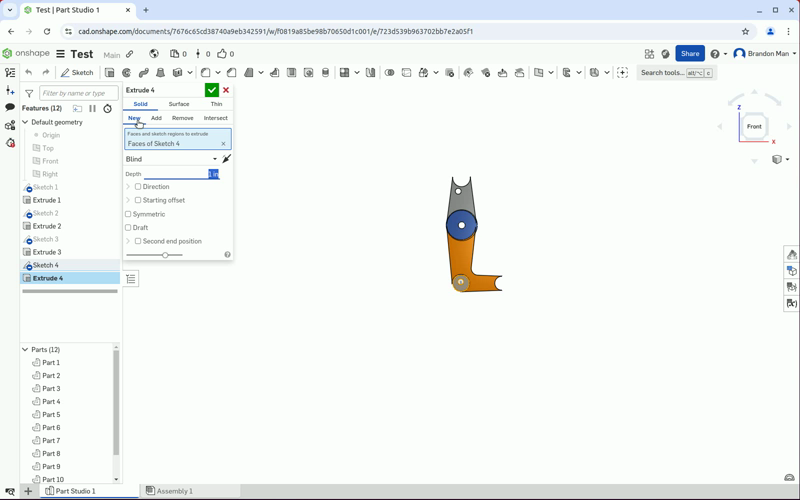
text(0.481)
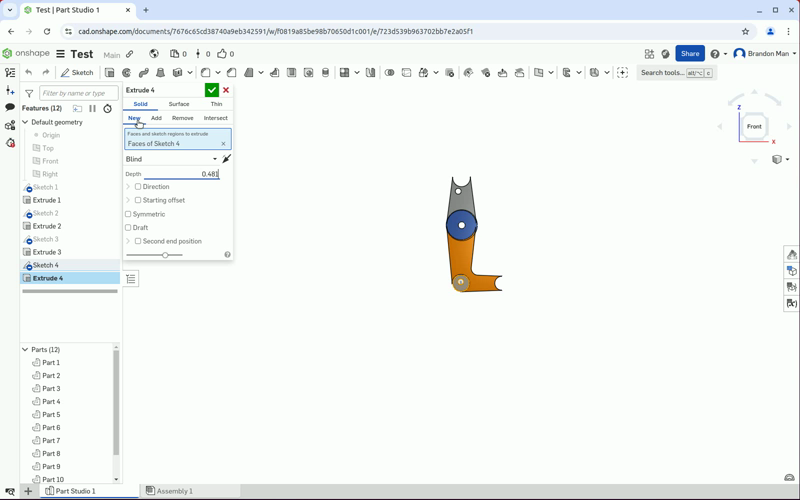
key(enter)
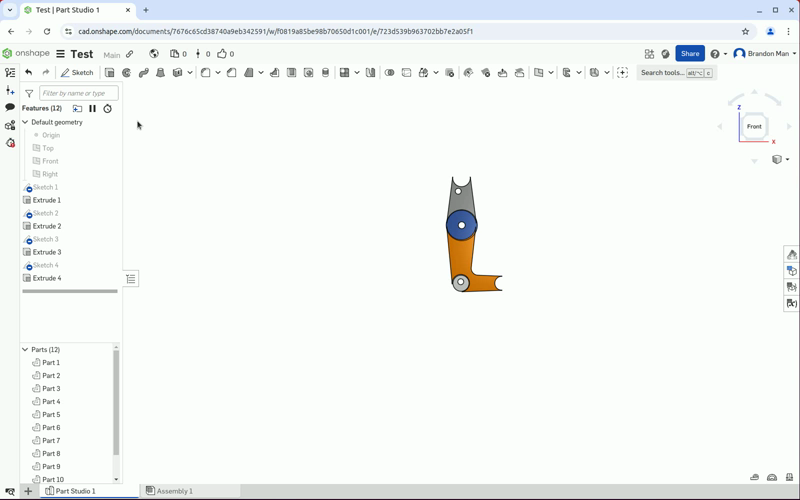
key(shift+h)
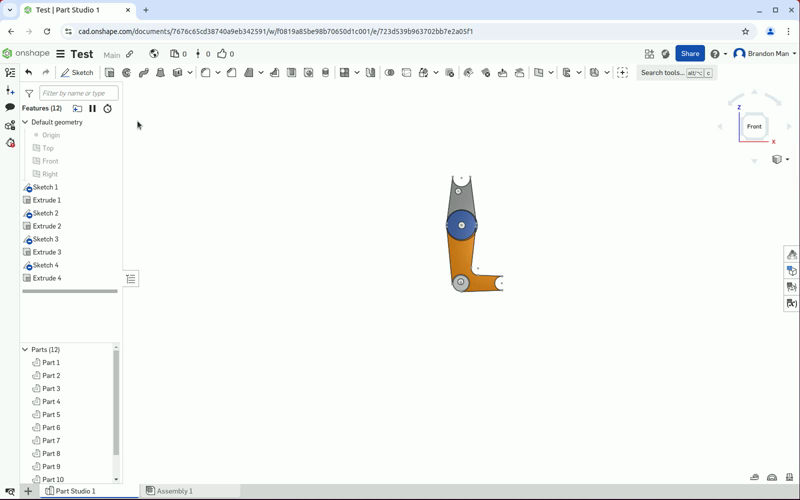
key(shift+h)
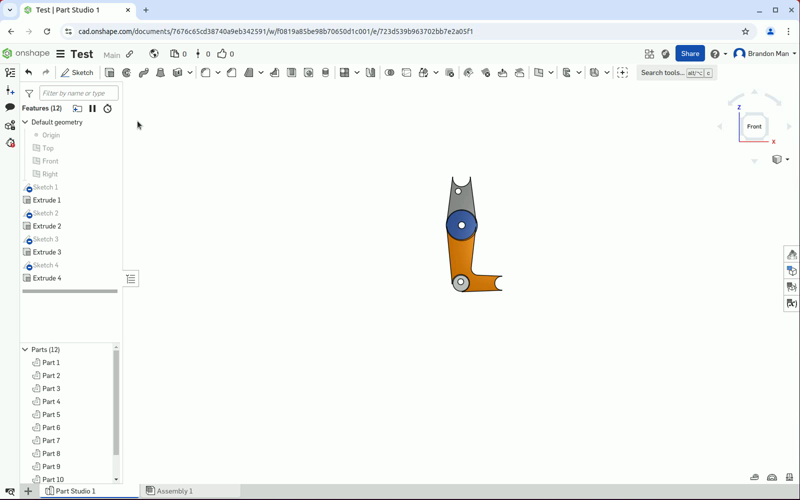
mouse_move(73, 189)
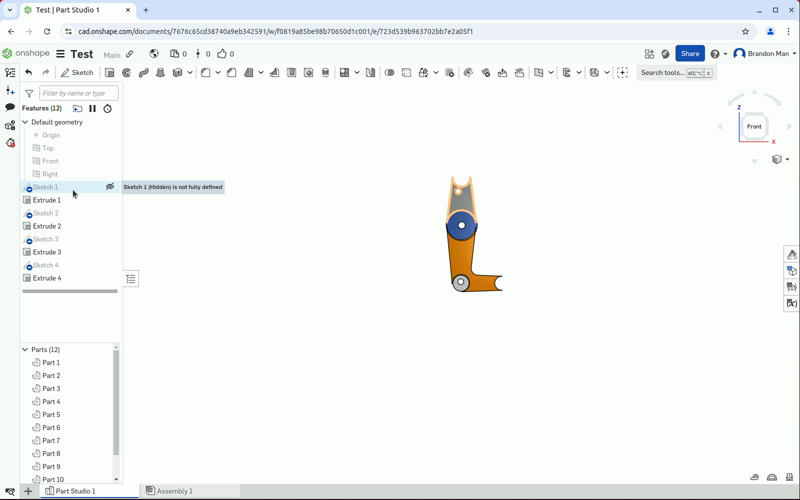
click(73, 189)
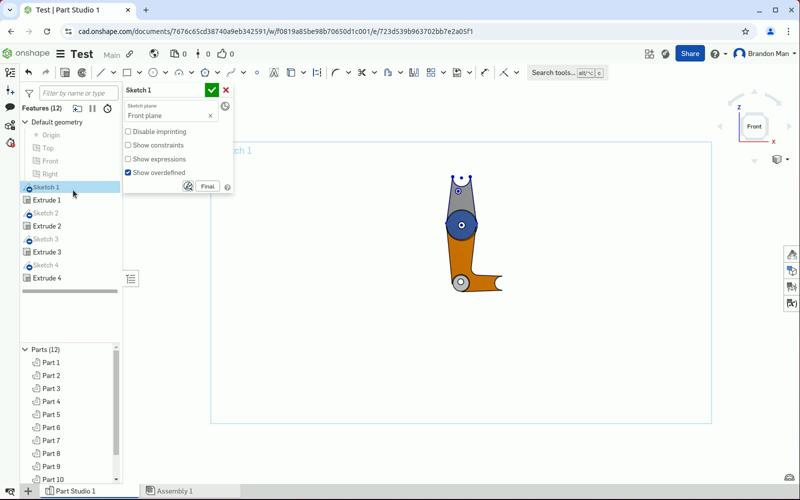
mouse_move(229, 92)
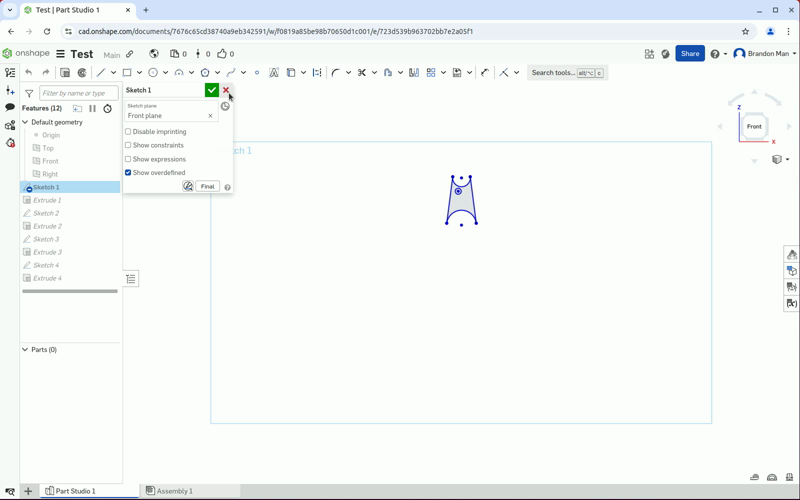
click(229, 92)
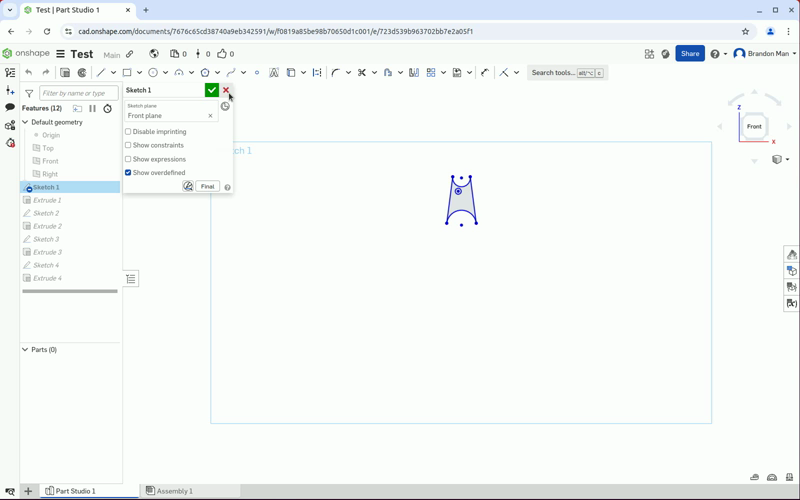
key(shift+s)
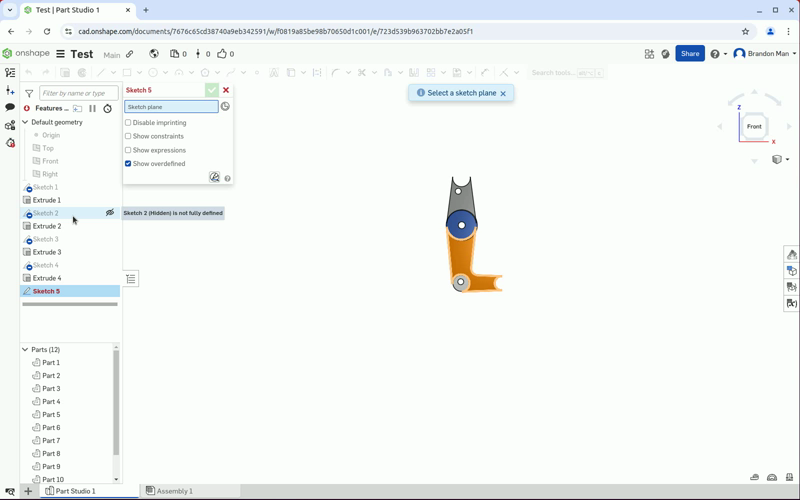
scroll(3)
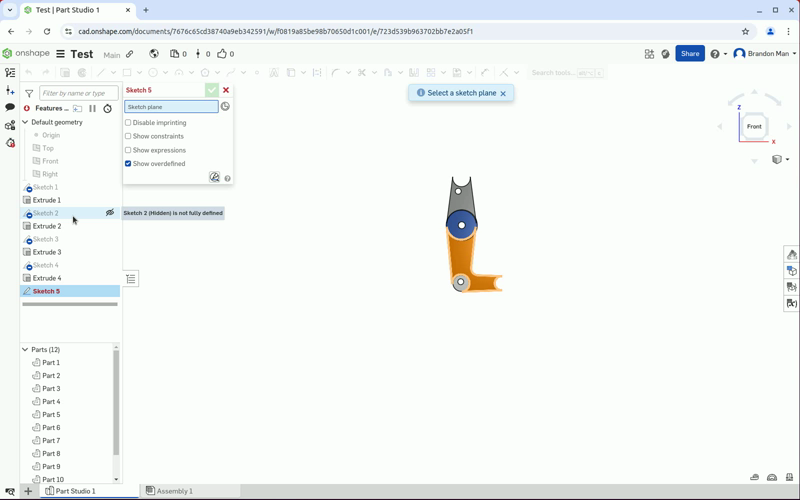
mouse_move(73, 163)
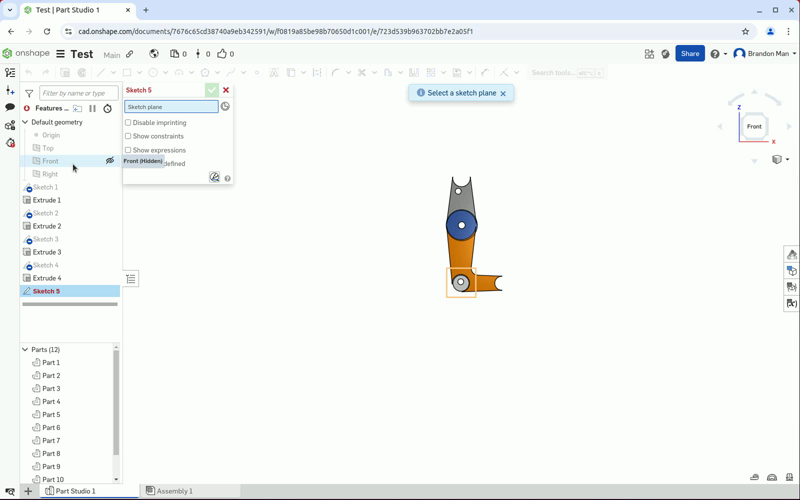
click(73, 163)
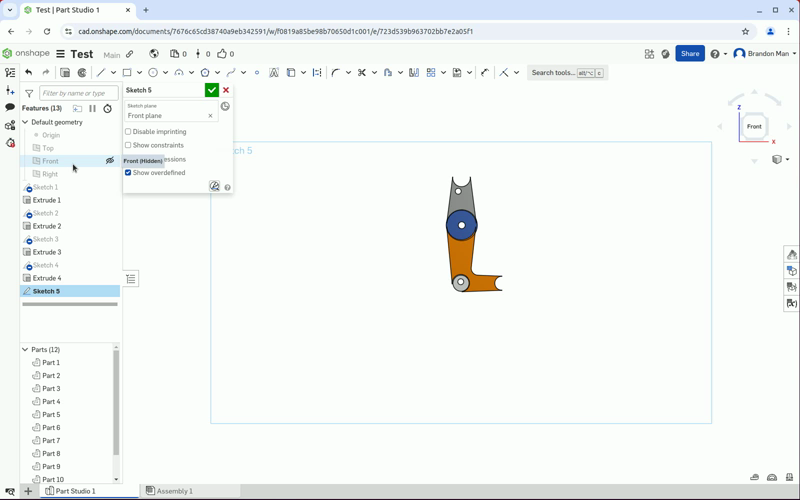
mouse_move(69, 352)
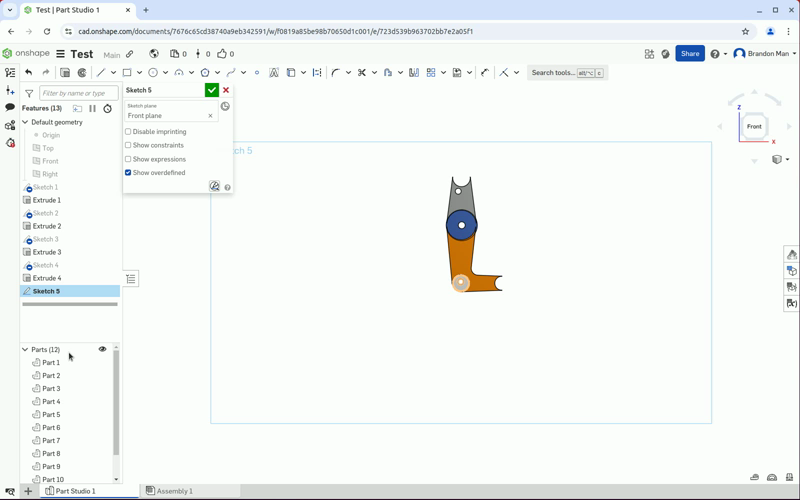
key(y)
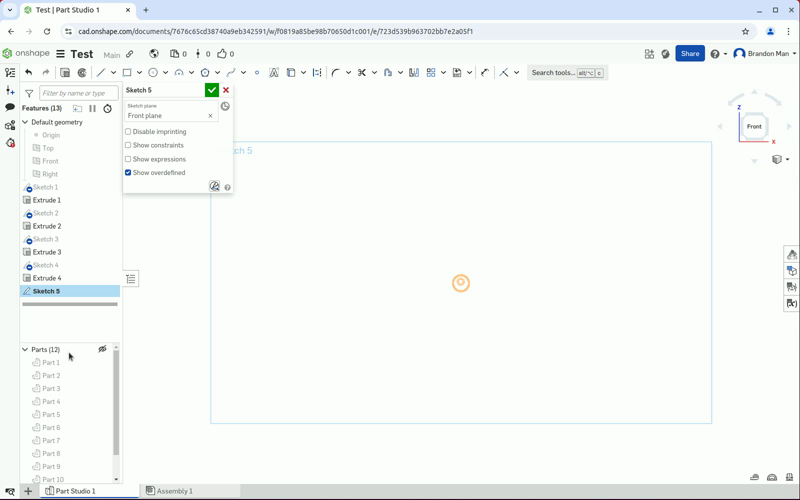
key(c)
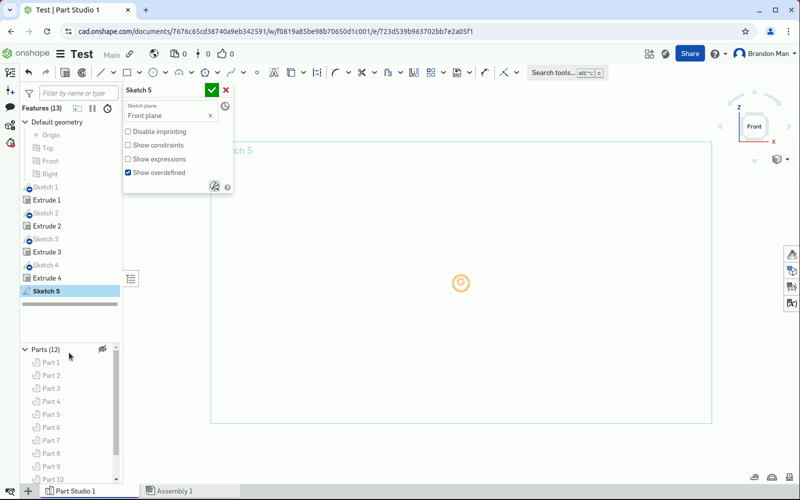
key_down(shift)
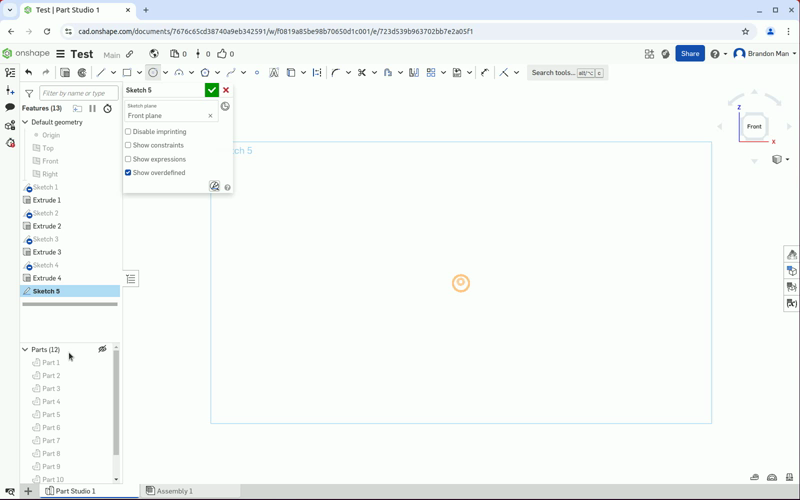
mouse_move(501, 282)
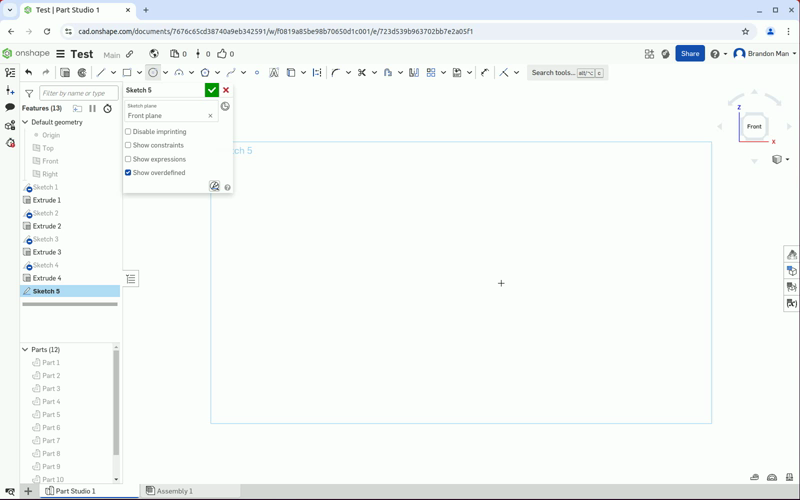
click(501, 282)
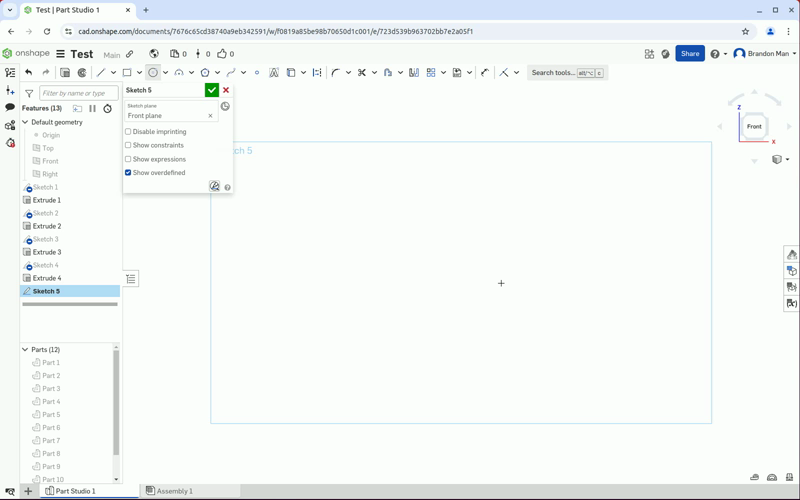
key_up(shift)
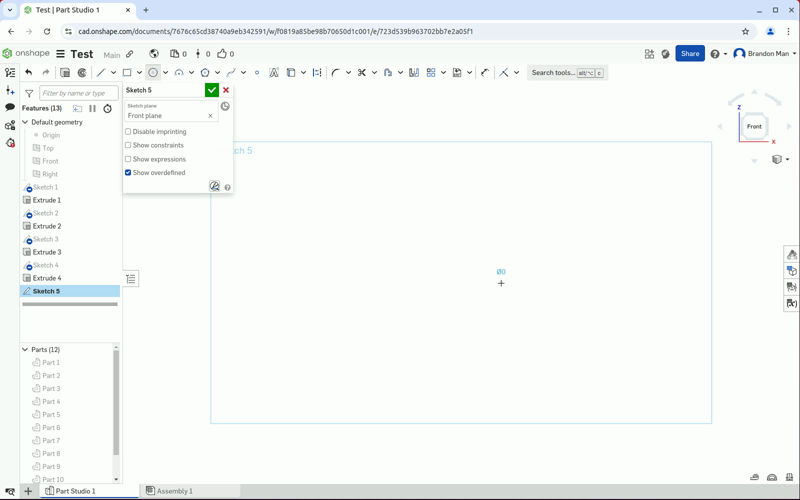
mouse_move(508, 282)
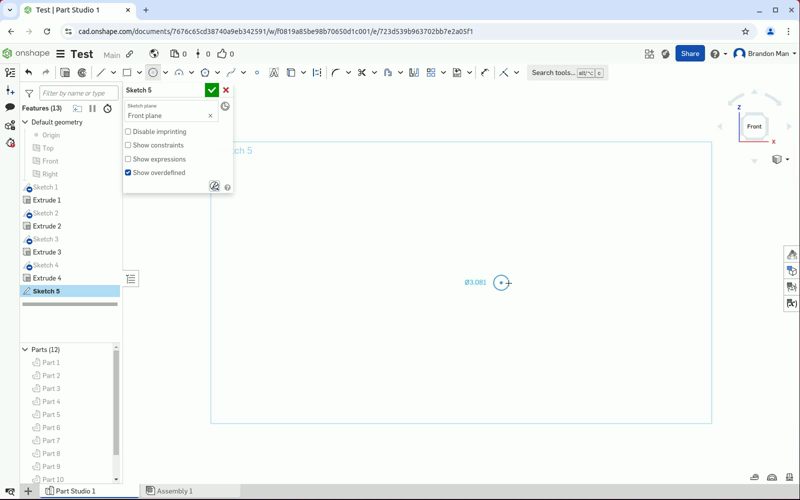
click(508, 282)
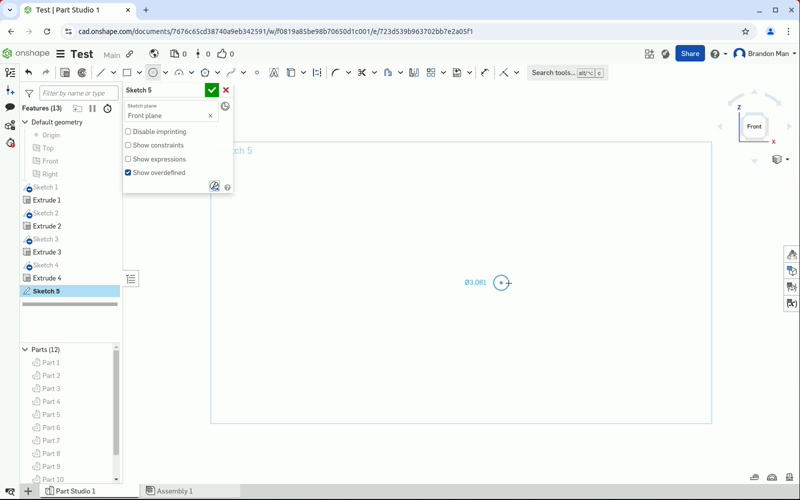
key(esc)
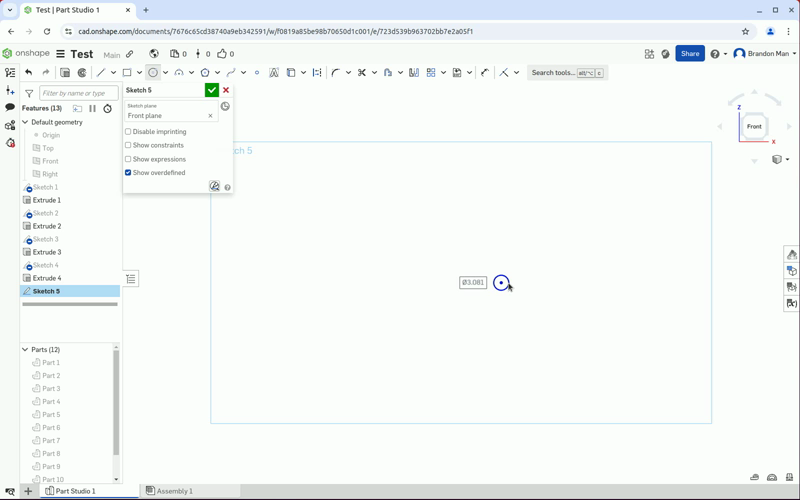
key(c)
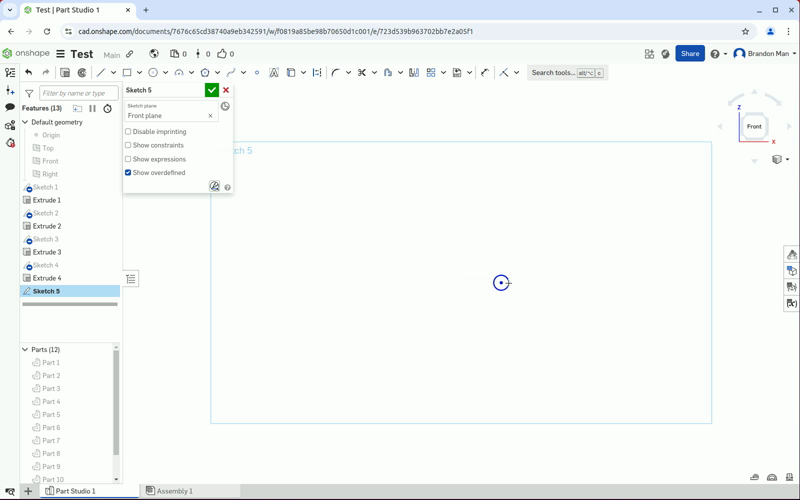
key_down(shift)
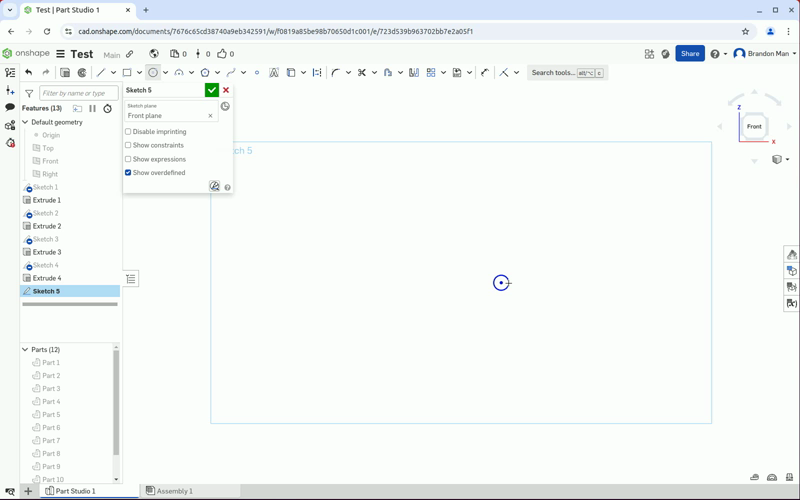
mouse_move(501, 282)
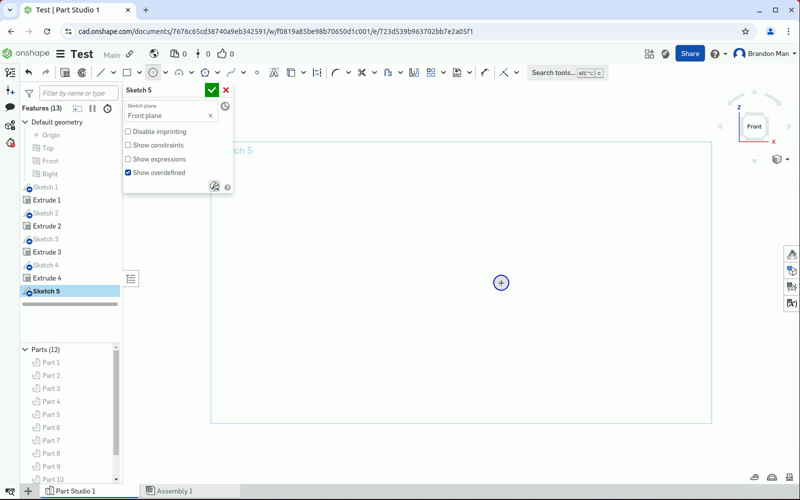
click(501, 282)
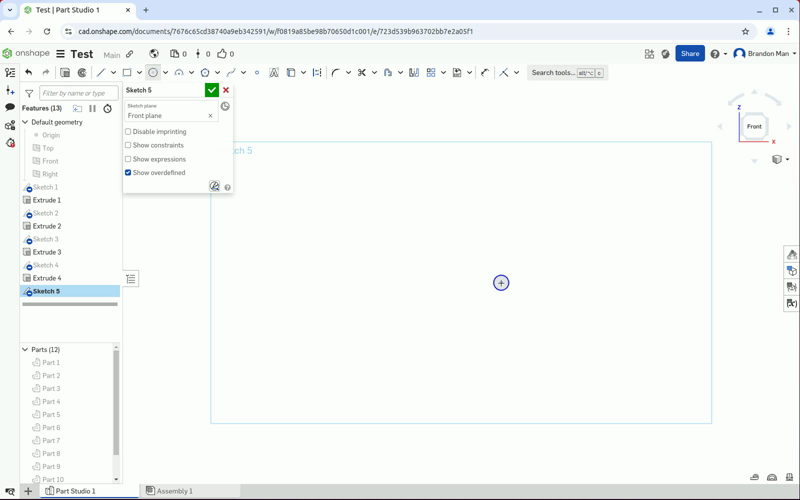
key_up(shift)
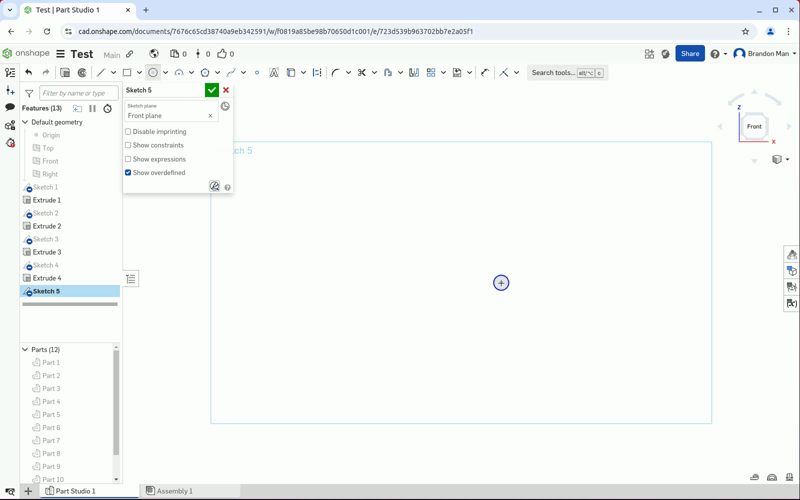
mouse_move(504, 282)
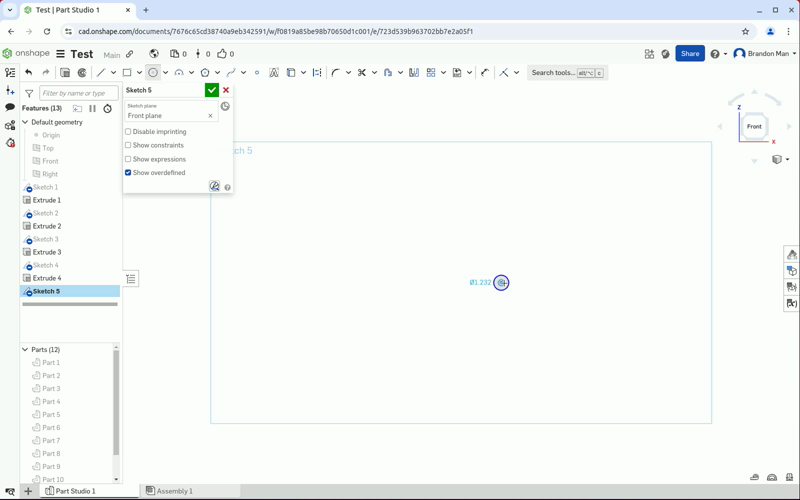
scroll(6)
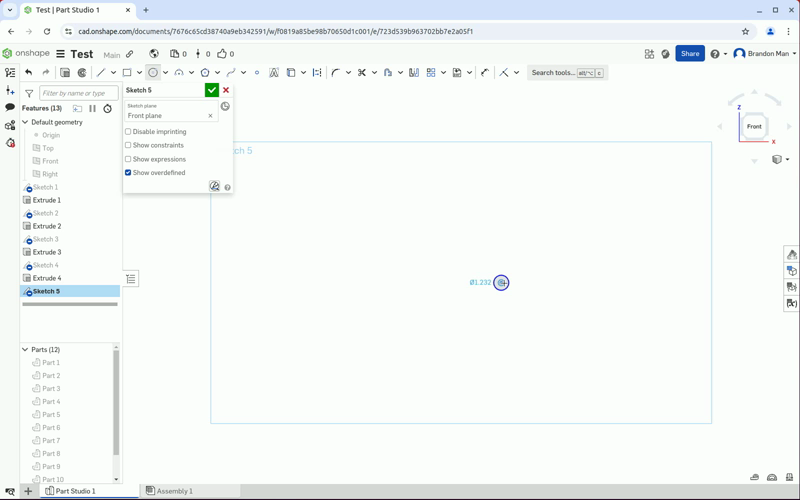
scroll(6)
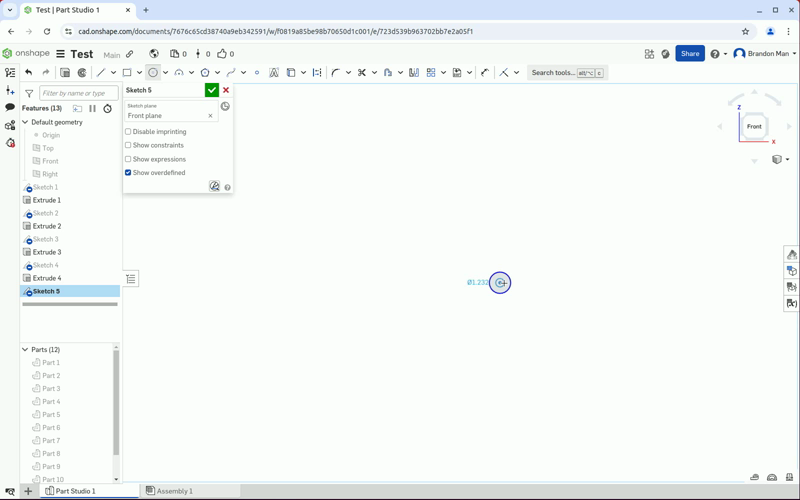
scroll(6)
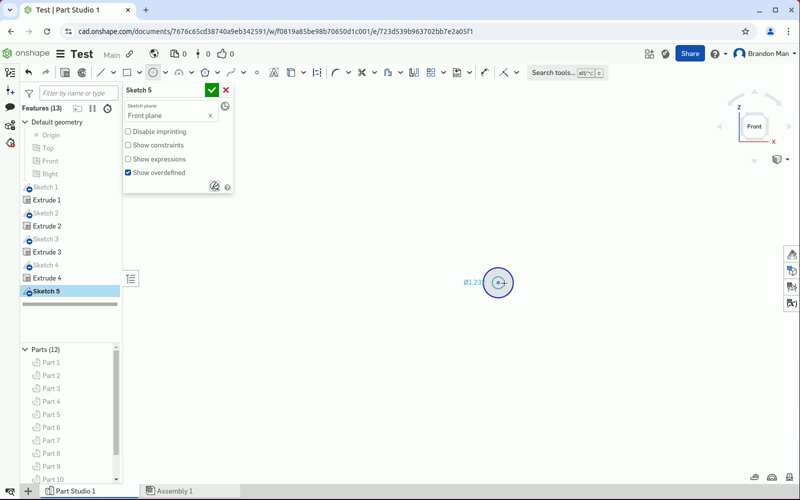
scroll(6)
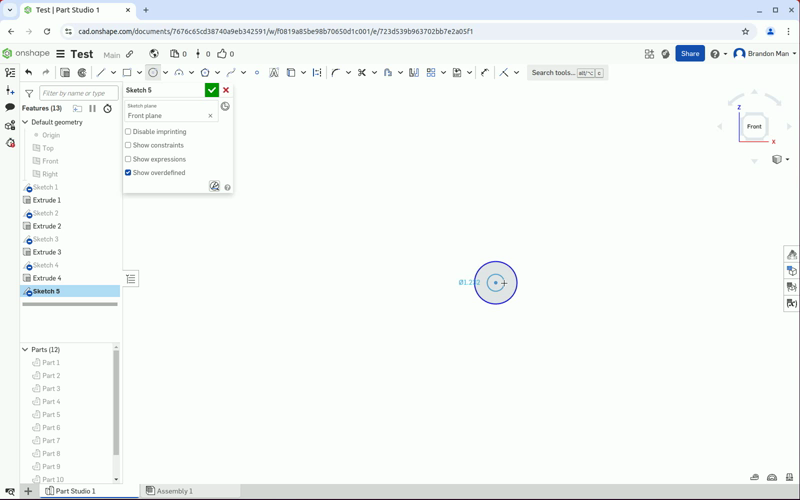
scroll(6)
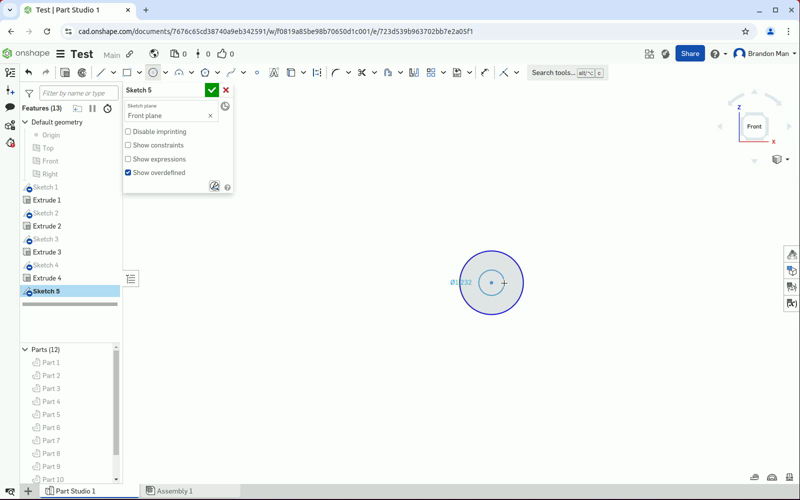
scroll(6)
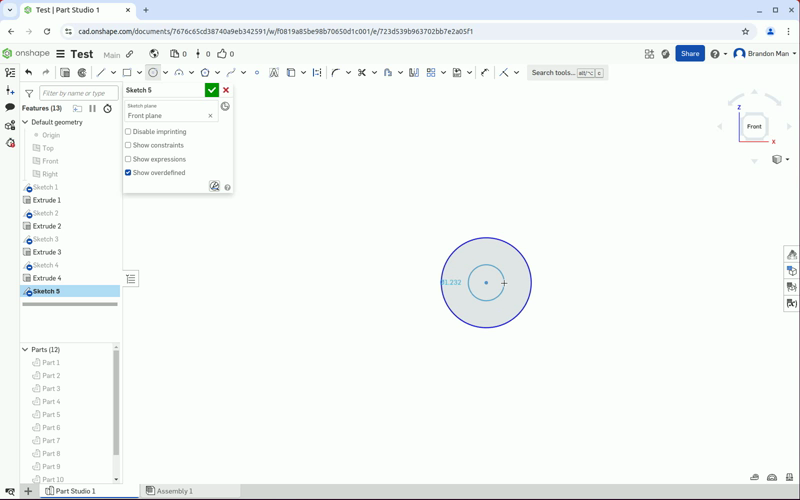
scroll(6)
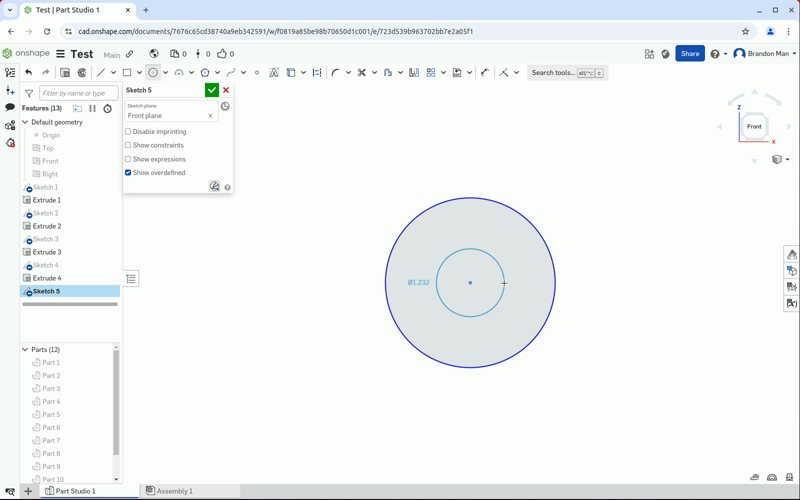
click(504, 282)
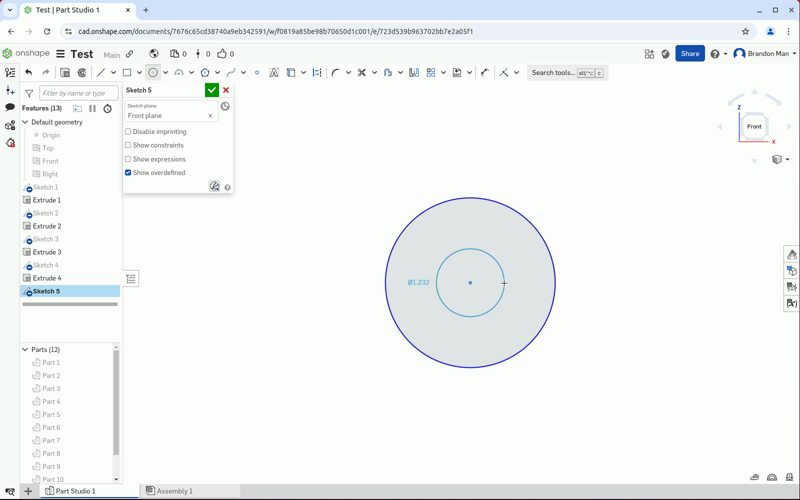
scroll(-6)
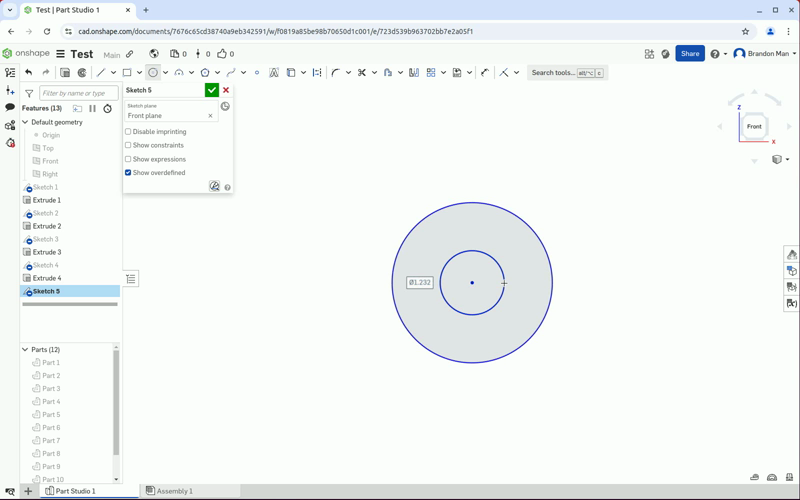
scroll(-6)
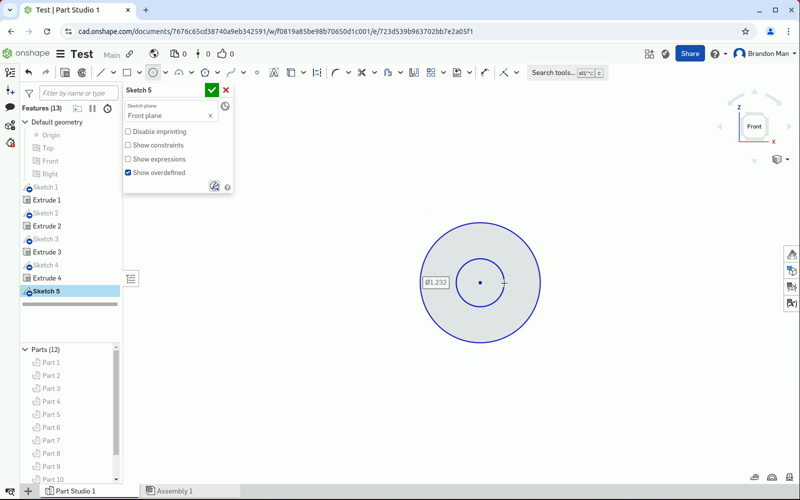
scroll(-6)
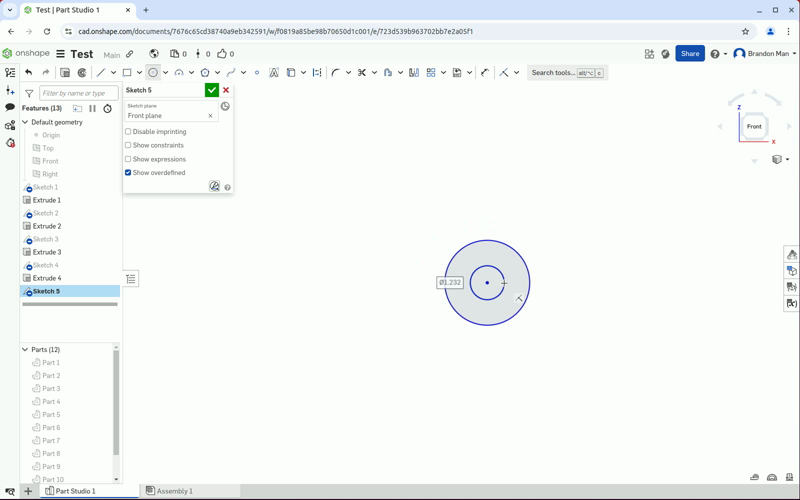
scroll(-6)
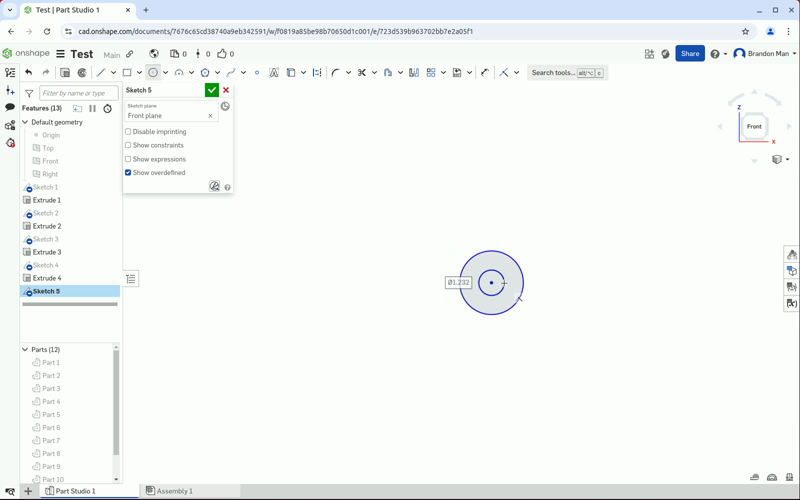
scroll(-6)
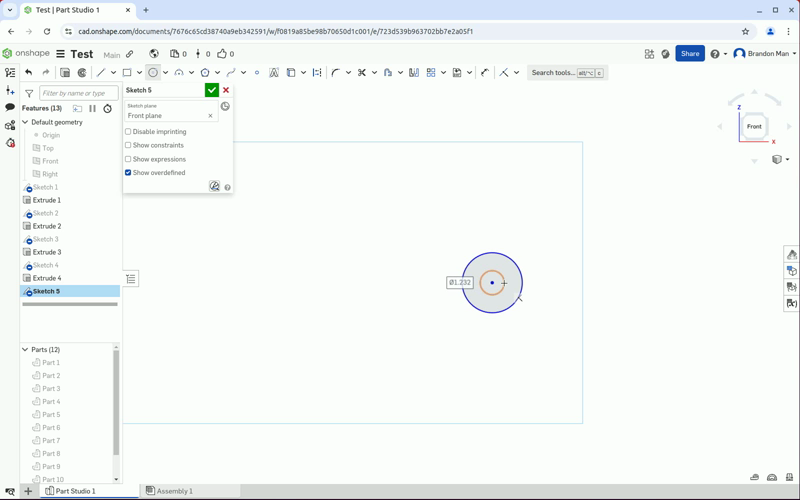
scroll(-6)
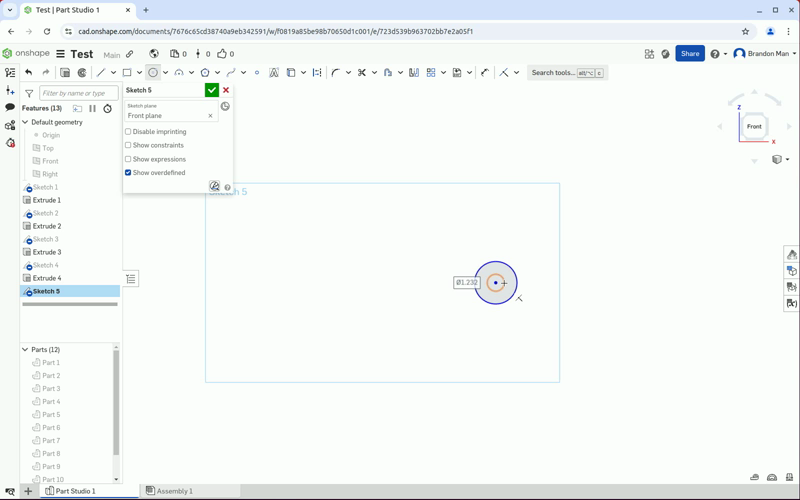
scroll(-6)
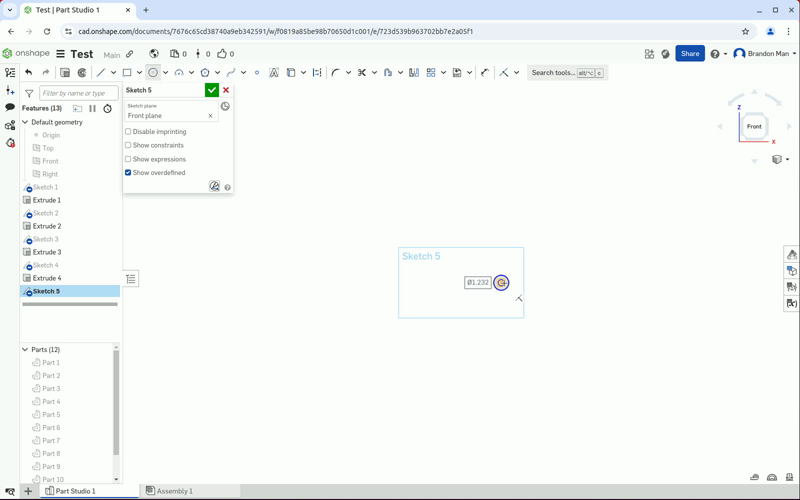
key(esc)
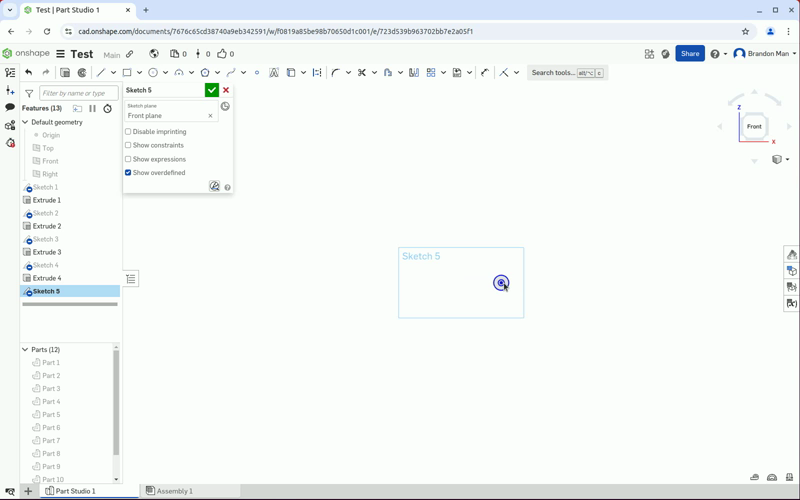
mouse_move(499, 289)
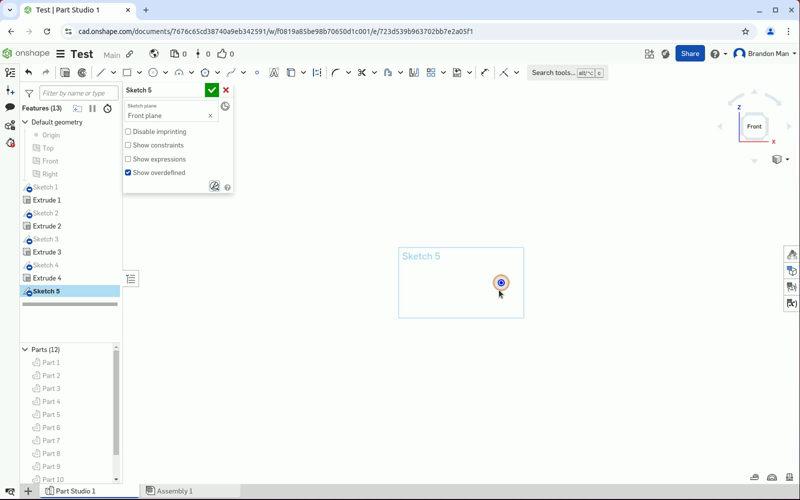
scroll(6)
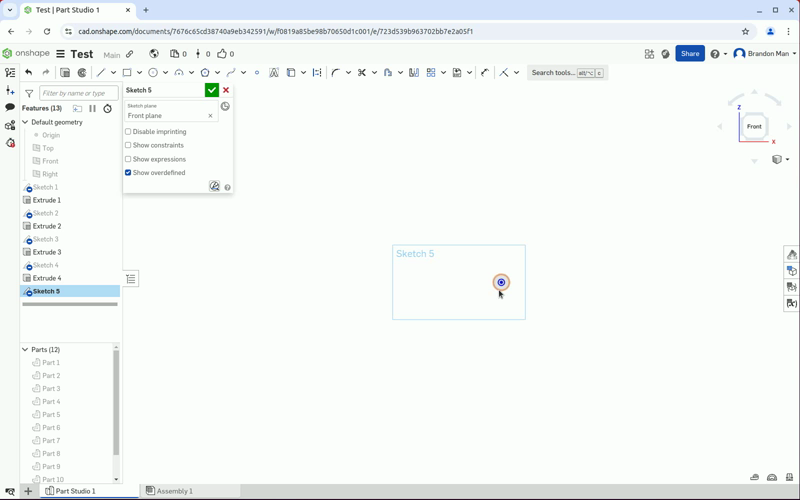
scroll(6)
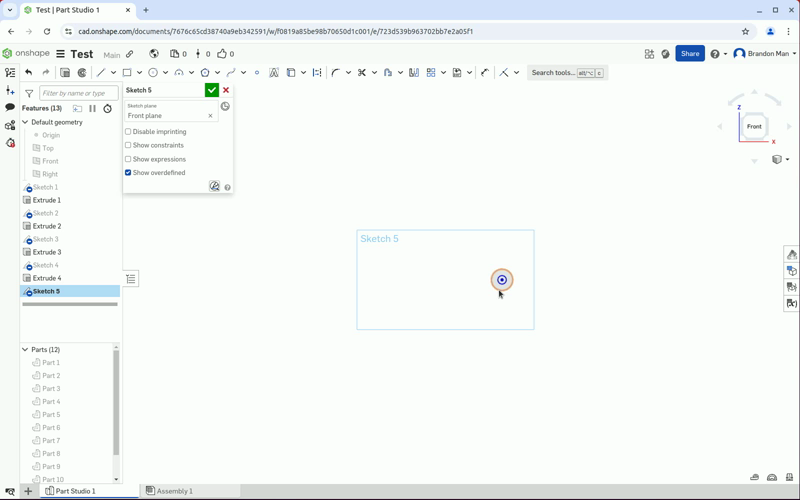
scroll(6)
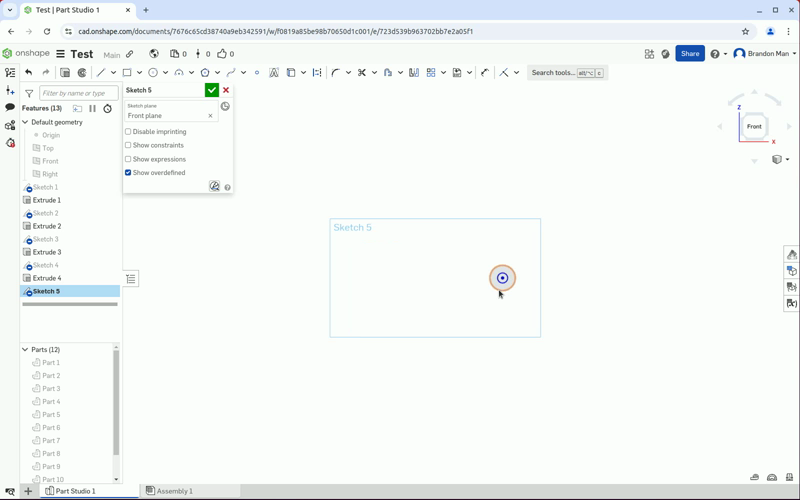
scroll(6)
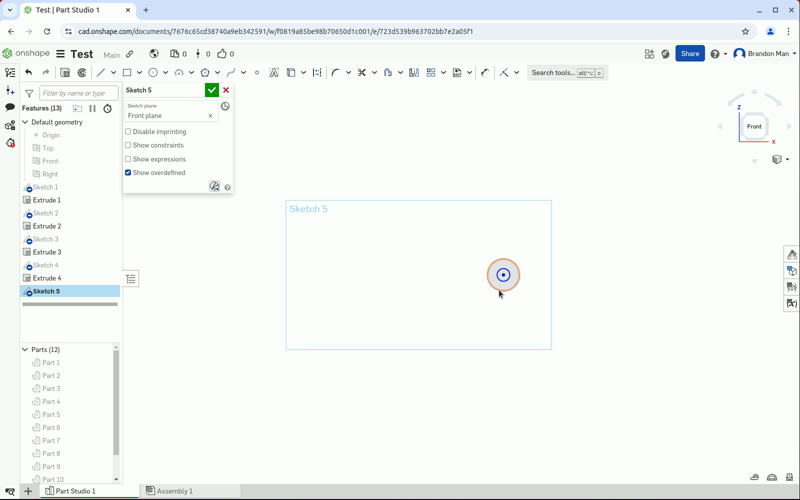
scroll(6)
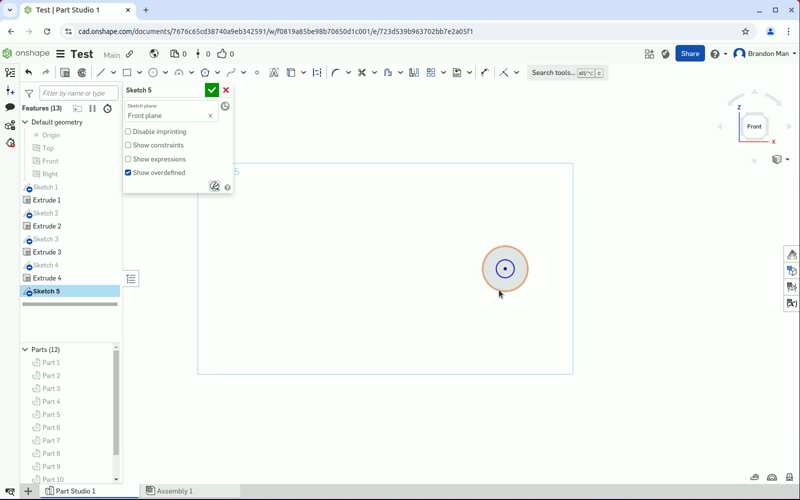
scroll(6)
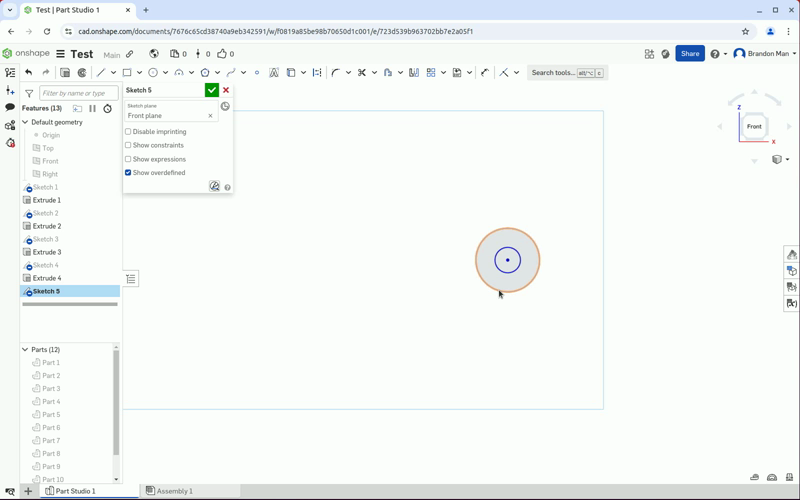
scroll(6)
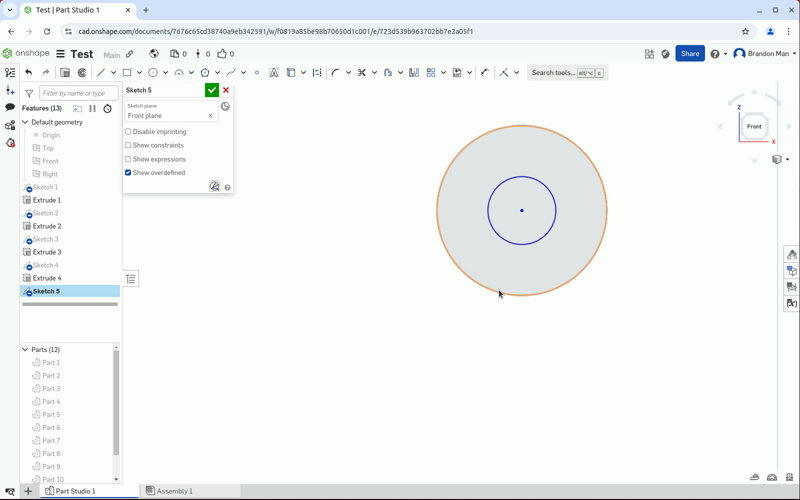
click(499, 289)
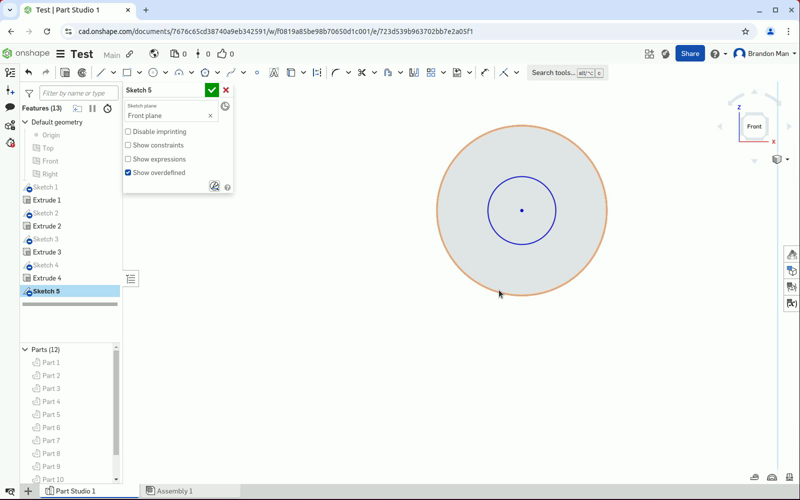
scroll(-6)
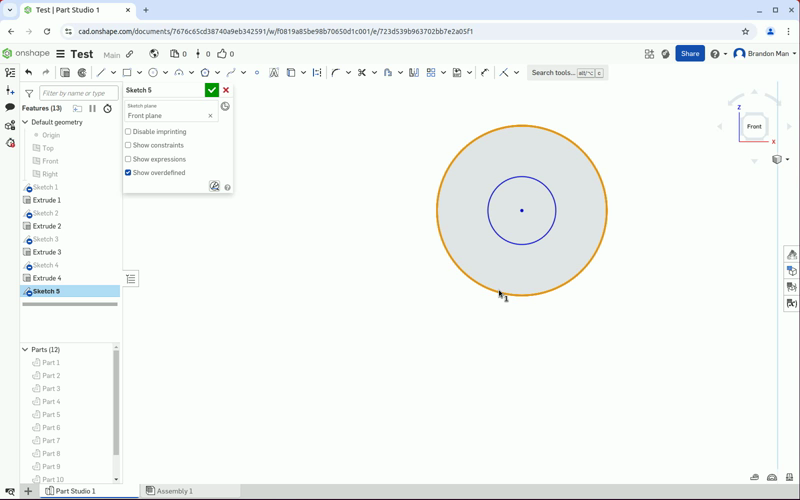
scroll(-6)
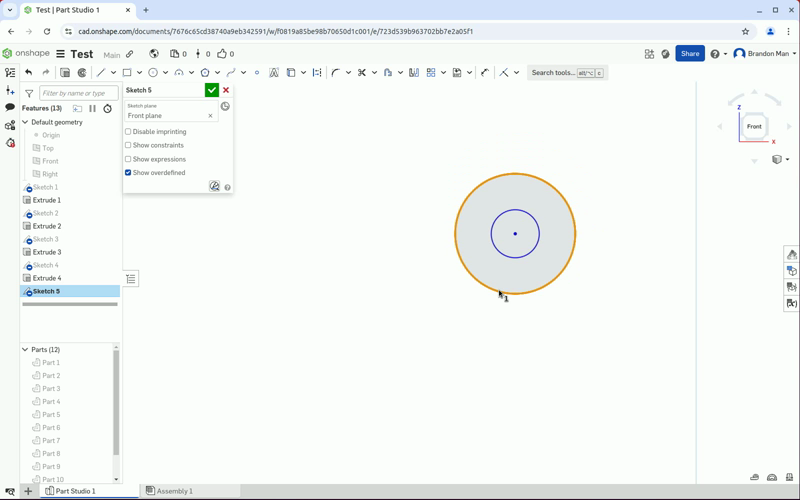
scroll(-6)
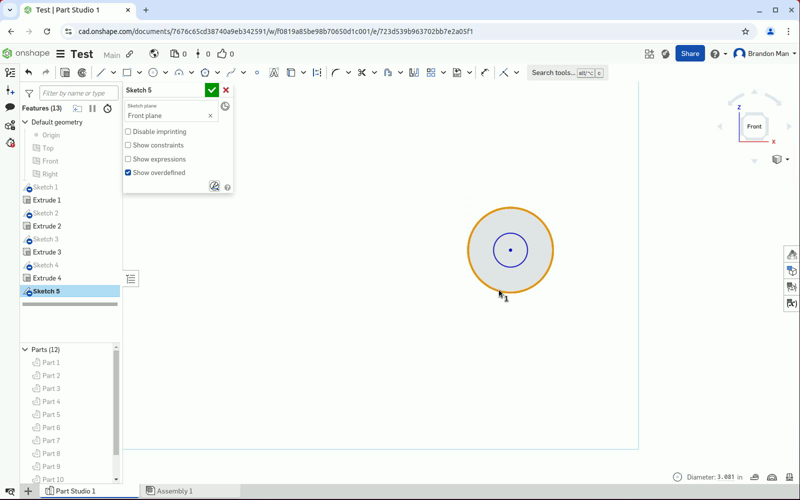
scroll(-6)
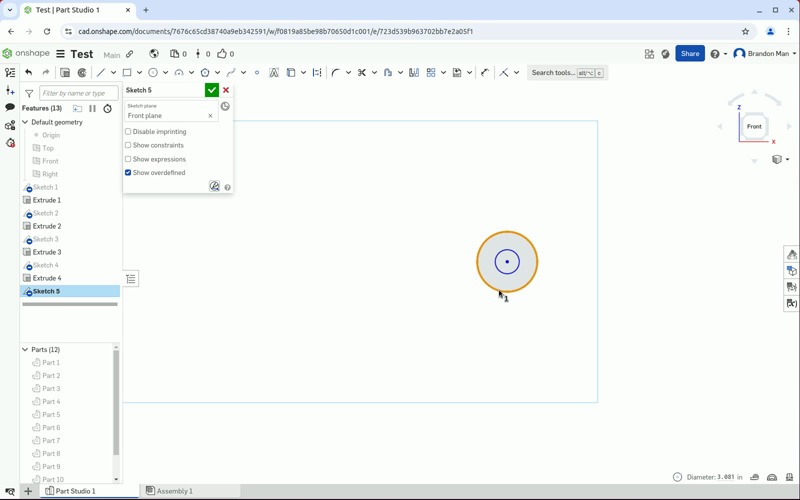
scroll(-6)
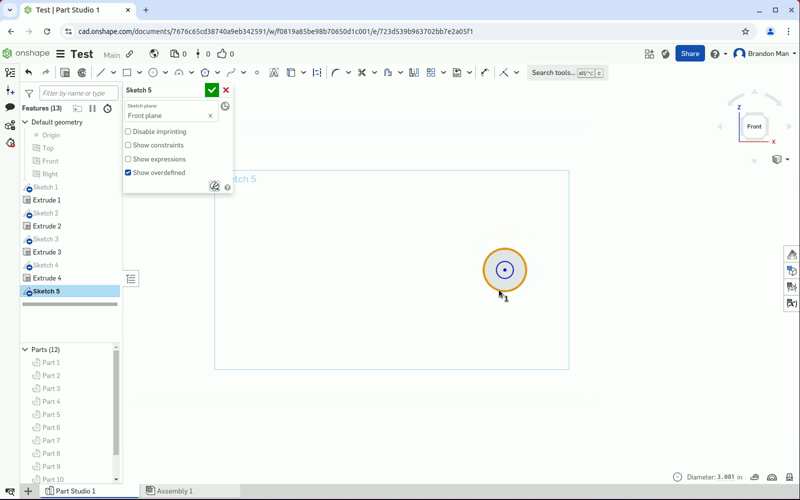
scroll(-6)
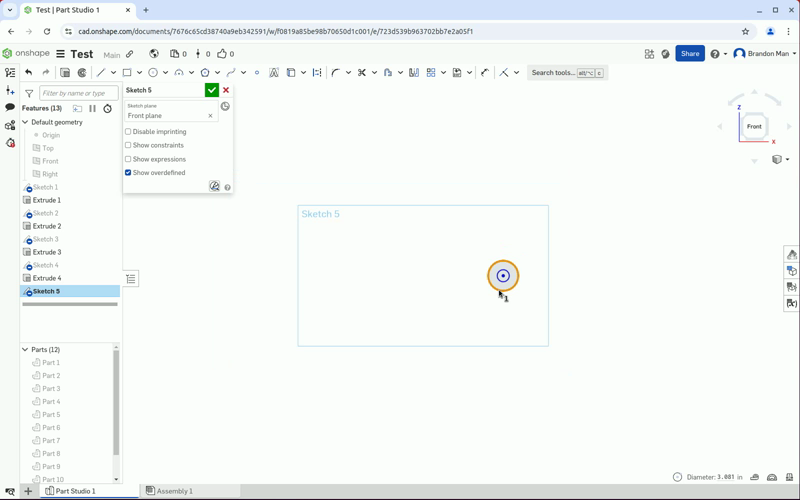
scroll(-6)
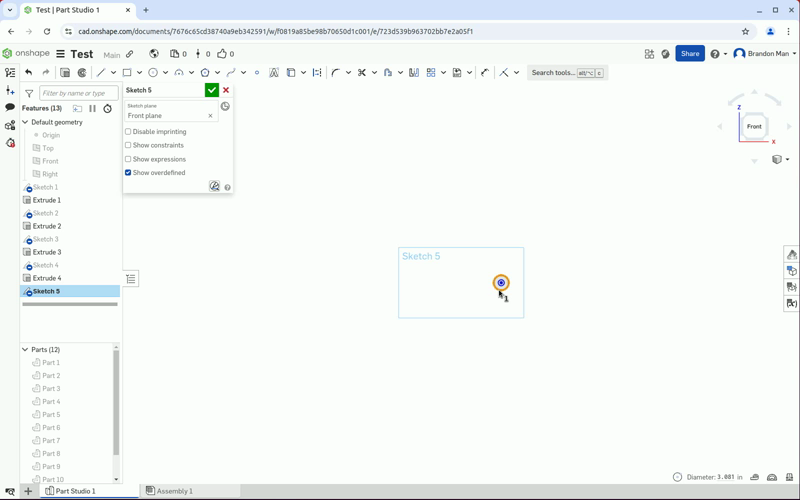
mouse_move(69, 352)
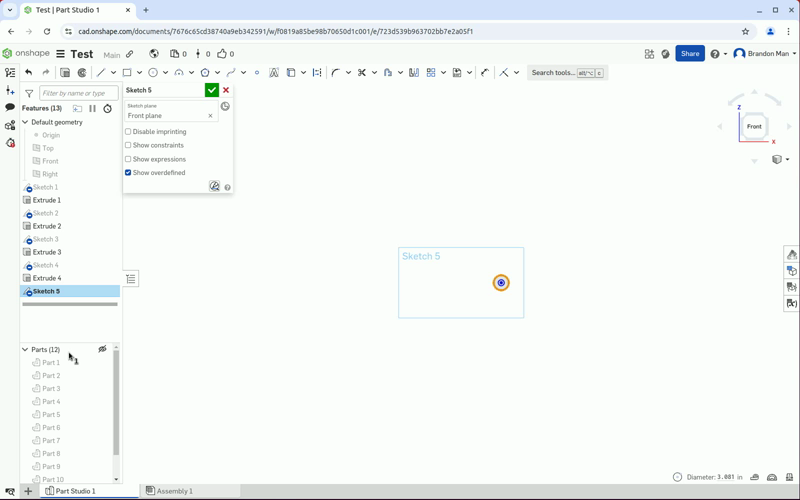
key(shift+y)
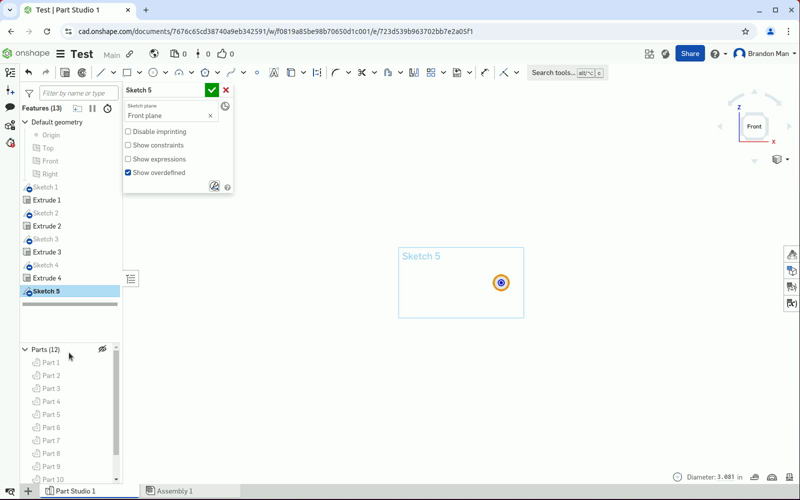
key(shift+e)
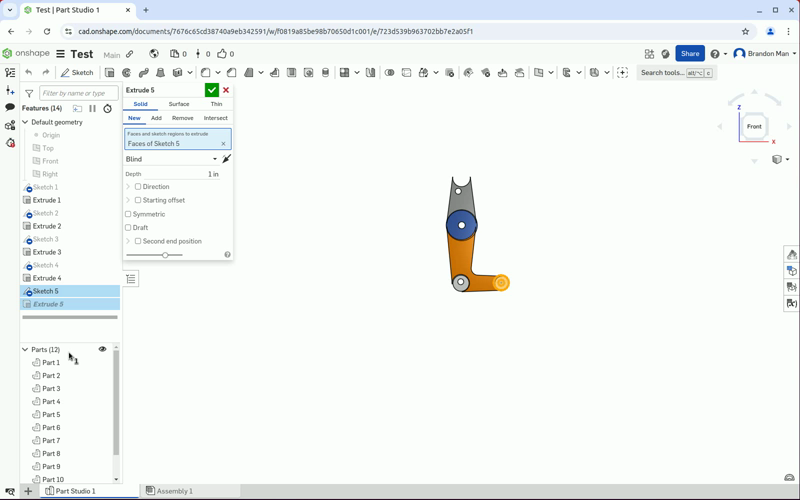
mouse_move(143, 106)
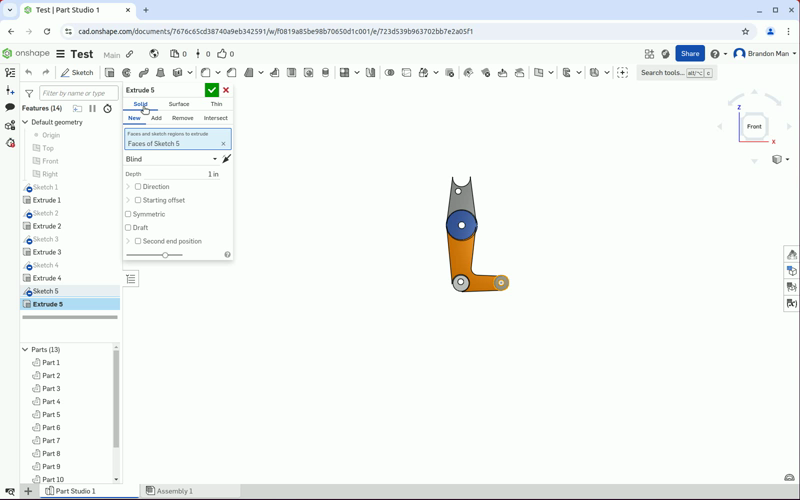
click(143, 106)
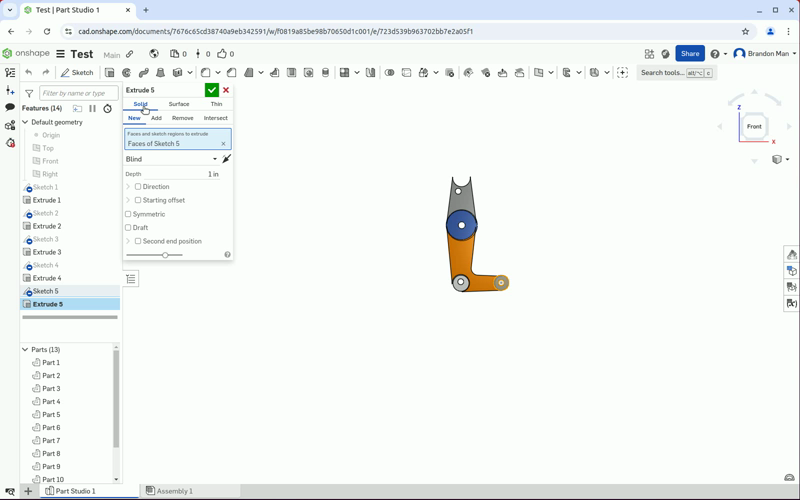
mouse_move(137, 120)
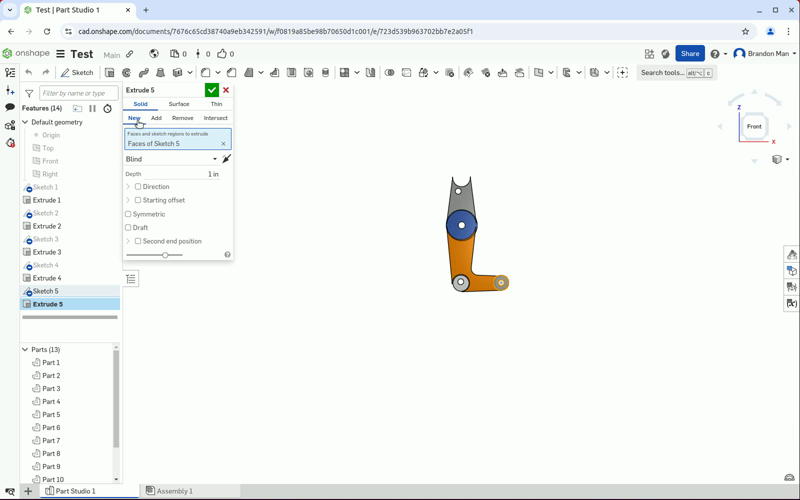
click(137, 120)
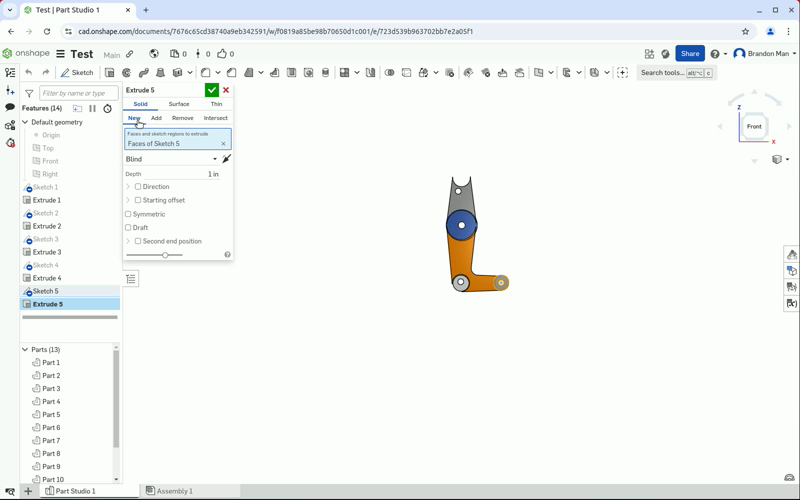
key(tab, 4)
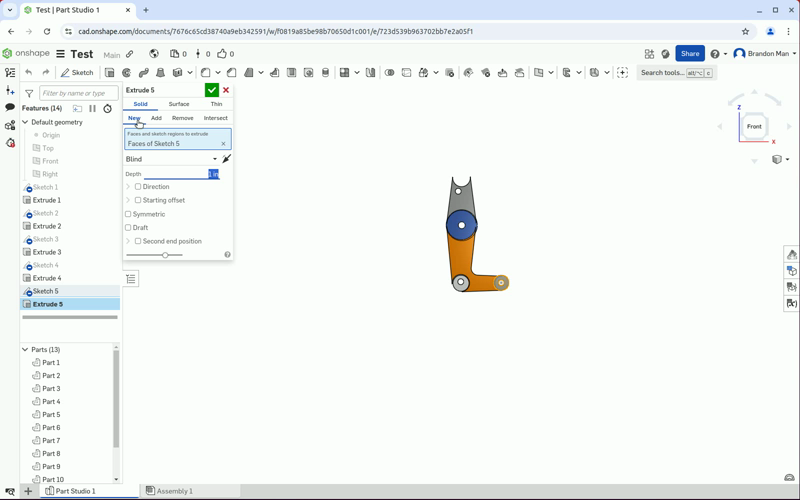
text(0.481)
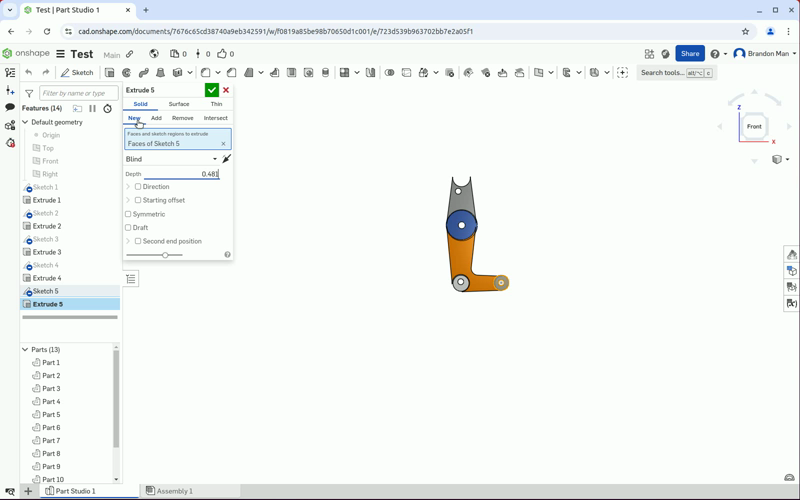
key(enter)
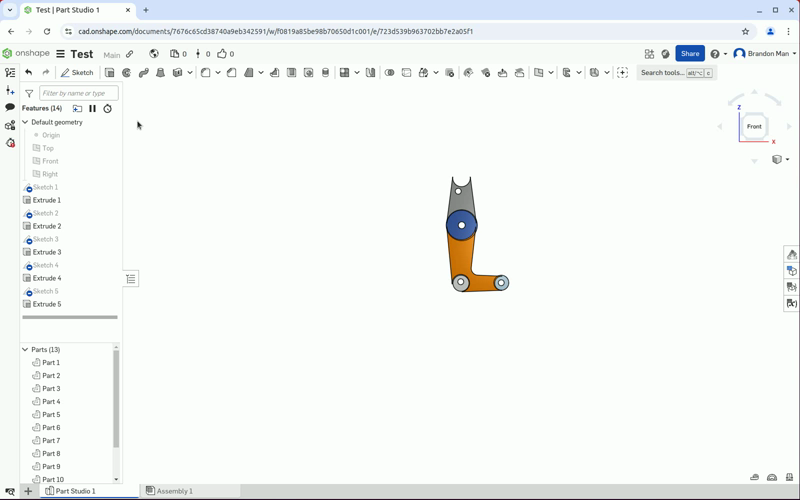
key(shift+h)
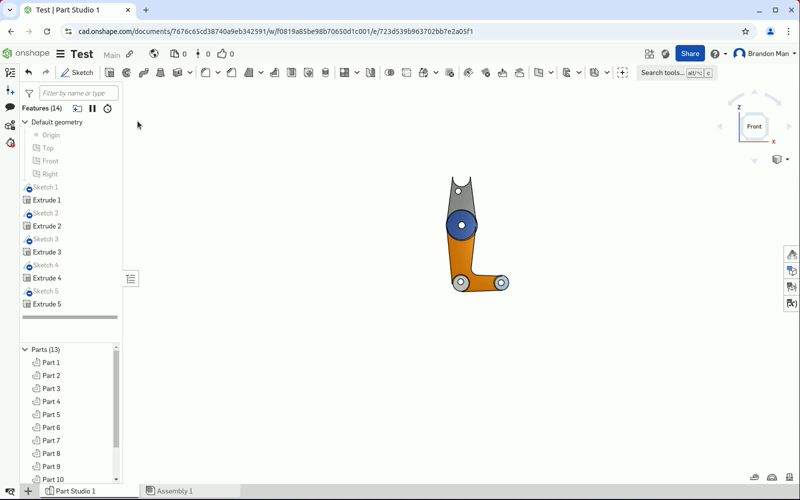
key(shift+h)
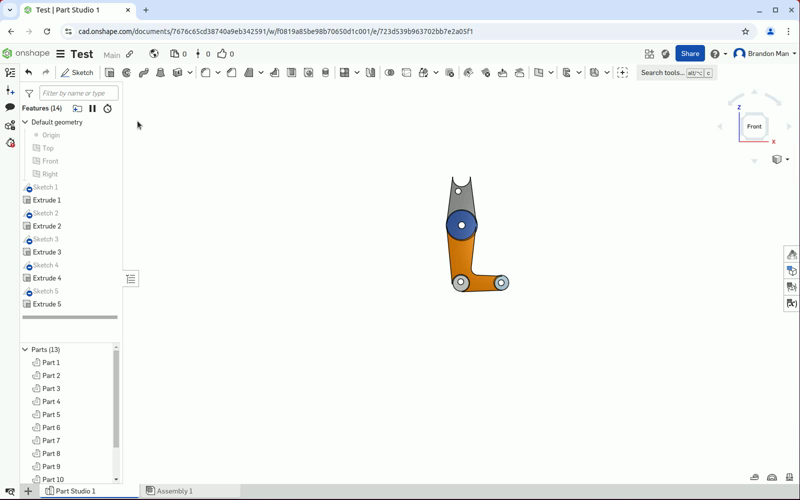
mouse_move(73, 189)
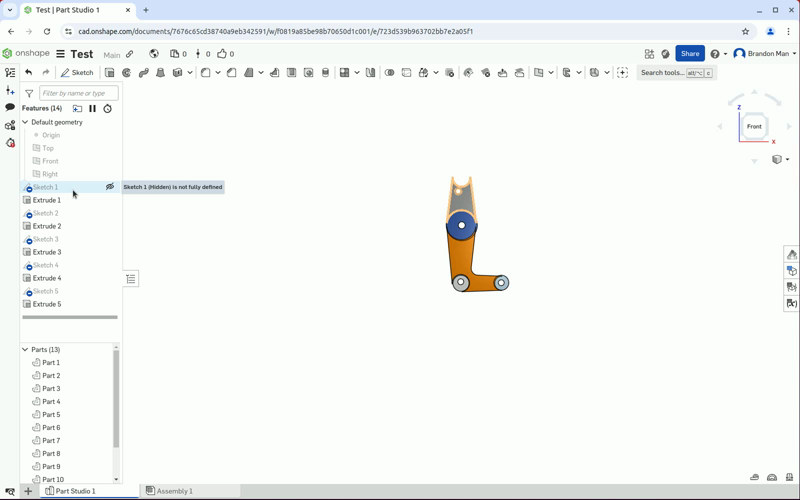
click(73, 189)
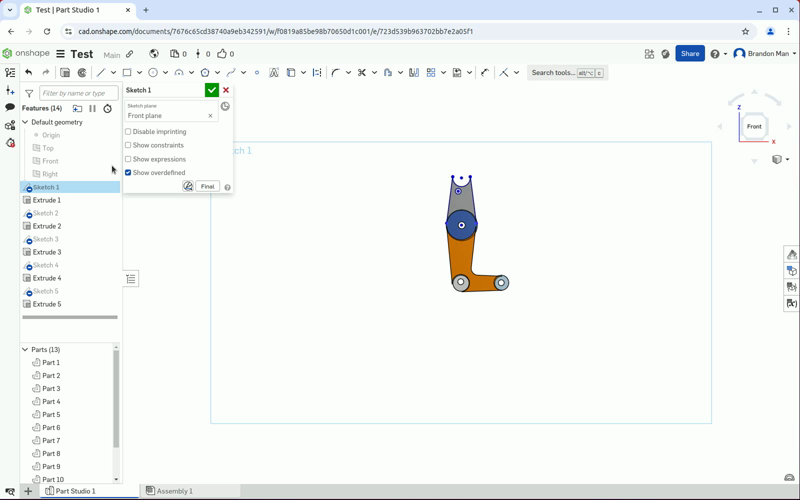
mouse_move(229, 92)
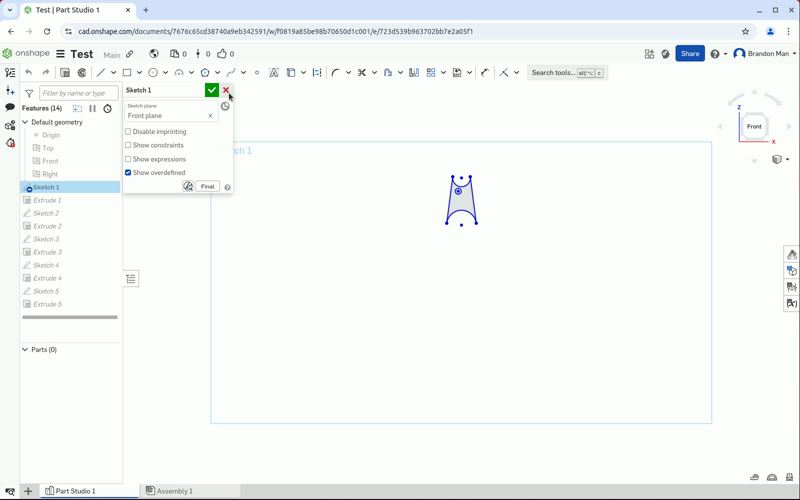
click(229, 92)
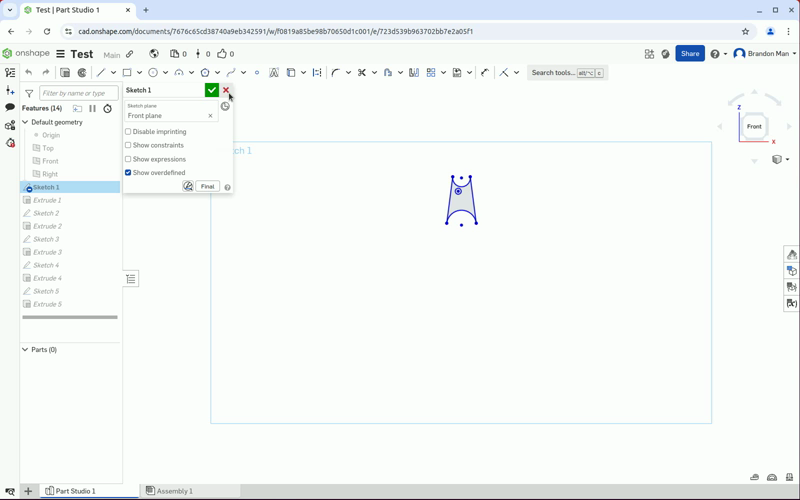
key(shift+s)
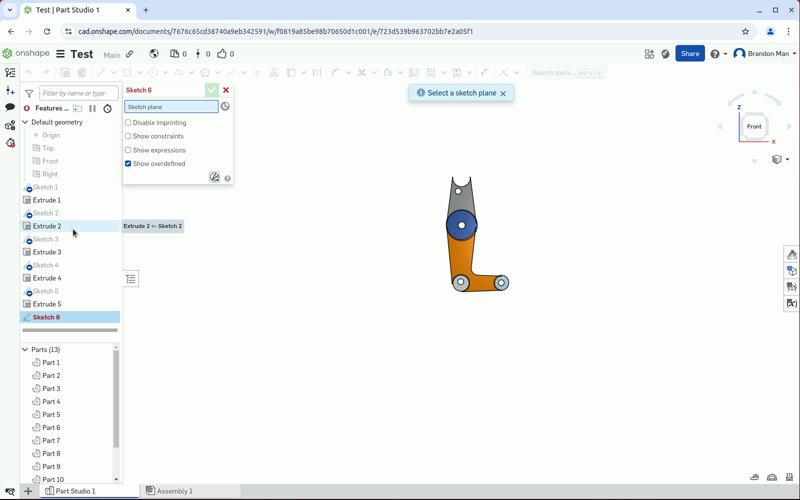
scroll(3)
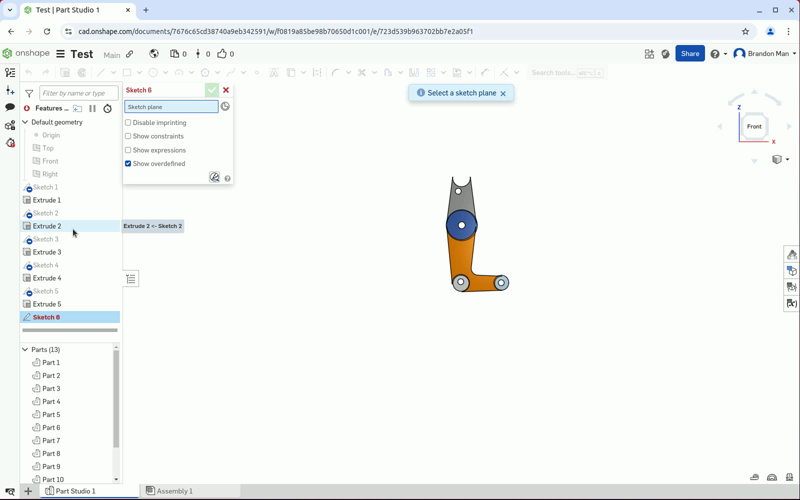
mouse_move(73, 163)
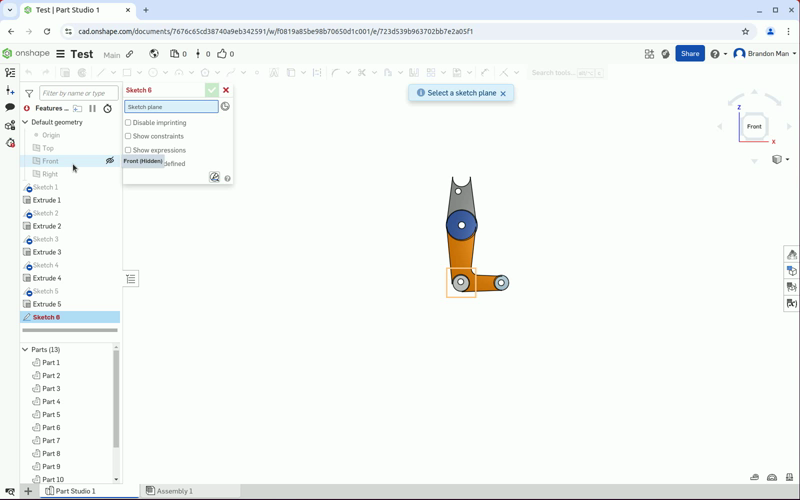
click(73, 163)
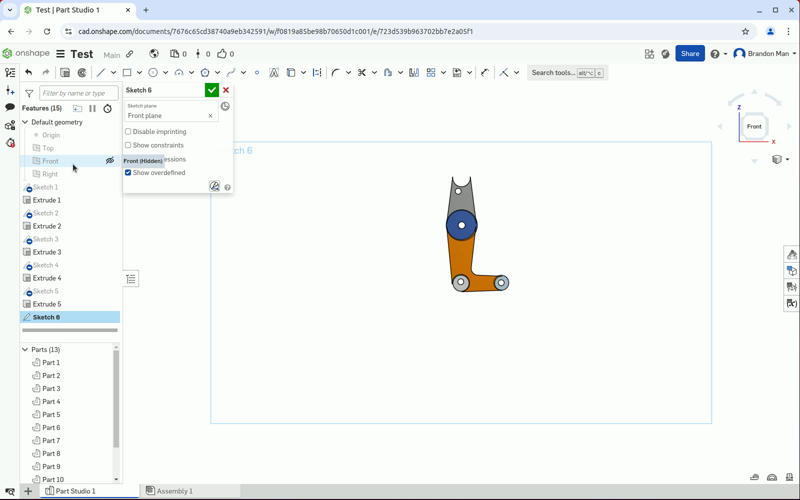
mouse_move(69, 352)
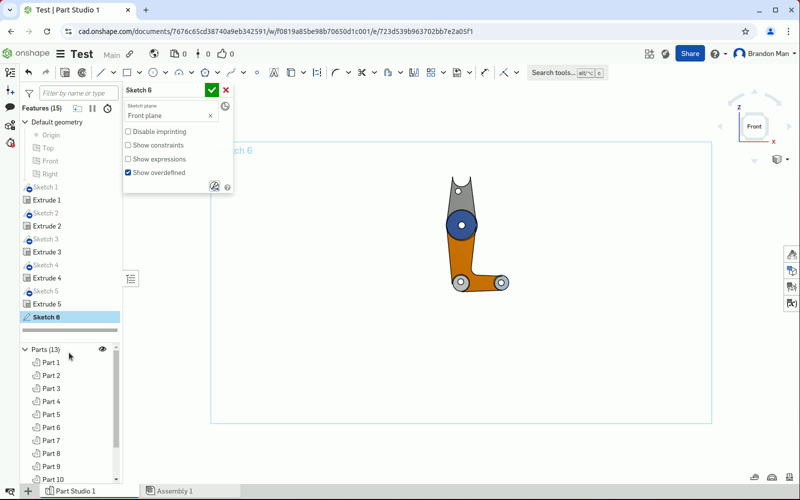
key(y)
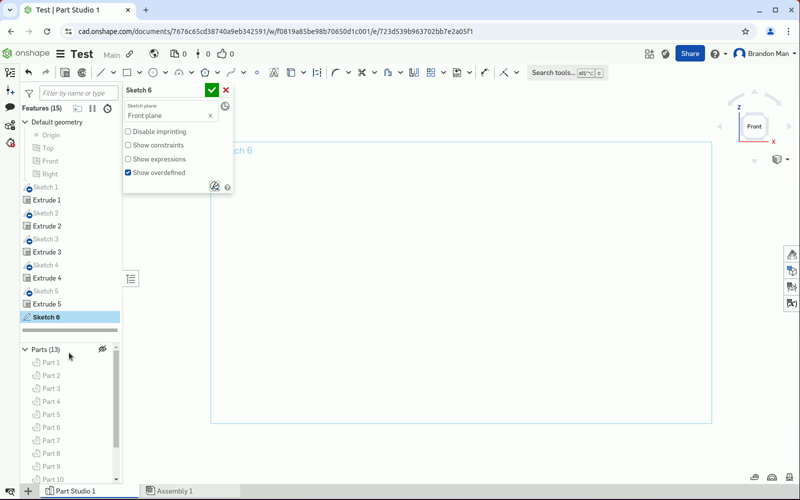
key(c)
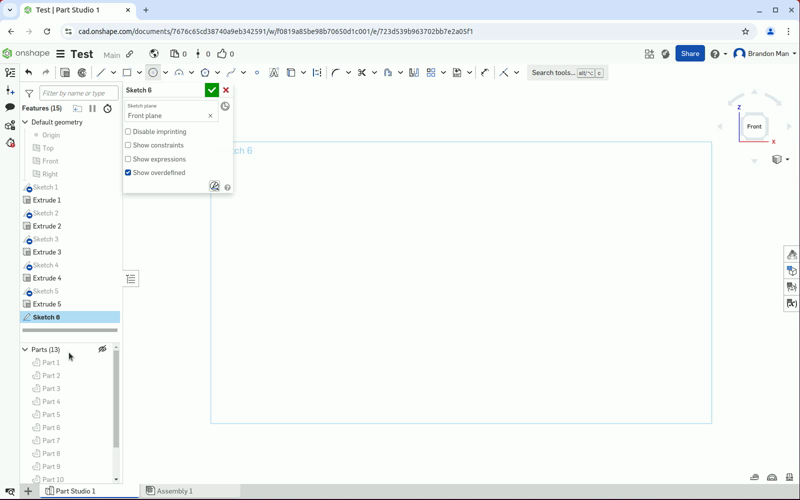
key_down(shift)
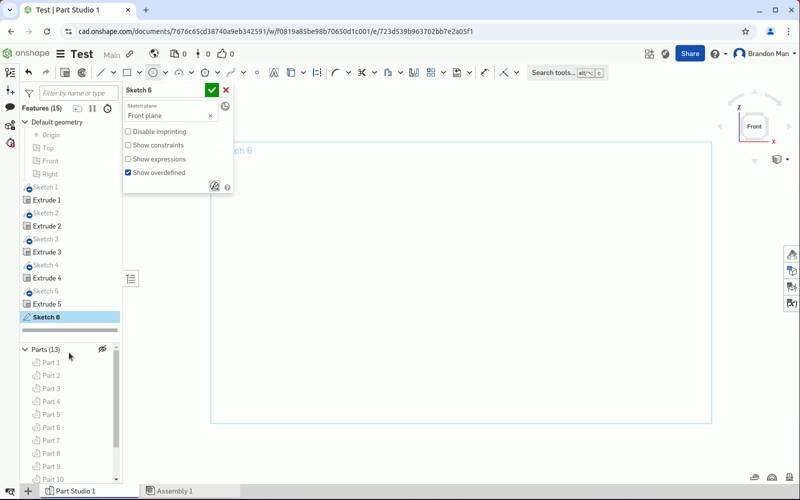
mouse_move(461, 178)
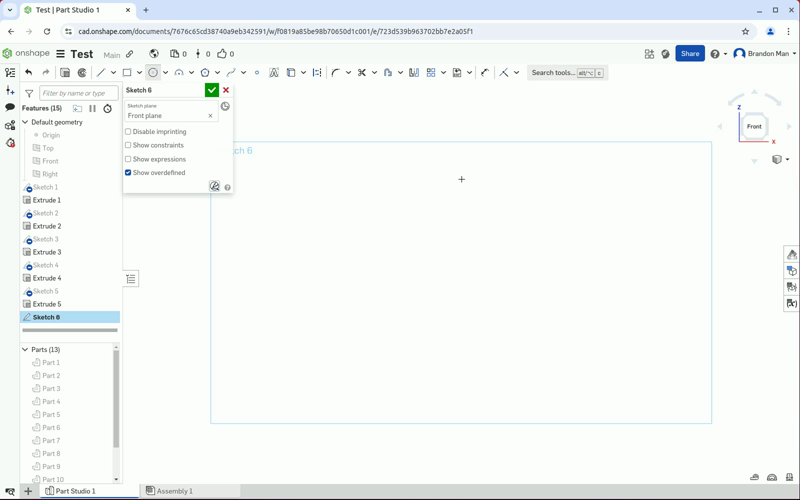
click(461, 178)
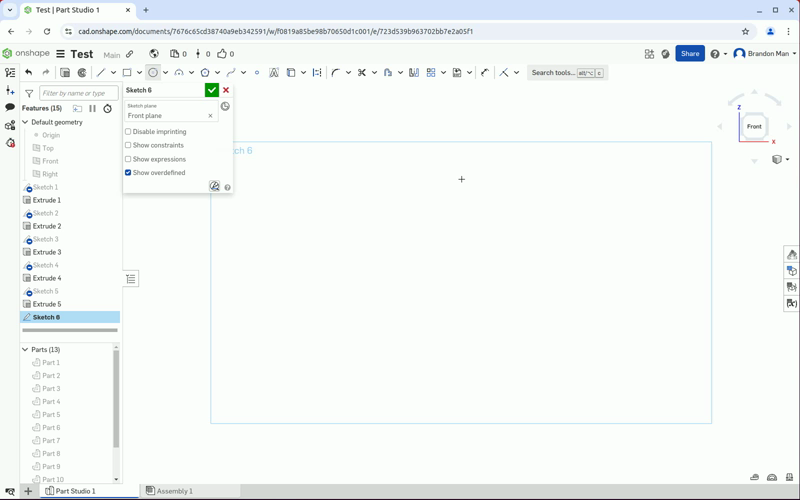
key_up(shift)
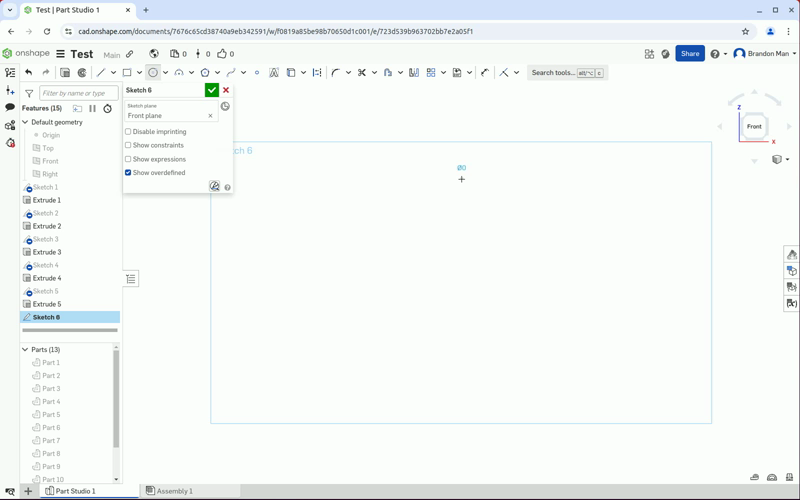
mouse_move(471, 178)
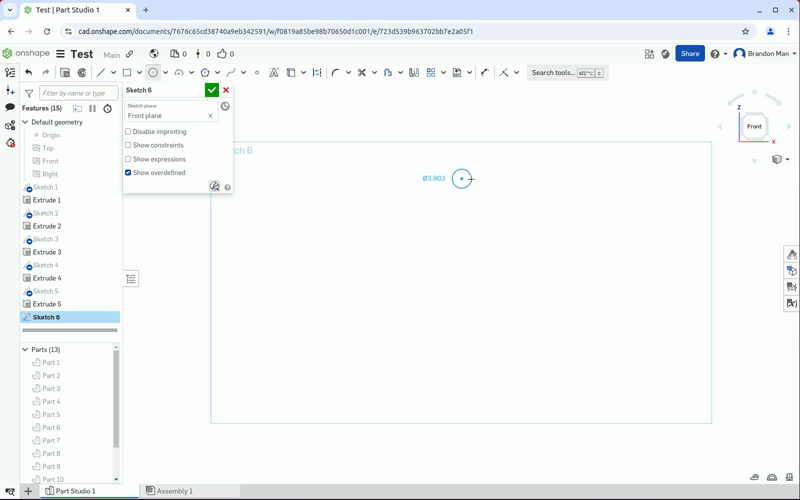
click(471, 178)
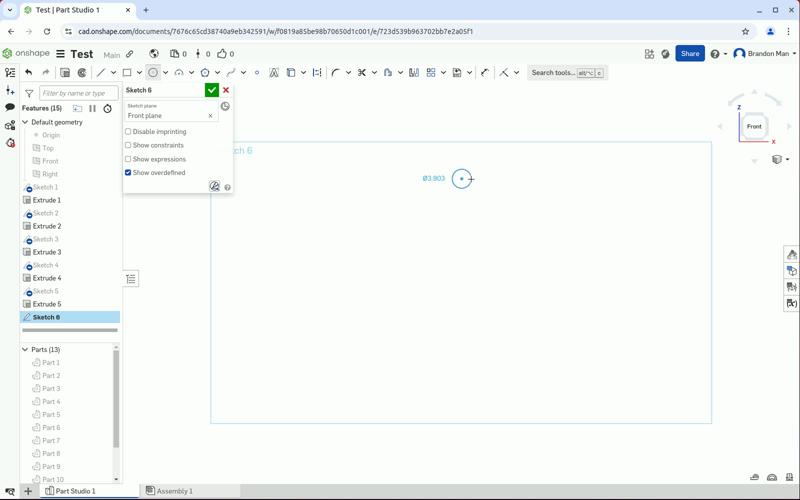
key(esc)
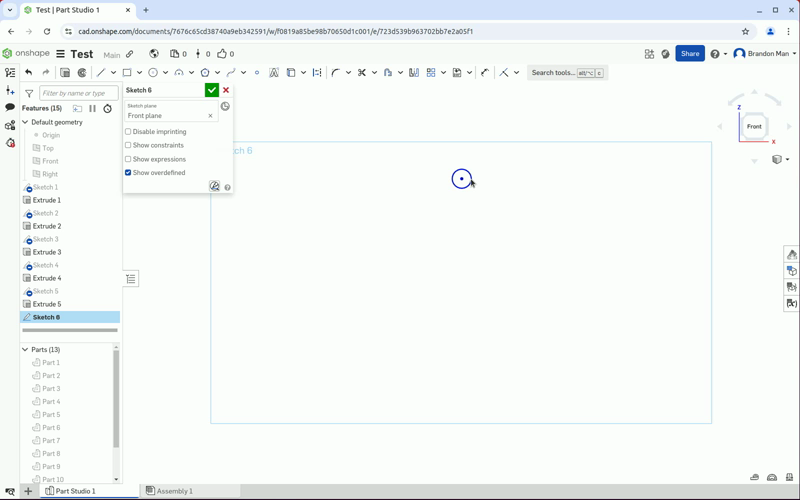
key(c)
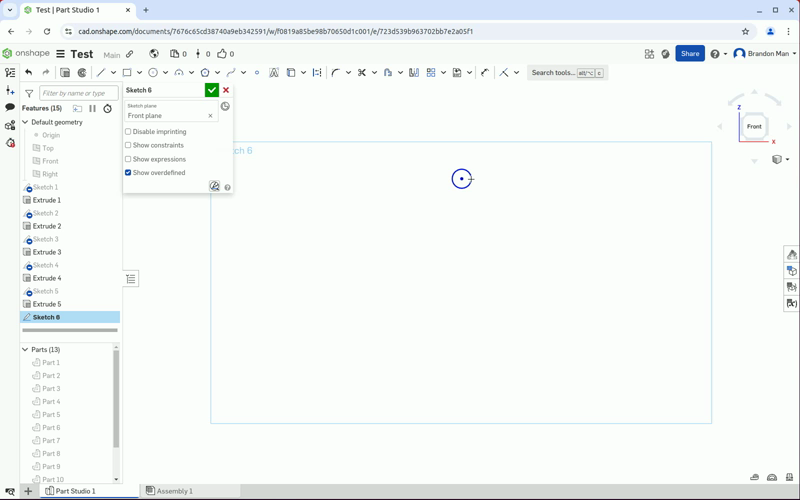
key_down(shift)
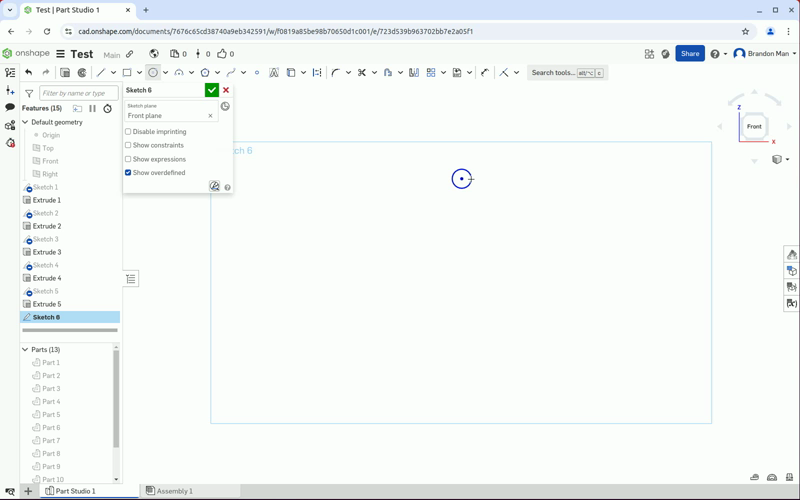
mouse_move(461, 178)
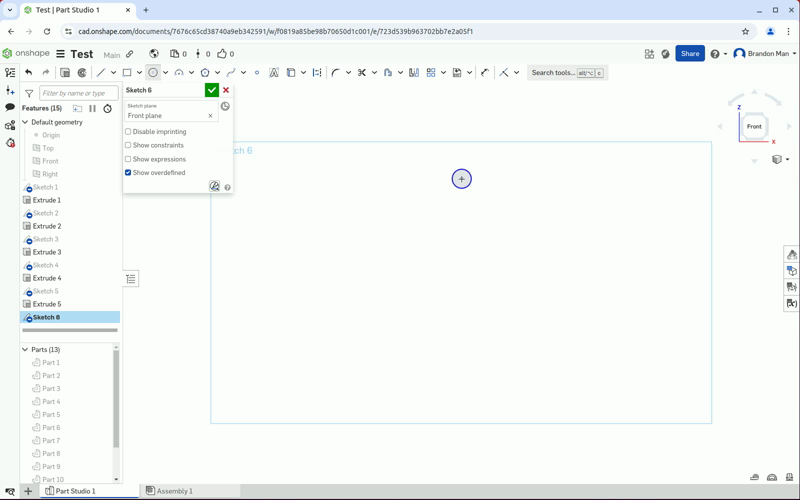
click(461, 178)
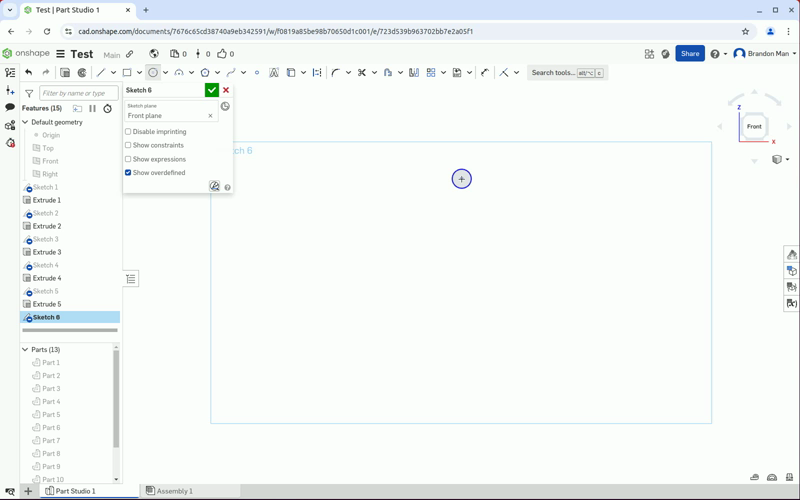
key_up(shift)
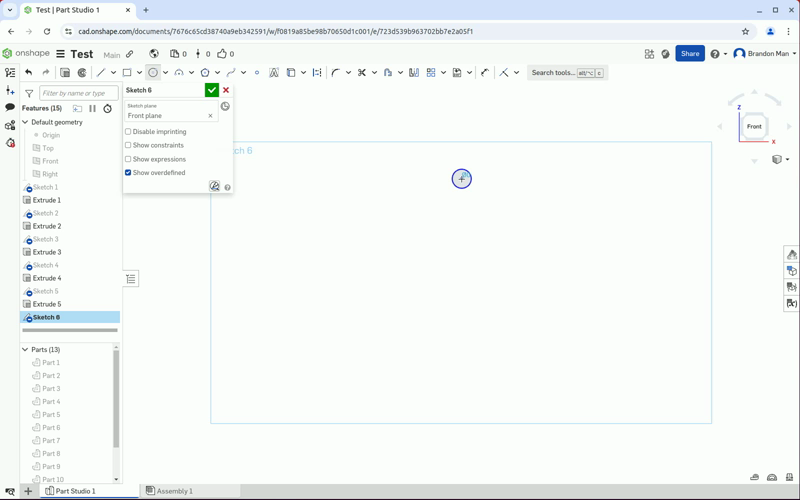
mouse_move(464, 178)
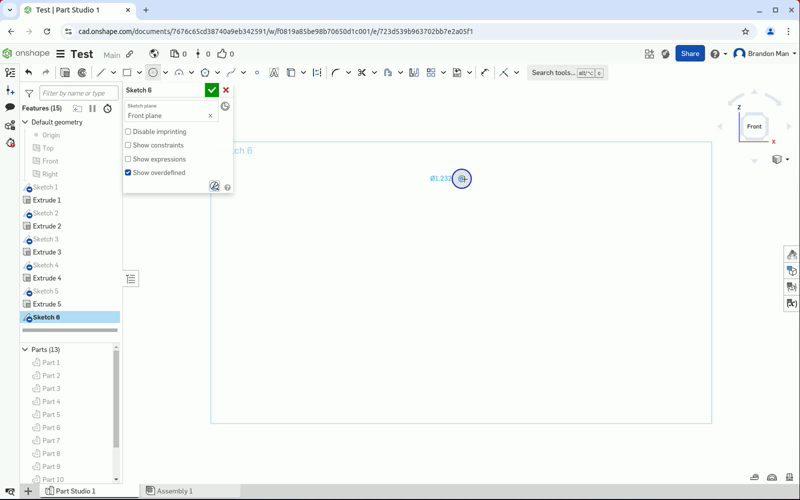
scroll(6)
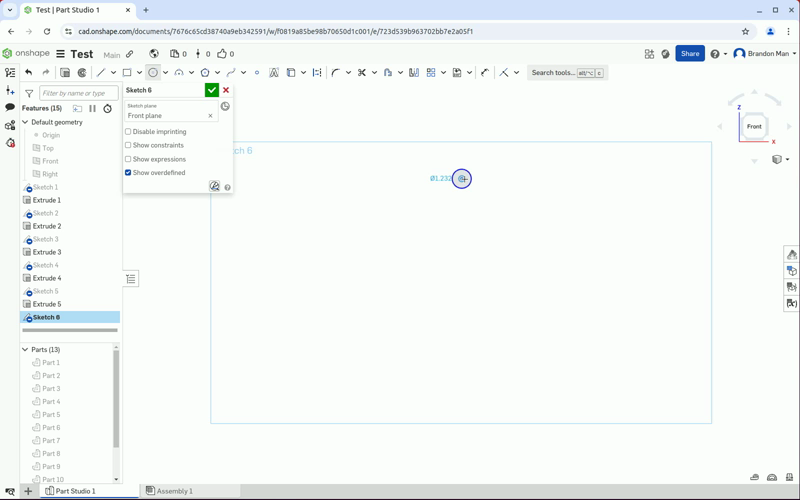
scroll(6)
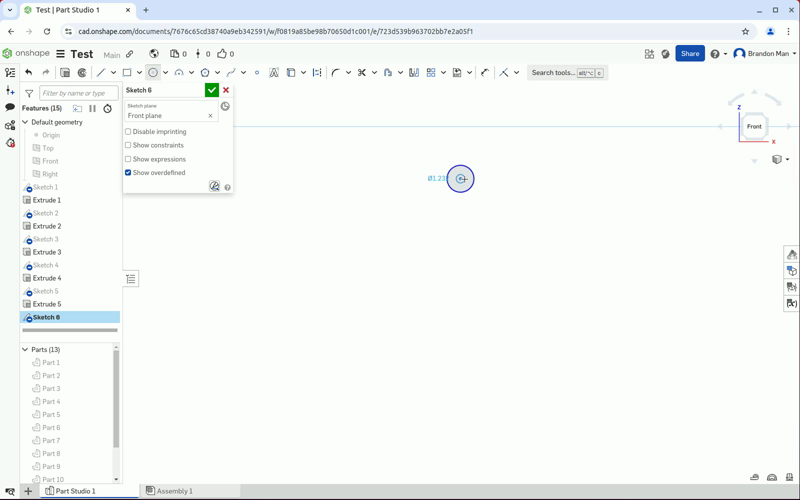
scroll(6)
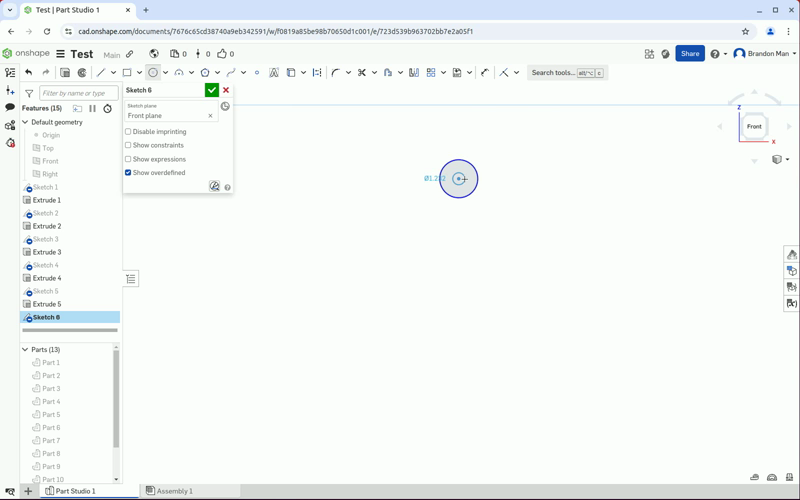
scroll(6)
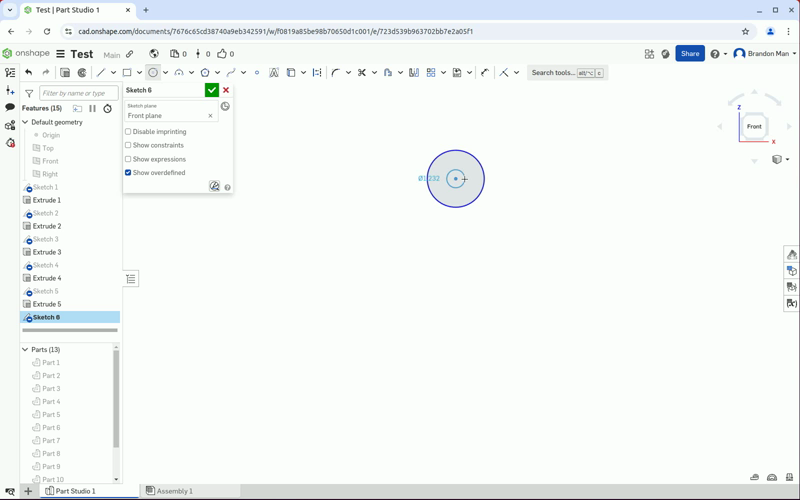
scroll(6)
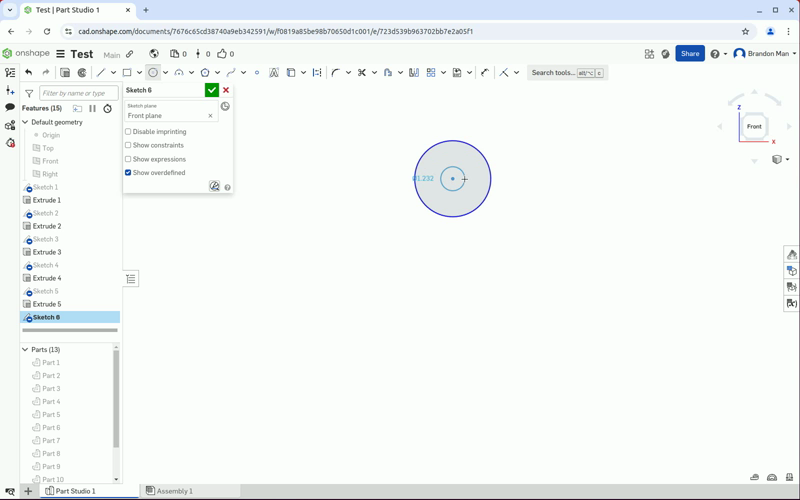
scroll(6)
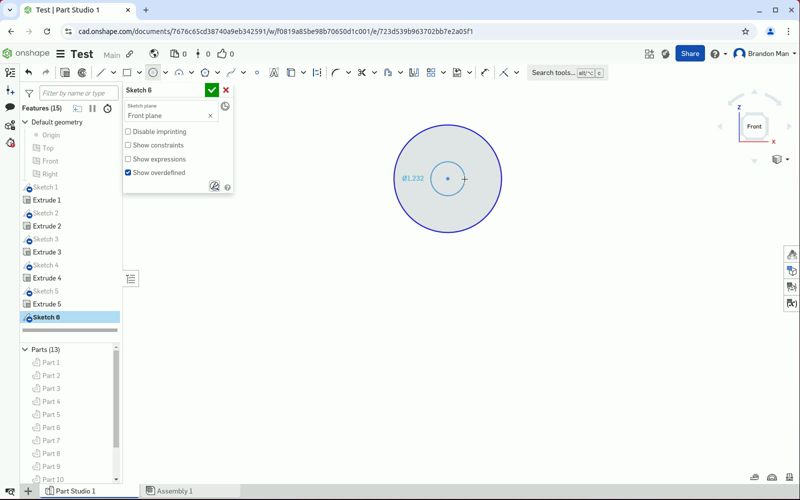
scroll(6)
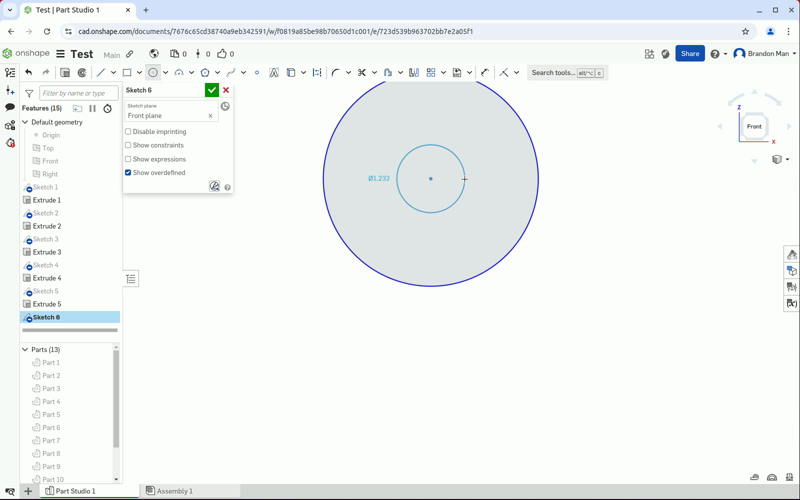
click(464, 178)
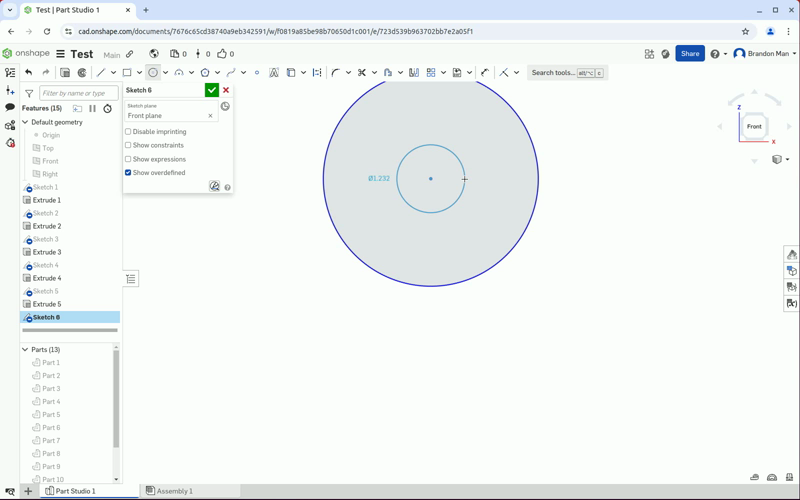
scroll(-6)
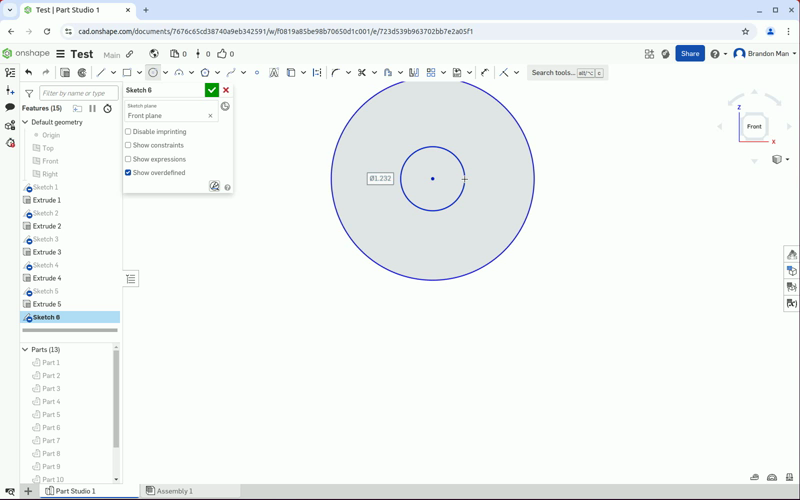
scroll(-6)
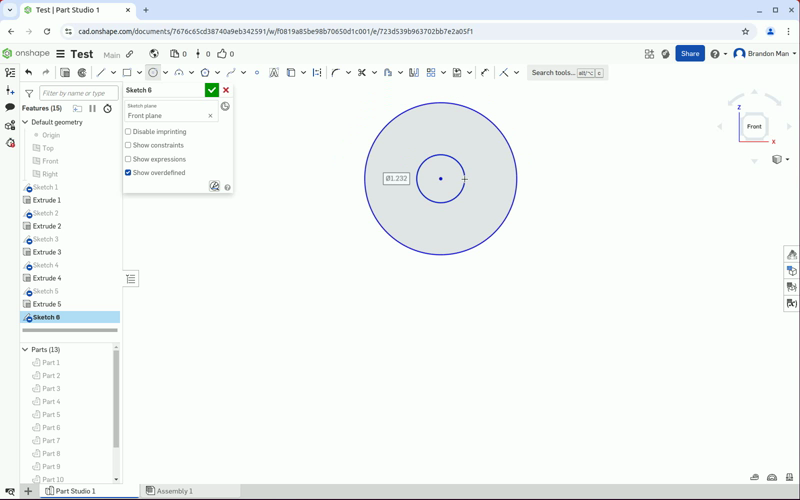
scroll(-6)
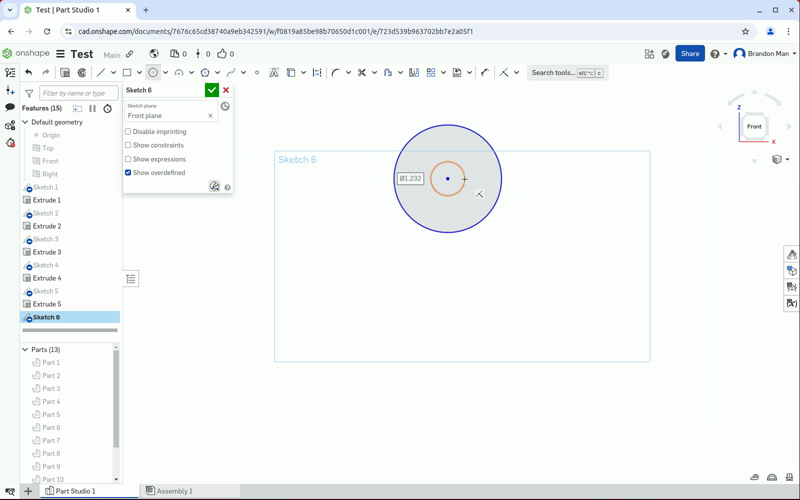
scroll(-6)
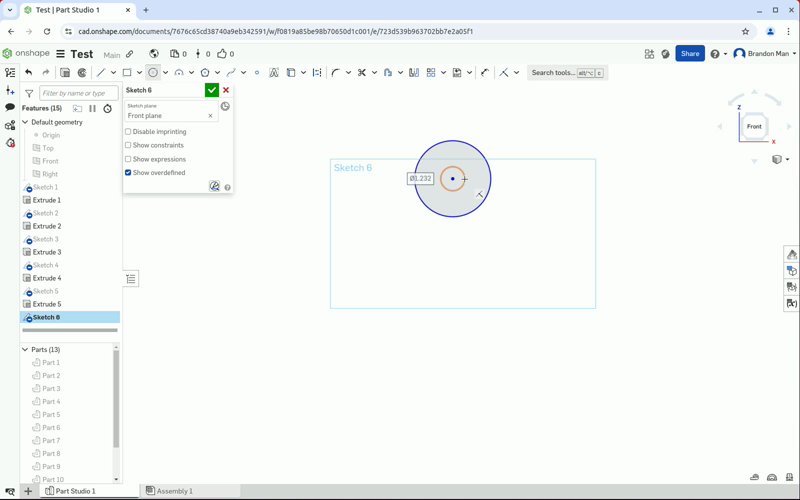
scroll(-6)
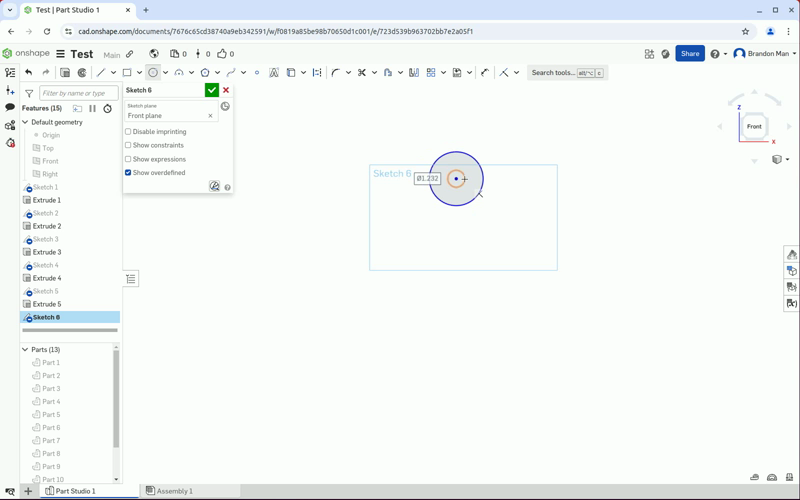
scroll(-6)
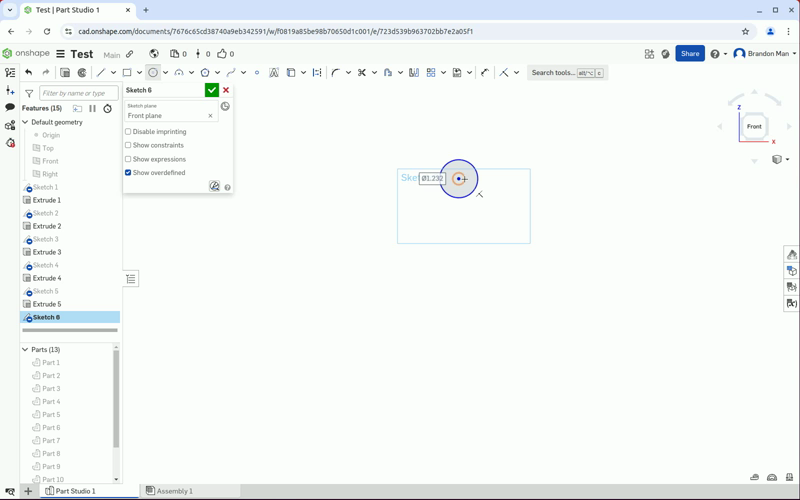
scroll(-6)
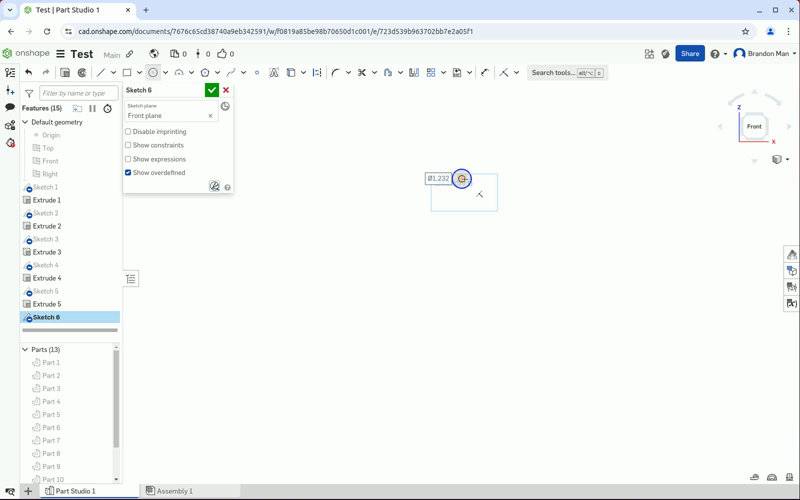
key(esc)
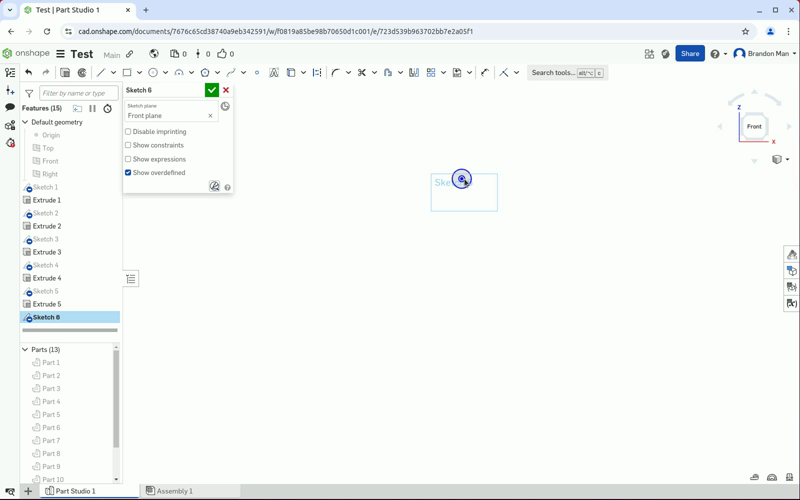
mouse_move(470, 175)
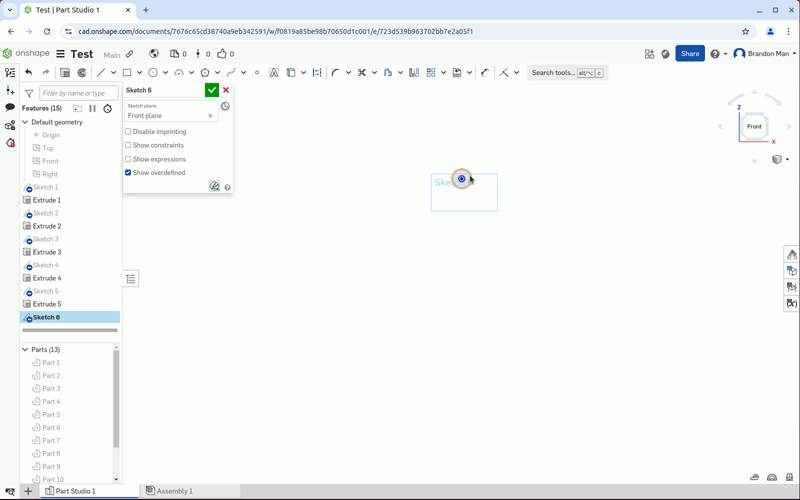
scroll(6)
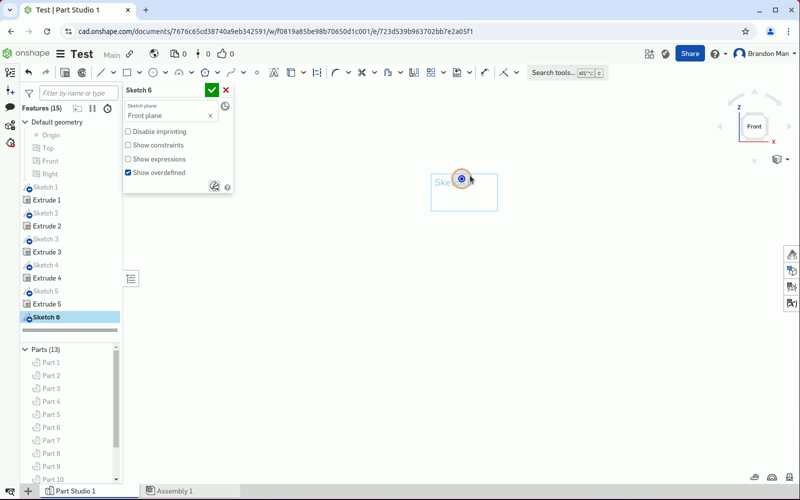
scroll(6)
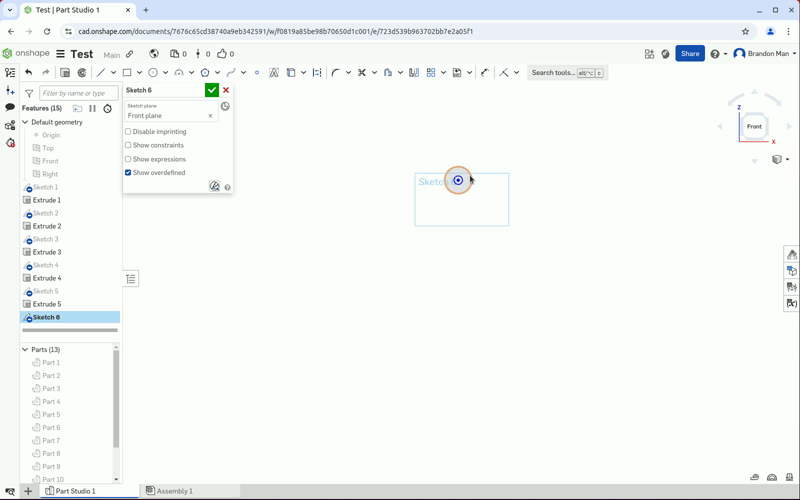
scroll(6)
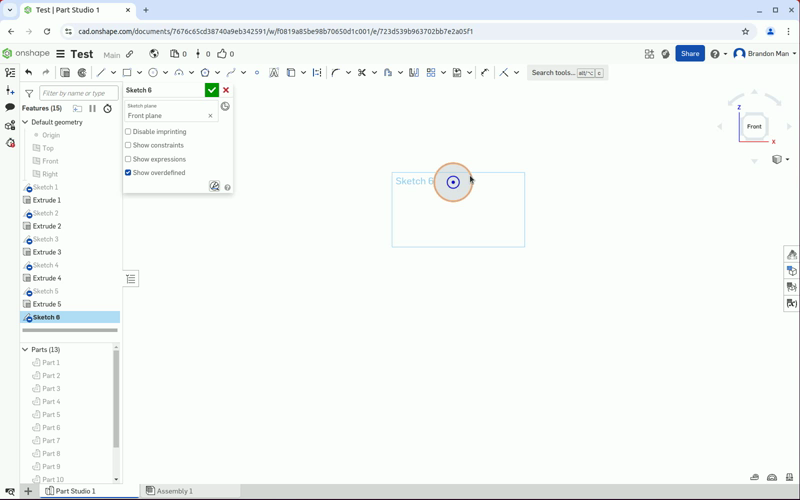
scroll(6)
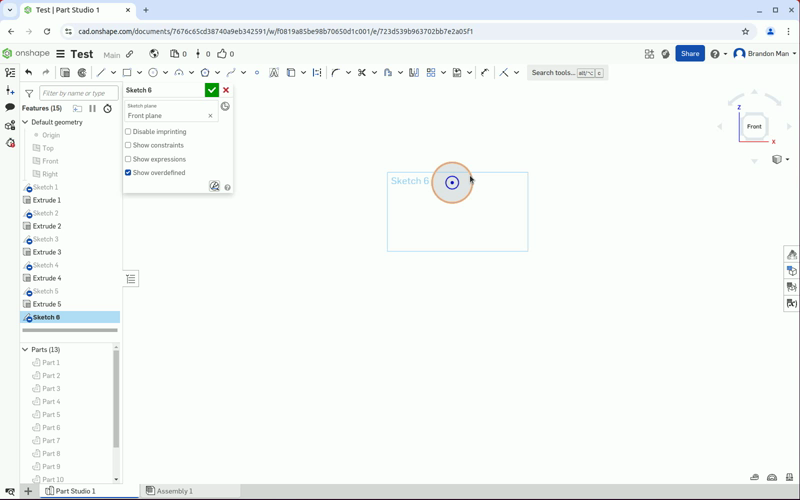
scroll(6)
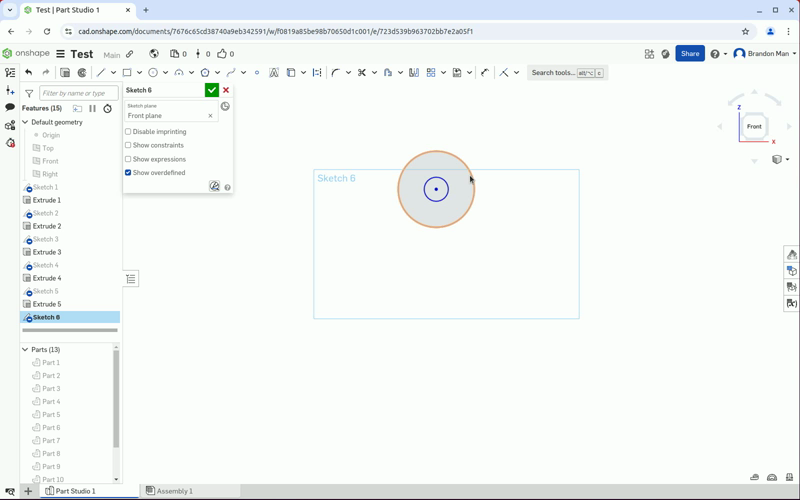
scroll(6)
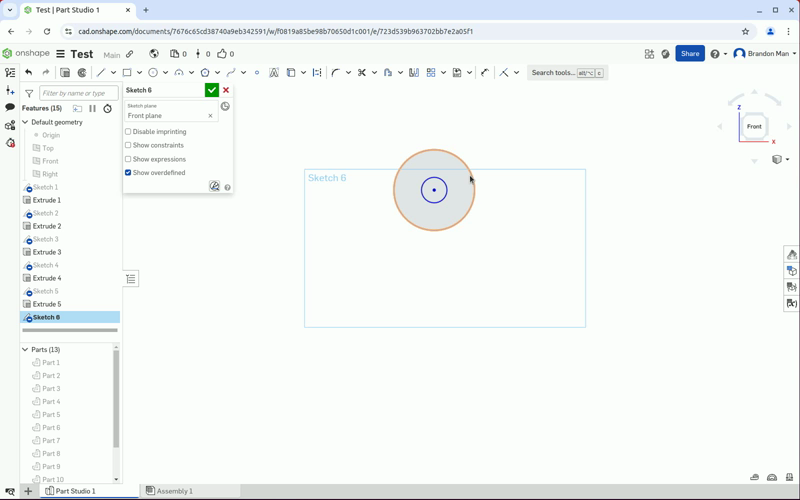
scroll(6)
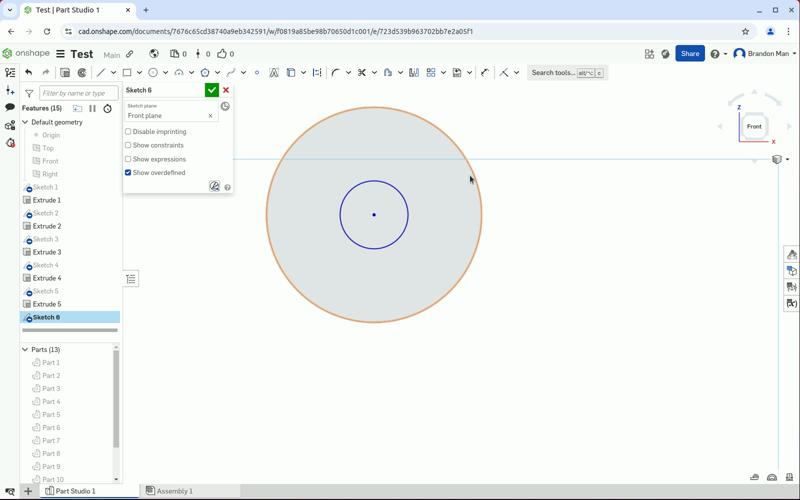
click(470, 175)
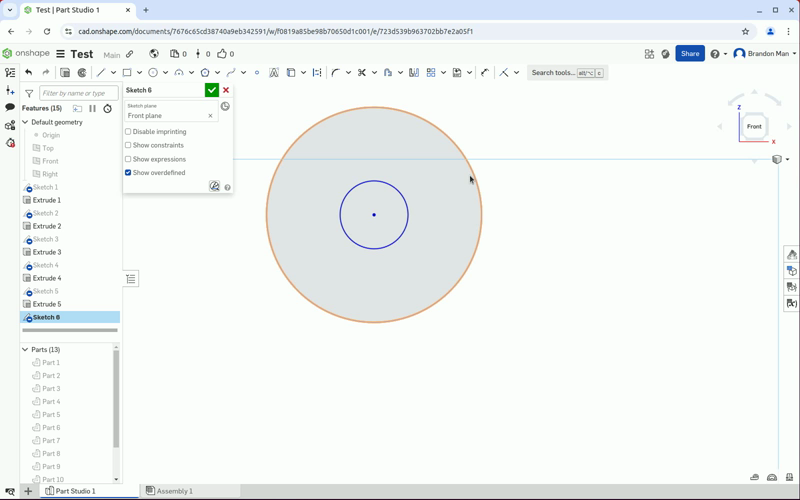
scroll(-6)
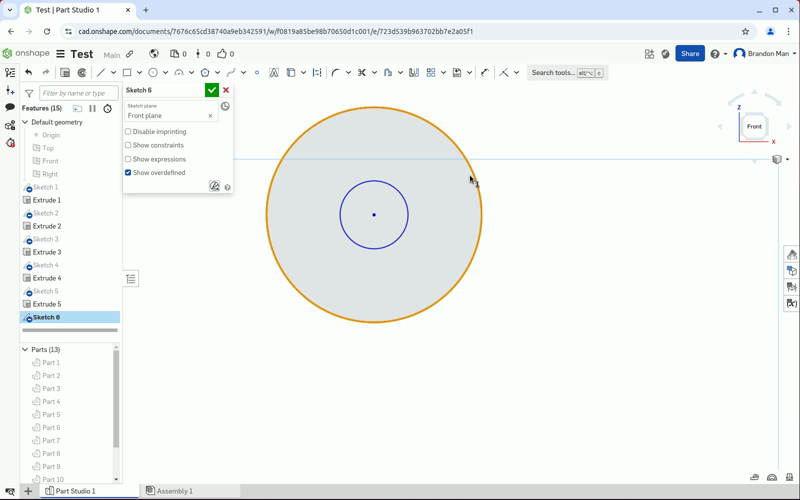
scroll(-6)
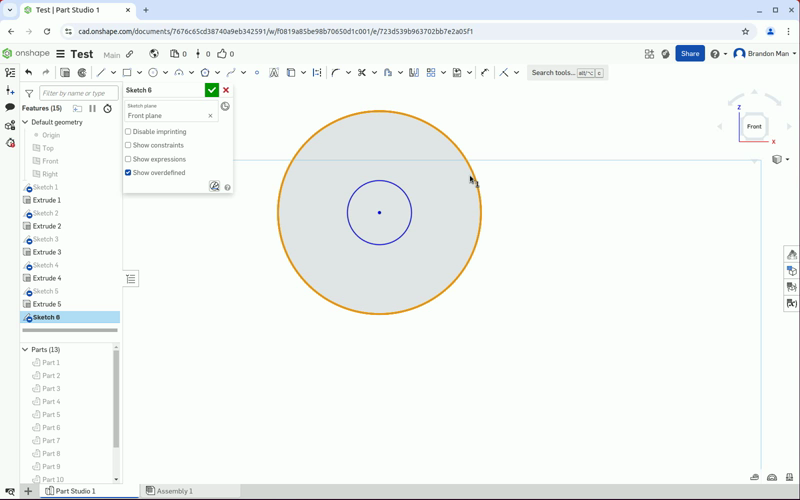
scroll(-6)
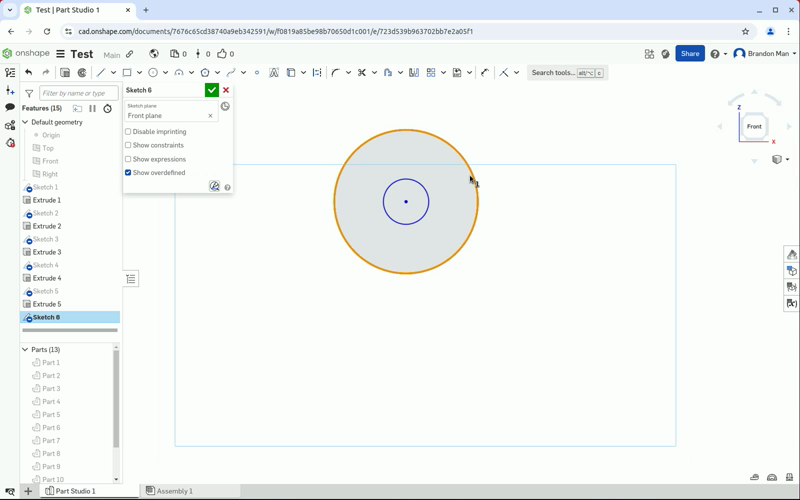
scroll(-6)
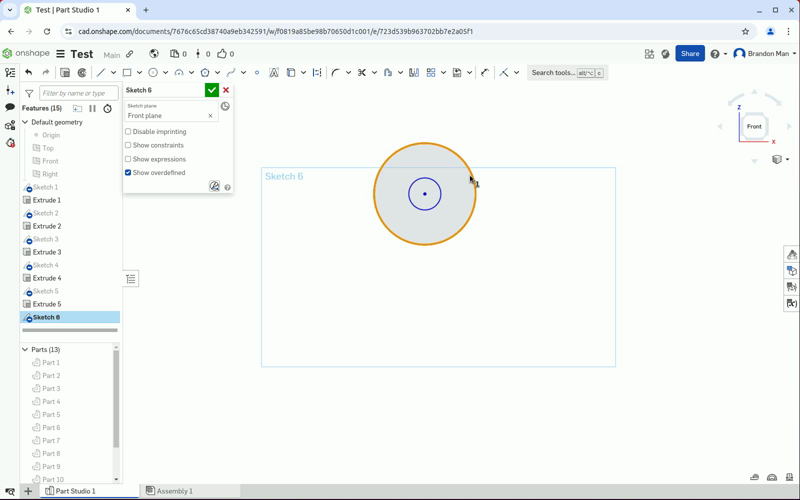
scroll(-6)
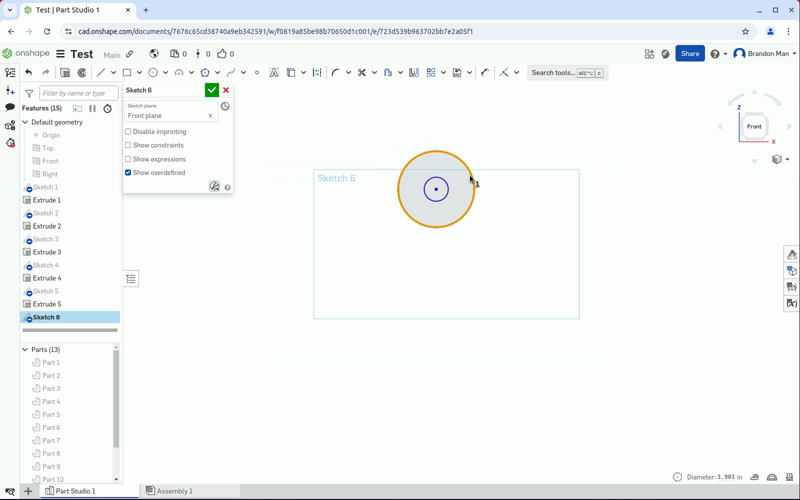
scroll(-6)
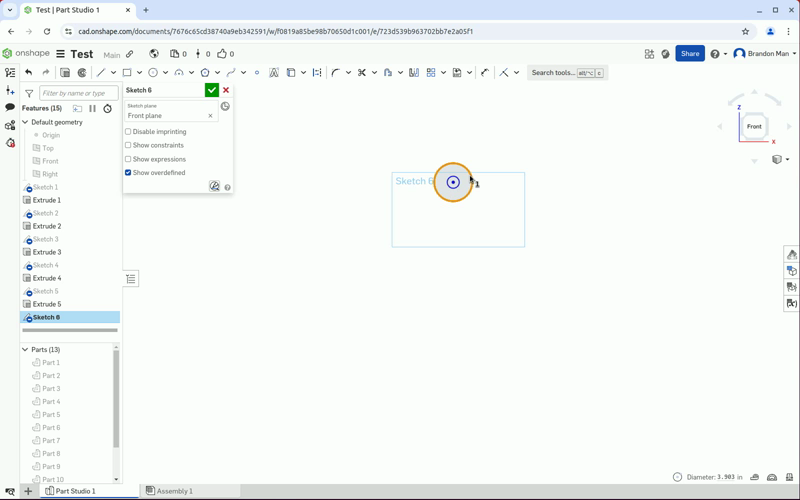
scroll(-6)
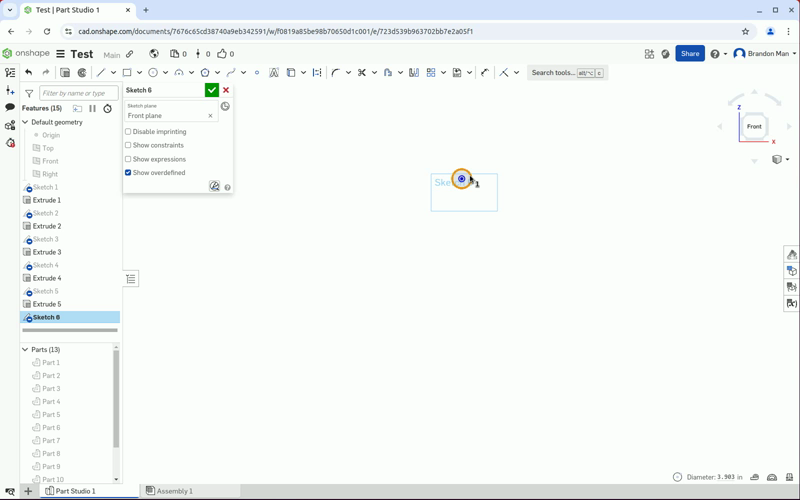
mouse_move(69, 352)
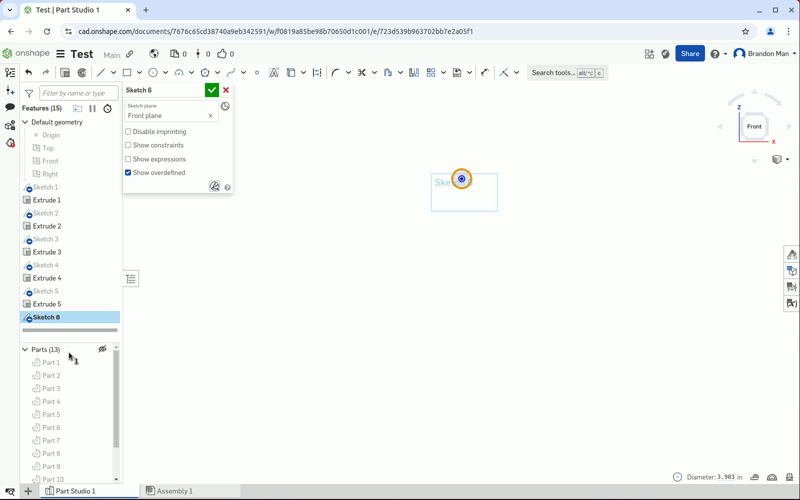
key(shift+y)
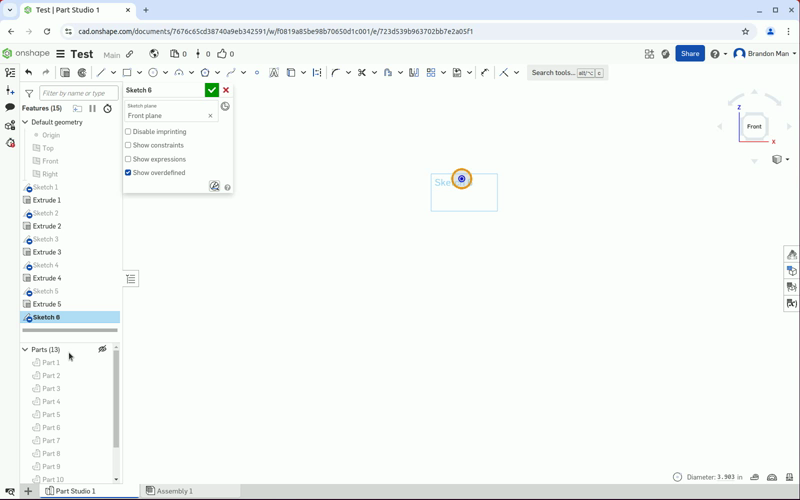
key(shift+e)
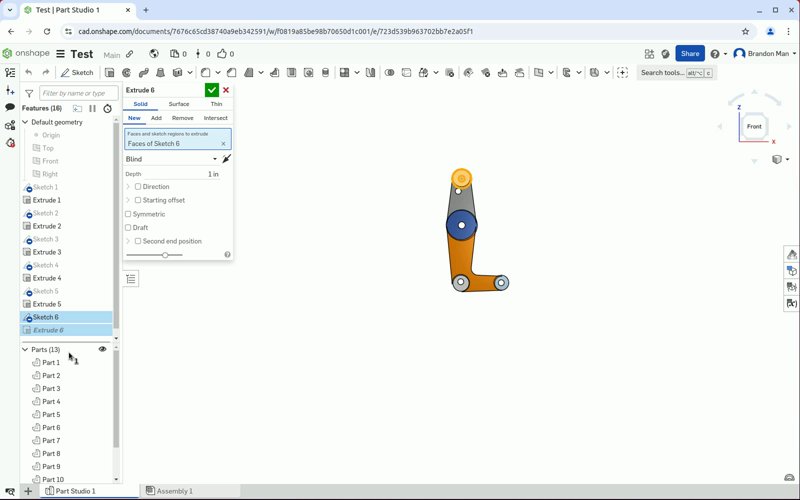
mouse_move(143, 106)
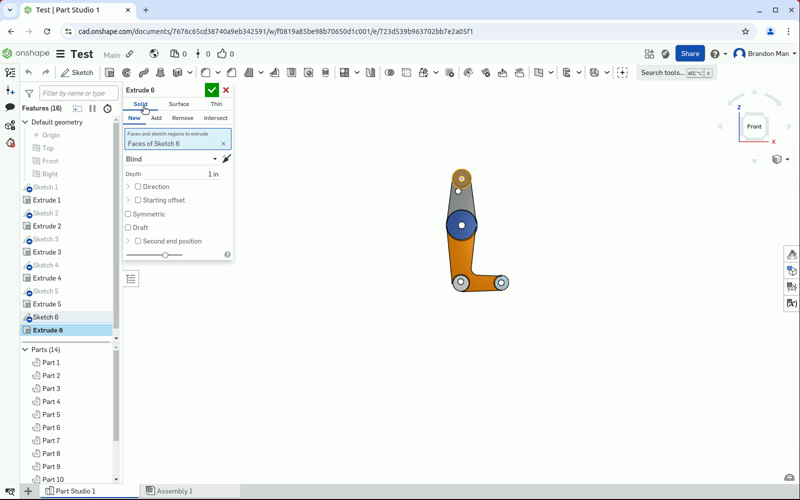
click(143, 106)
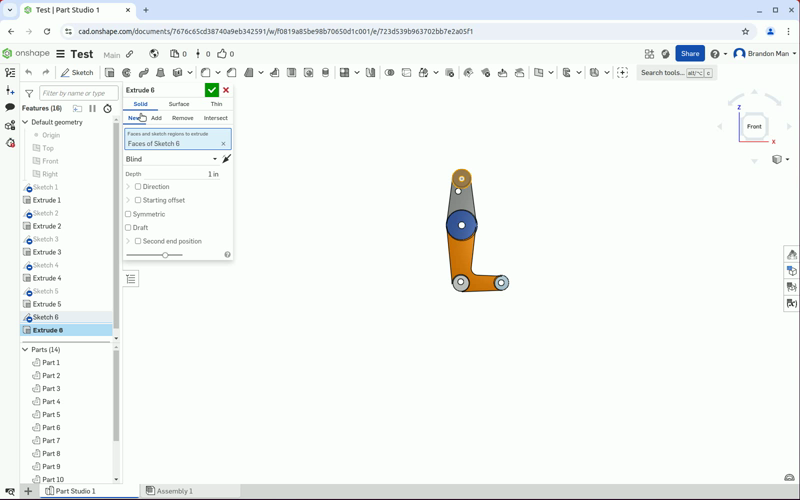
mouse_move(137, 120)
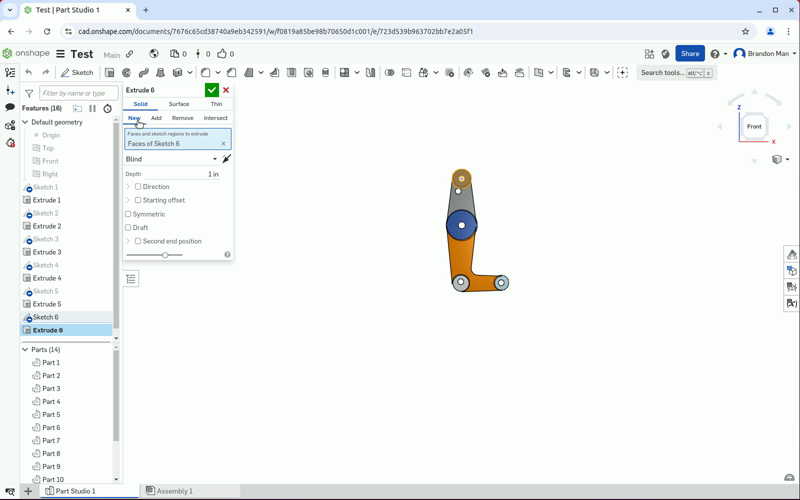
click(137, 120)
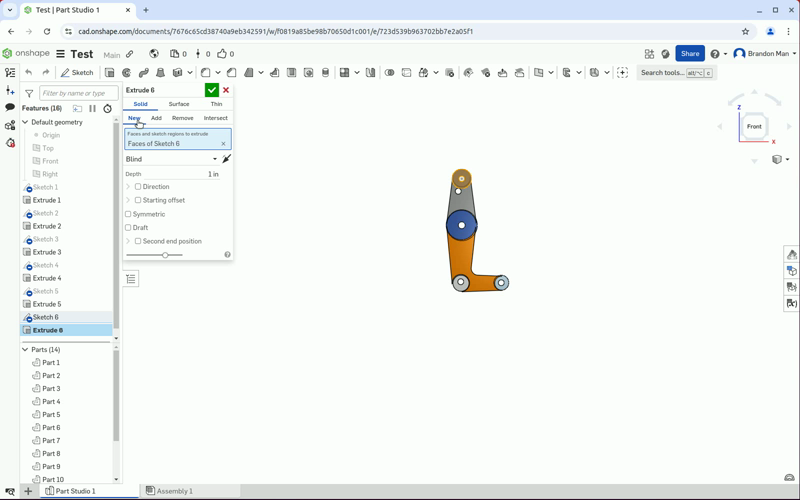
key(tab, 4)
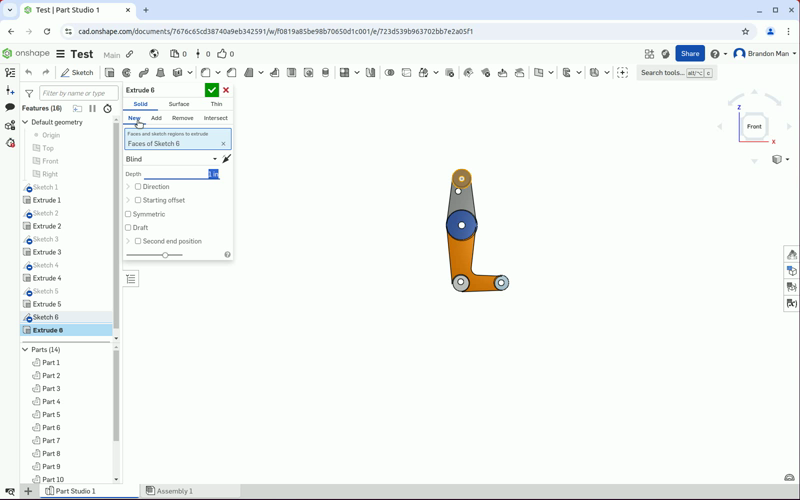
text(0.481)
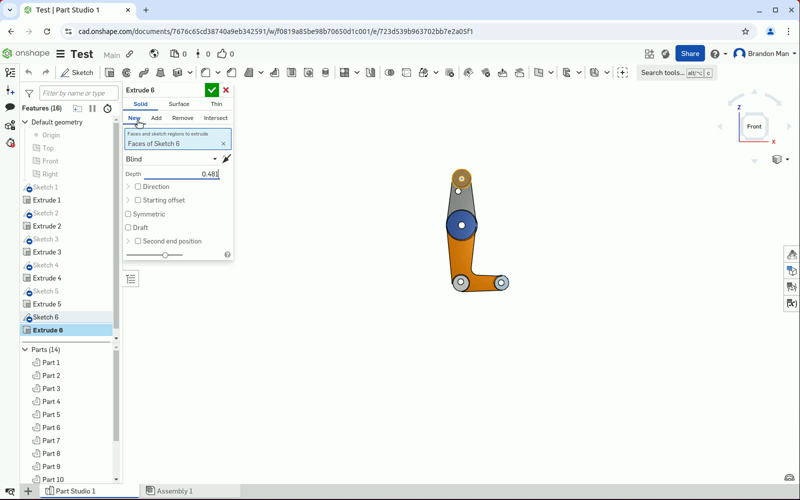
key(enter)
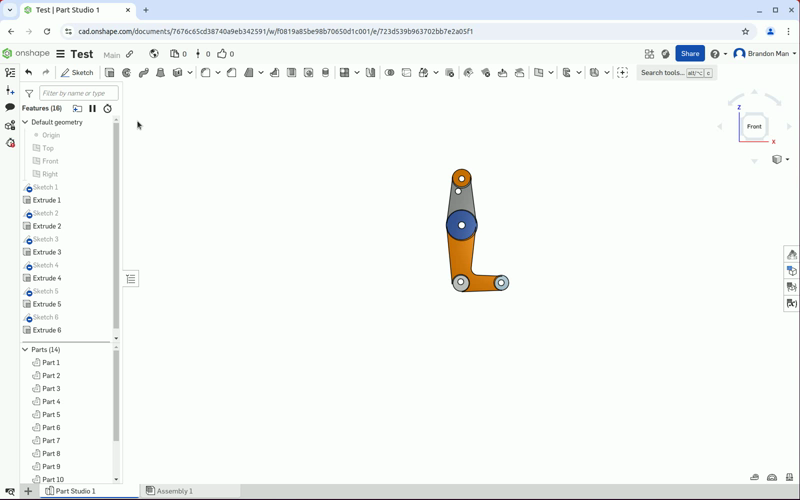
key(shift+h)
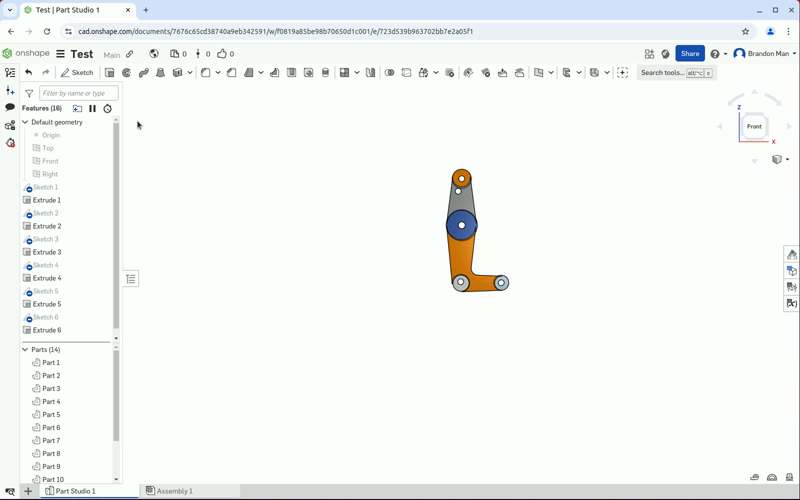
key(shift+h)
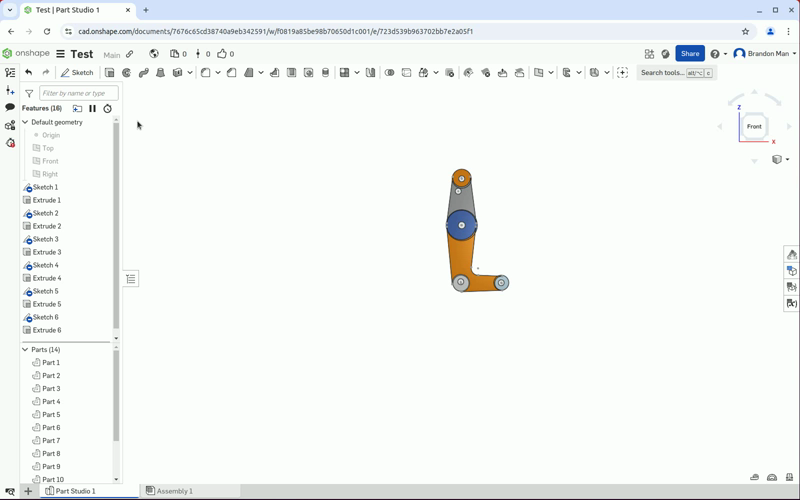
key(shift+7)
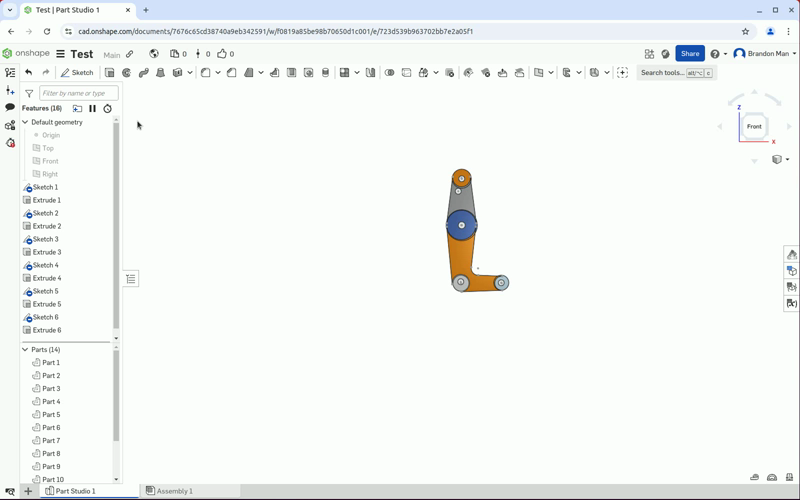
key(left, 2)
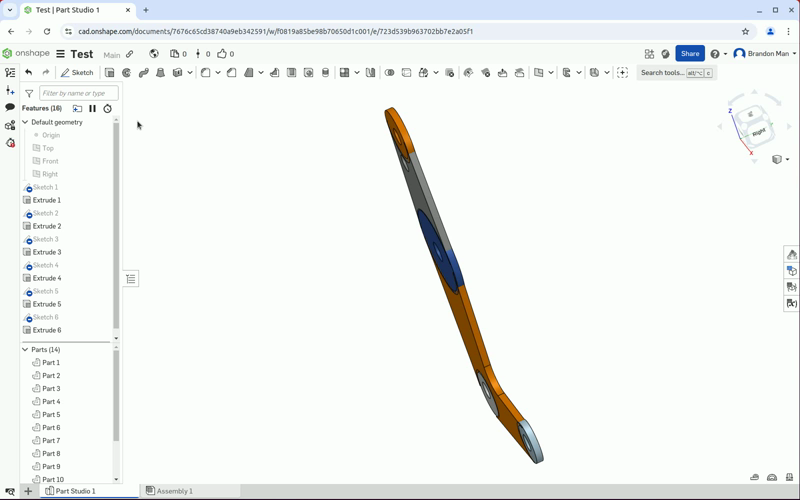
key(down, 2)
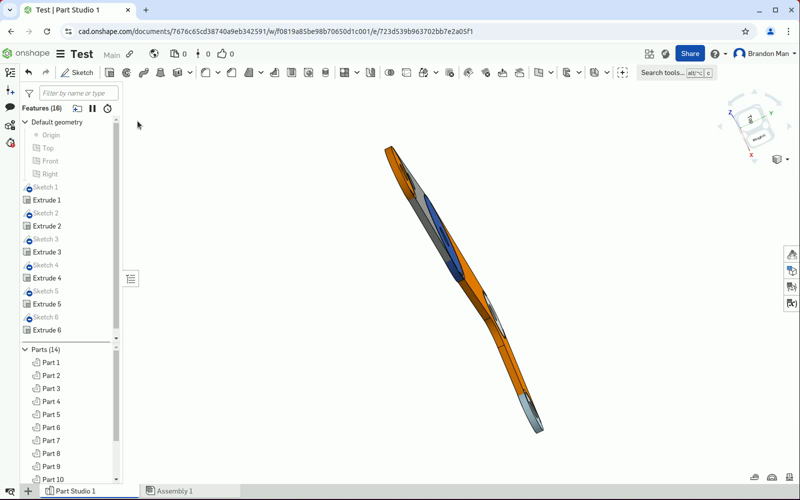
key(up, 2)
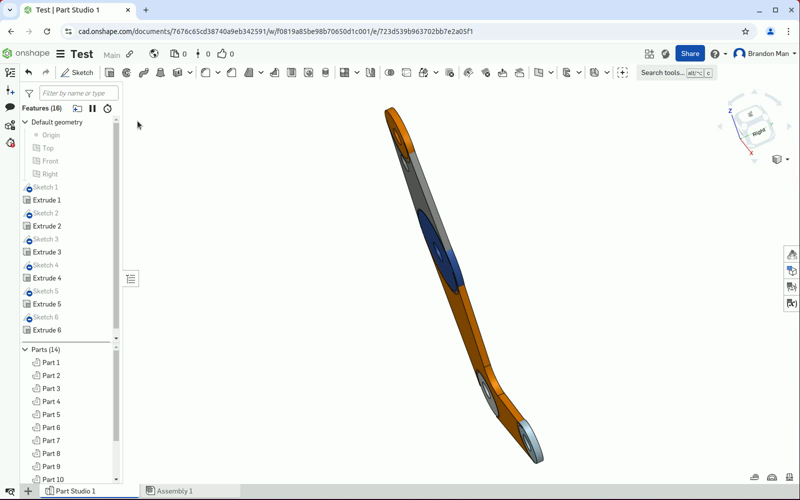
key(right, 2)
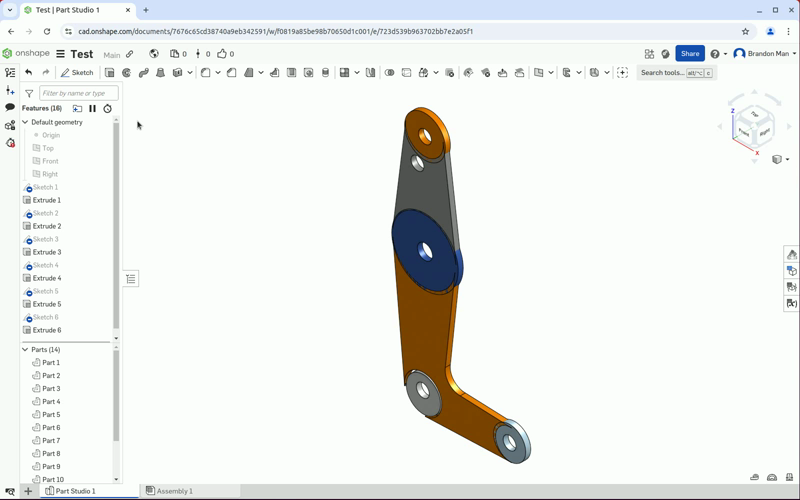
mouse_move(69, 189)
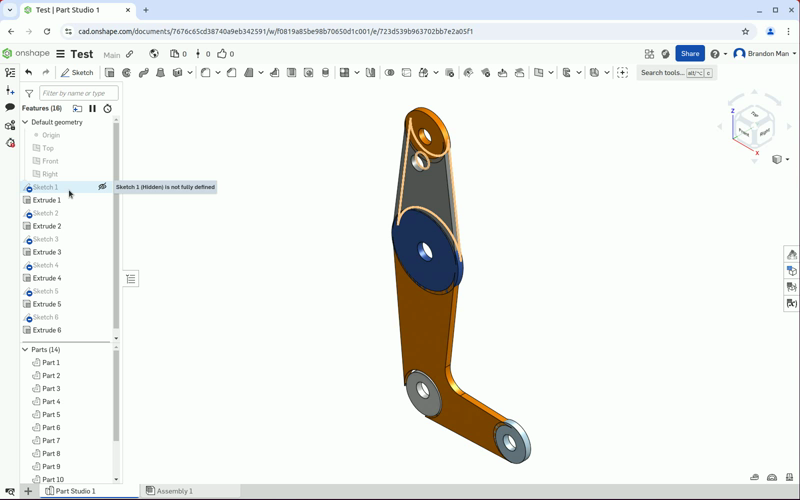
click(69, 189)